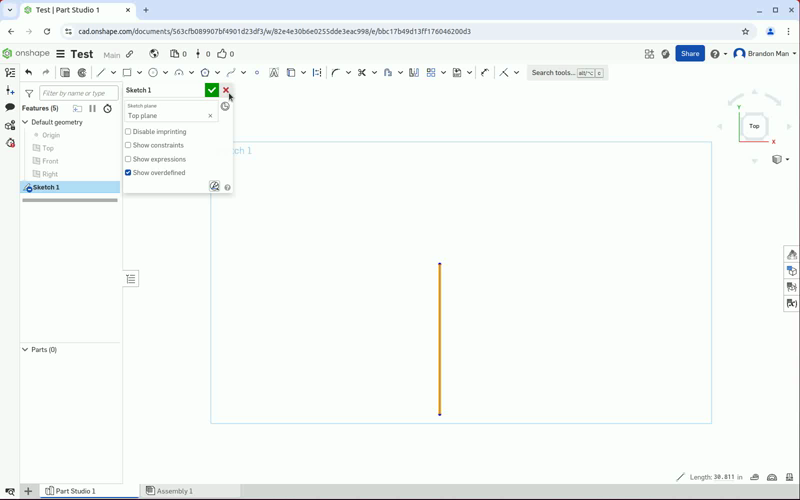
key(shift+h)
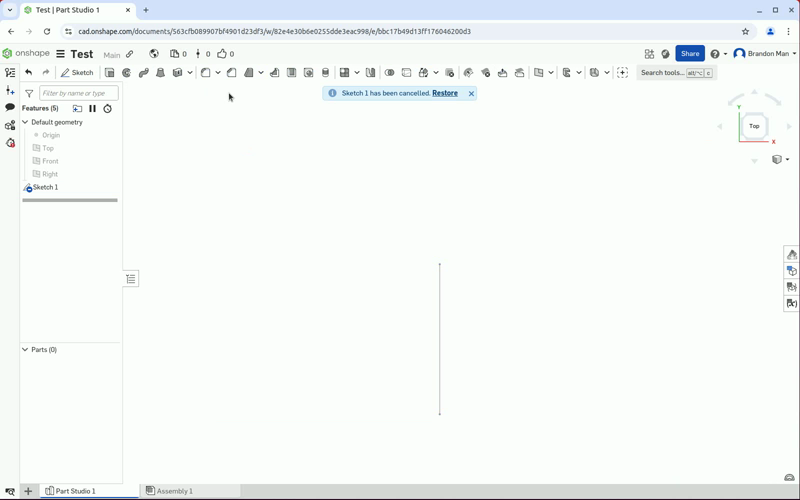
key(shift+s)
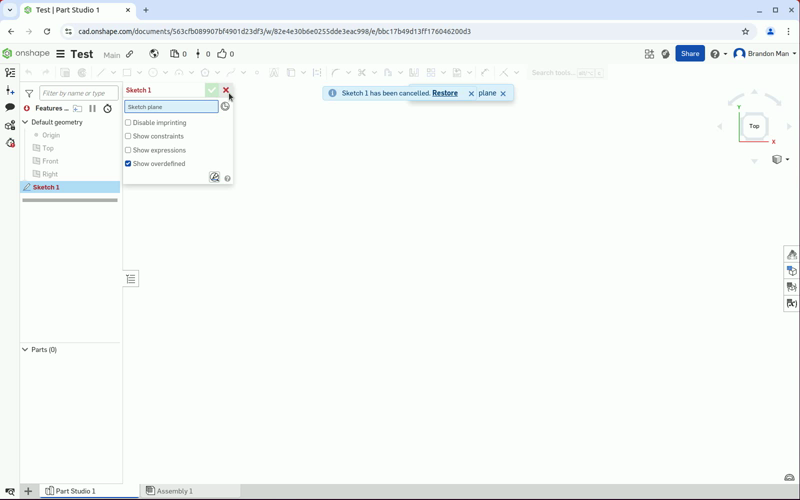
mouse_move(73, 150)
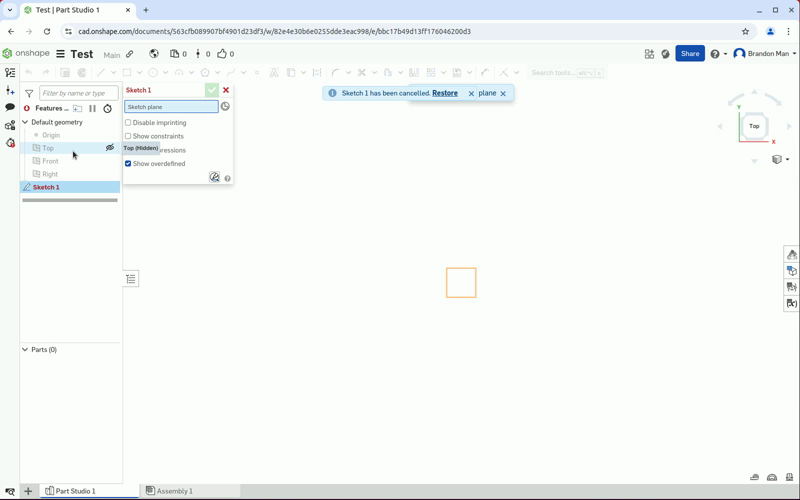
click(73, 150)
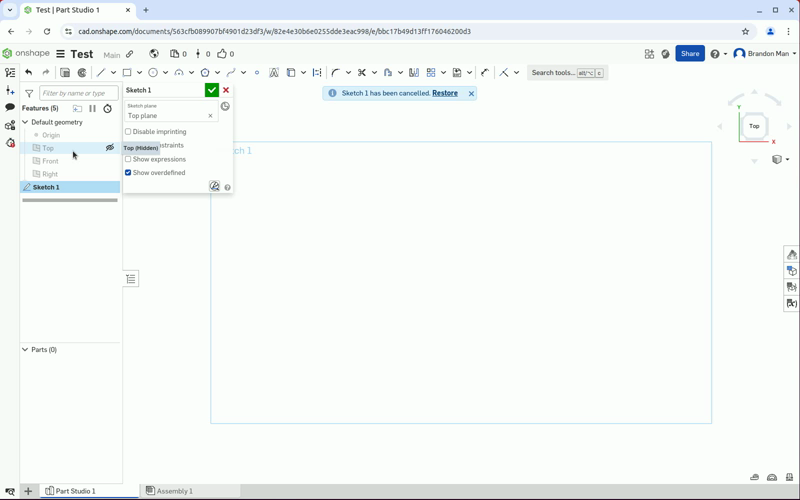
mouse_move(73, 352)
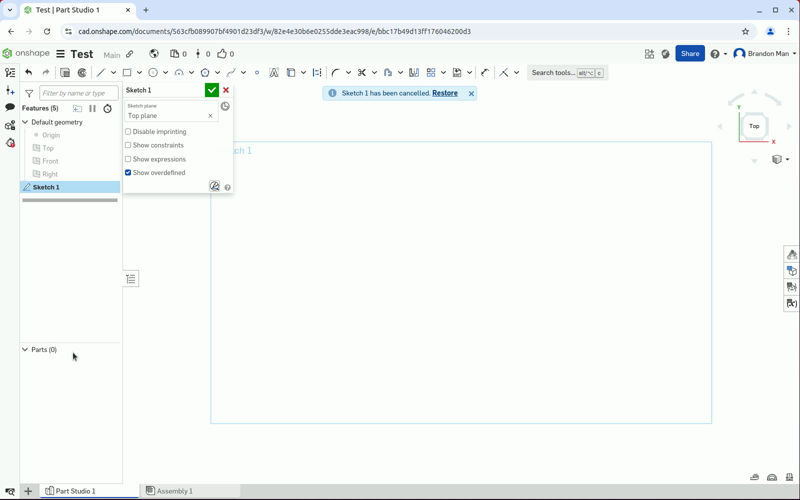
key(y)
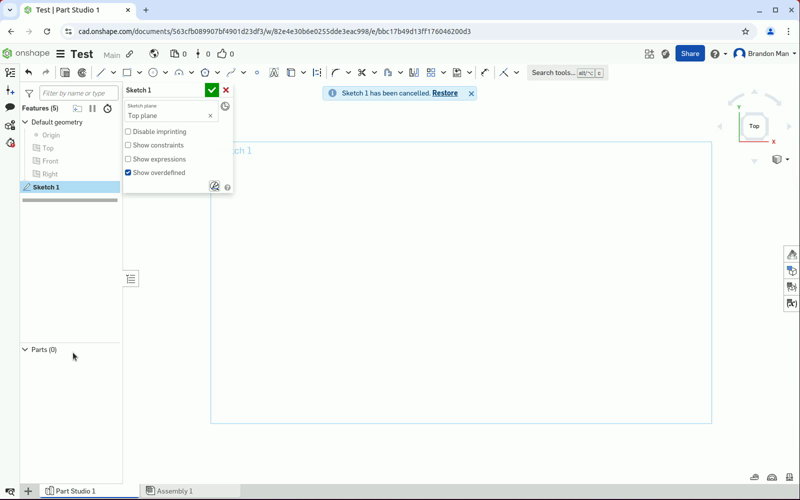
key(l)
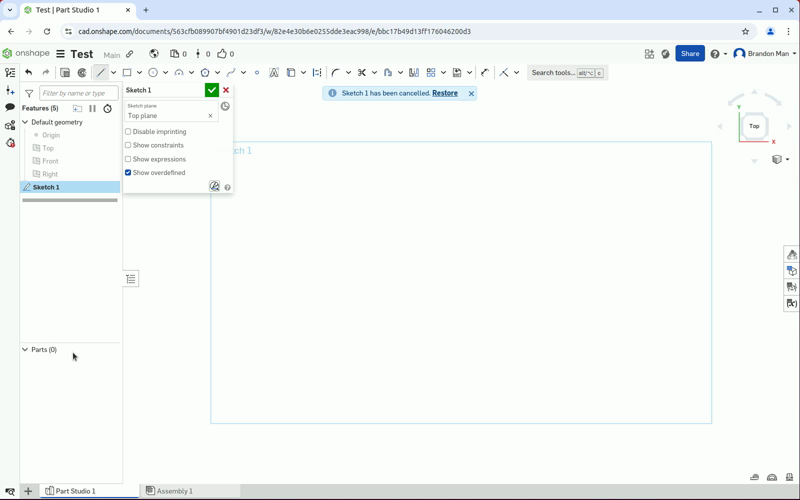
key_down(shift)
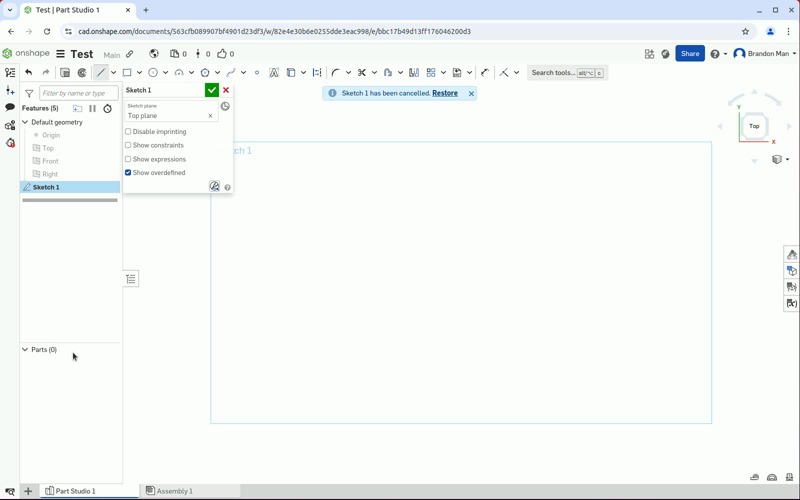
mouse_move(514, 341)
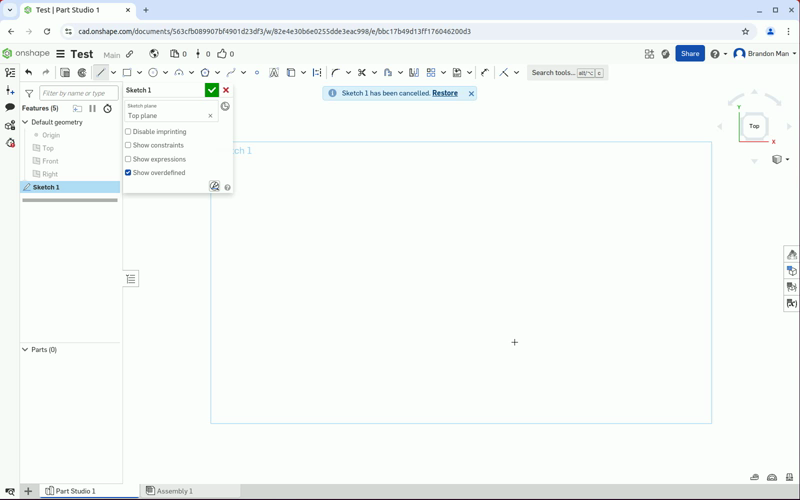
click(514, 341)
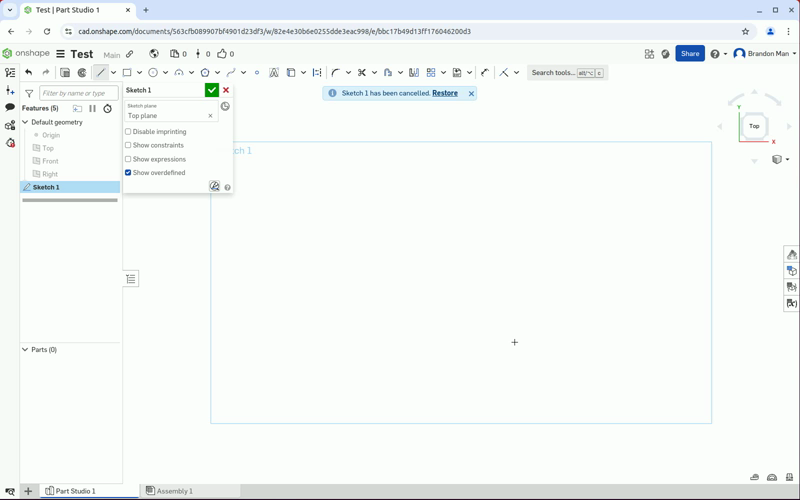
key_up(shift)
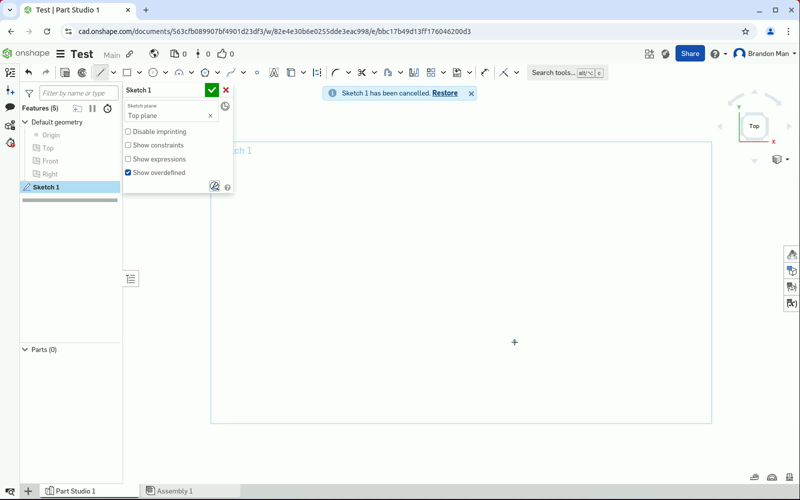
key_down(shift)
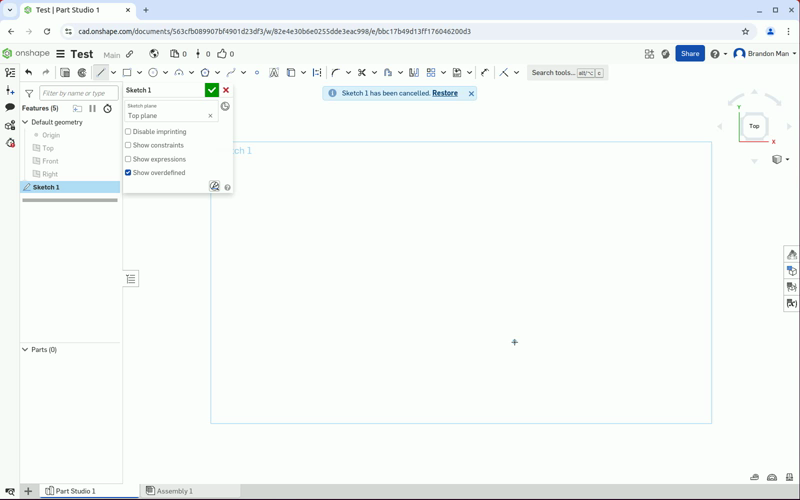
mouse_move(544, 341)
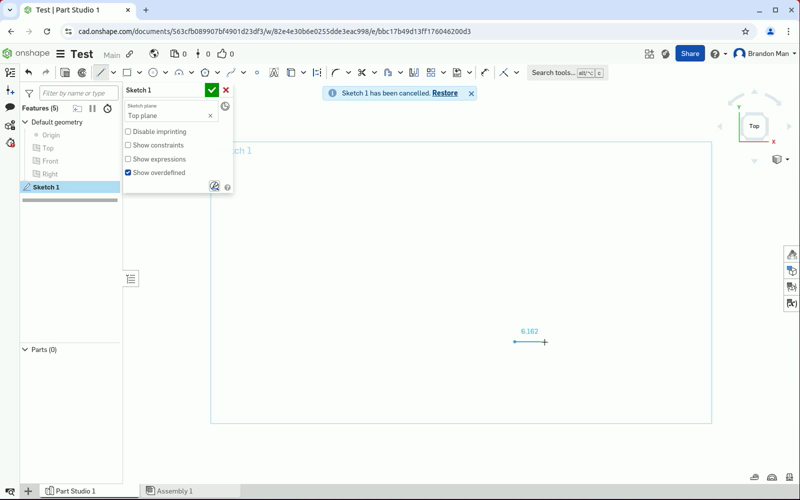
mouse_move(521, 341)
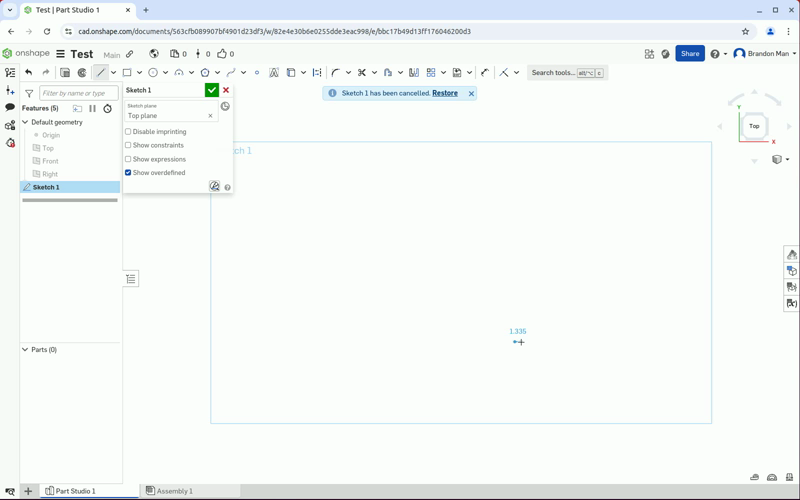
scroll(6)
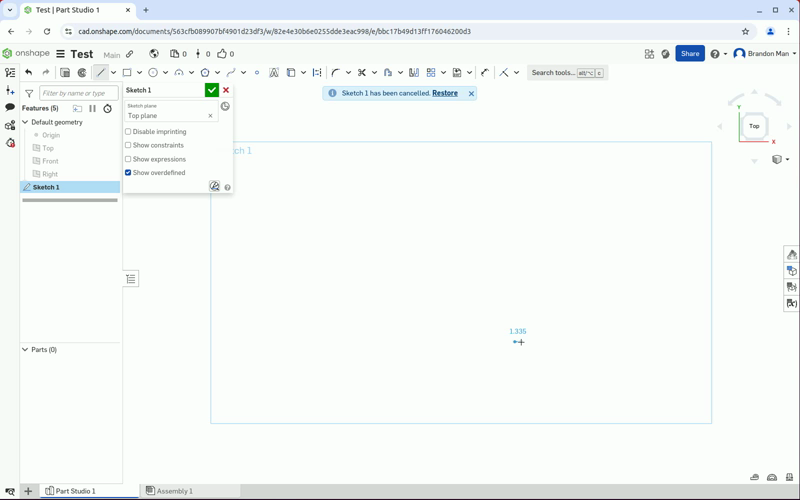
scroll(6)
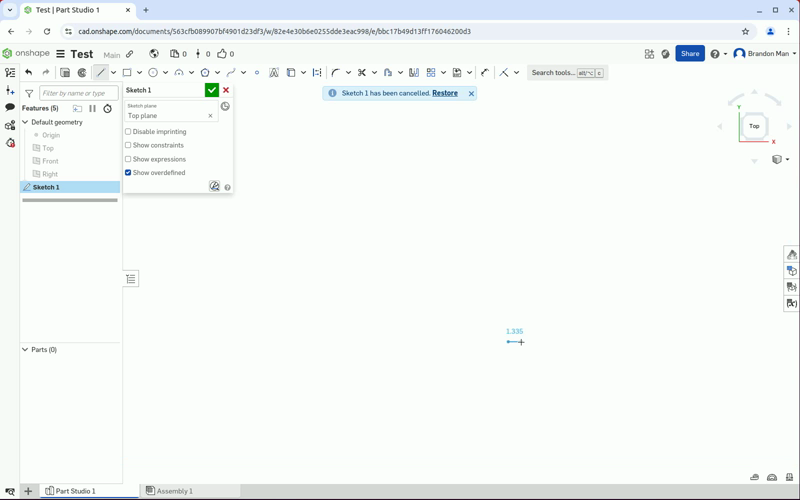
scroll(6)
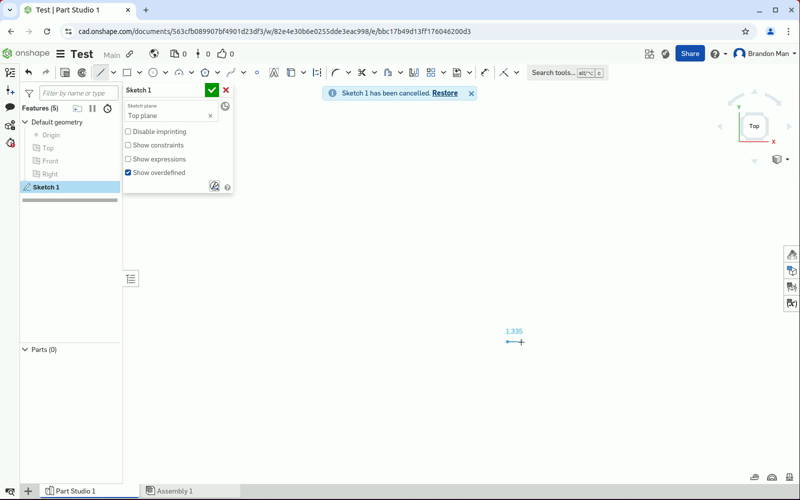
scroll(6)
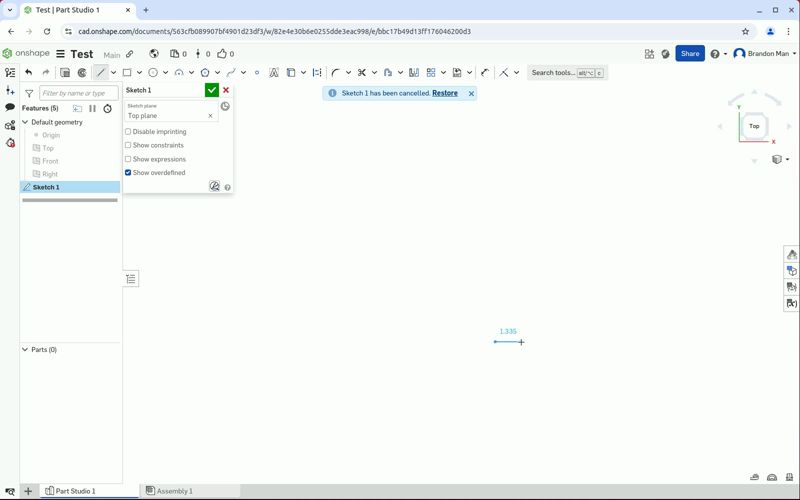
scroll(6)
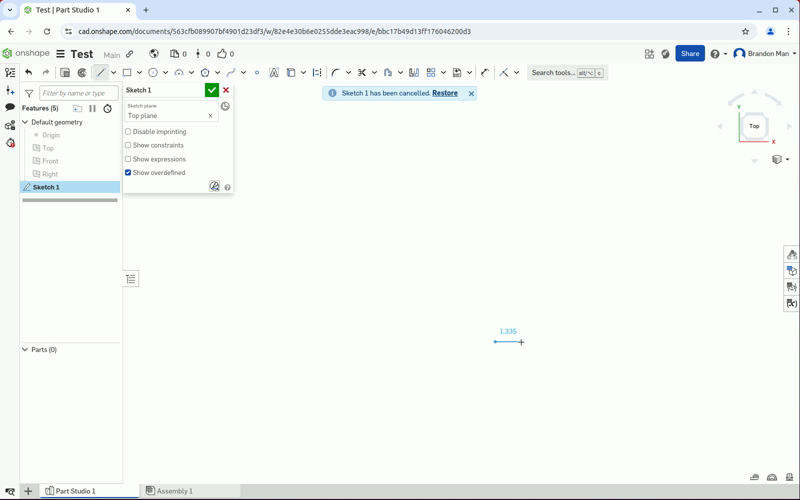
scroll(6)
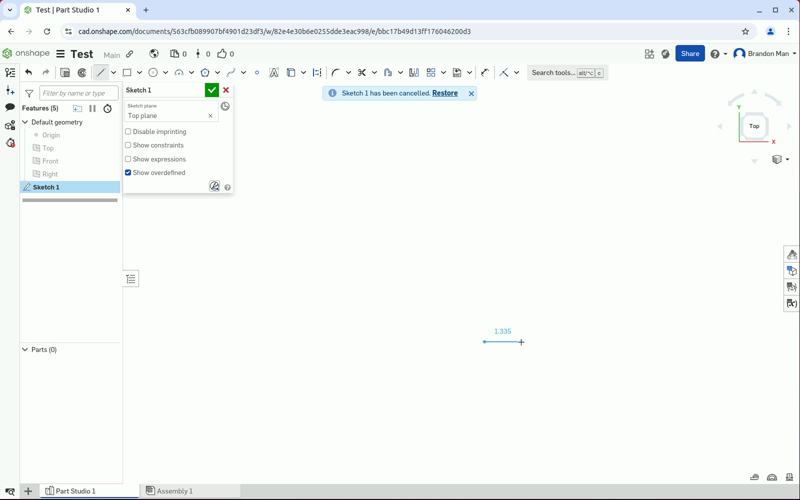
scroll(6)
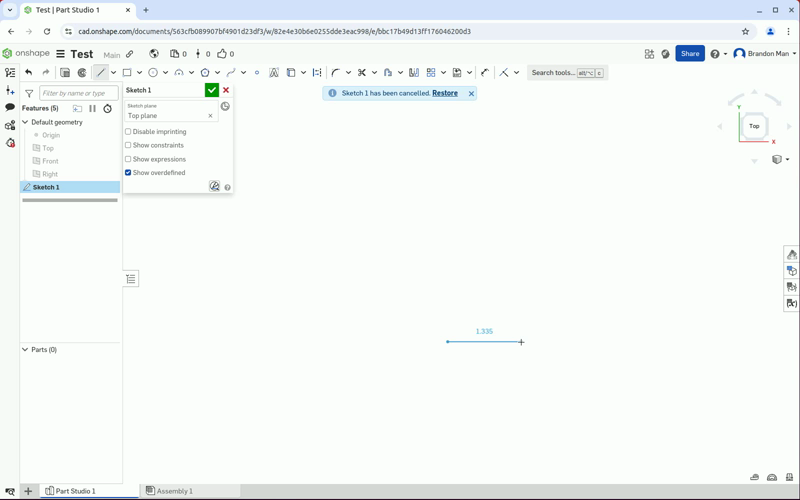
click(521, 341)
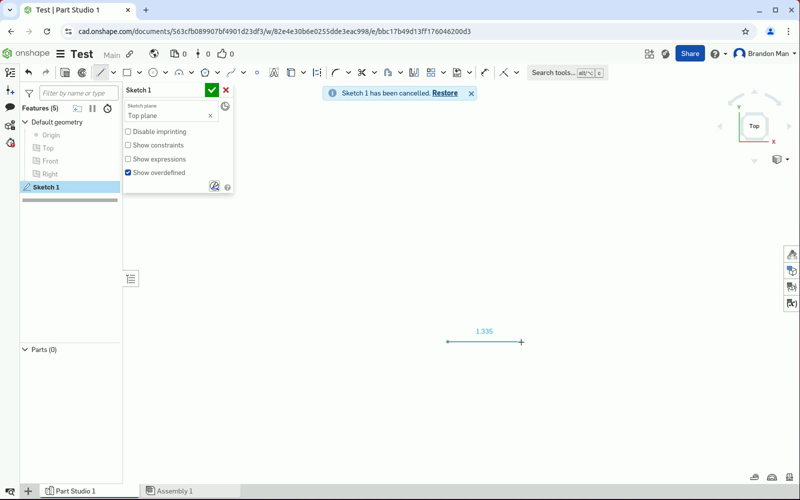
scroll(-6)
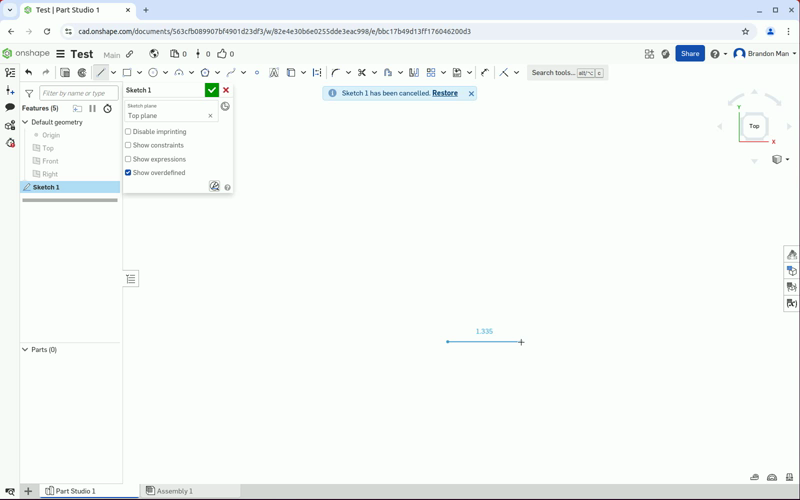
scroll(-6)
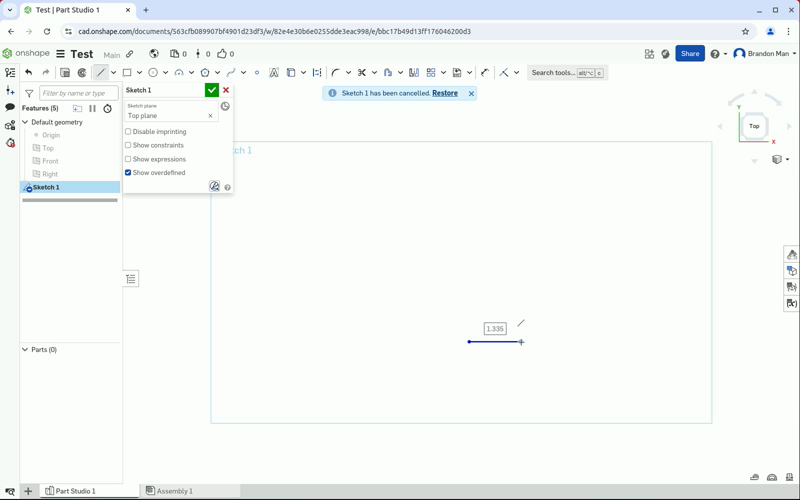
scroll(-6)
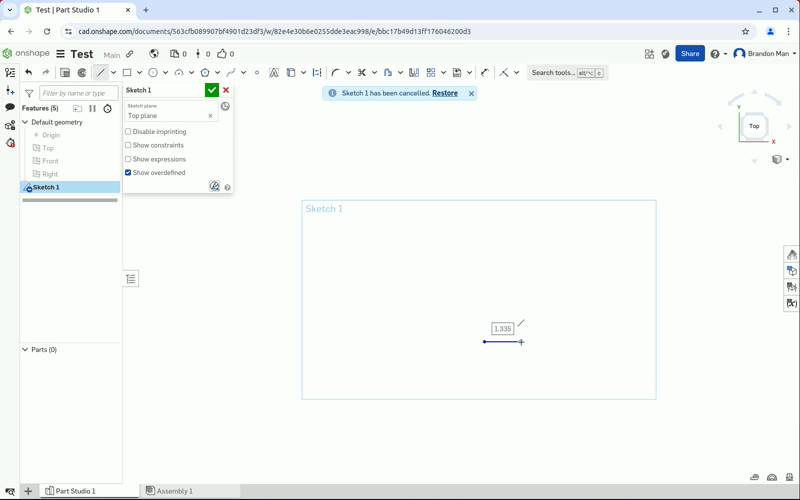
scroll(-6)
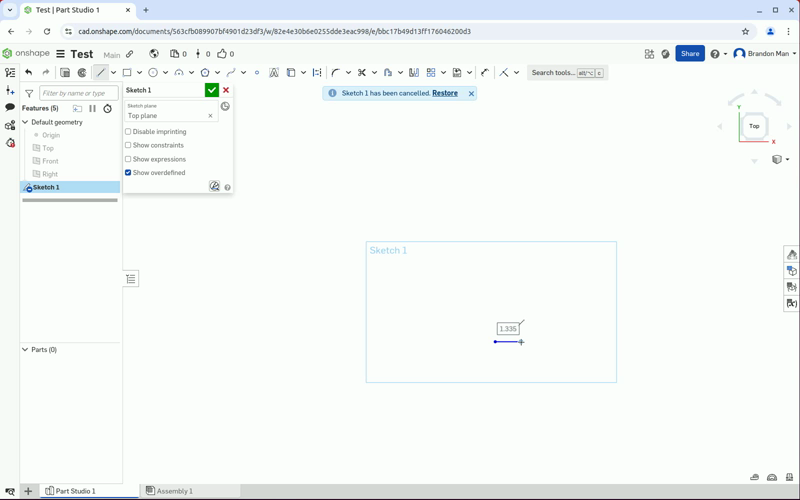
scroll(-6)
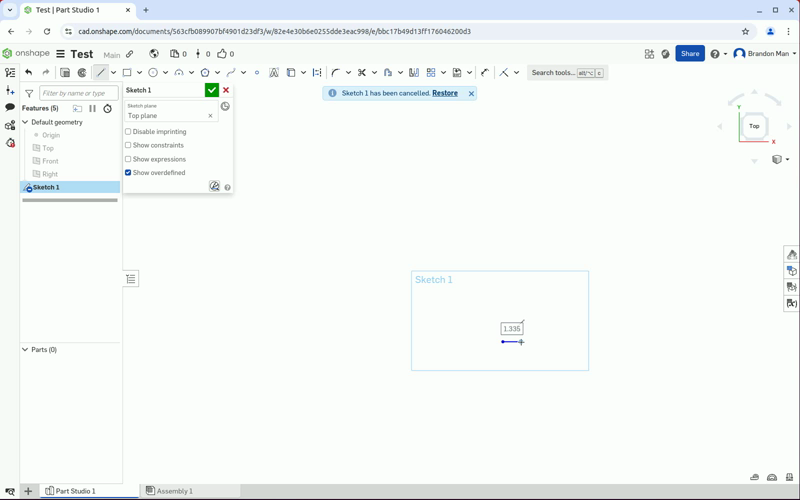
scroll(-6)
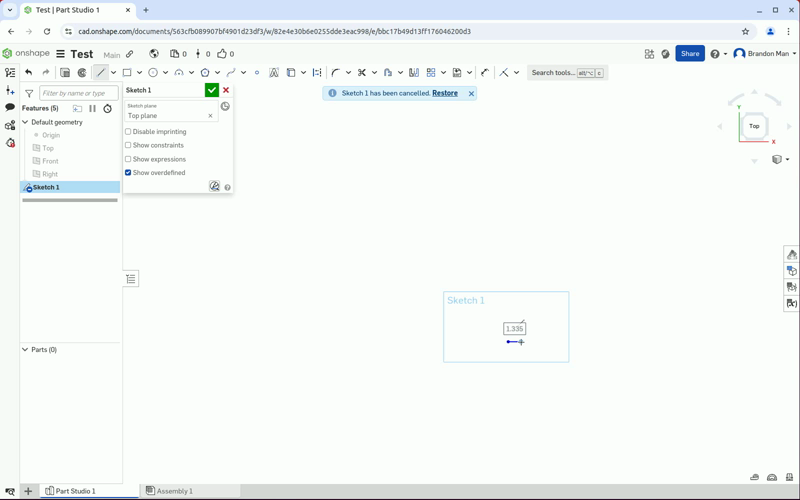
scroll(-6)
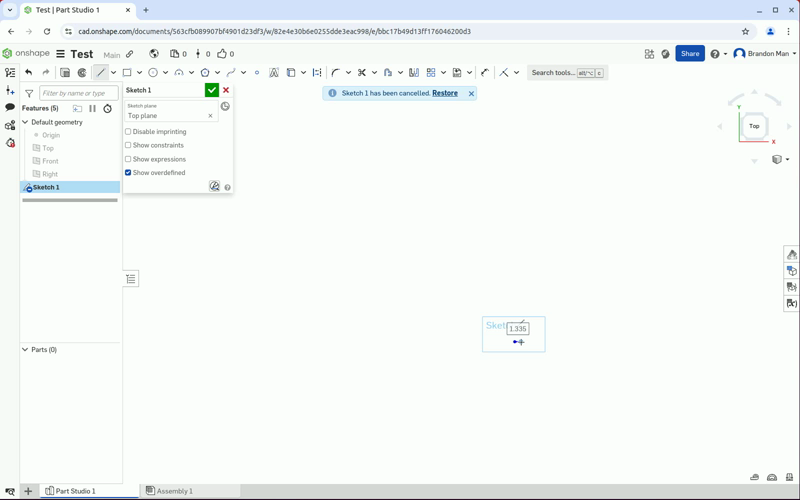
key_up(shift)
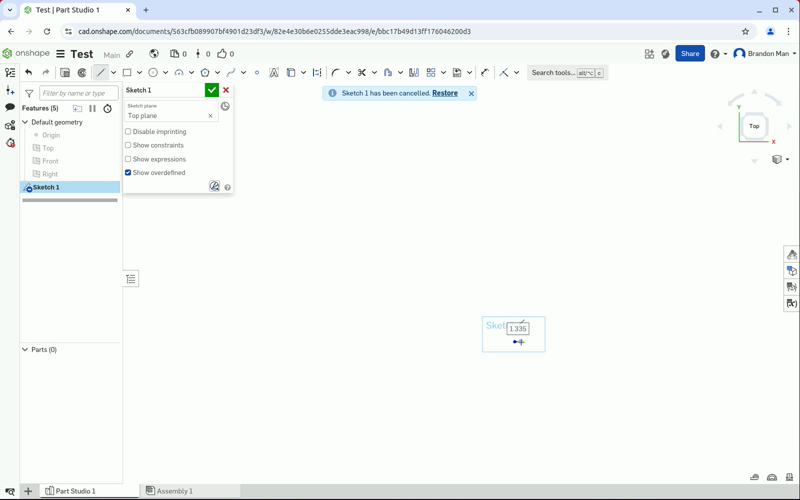
key_down(shift)
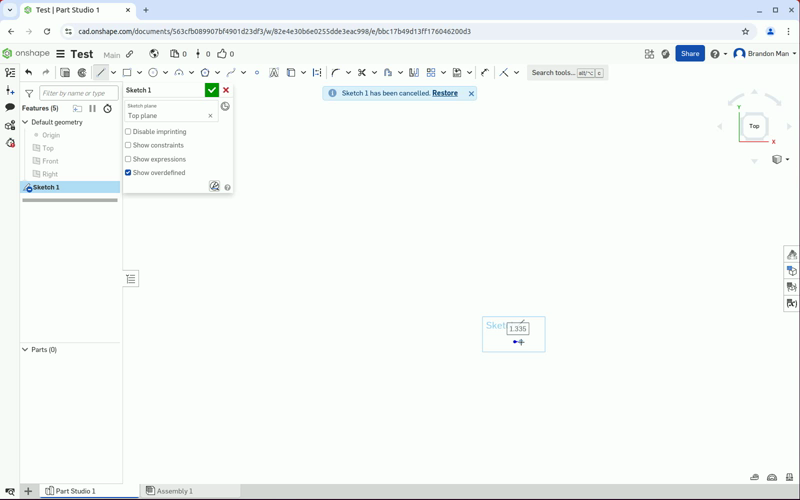
mouse_move(551, 341)
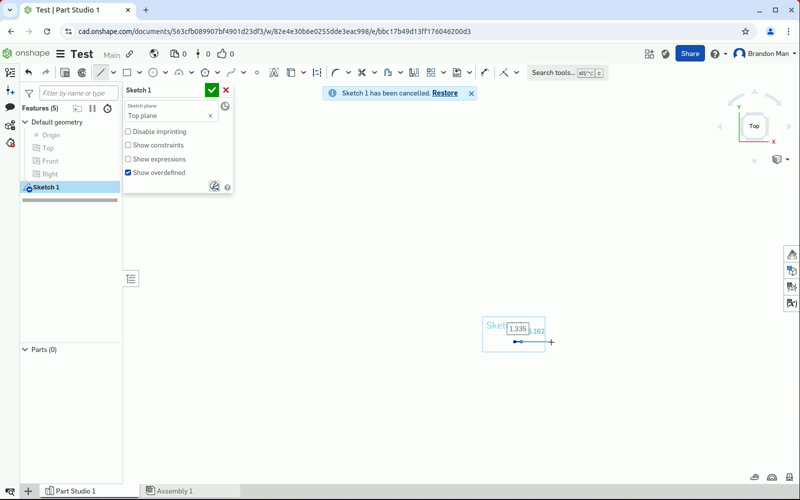
mouse_move(521, 326)
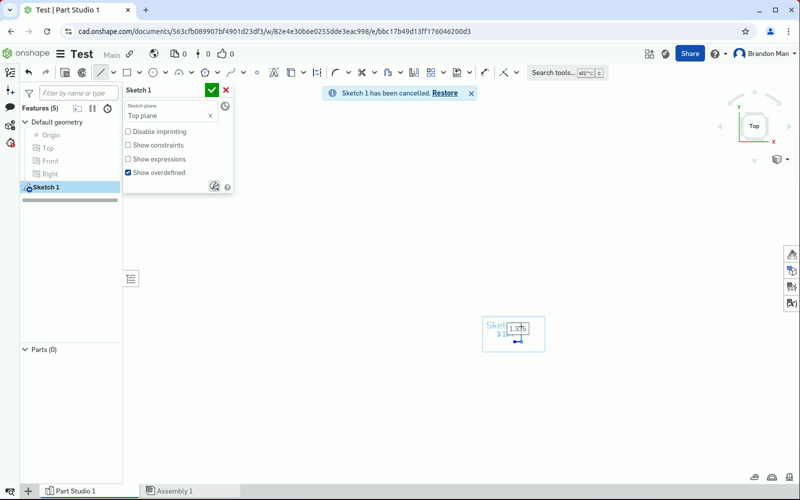
click(521, 326)
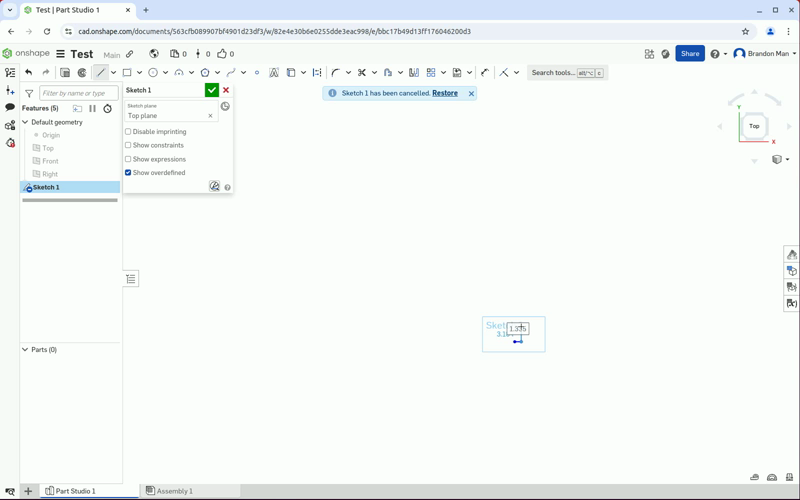
key_up(shift)
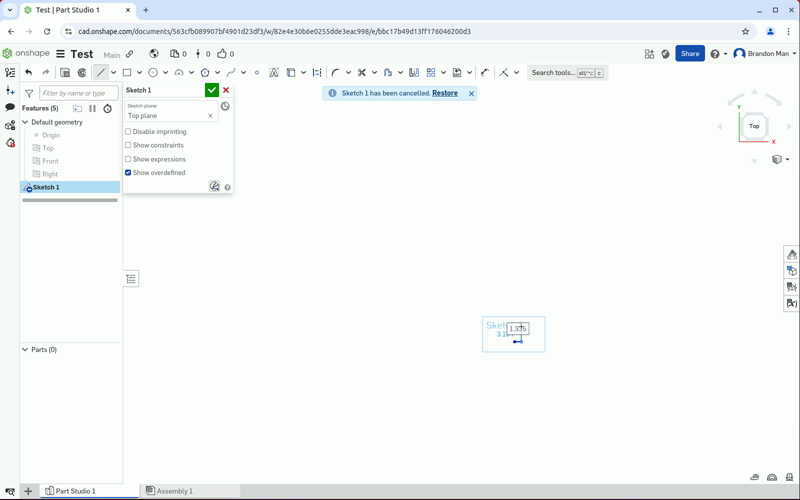
key(esc)
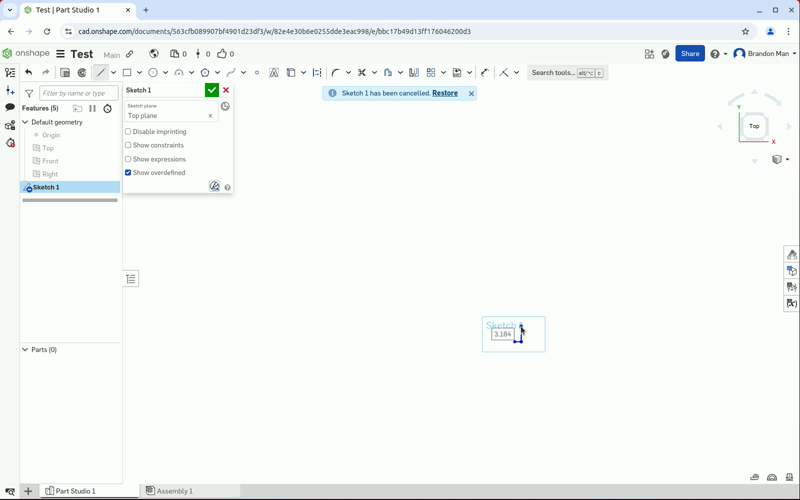
key(a)
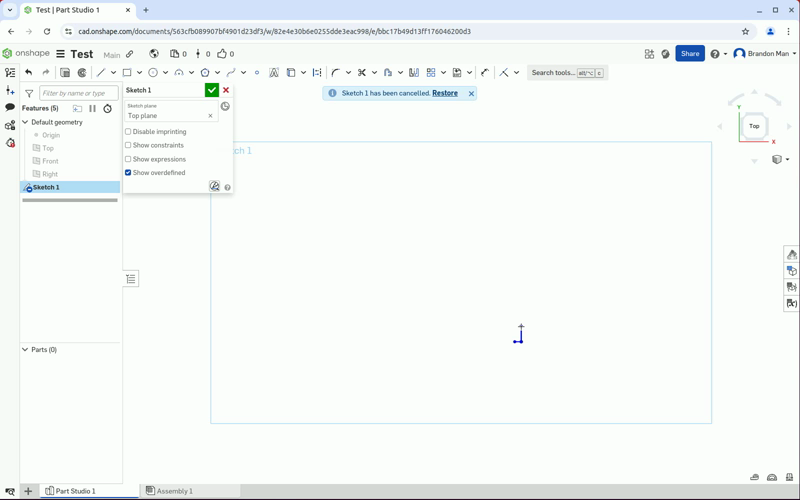
mouse_move(521, 326)
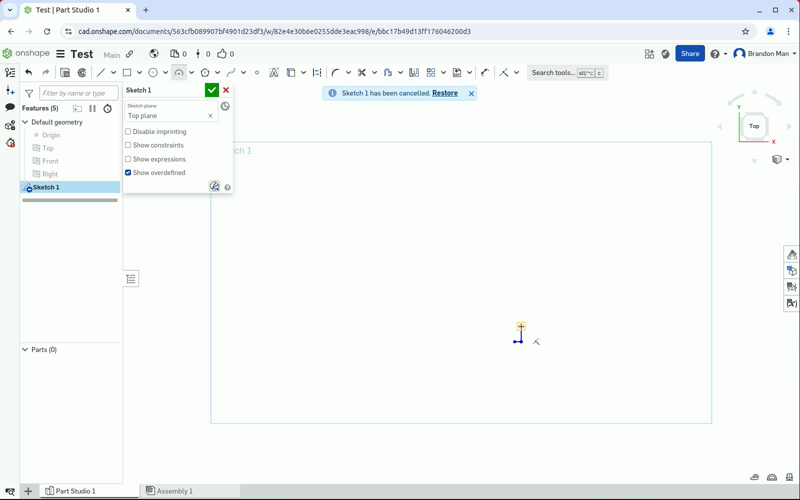
click(521, 326)
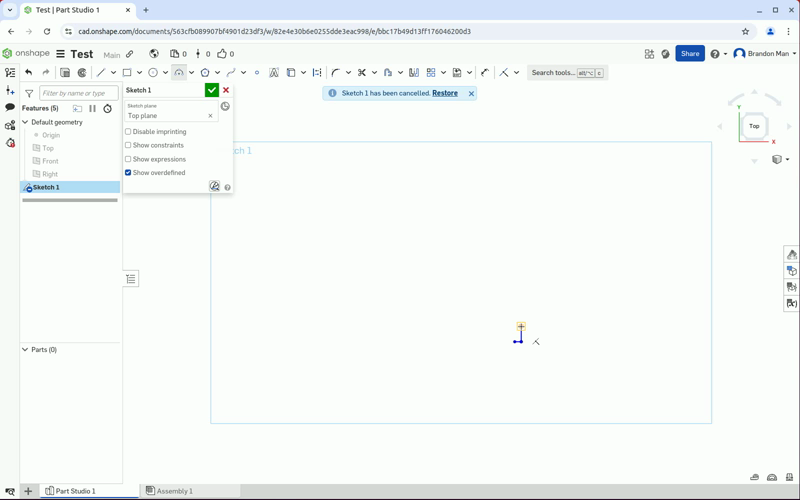
key_down(shift)
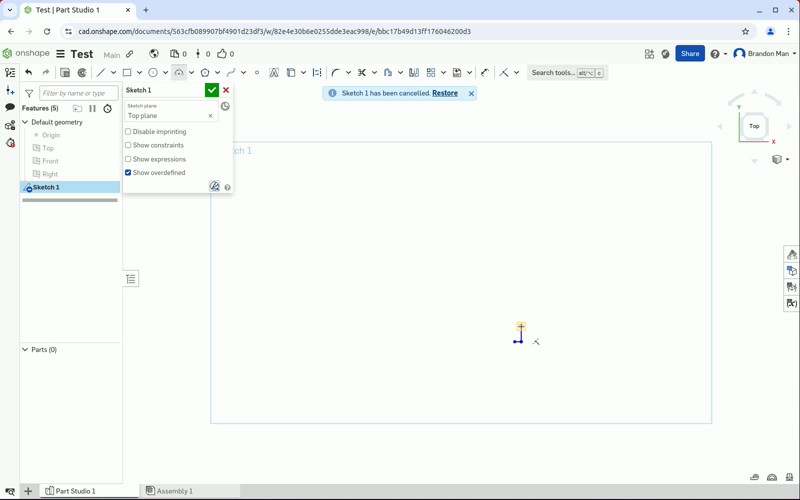
mouse_move(521, 254)
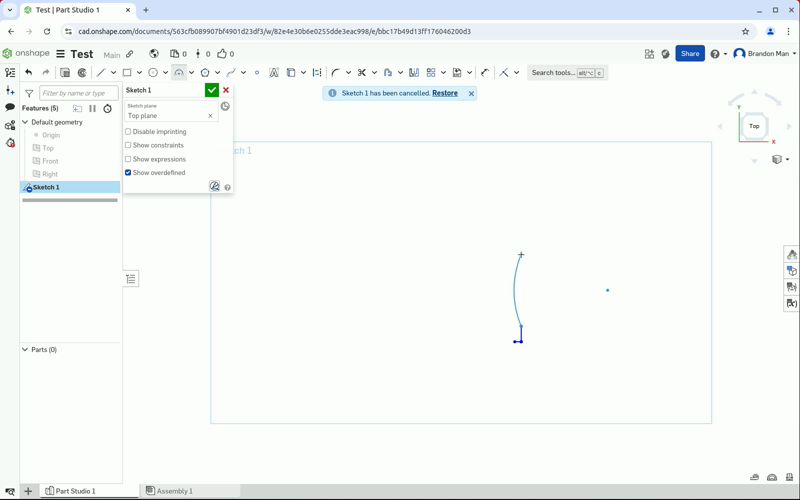
click(521, 254)
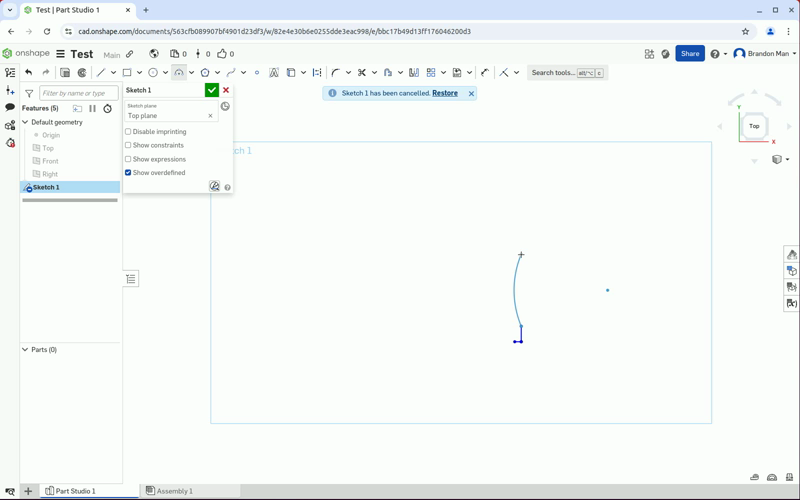
mouse_move(557, 290)
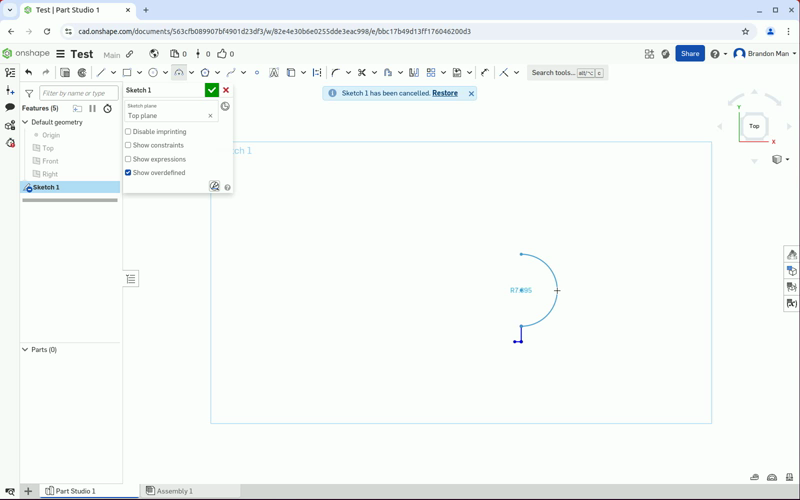
click(557, 290)
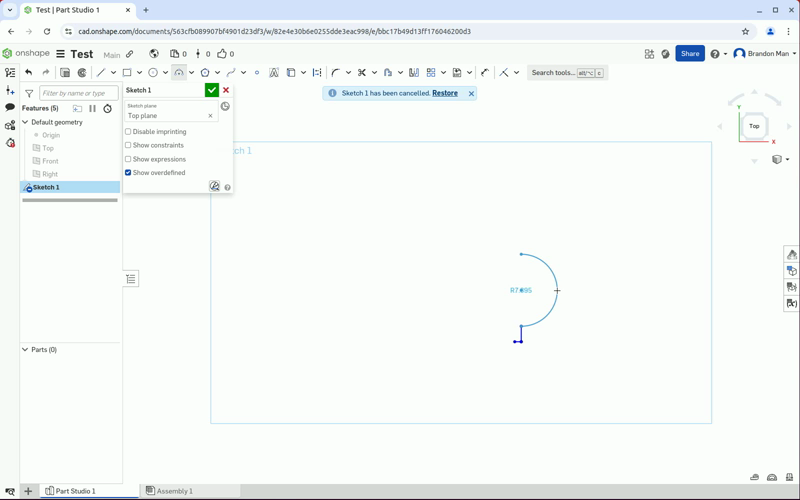
key_up(shift)
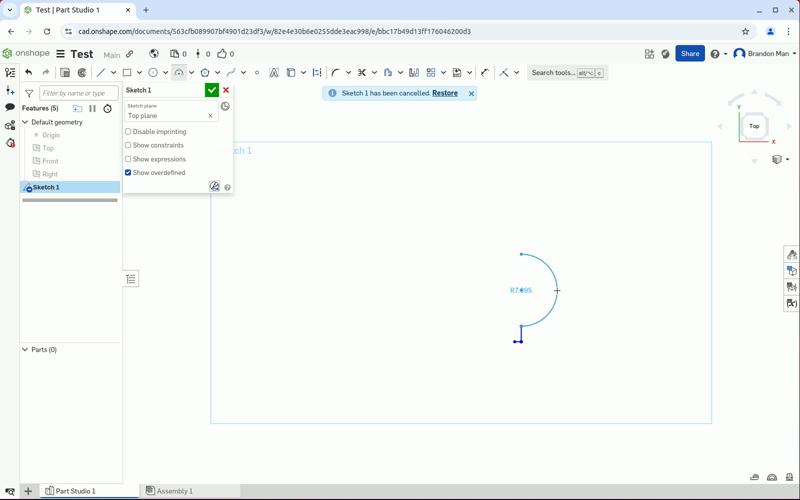
key(esc)
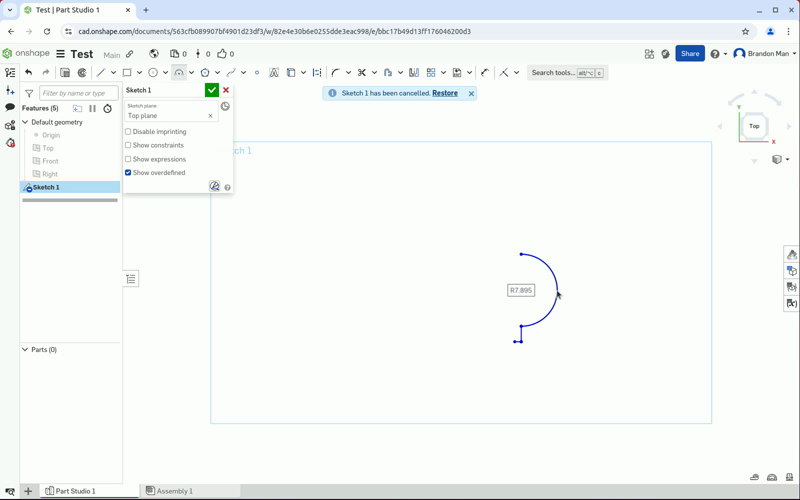
key(l)
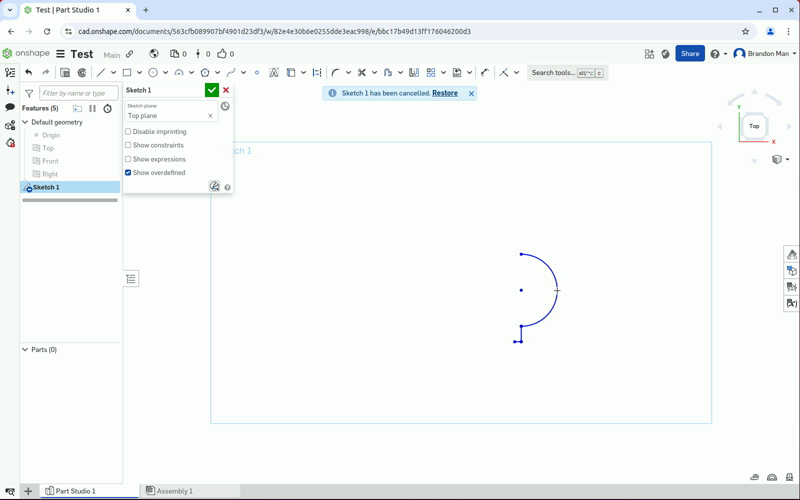
mouse_move(521, 254)
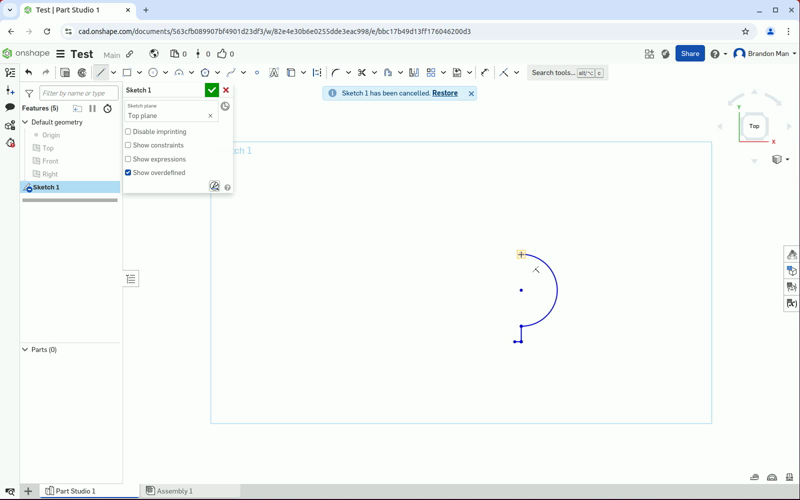
click(521, 254)
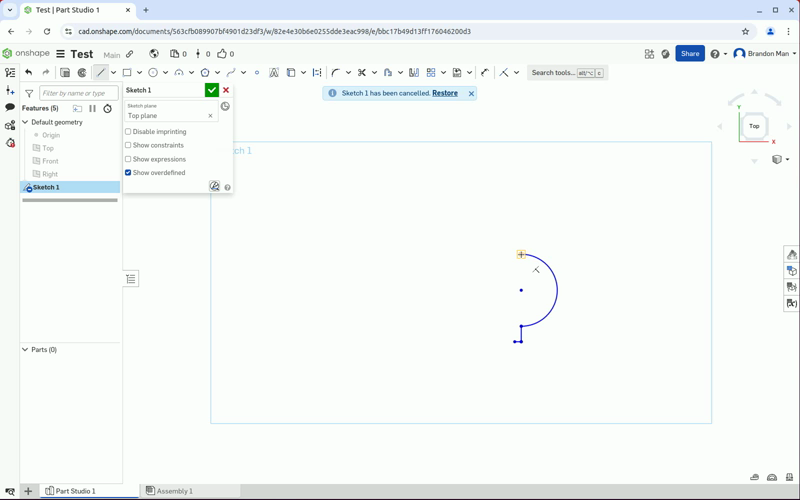
key_down(shift)
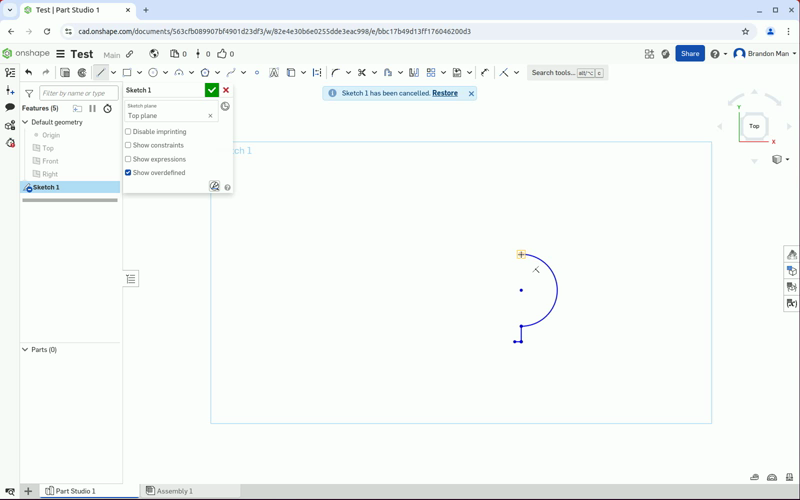
mouse_move(551, 254)
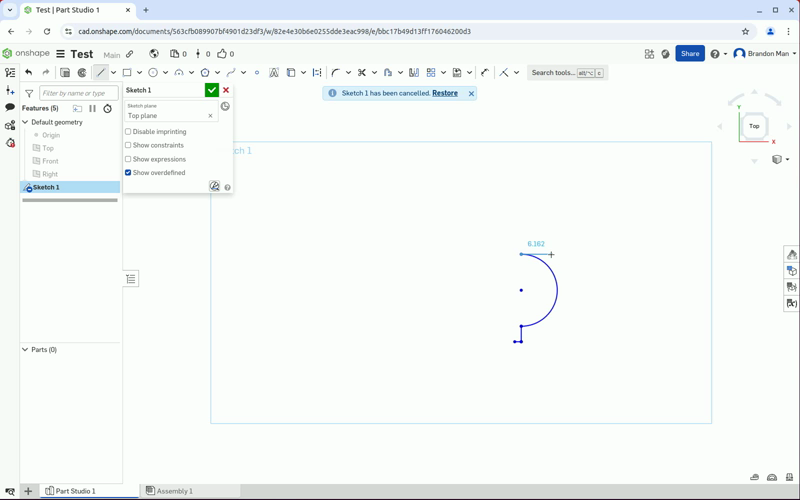
mouse_move(521, 239)
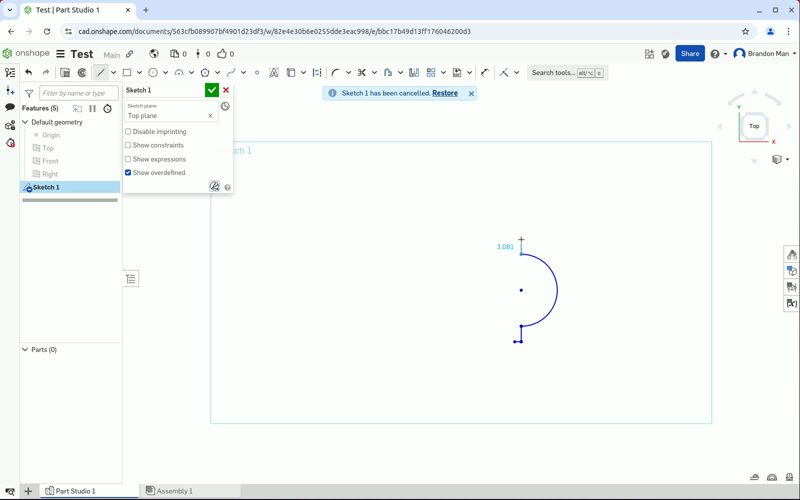
click(521, 239)
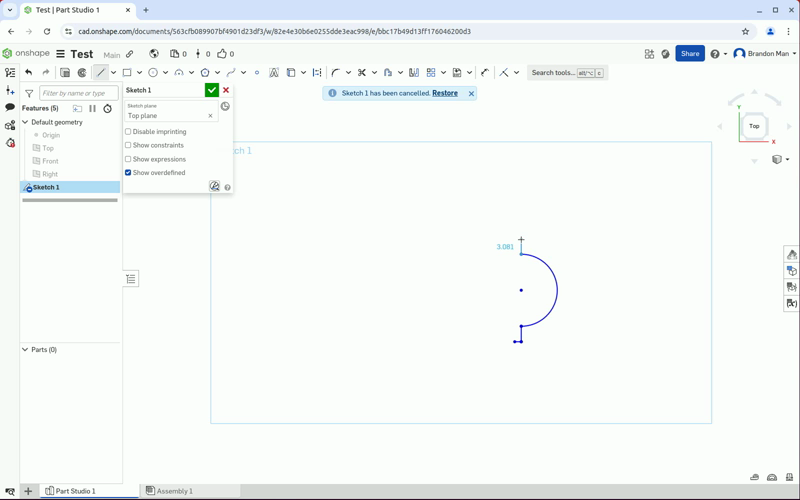
key_up(shift)
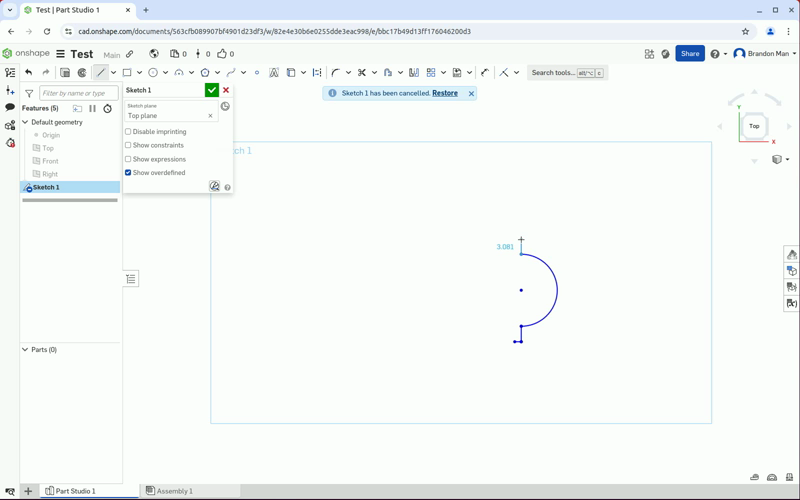
key_down(shift)
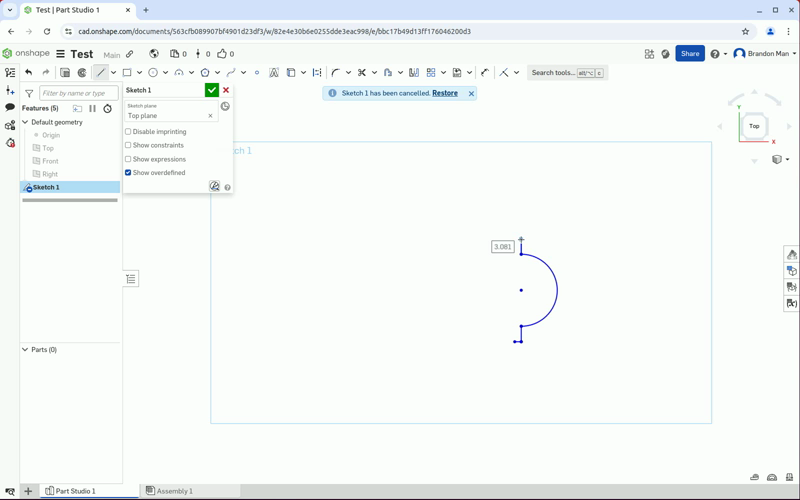
mouse_move(551, 239)
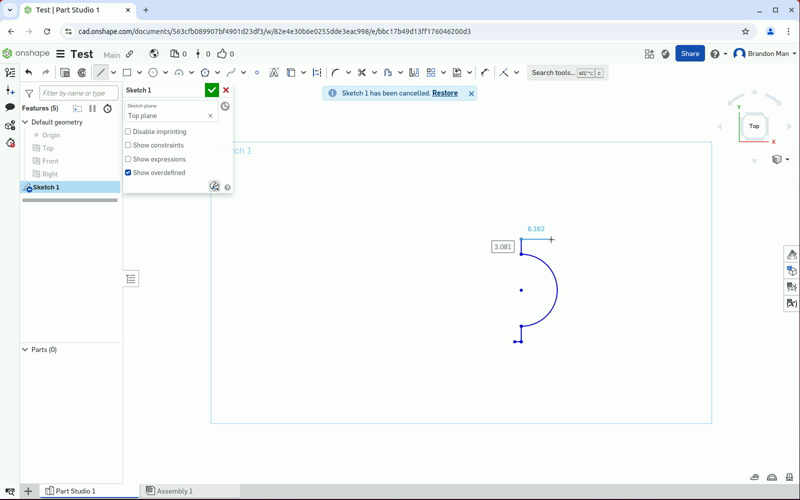
mouse_move(514, 239)
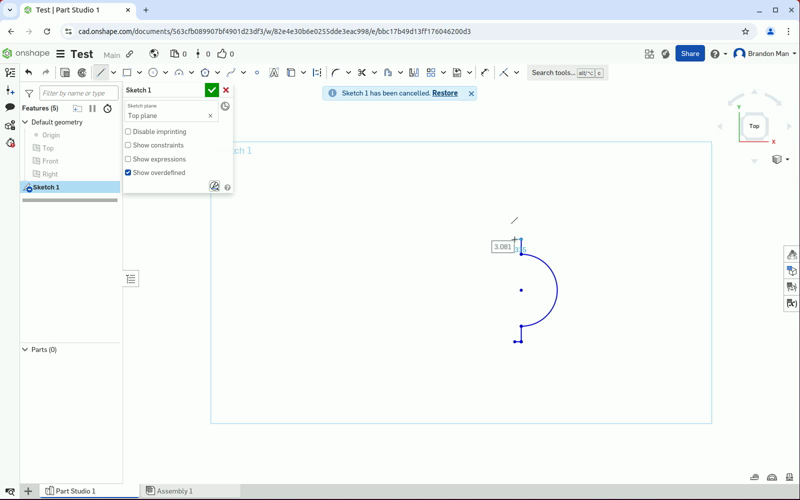
scroll(6)
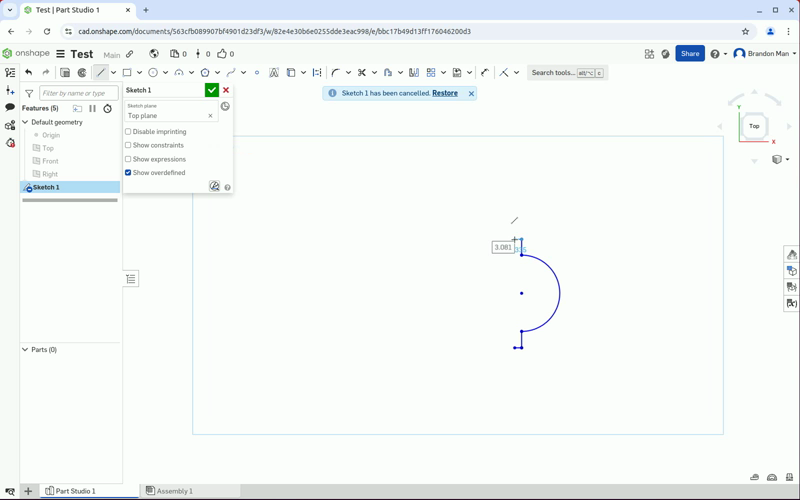
scroll(6)
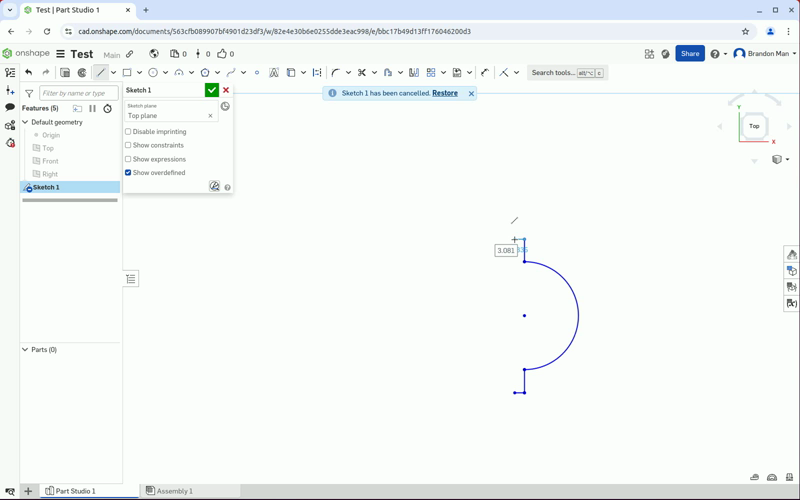
scroll(6)
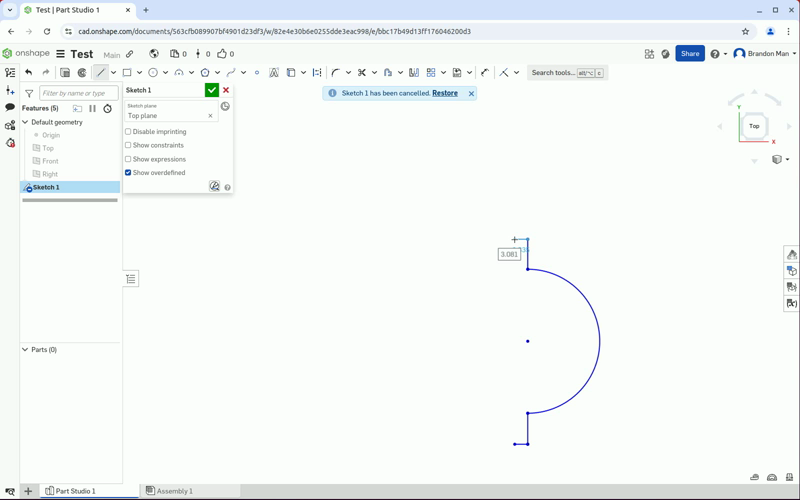
scroll(6)
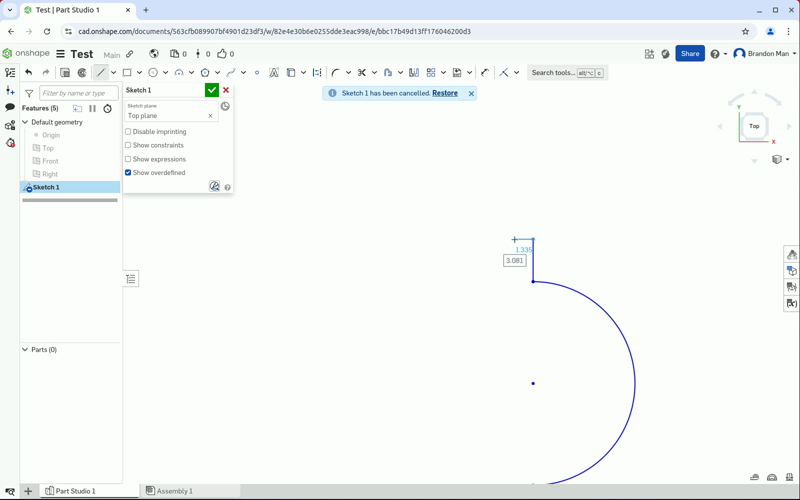
scroll(6)
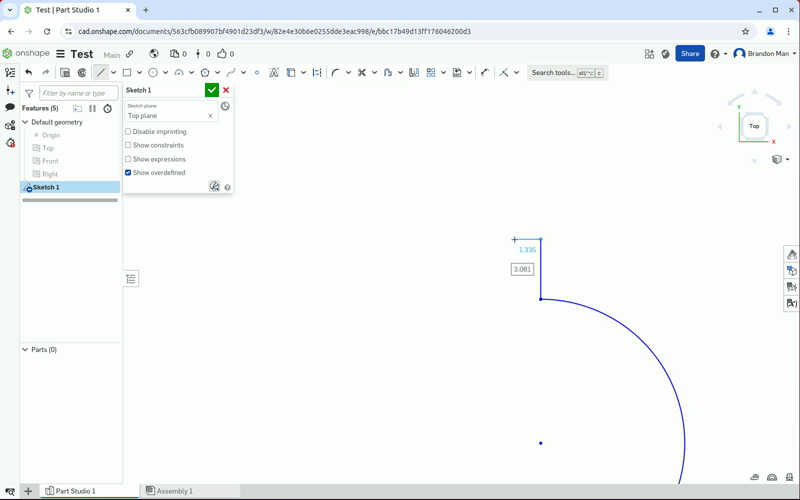
scroll(6)
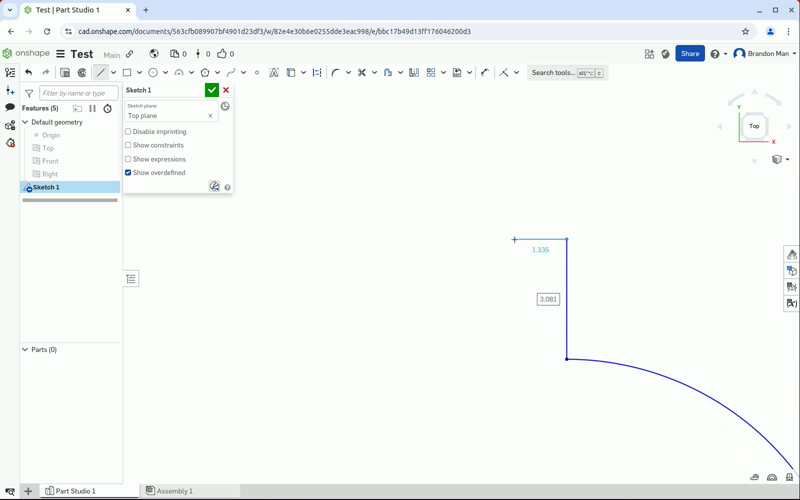
scroll(6)
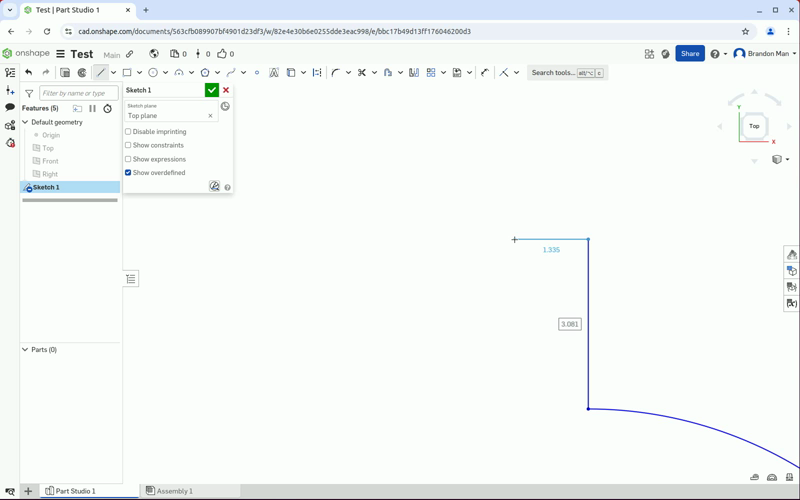
click(514, 239)
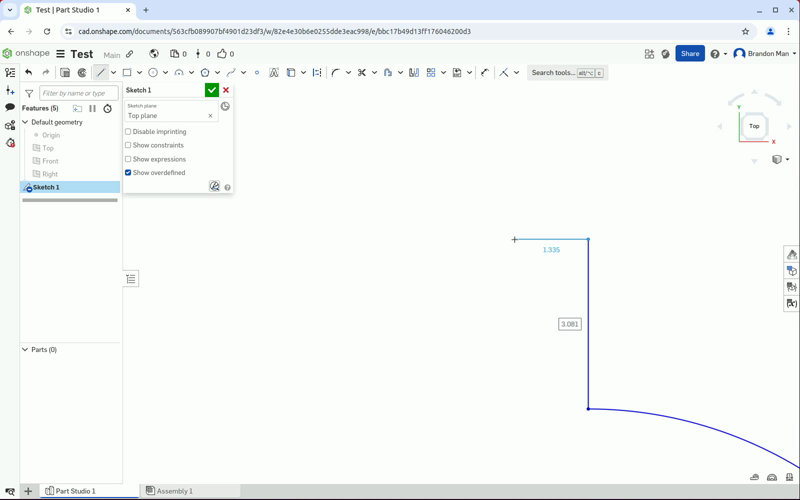
scroll(-6)
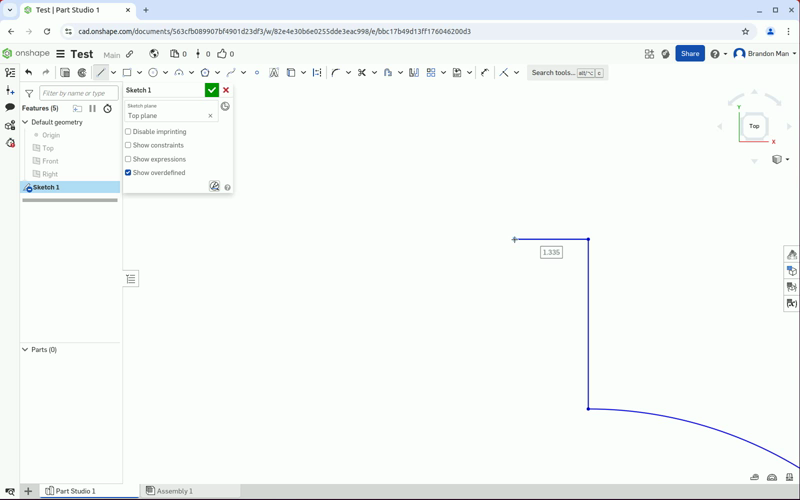
scroll(-6)
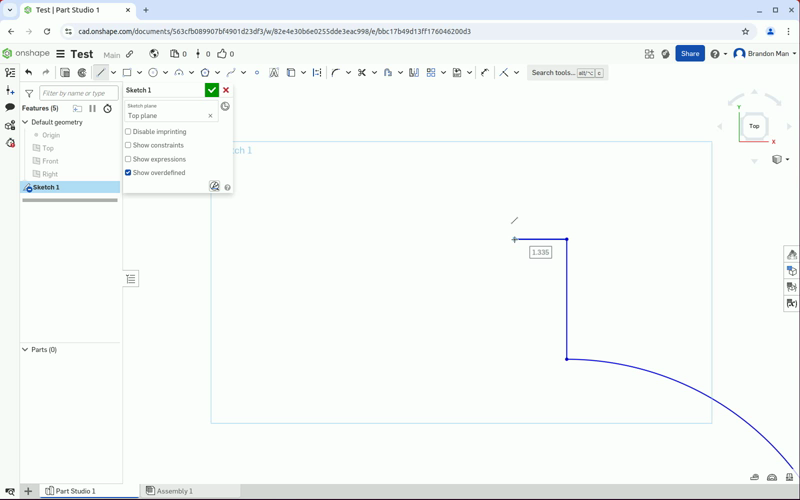
scroll(-6)
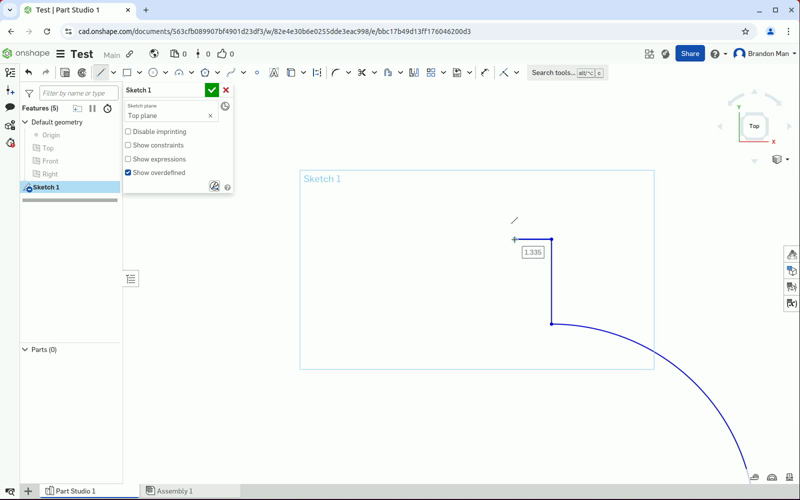
scroll(-6)
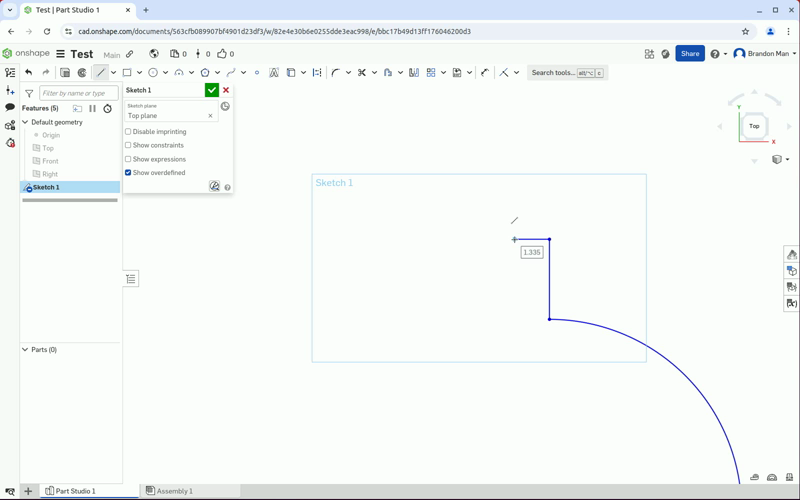
scroll(-6)
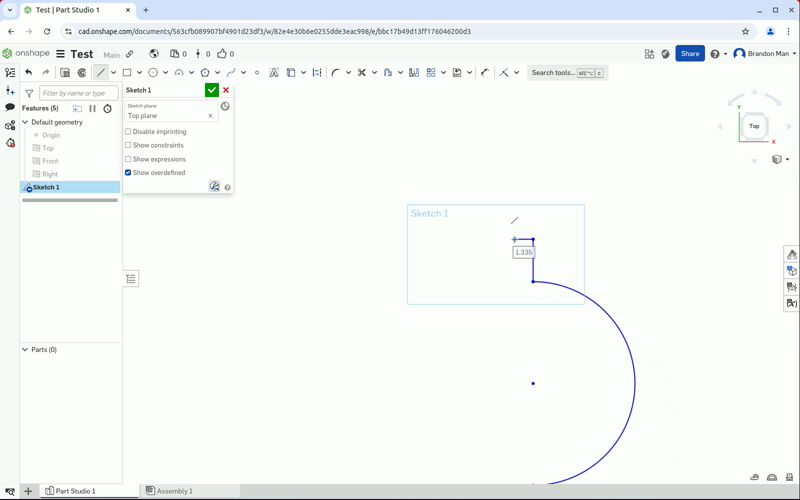
scroll(-6)
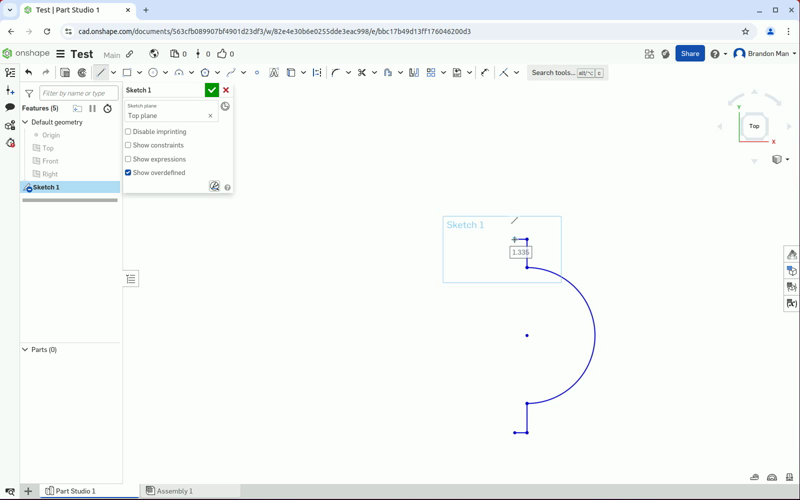
scroll(-6)
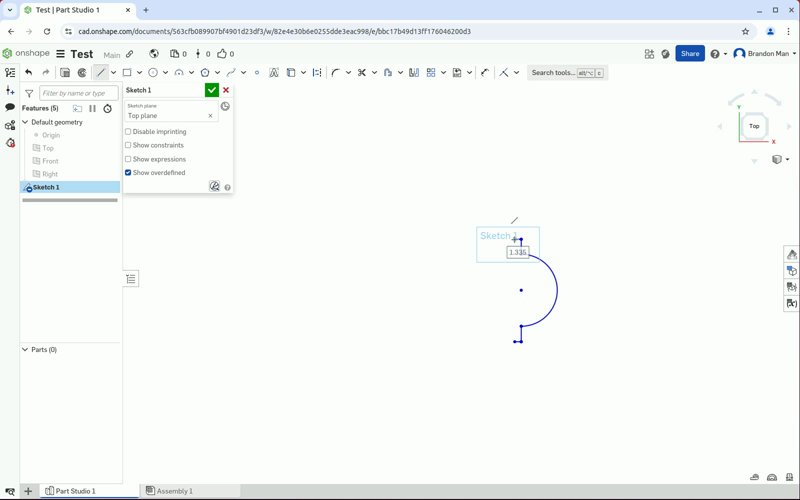
key_up(shift)
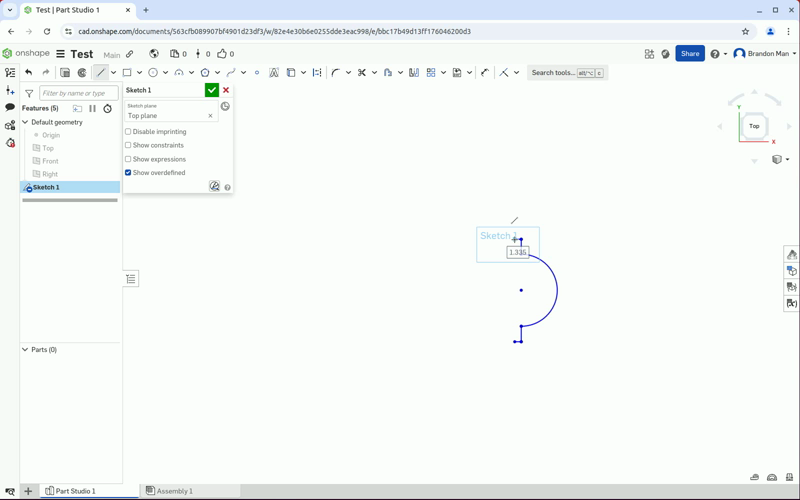
key(esc)
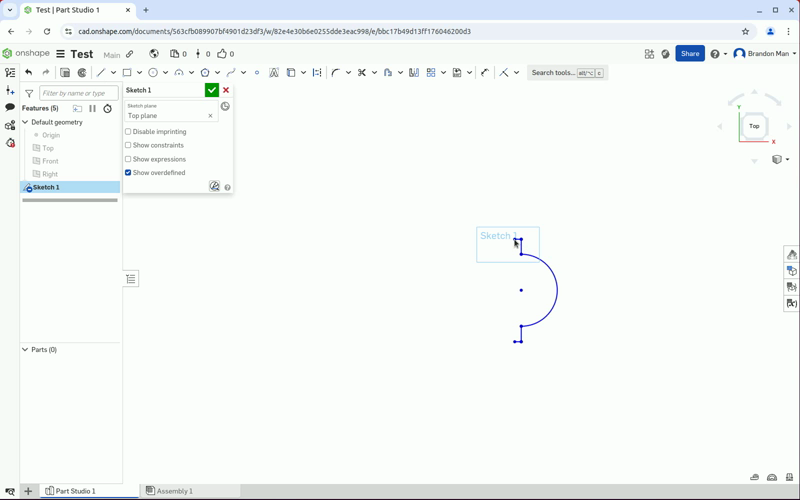
key(a)
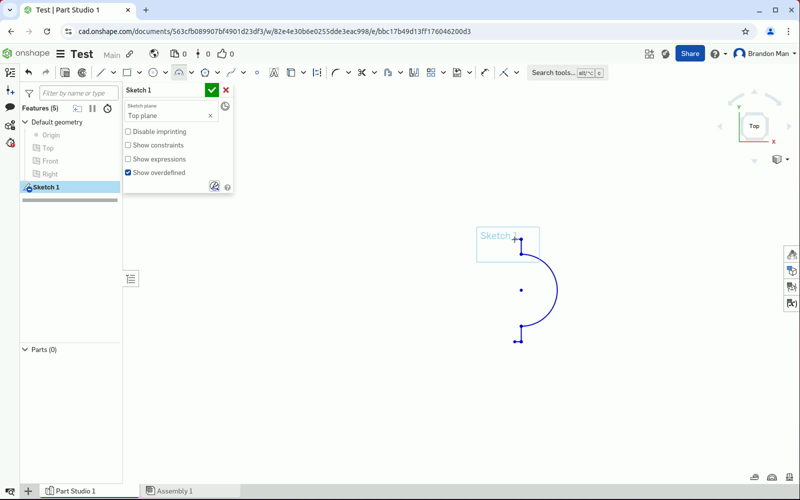
mouse_move(514, 239)
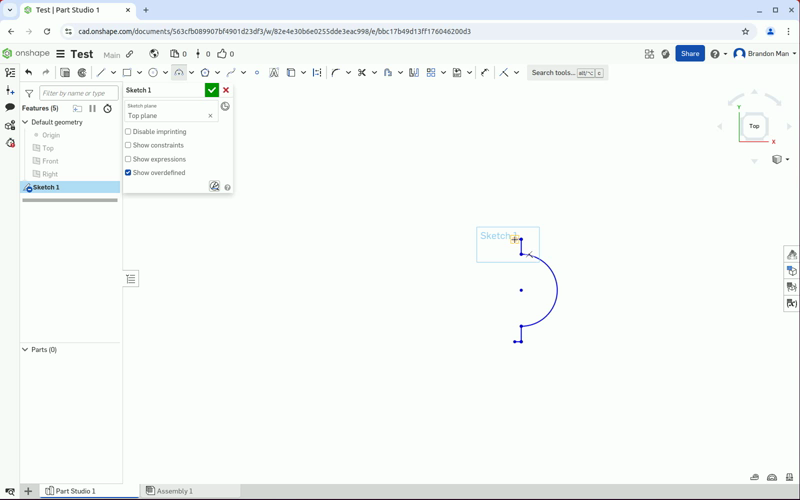
click(514, 239)
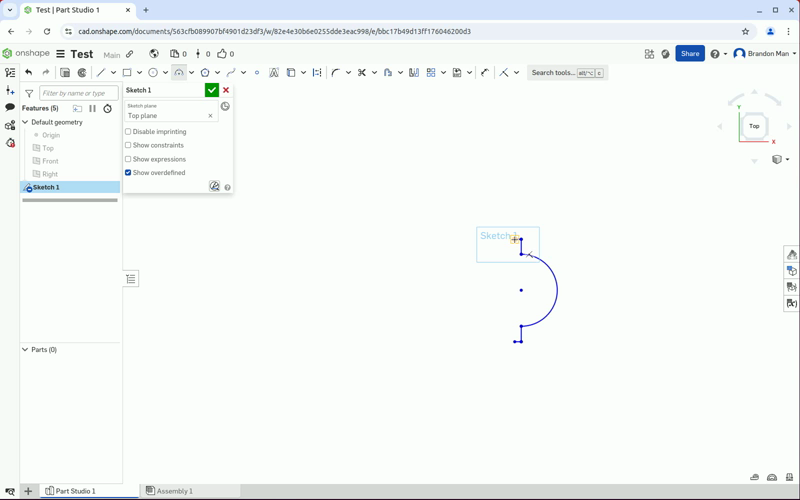
mouse_move(514, 341)
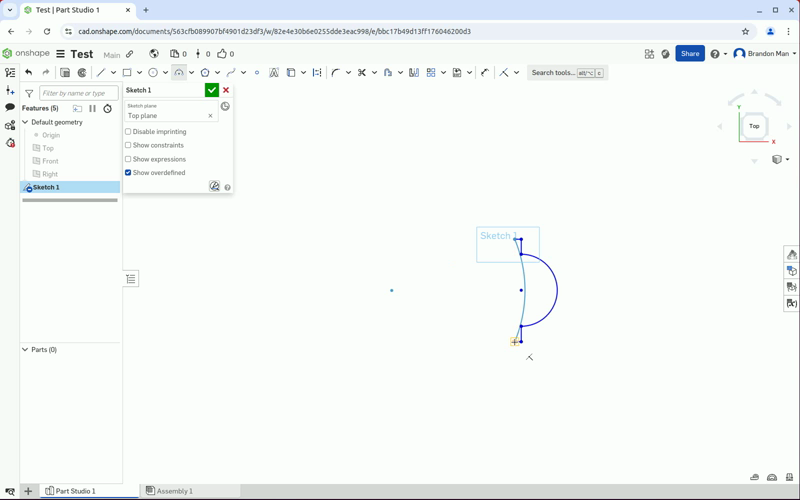
click(514, 341)
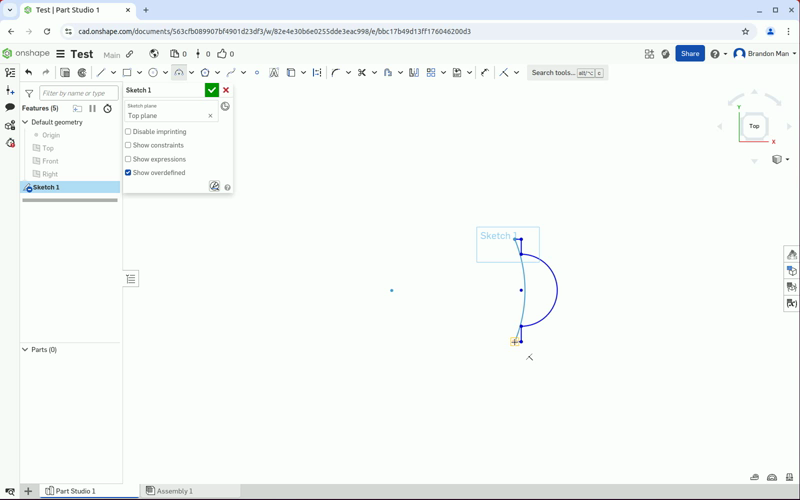
key_down(shift)
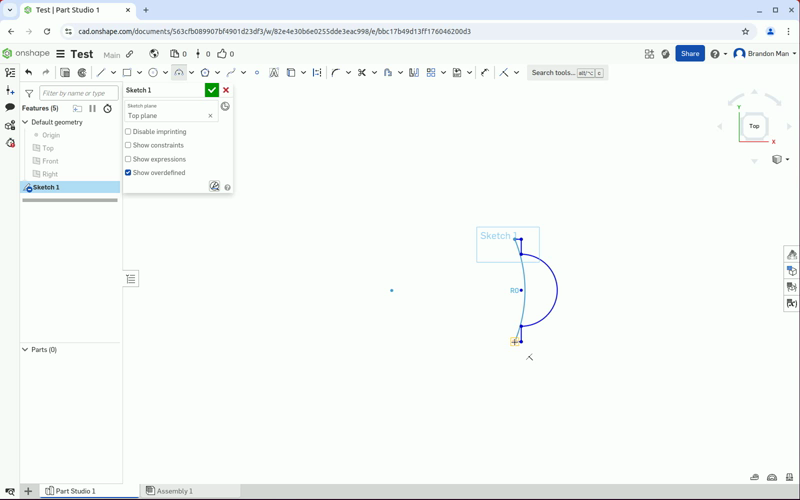
mouse_move(573, 290)
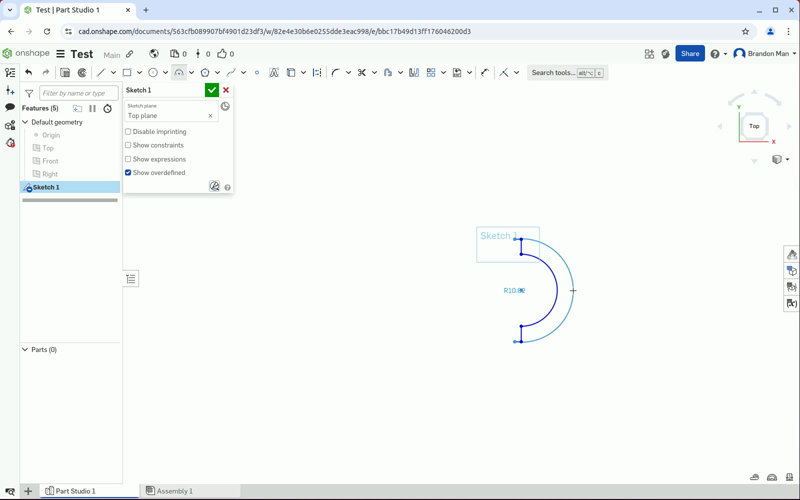
click(573, 290)
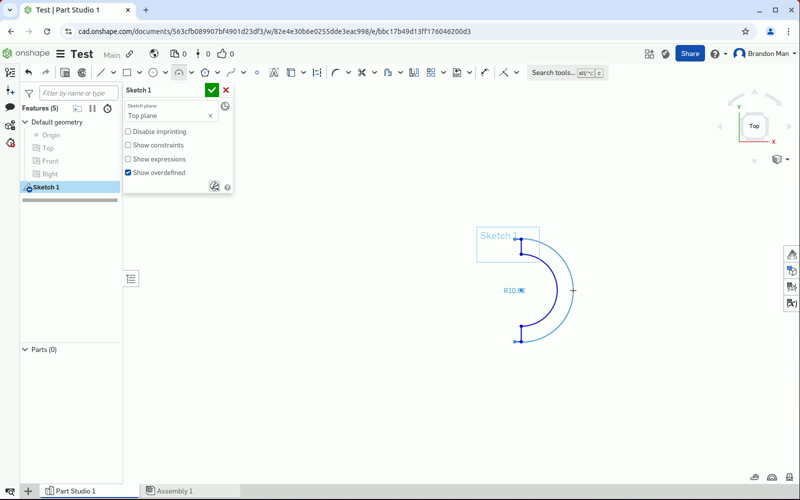
key_up(shift)
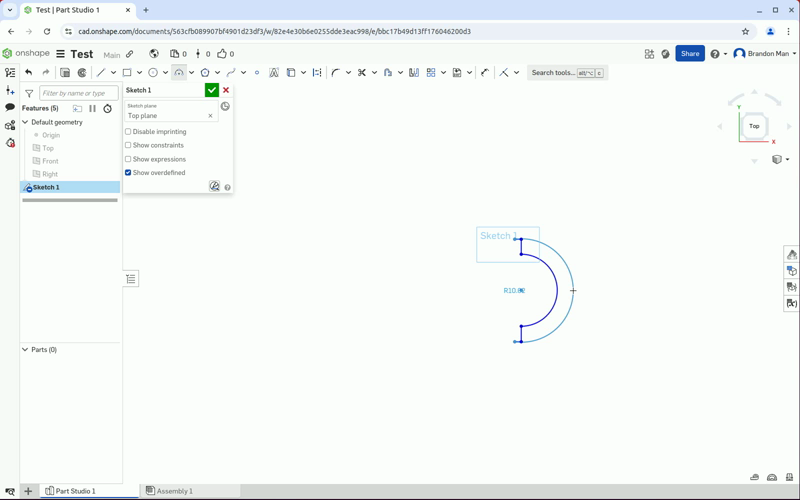
key(esc)
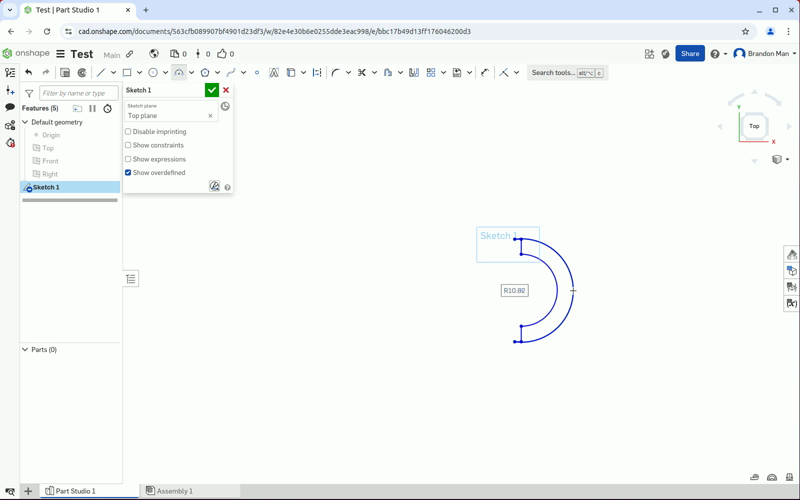
mouse_move(543, 332)
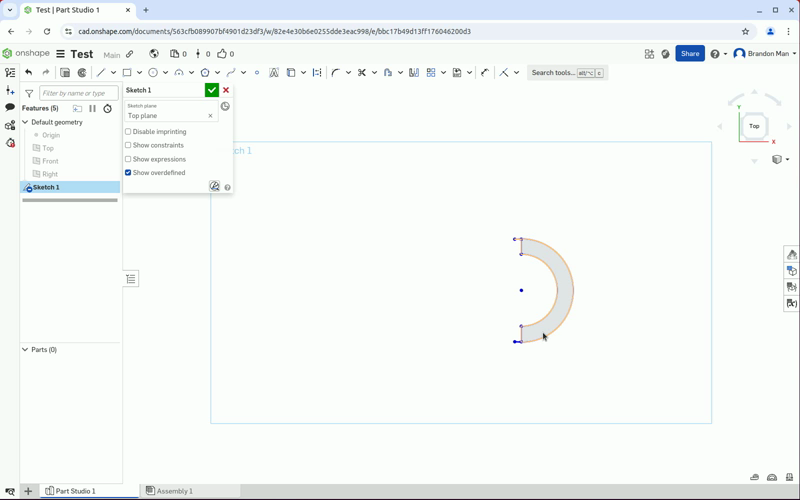
click(543, 332)
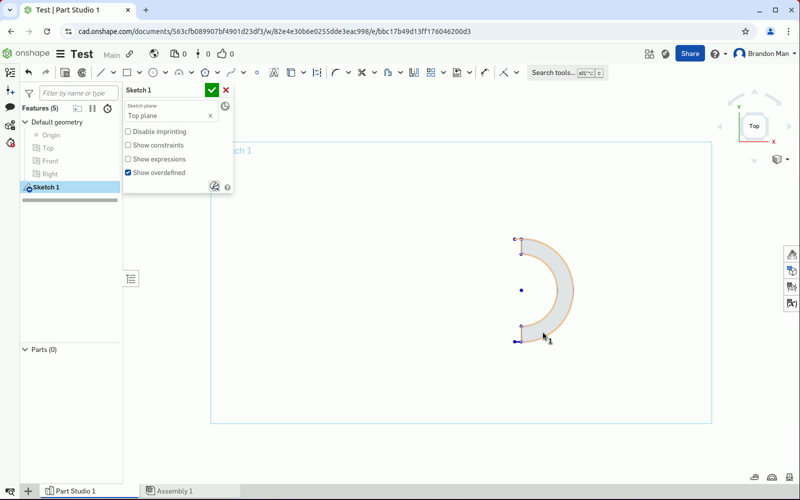
mouse_move(73, 352)
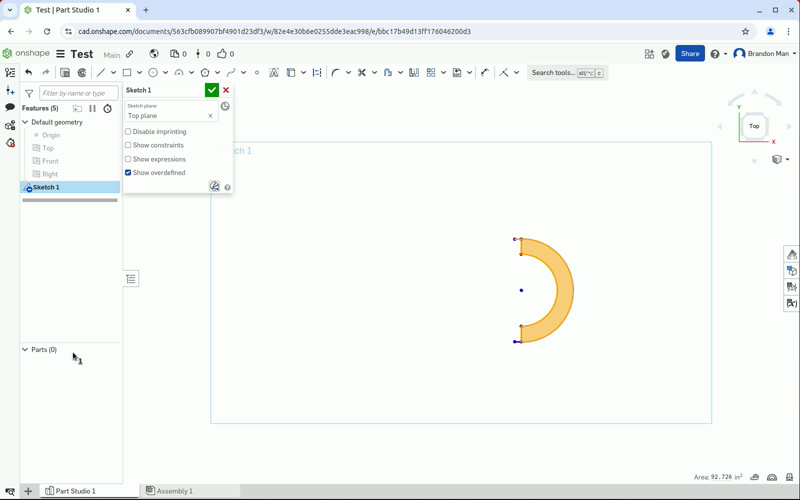
key(shift+y)
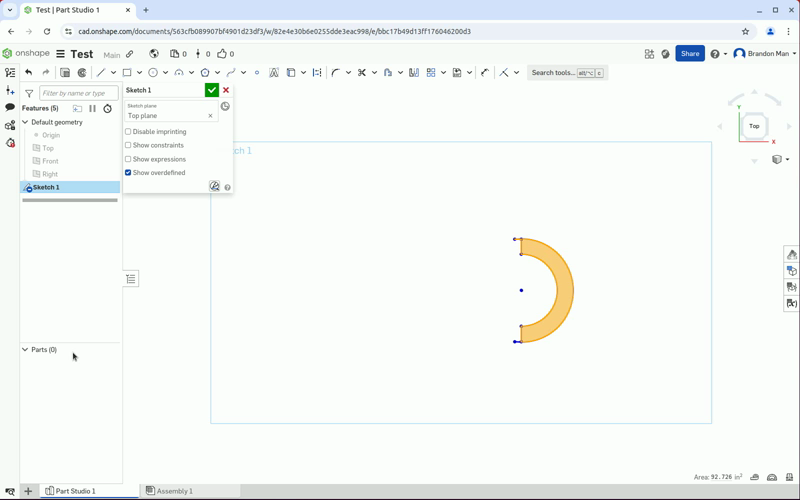
key(shift+e)
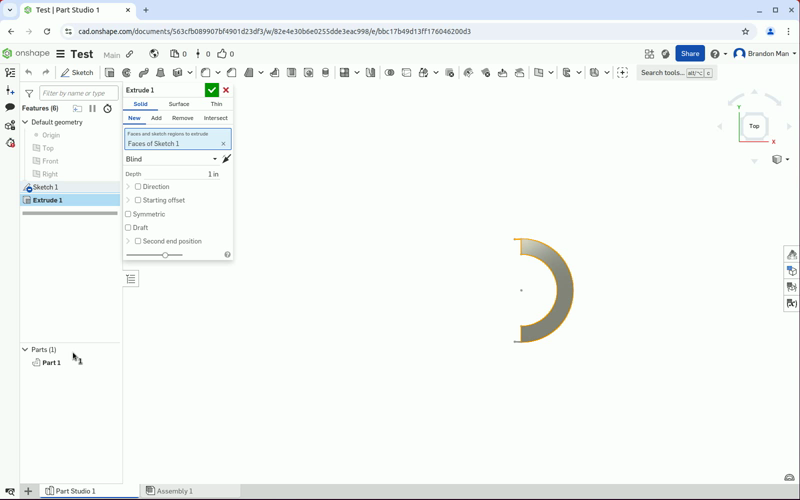
mouse_move(143, 106)
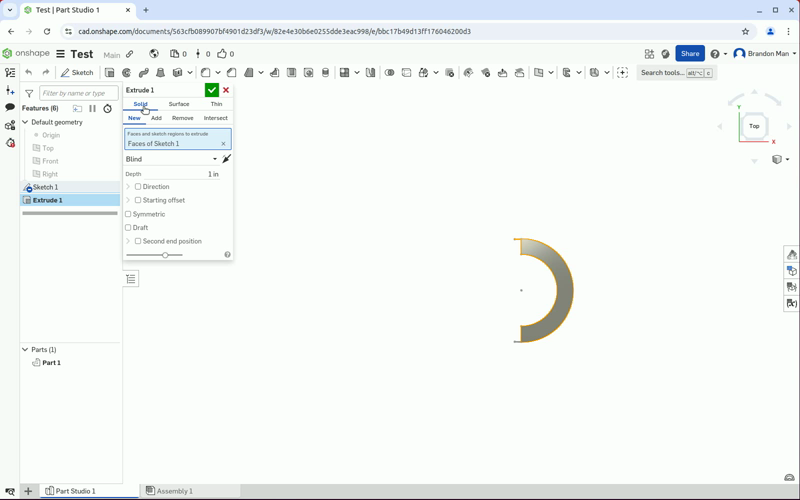
click(143, 106)
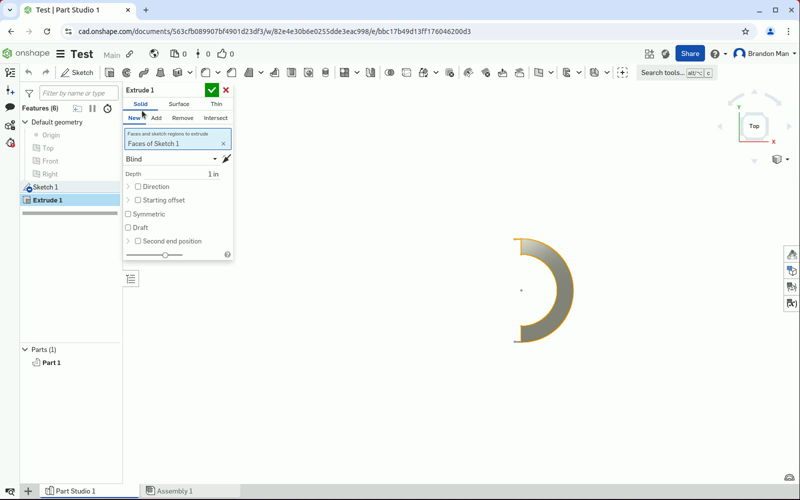
mouse_move(137, 120)
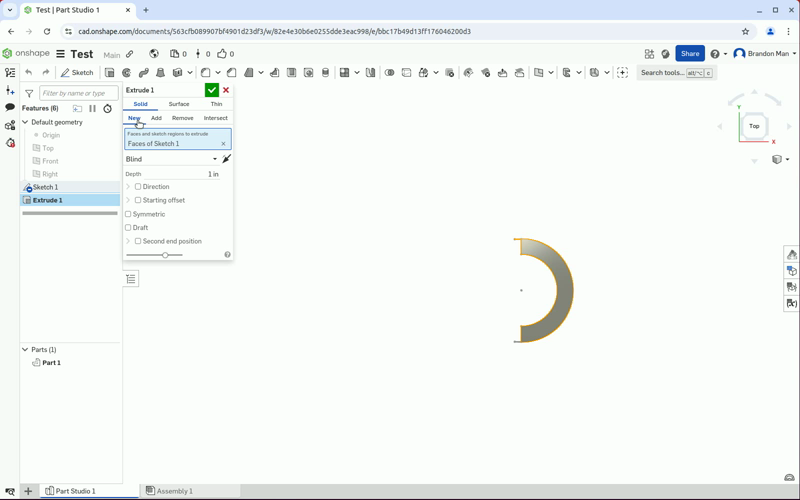
click(137, 120)
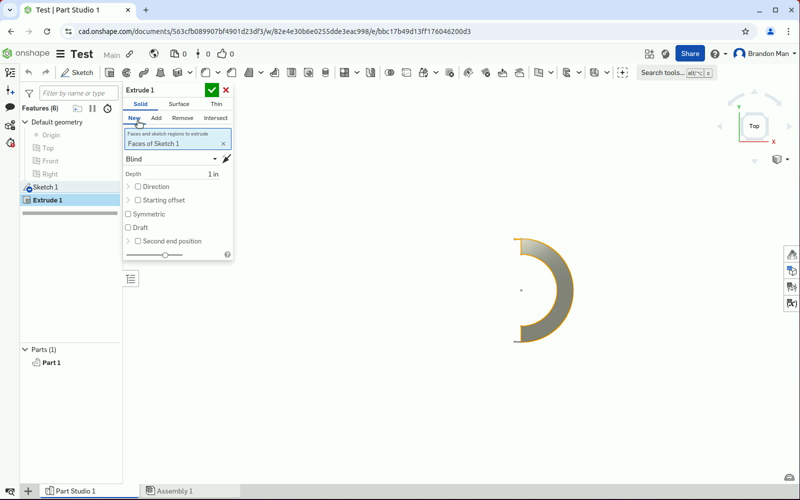
key(tab, 4)
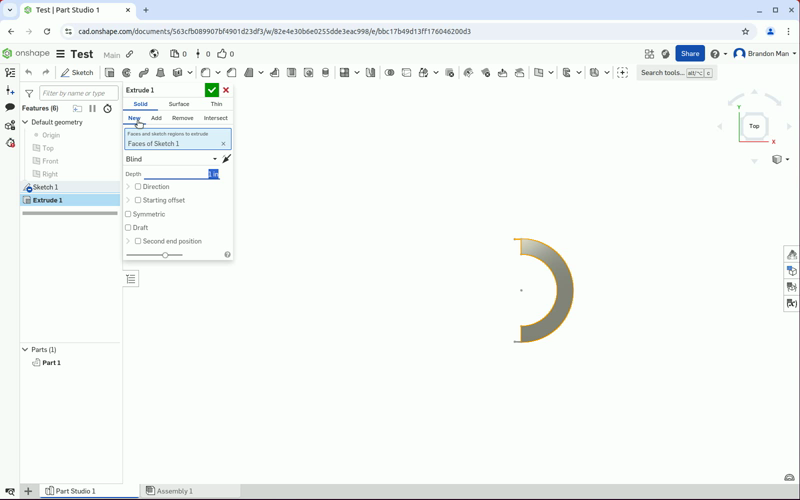
text(16.85)
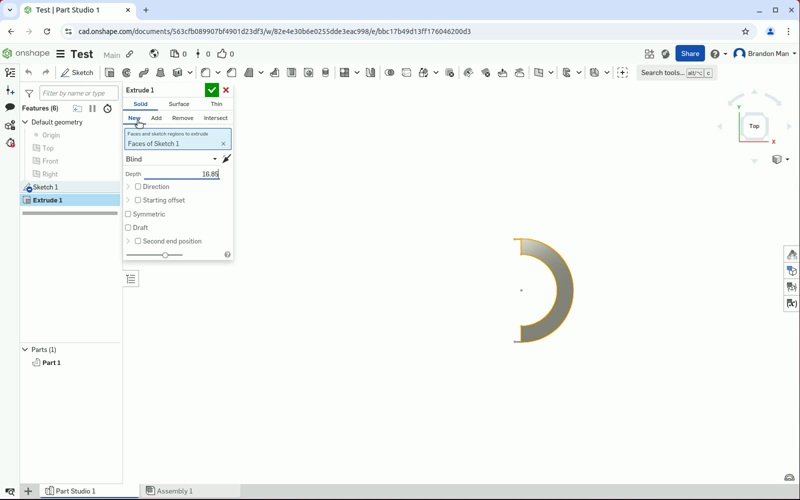
key(enter)
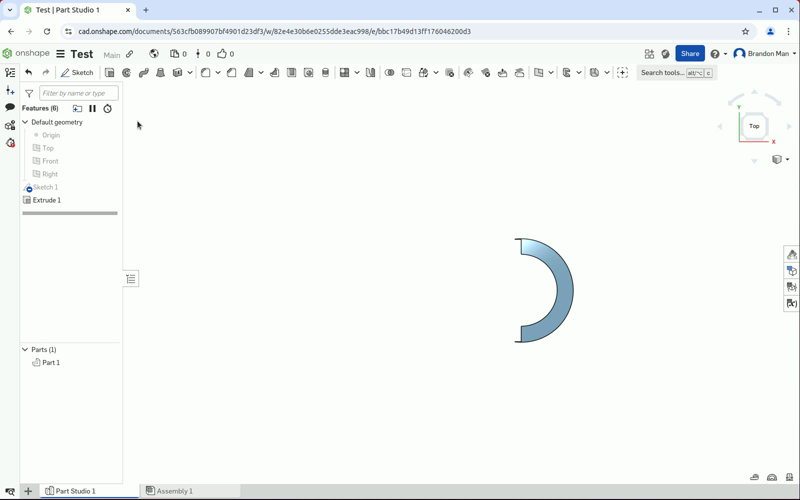
key(shift+h)
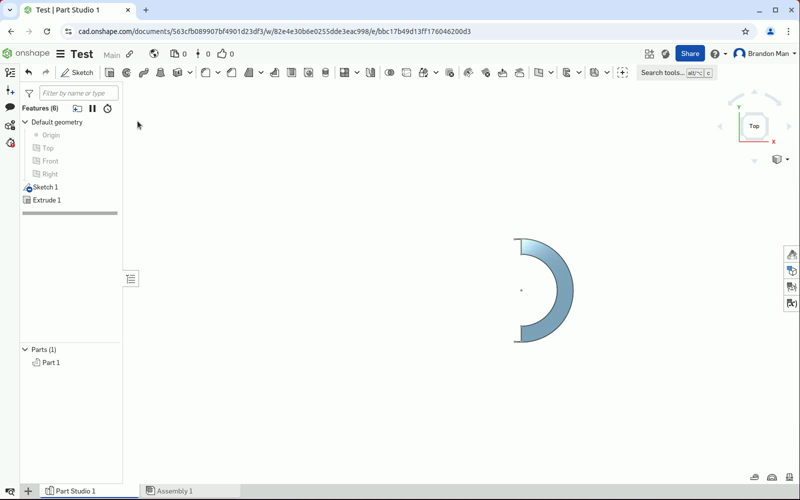
key(shift+h)
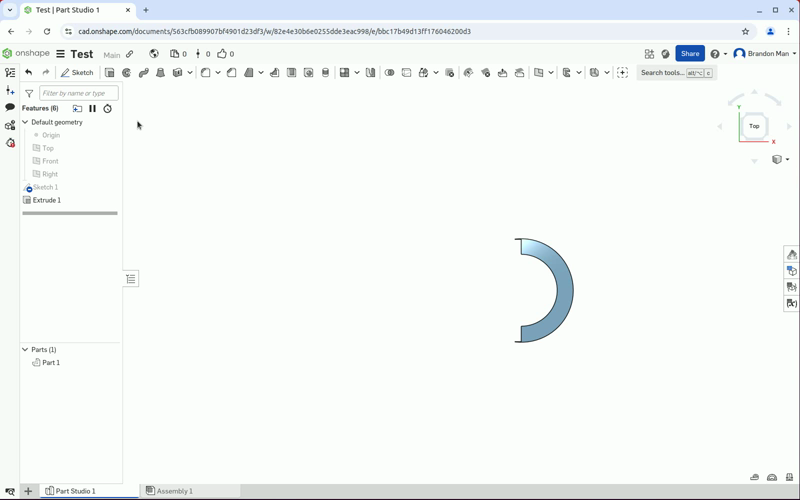
mouse_move(73, 189)
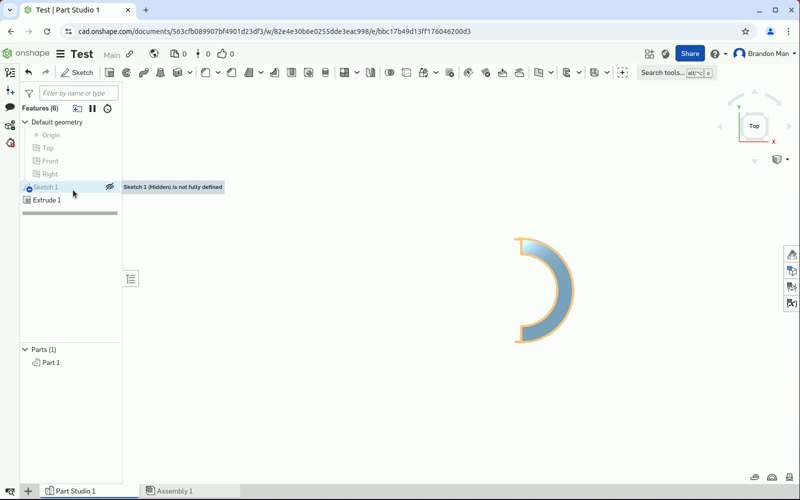
click(73, 189)
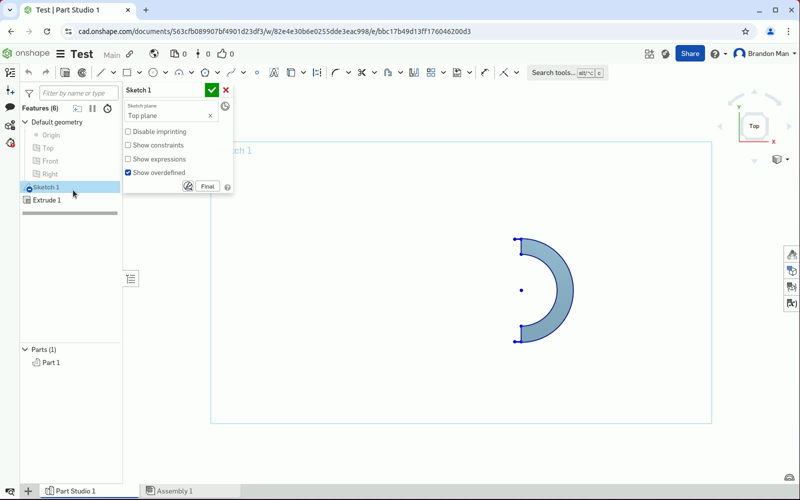
mouse_move(229, 92)
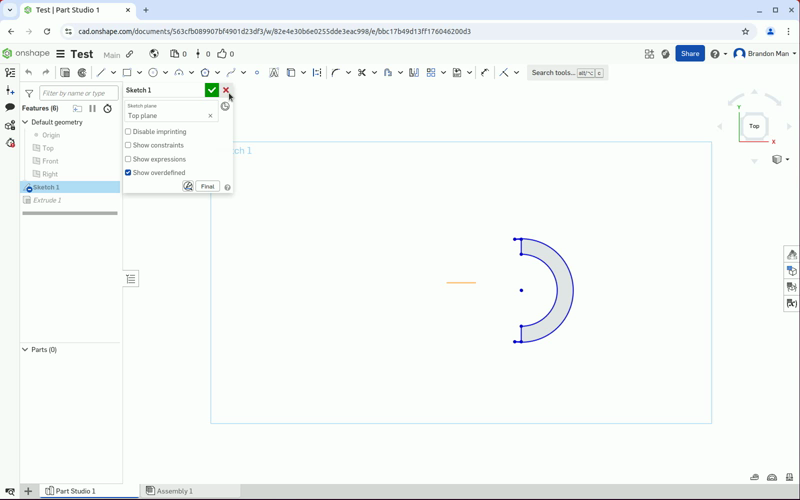
click(229, 92)
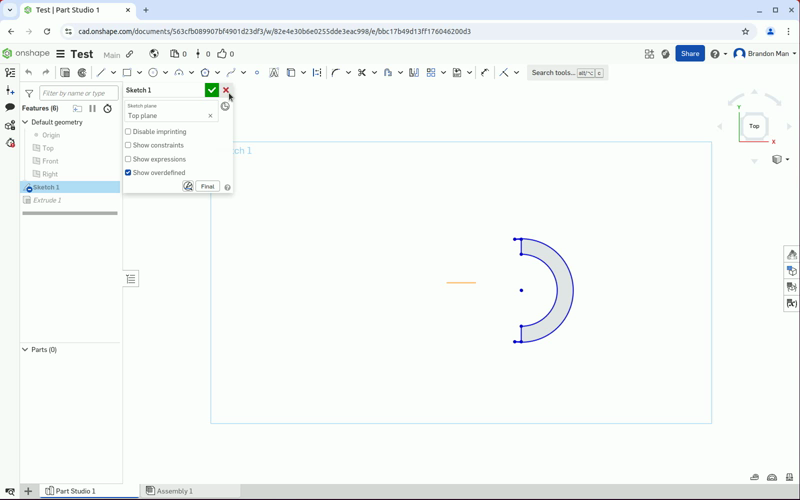
key(shift+s)
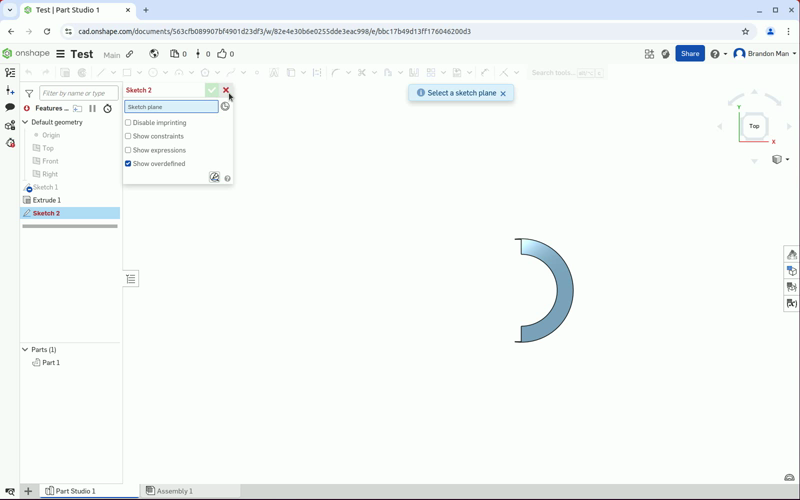
mouse_move(73, 150)
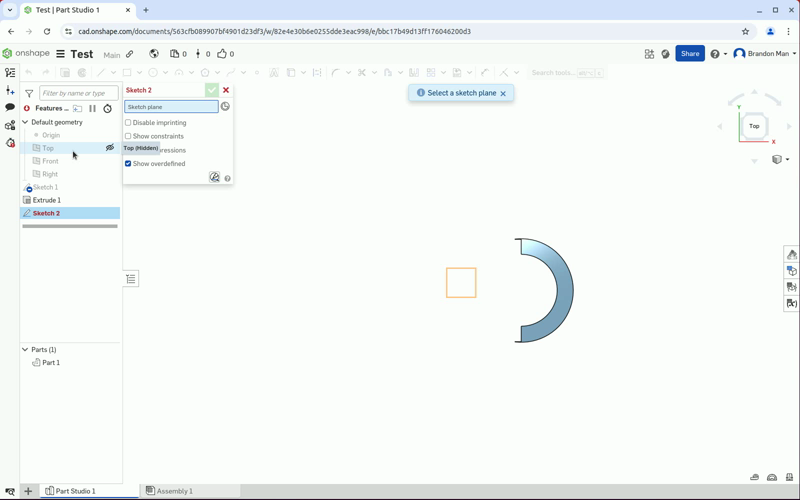
click(73, 150)
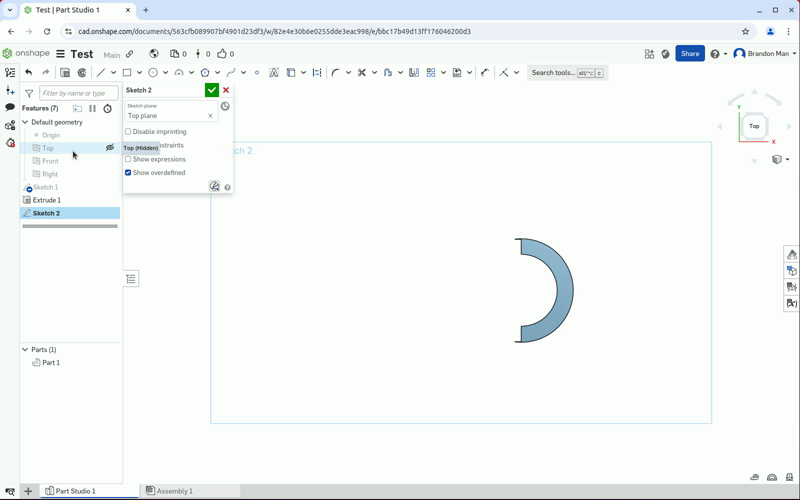
mouse_move(73, 352)
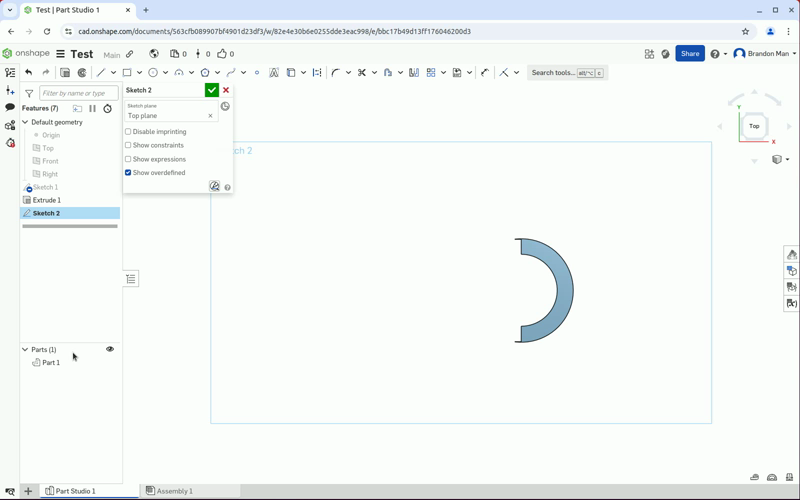
key(y)
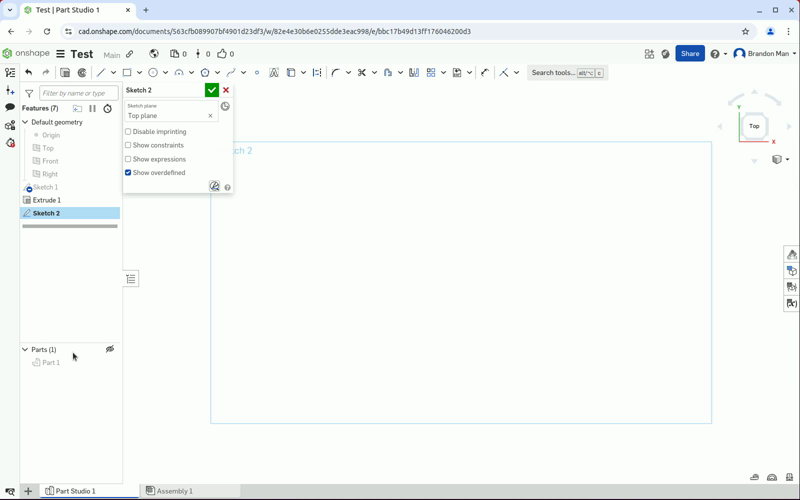
key(l)
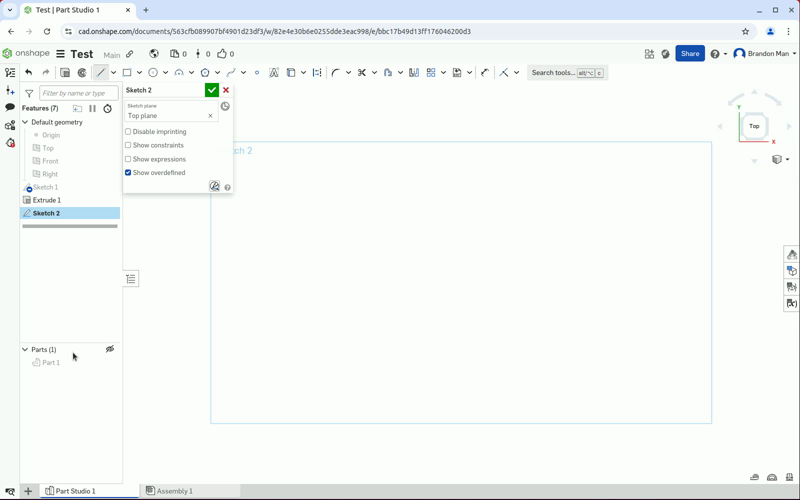
key_down(shift)
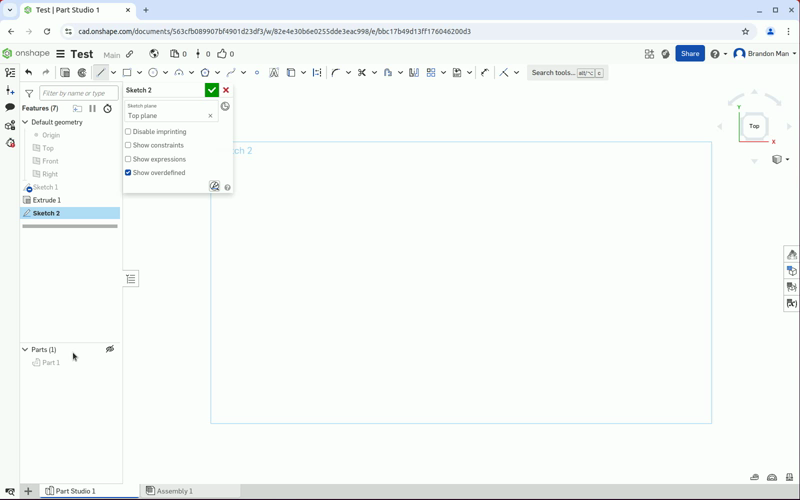
mouse_move(514, 341)
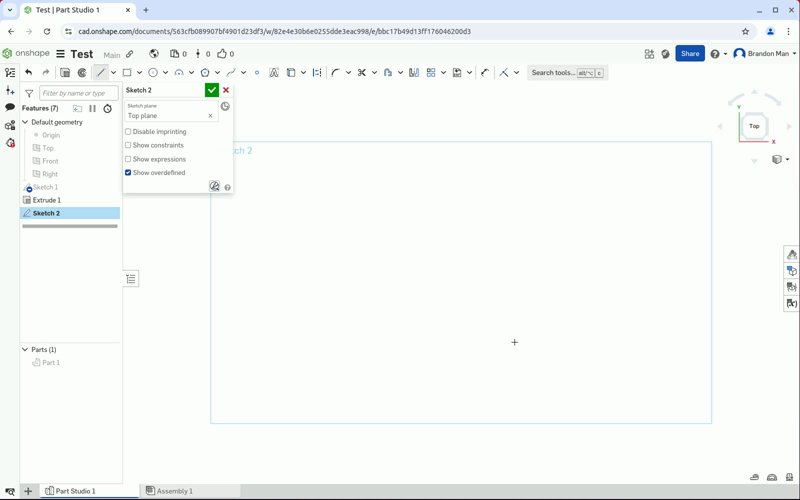
click(514, 341)
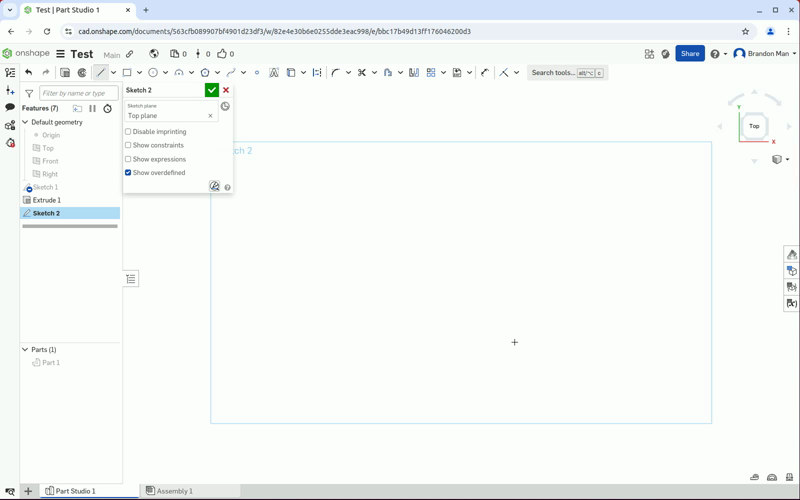
key_up(shift)
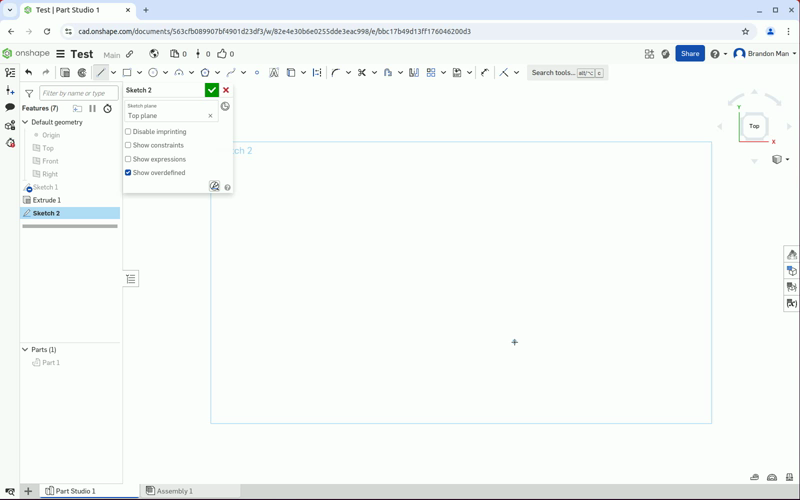
key_down(shift)
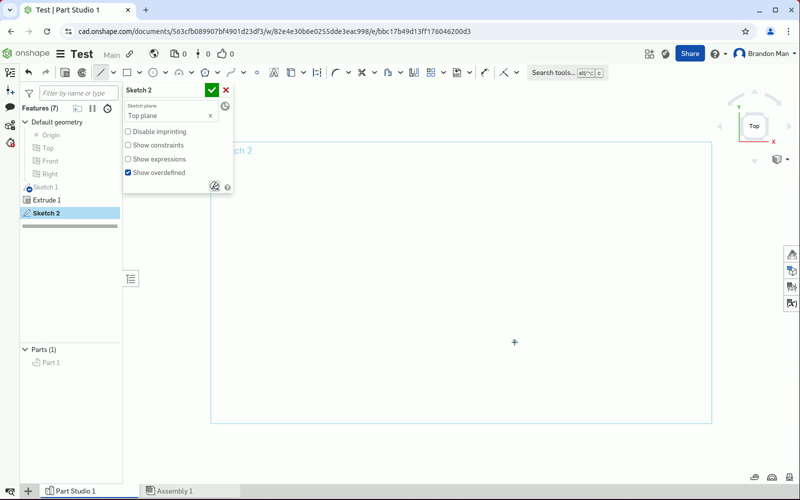
mouse_move(544, 341)
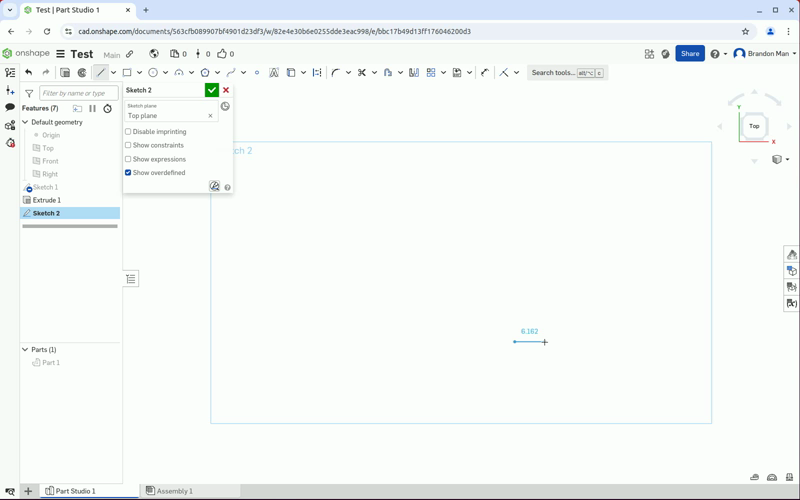
mouse_move(521, 341)
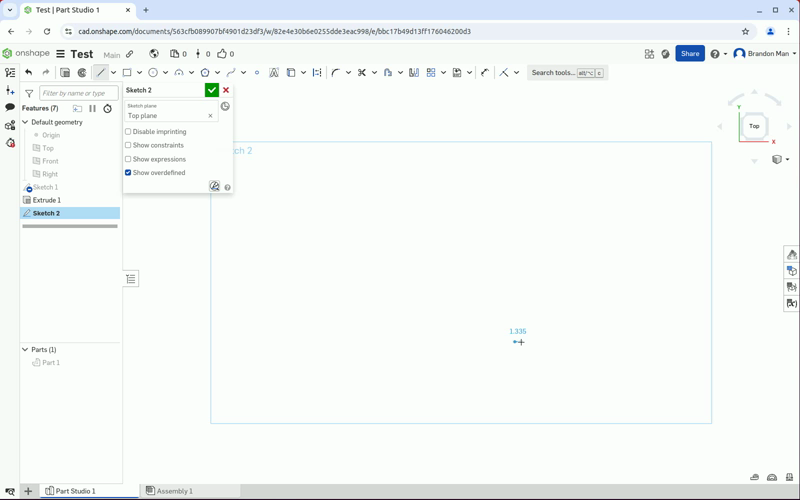
scroll(6)
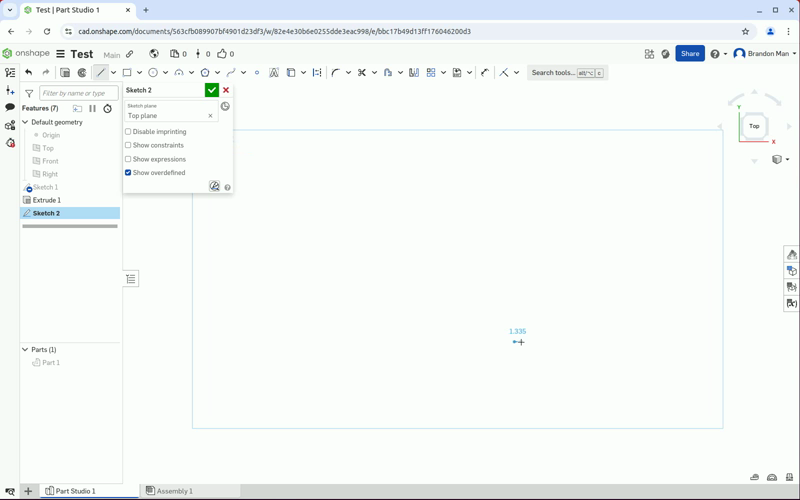
scroll(6)
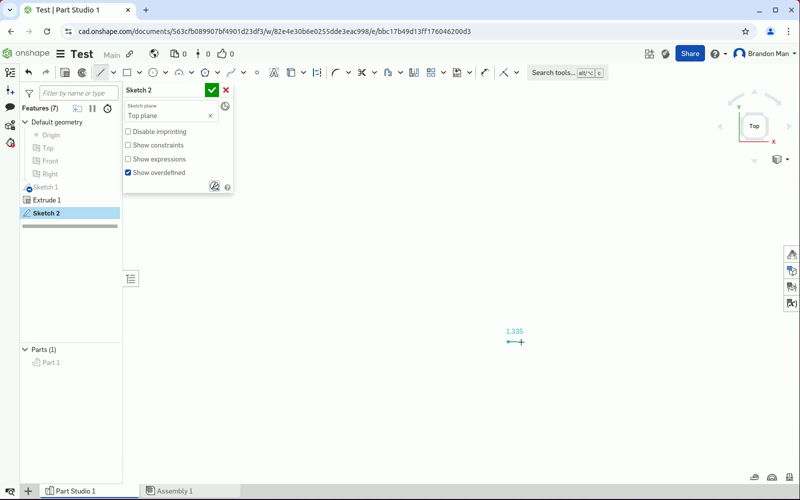
scroll(6)
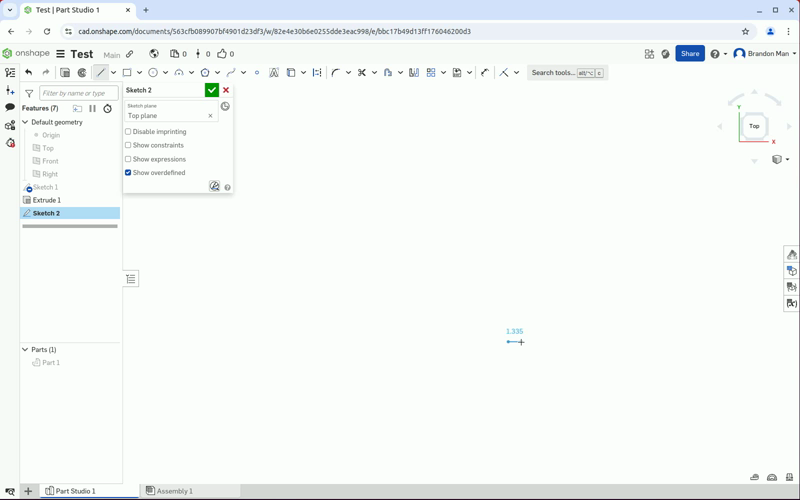
scroll(6)
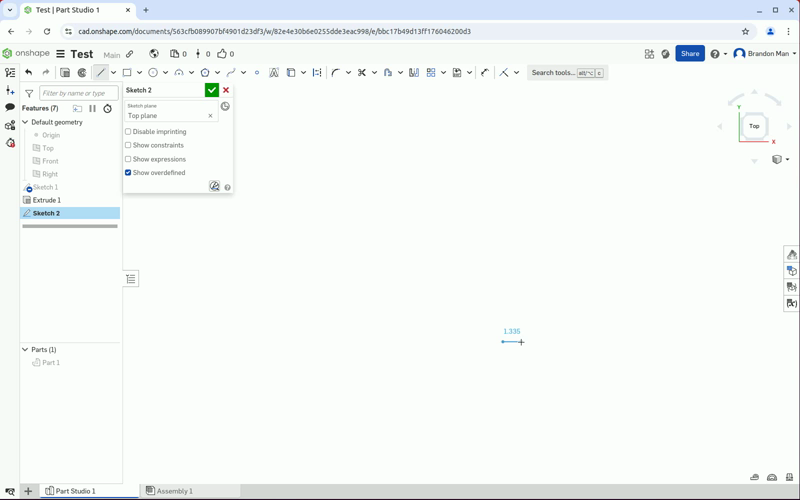
scroll(6)
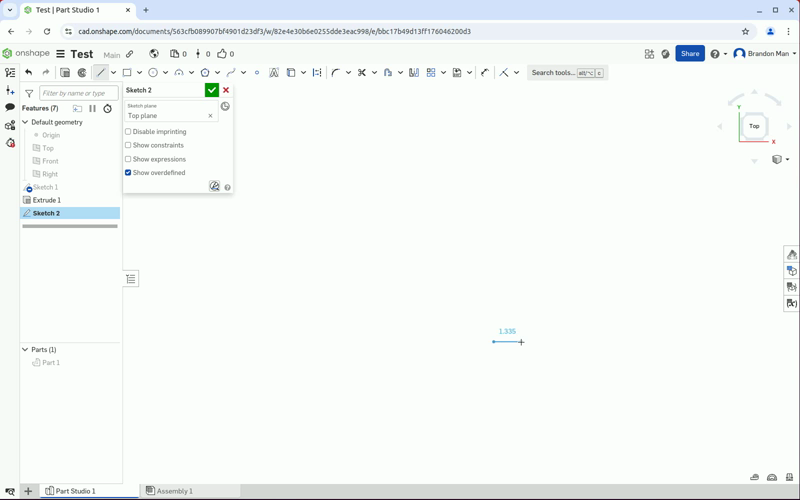
scroll(6)
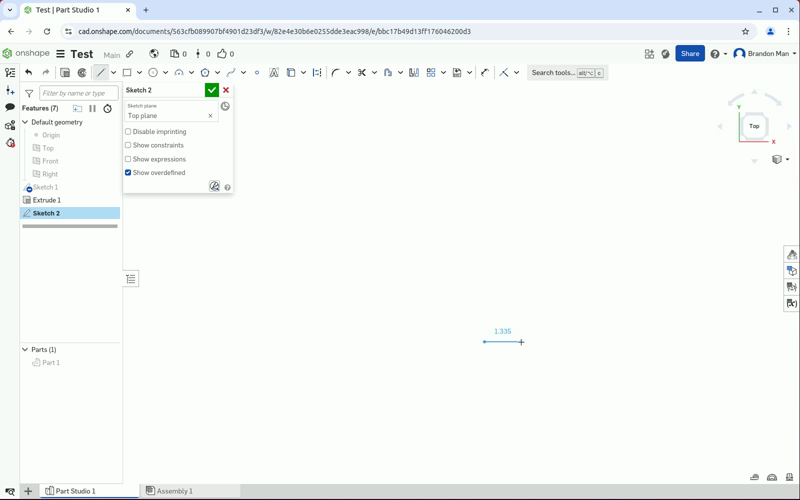
scroll(6)
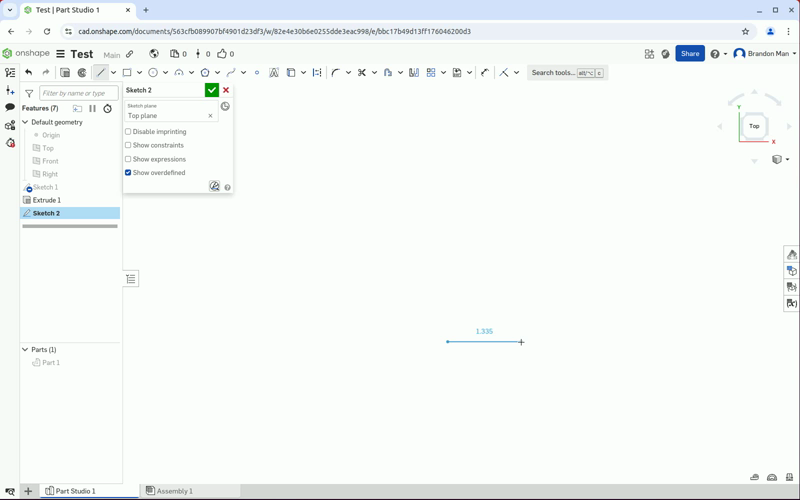
click(521, 341)
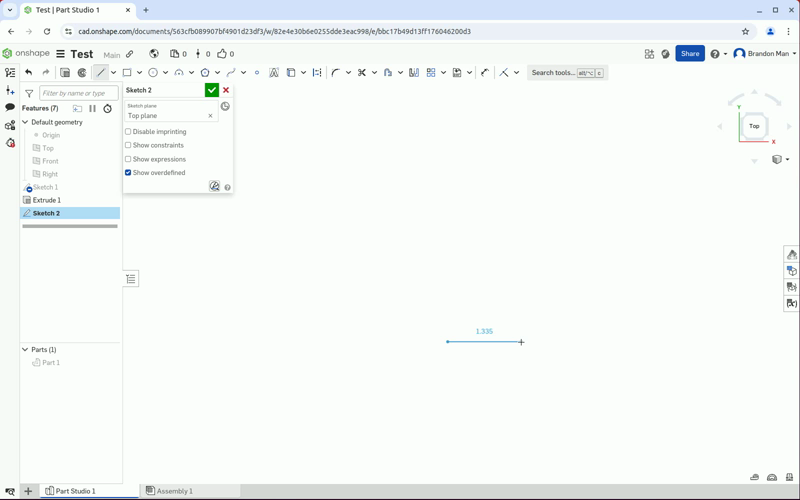
scroll(-6)
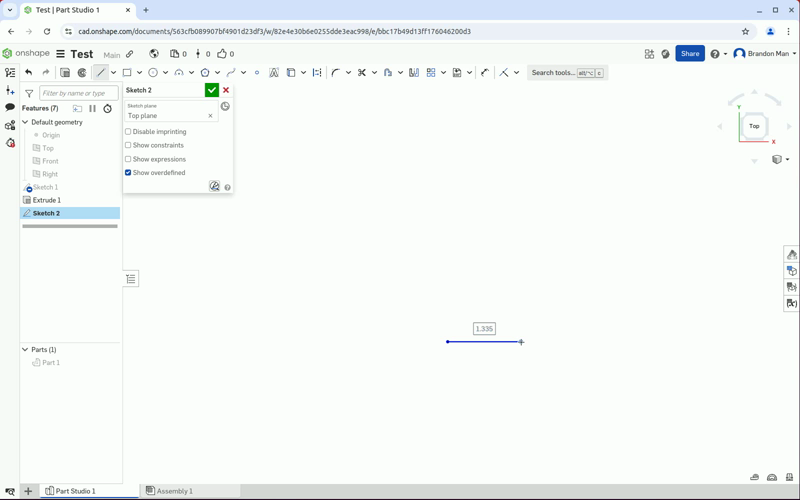
scroll(-6)
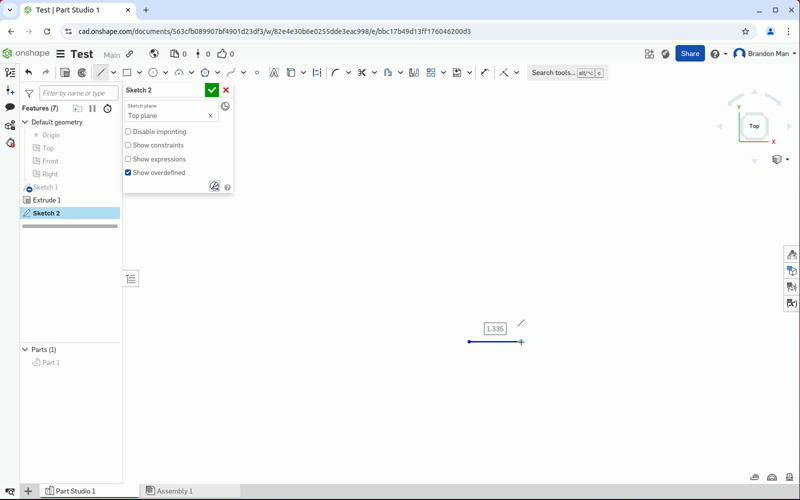
scroll(-6)
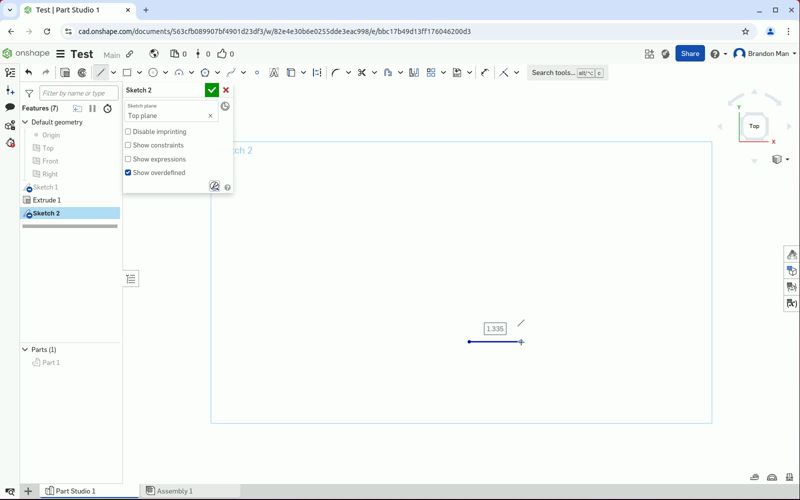
scroll(-6)
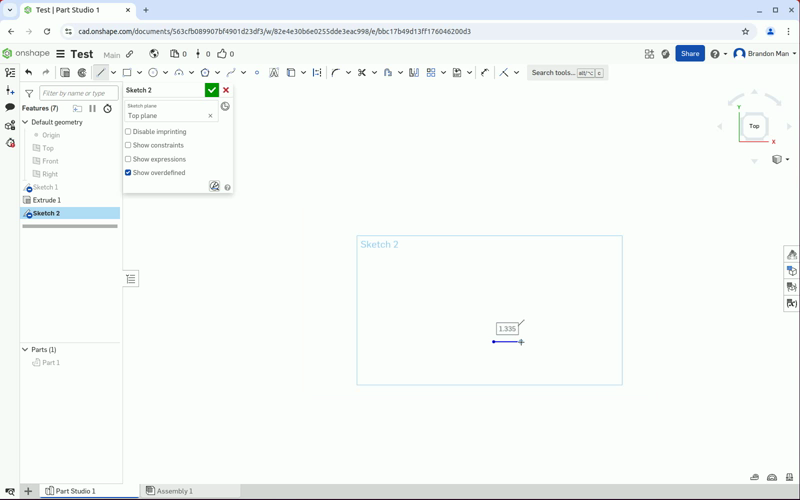
scroll(-6)
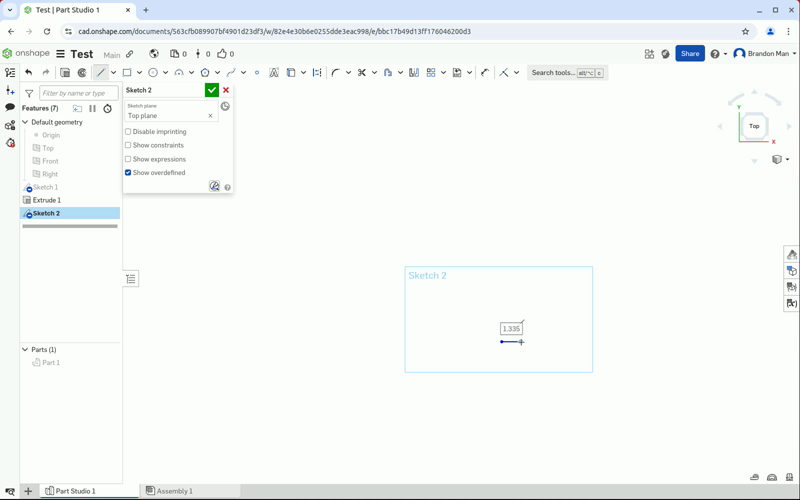
scroll(-6)
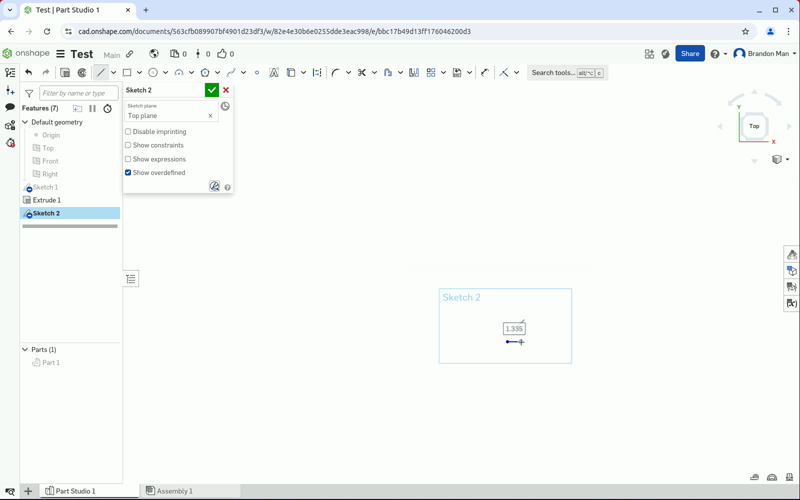
scroll(-6)
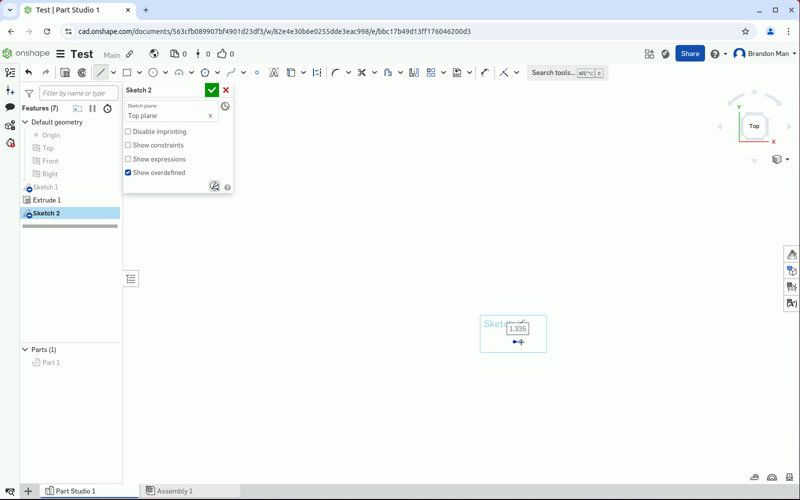
key_up(shift)
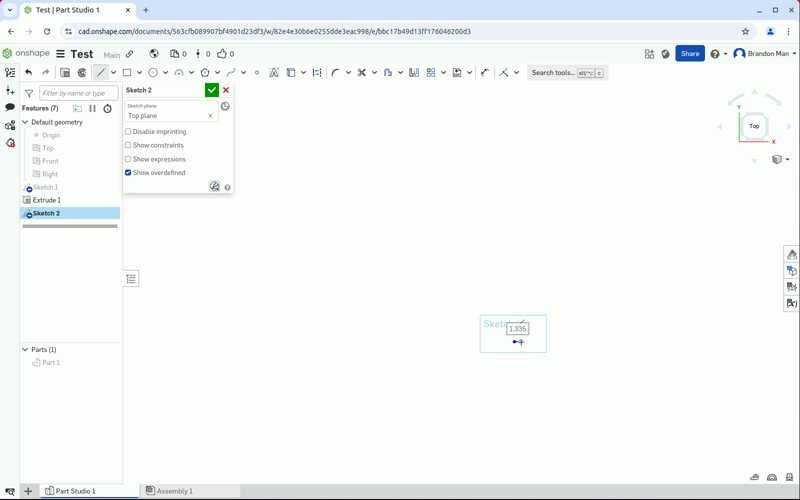
key_down(shift)
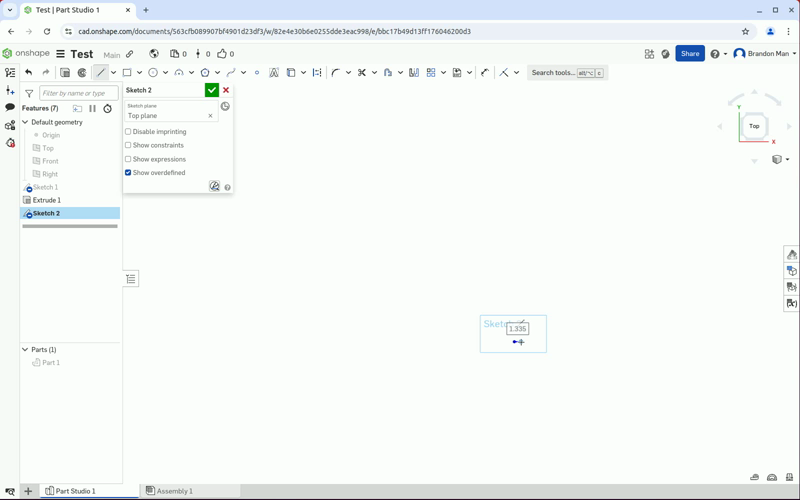
mouse_move(551, 341)
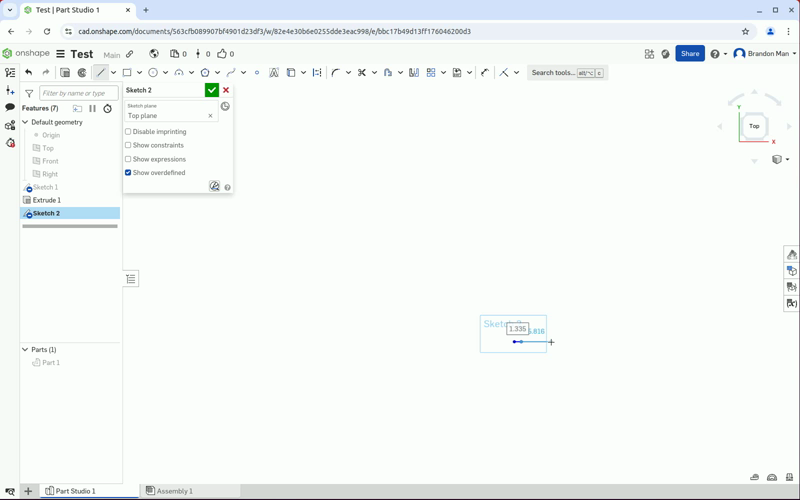
mouse_move(521, 326)
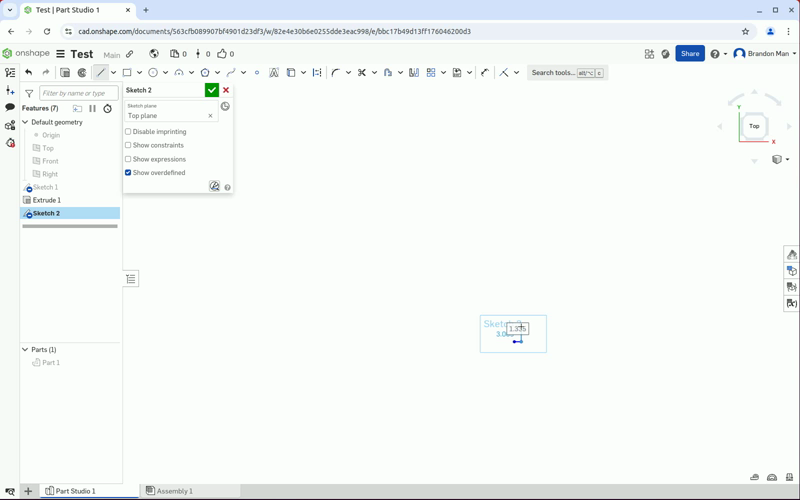
click(521, 326)
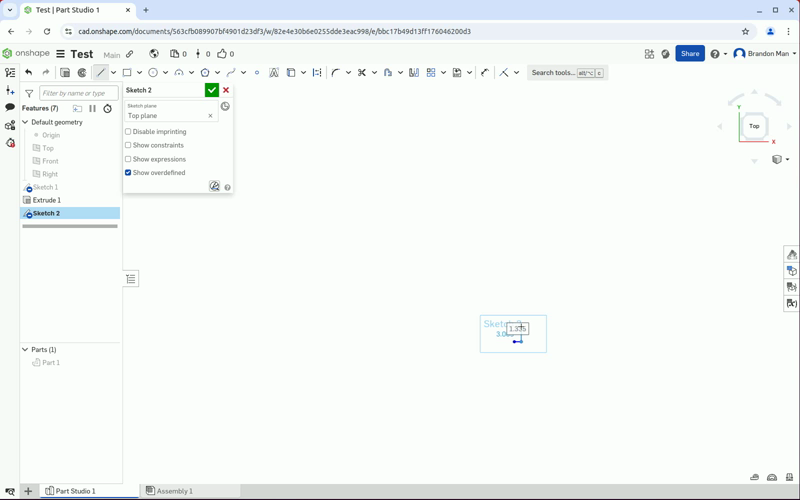
key_up(shift)
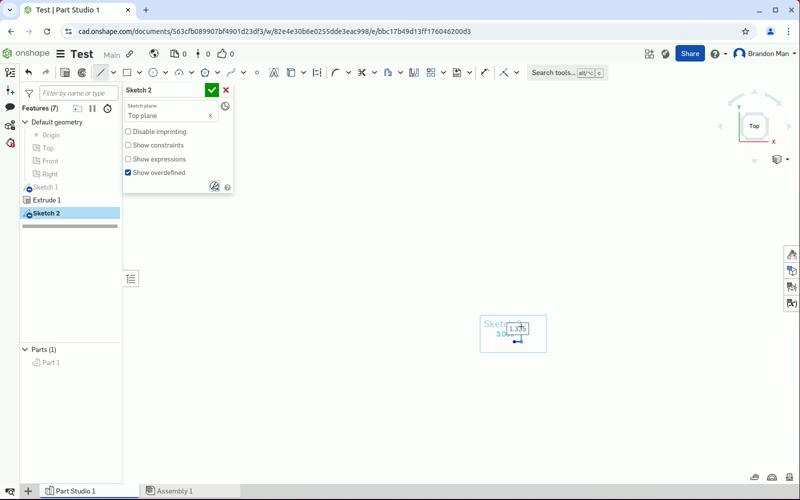
key(esc)
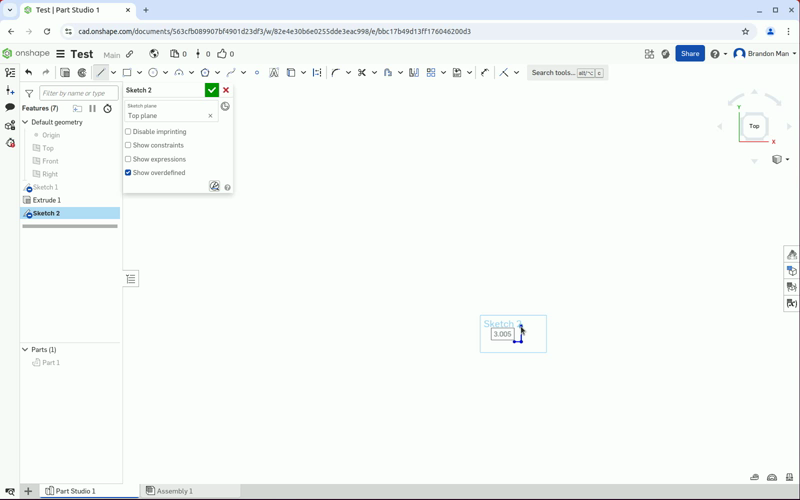
key(a)
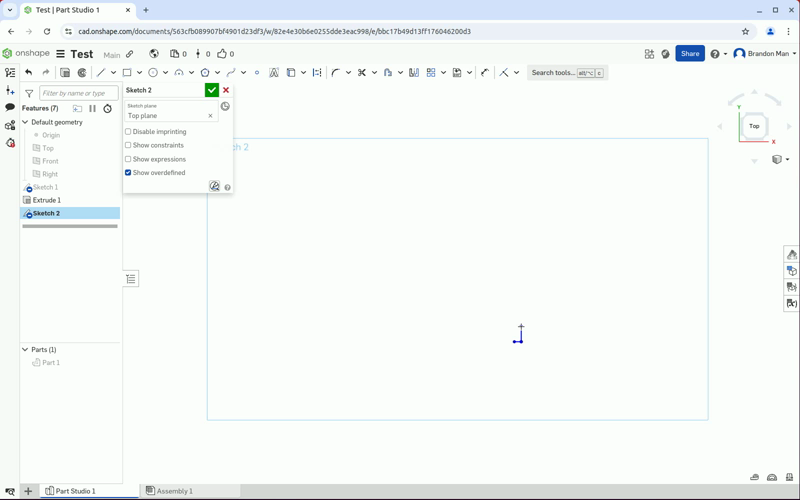
mouse_move(521, 326)
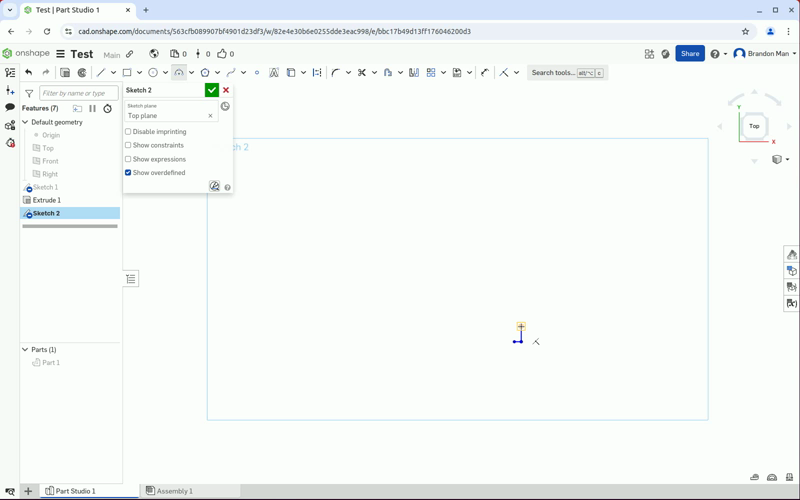
click(521, 326)
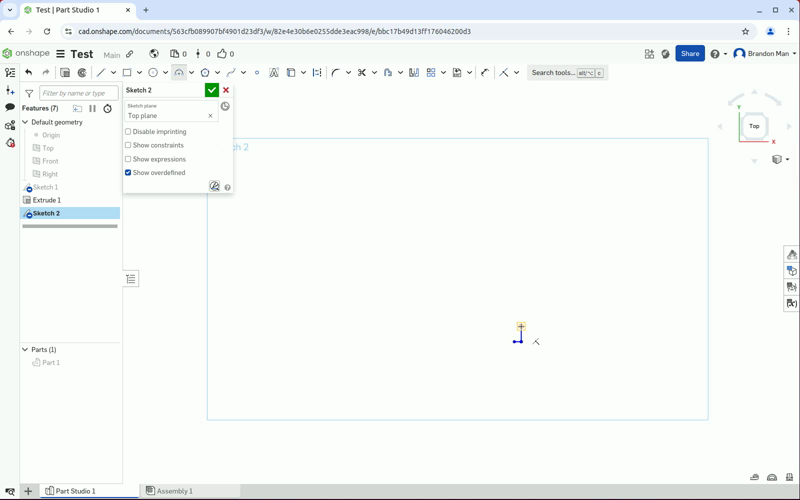
key_down(shift)
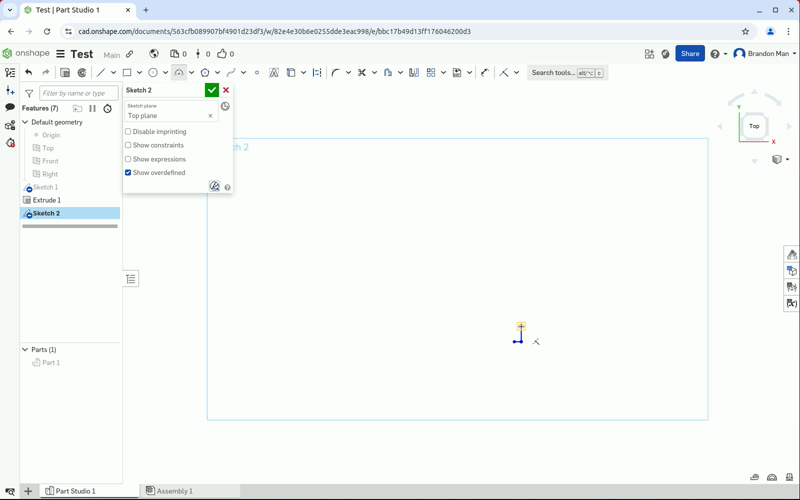
mouse_move(521, 254)
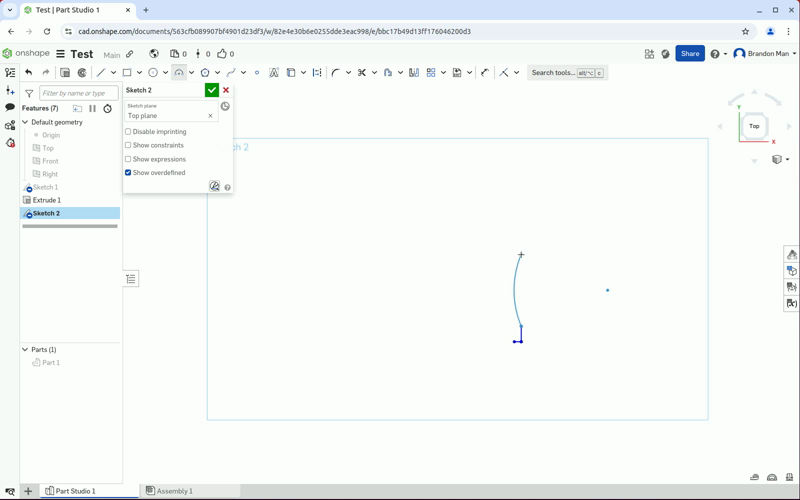
click(521, 254)
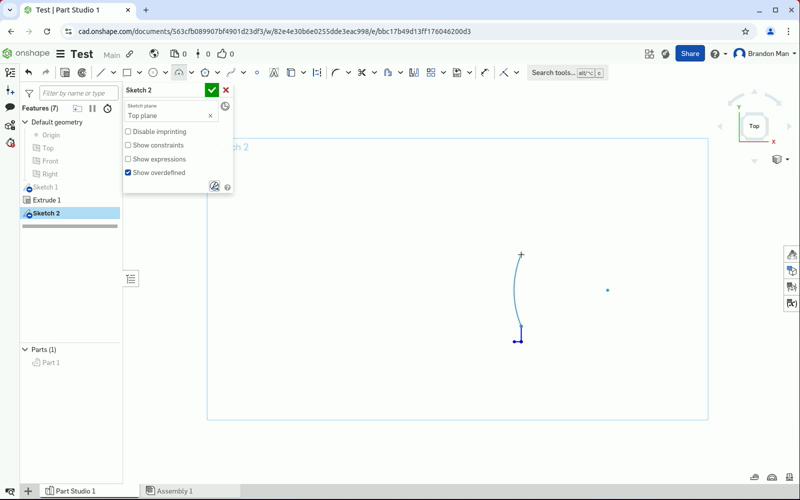
mouse_move(557, 290)
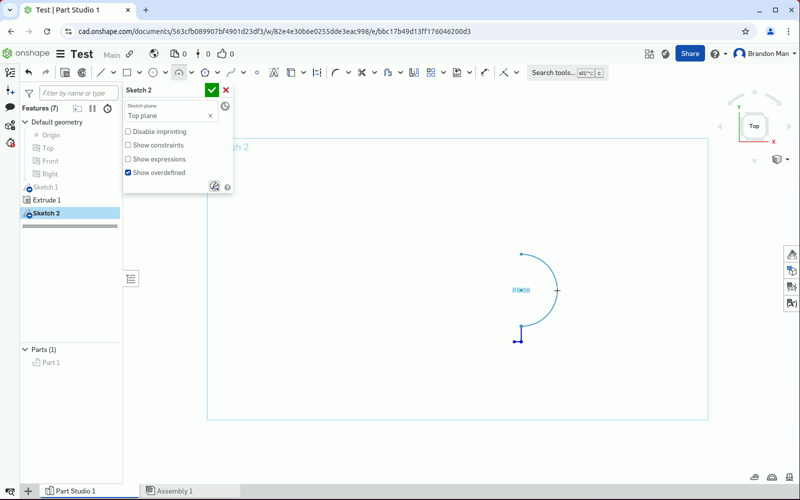
click(557, 290)
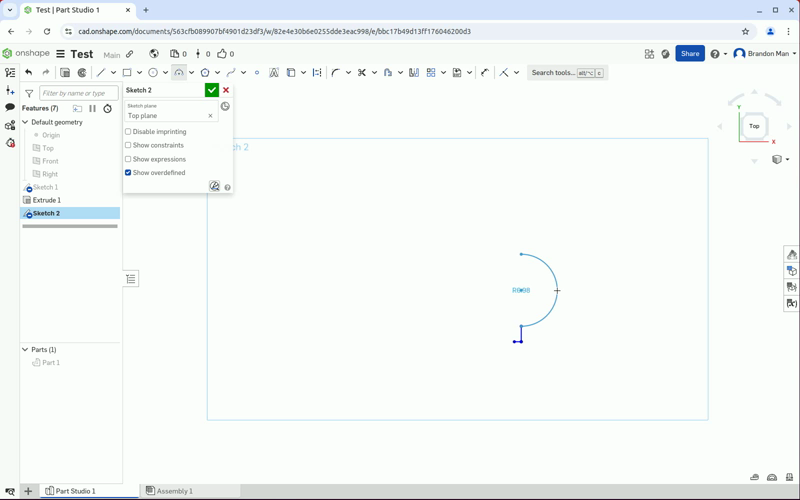
key_up(shift)
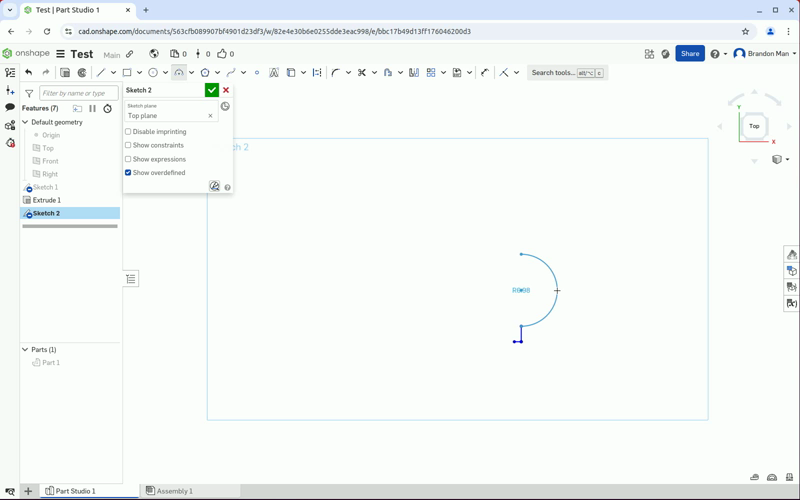
key(esc)
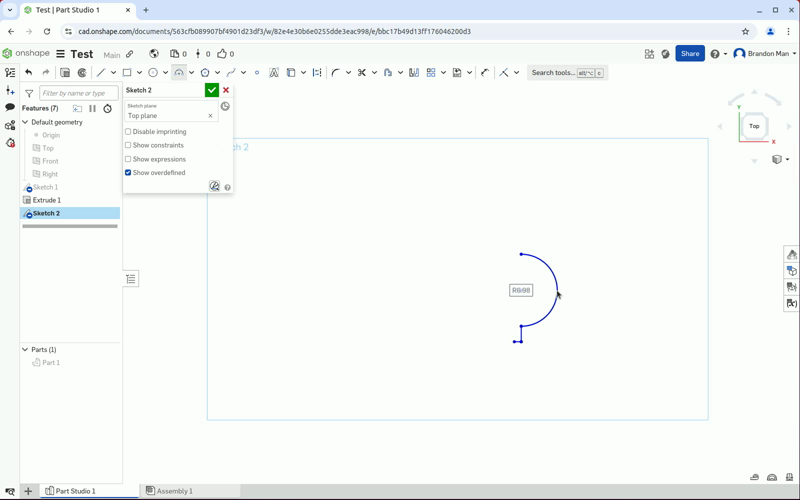
key(l)
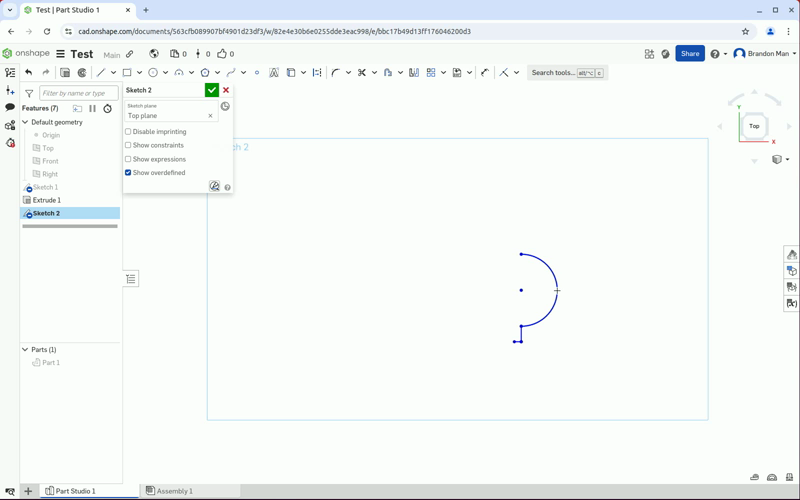
mouse_move(521, 254)
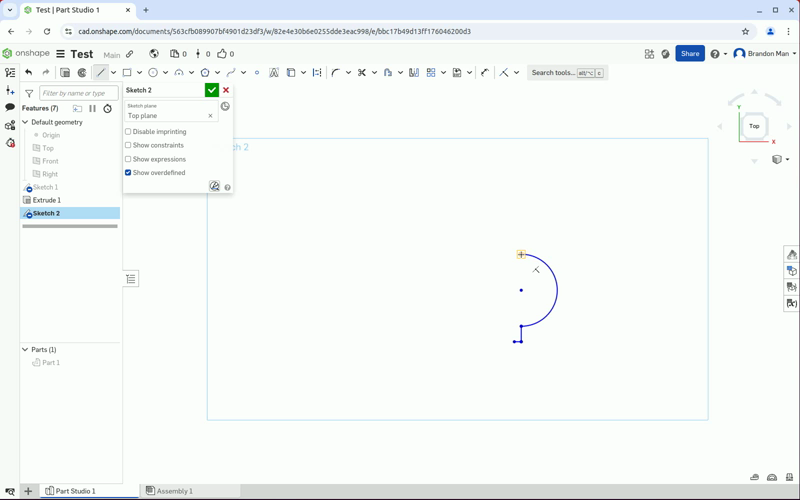
click(521, 254)
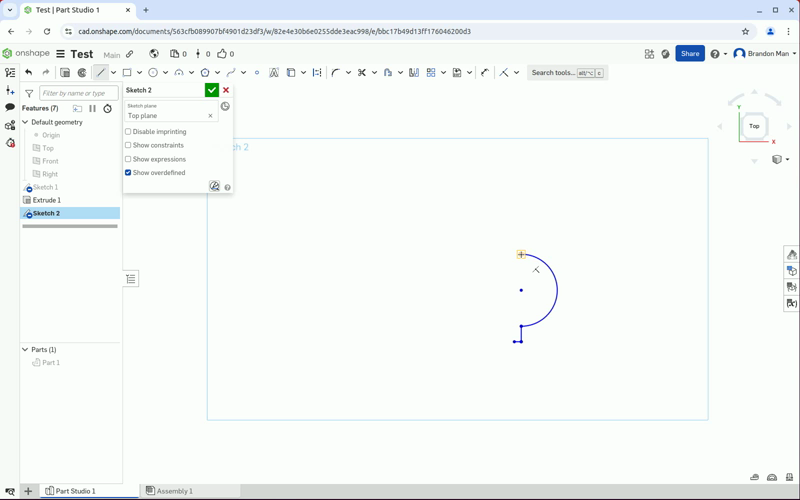
key_down(shift)
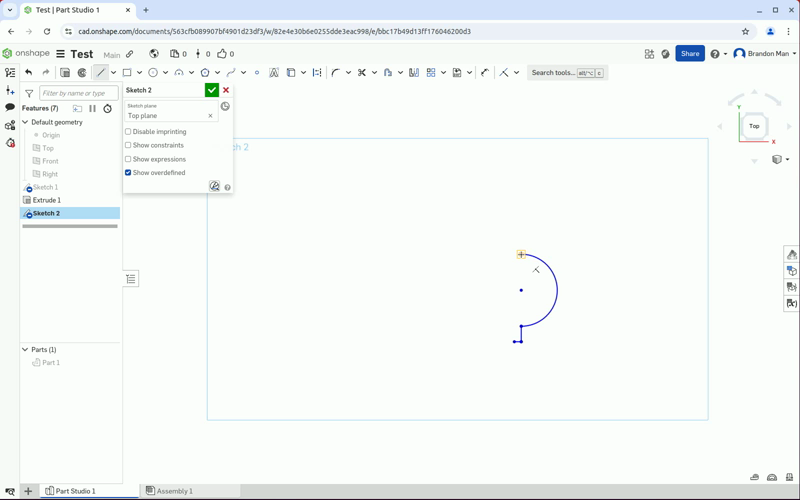
mouse_move(551, 254)
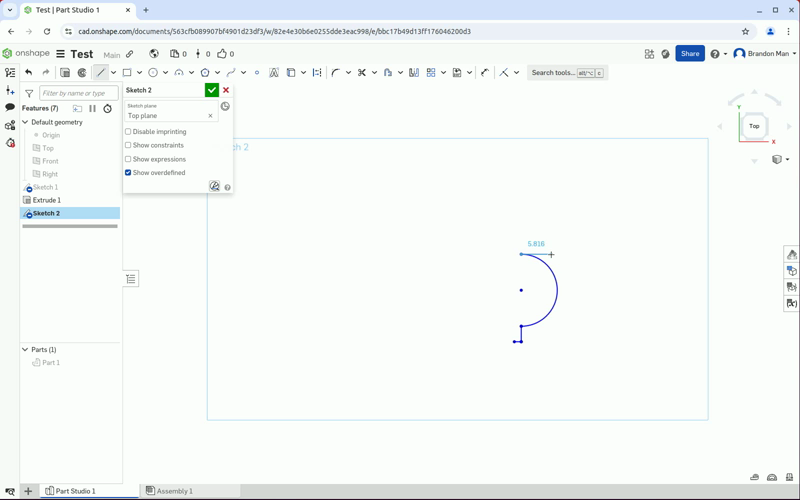
mouse_move(521, 239)
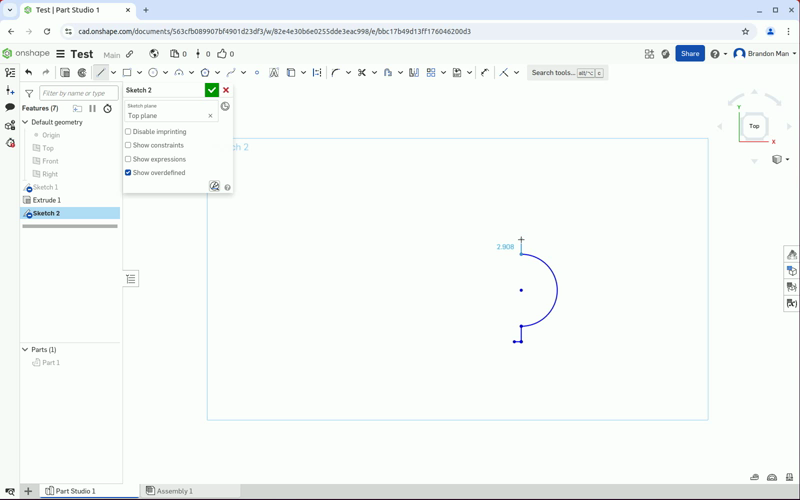
click(521, 239)
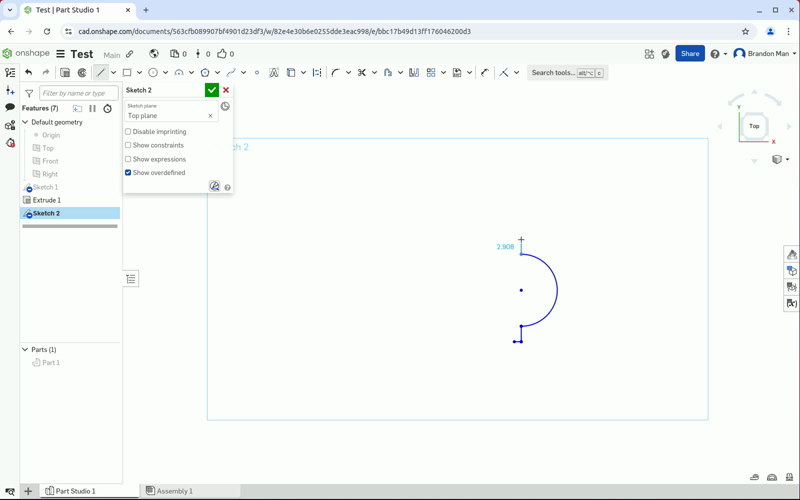
key_up(shift)
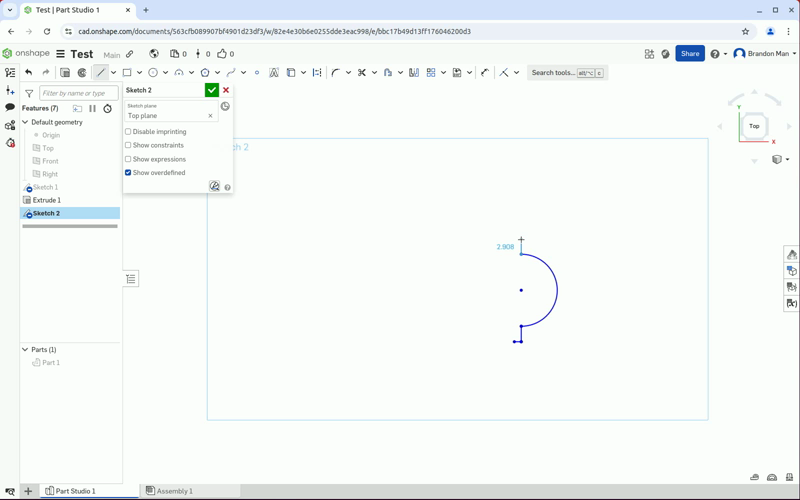
key_down(shift)
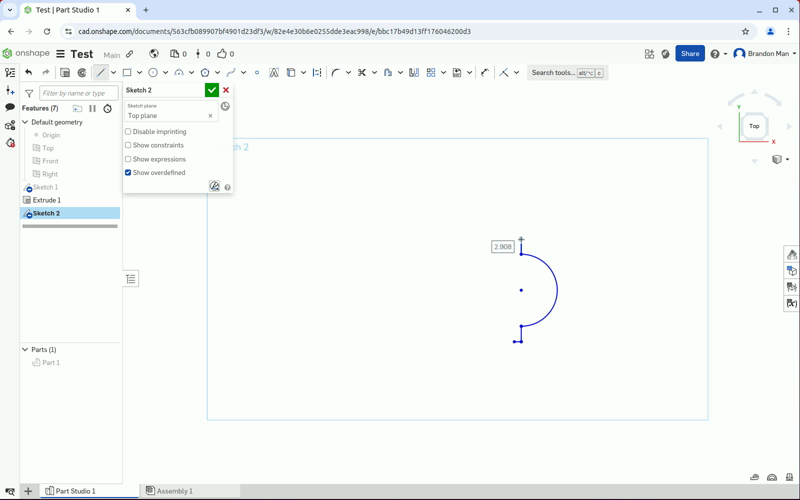
mouse_move(551, 239)
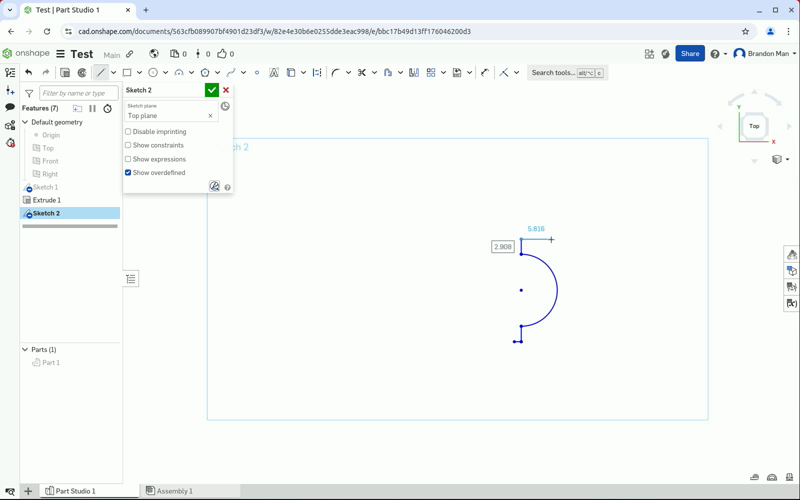
mouse_move(514, 239)
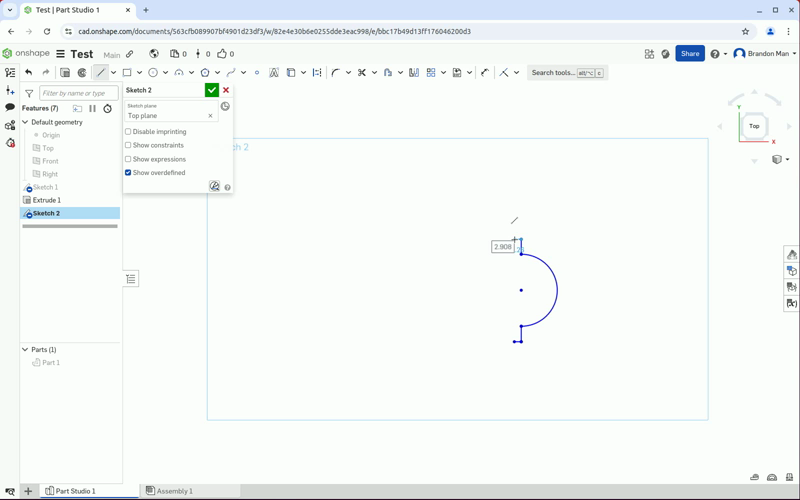
scroll(6)
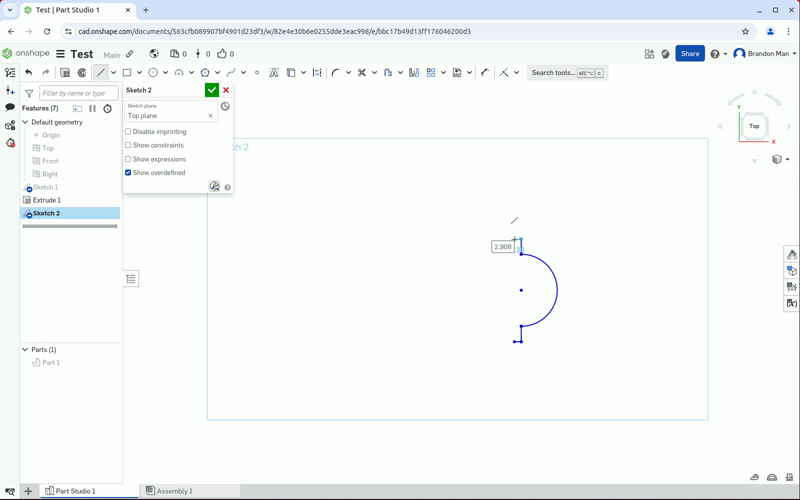
scroll(6)
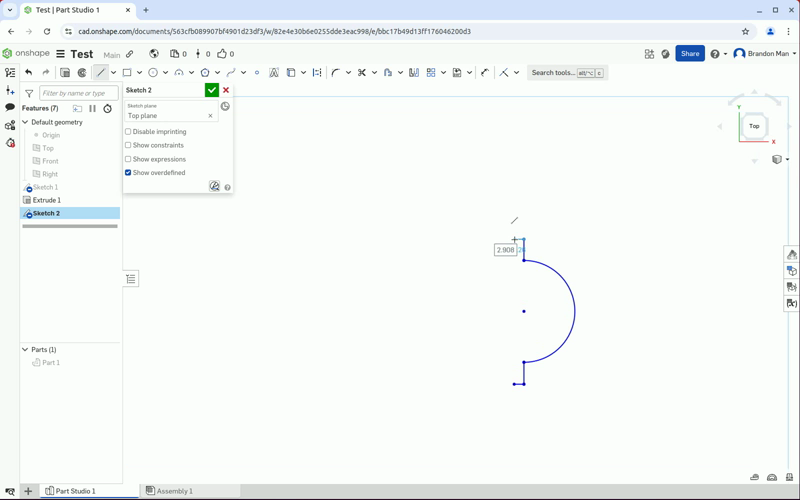
scroll(6)
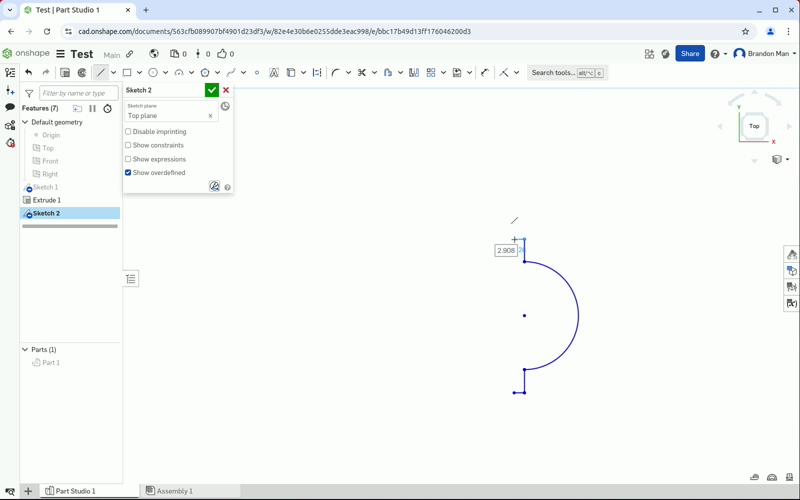
scroll(6)
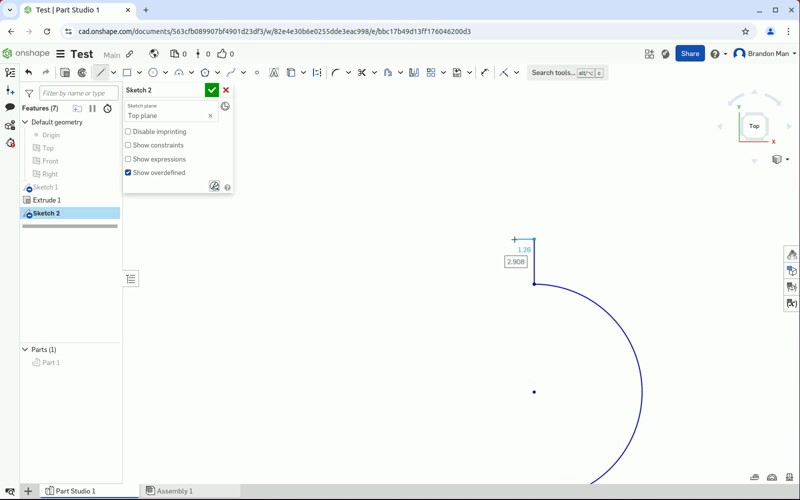
scroll(6)
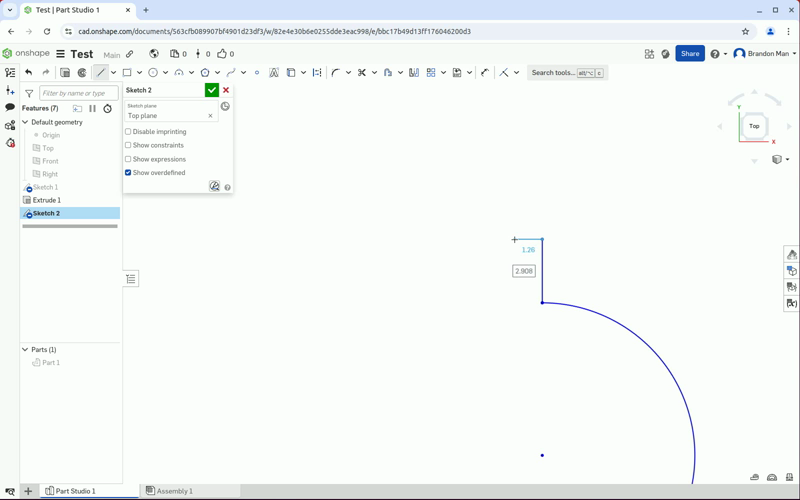
scroll(6)
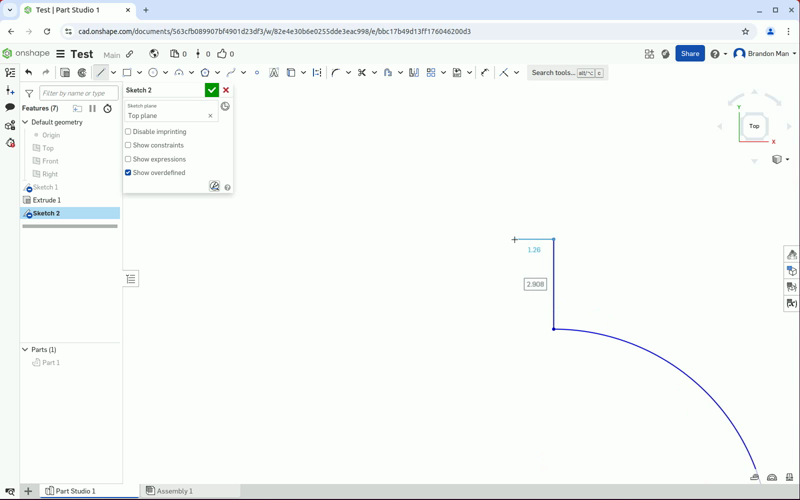
scroll(6)
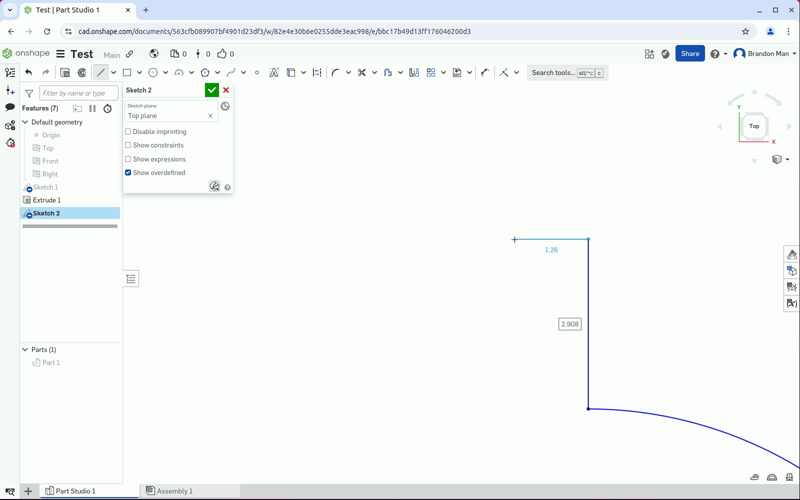
click(514, 239)
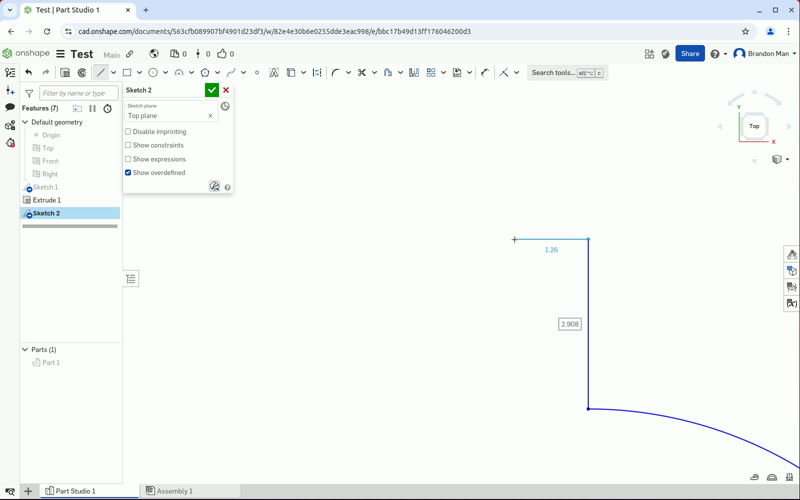
scroll(-6)
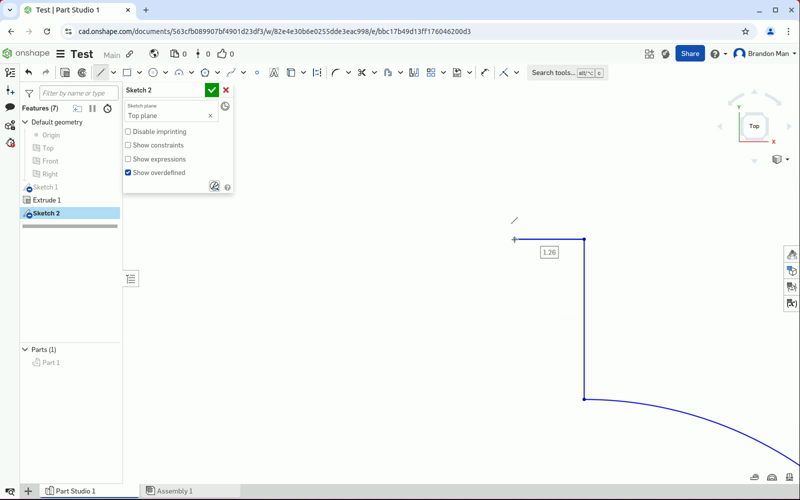
scroll(-6)
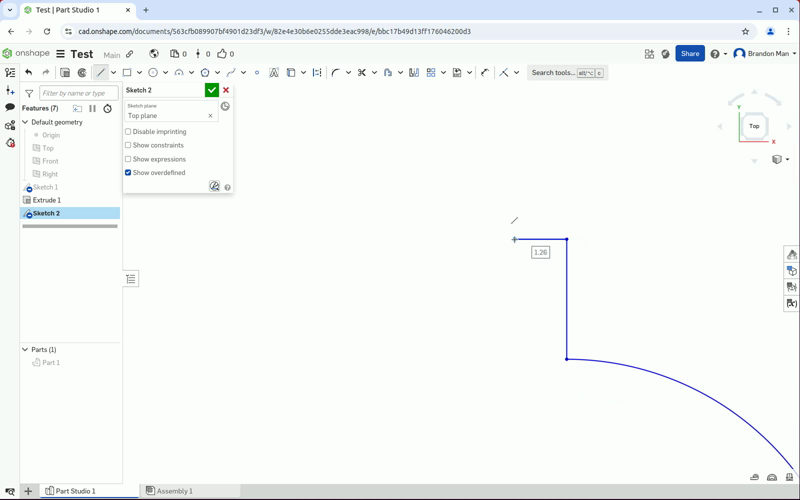
scroll(-6)
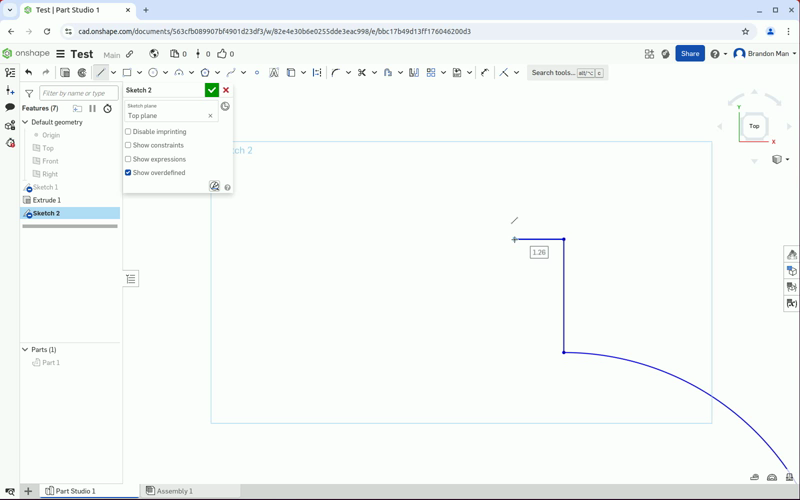
scroll(-6)
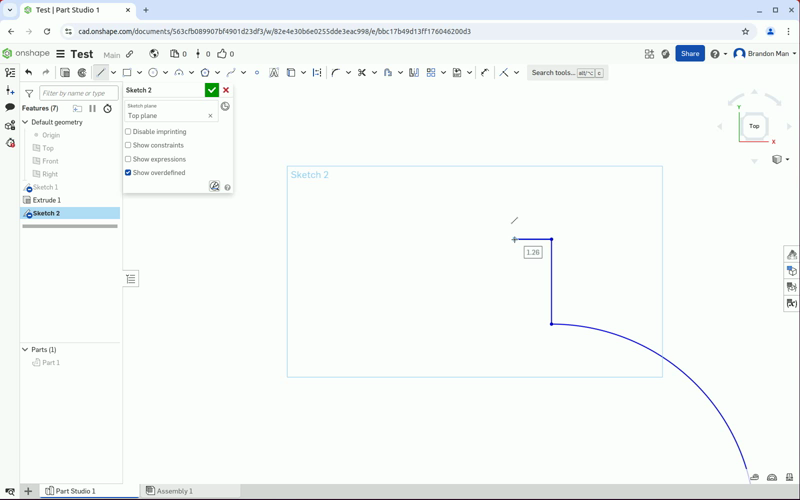
scroll(-6)
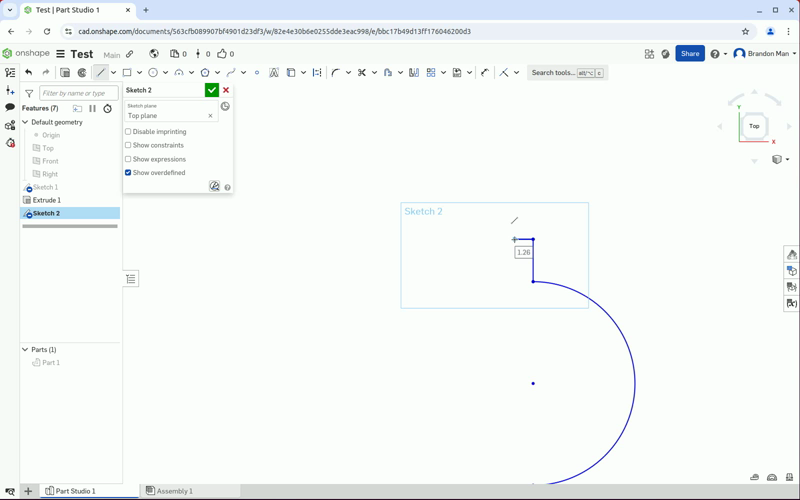
scroll(-6)
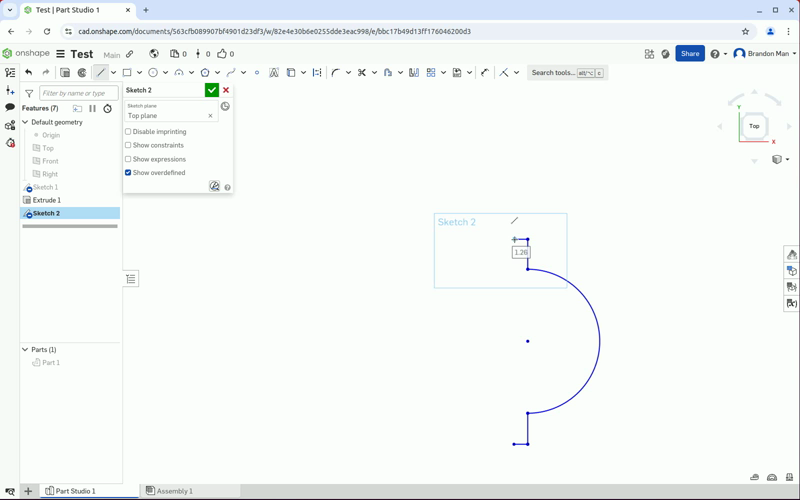
scroll(-6)
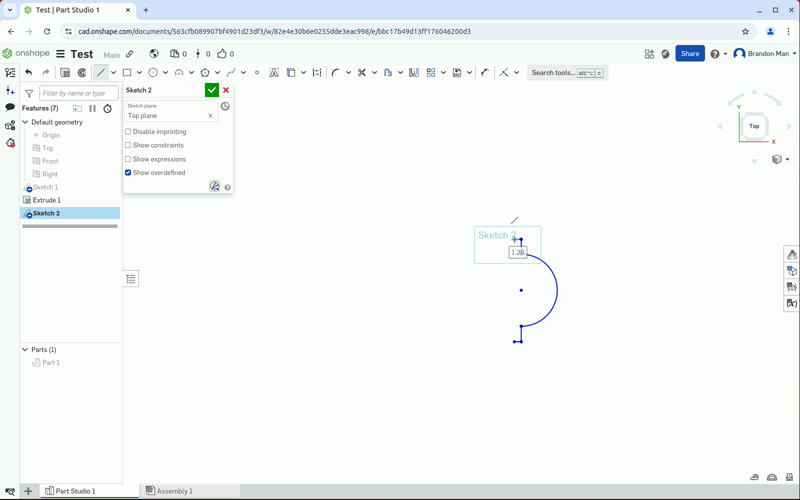
key_up(shift)
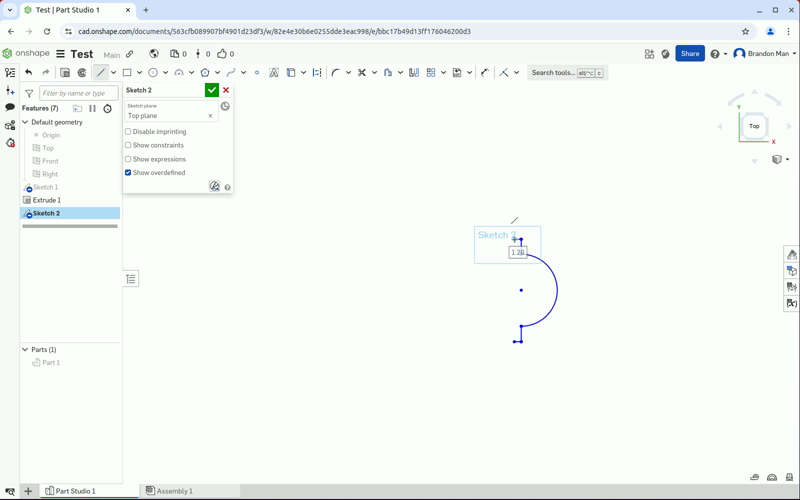
key(esc)
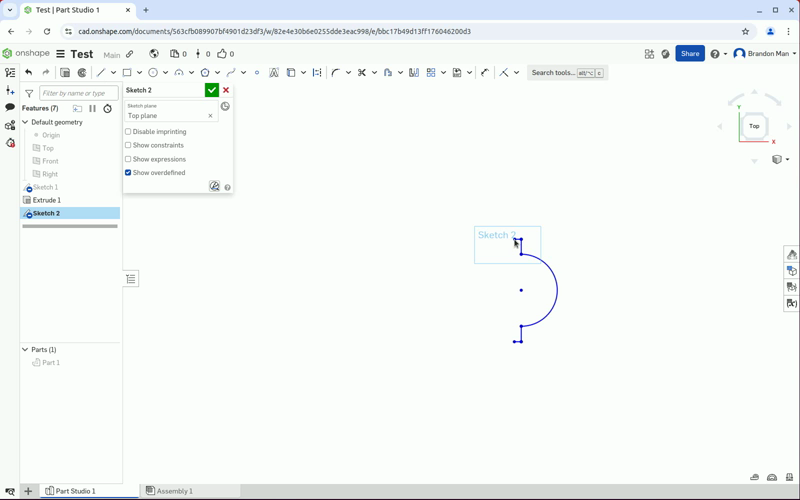
key(a)
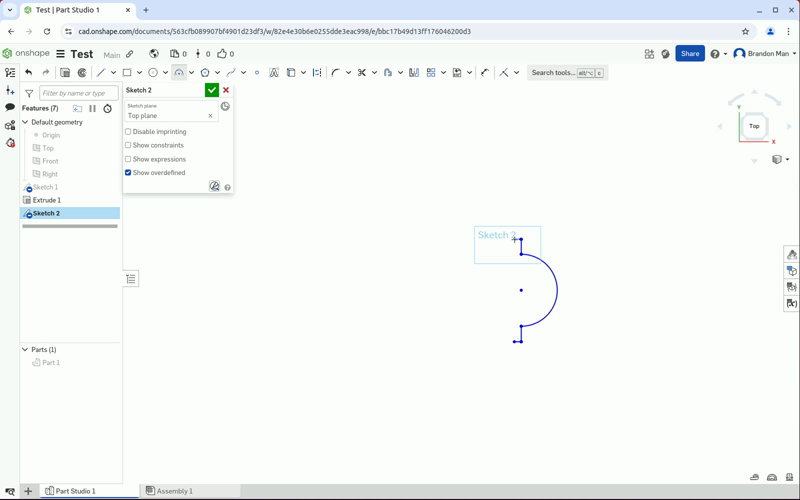
mouse_move(514, 239)
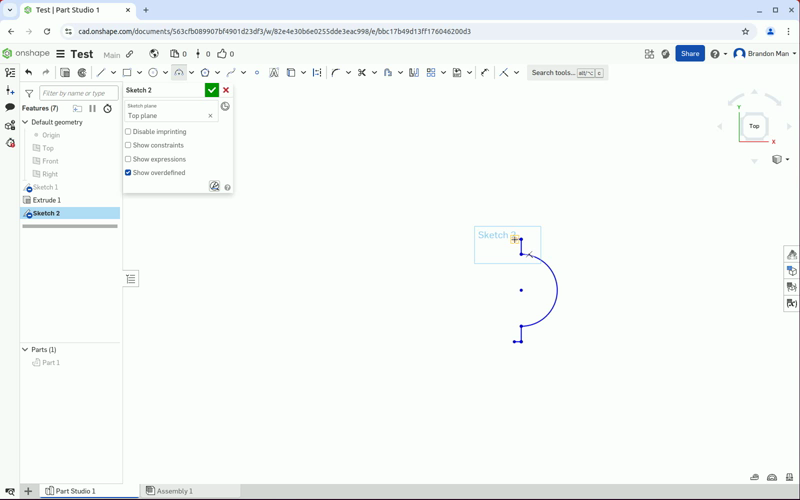
click(514, 239)
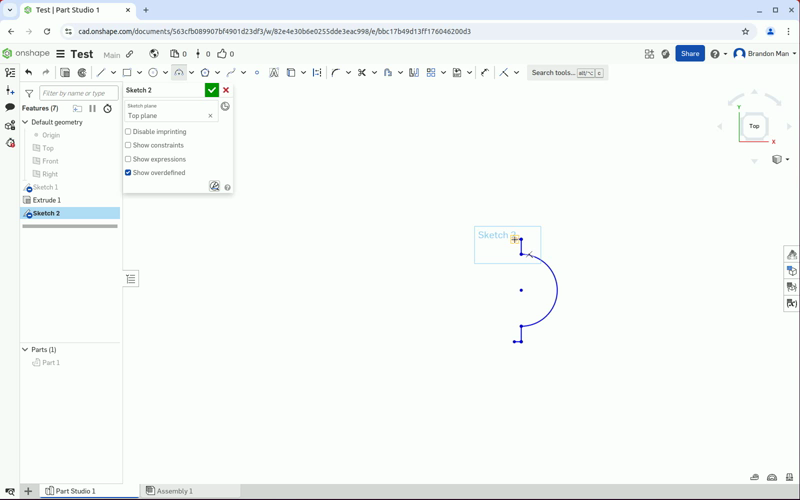
mouse_move(514, 341)
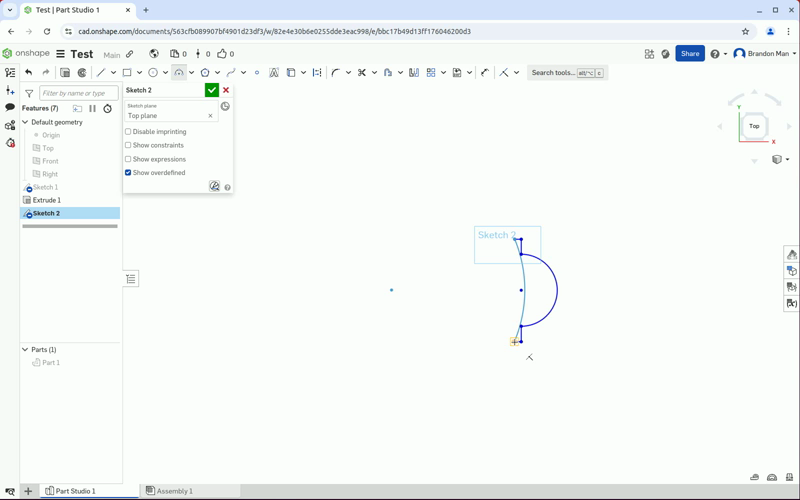
click(514, 341)
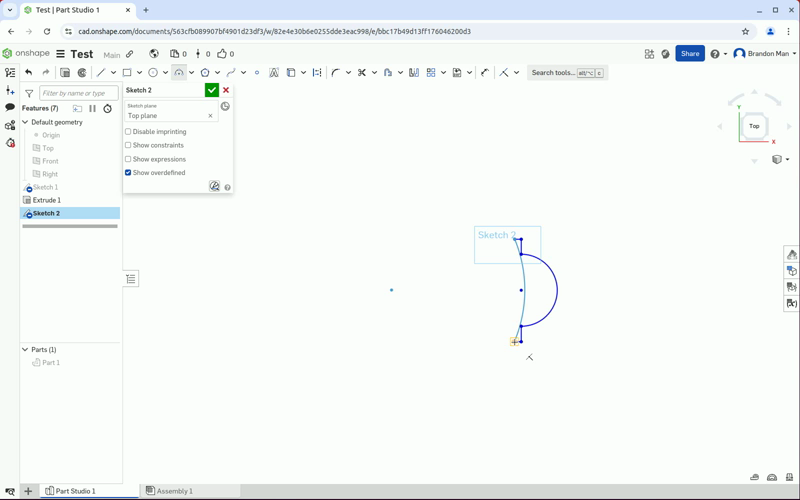
key_down(shift)
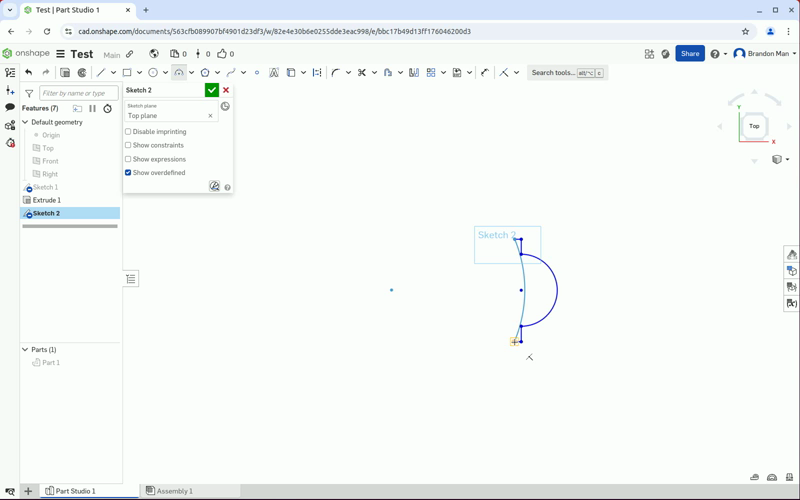
mouse_move(470, 290)
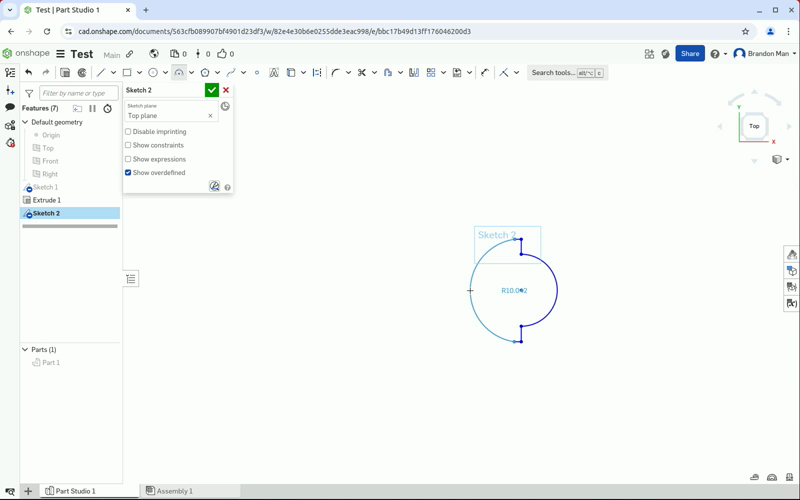
click(470, 290)
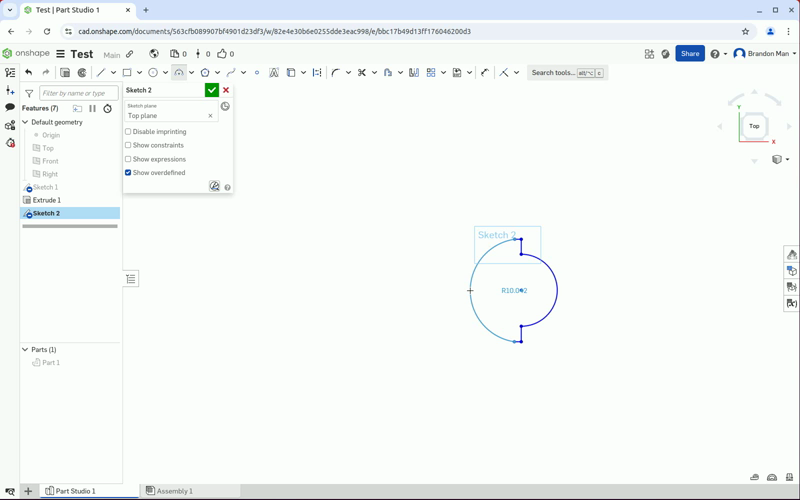
key_up(shift)
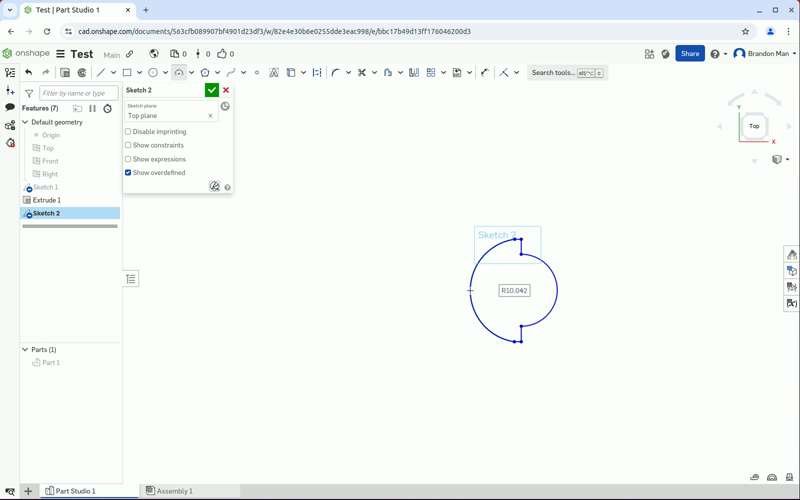
key(esc)
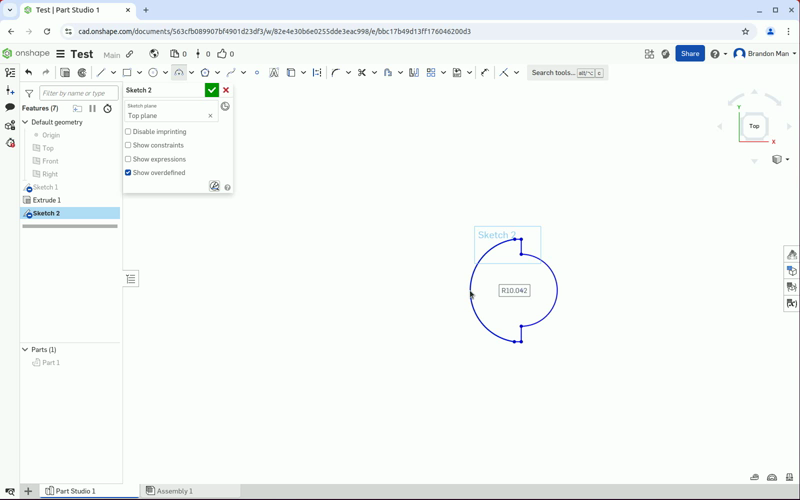
mouse_move(526, 261)
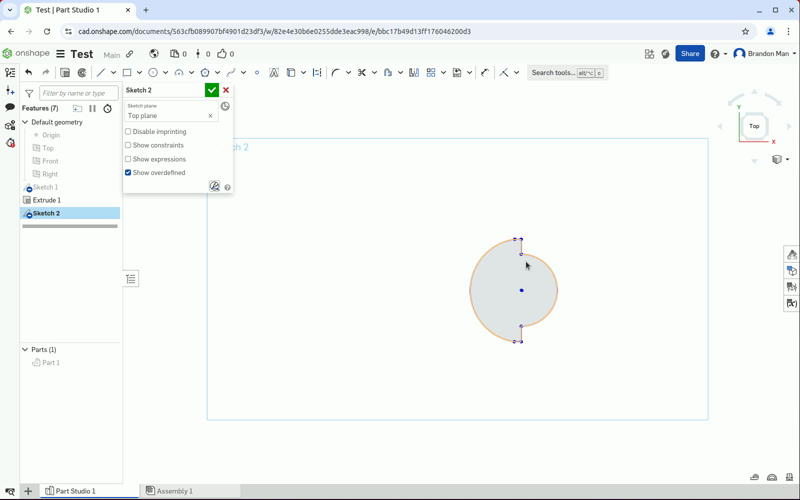
click(526, 261)
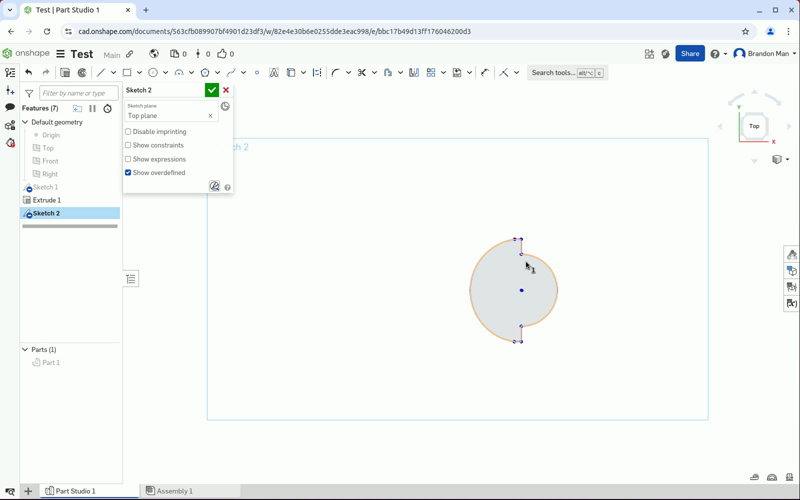
mouse_move(73, 352)
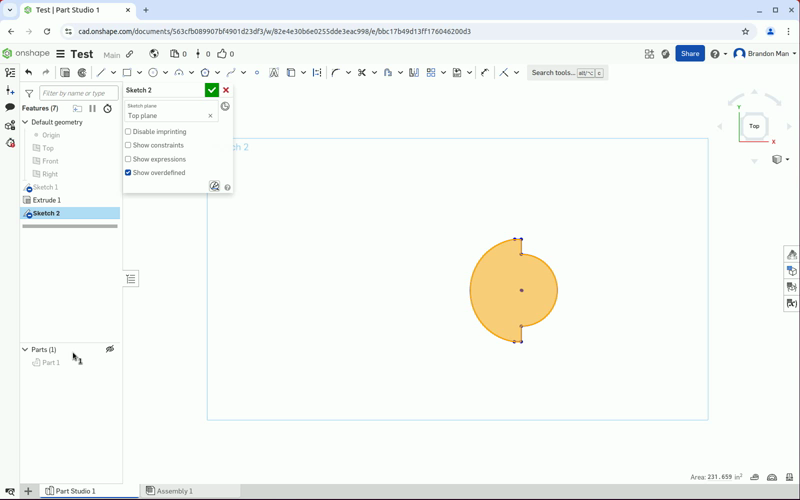
key(shift+y)
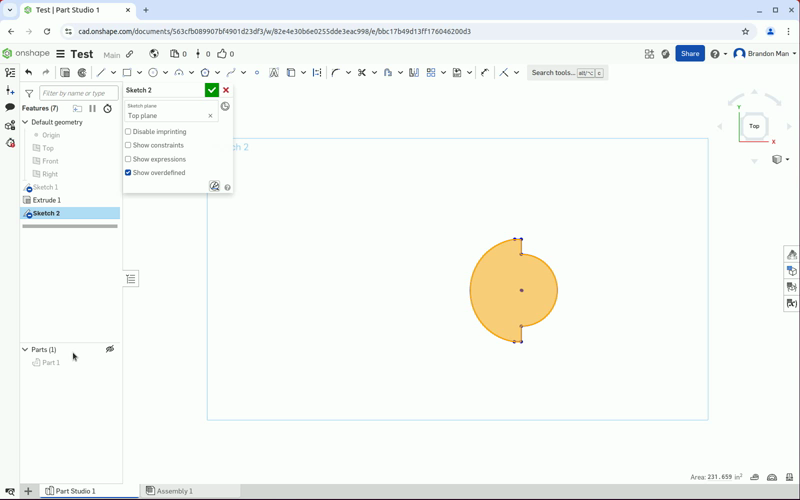
key(shift+e)
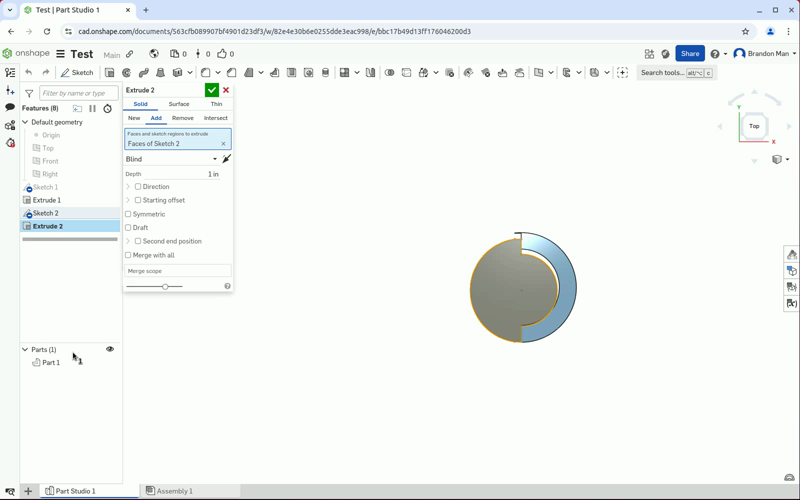
mouse_move(143, 106)
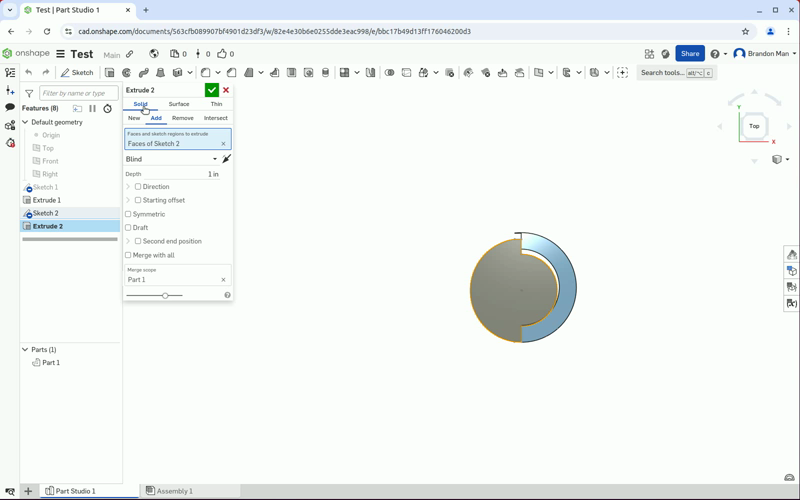
click(143, 106)
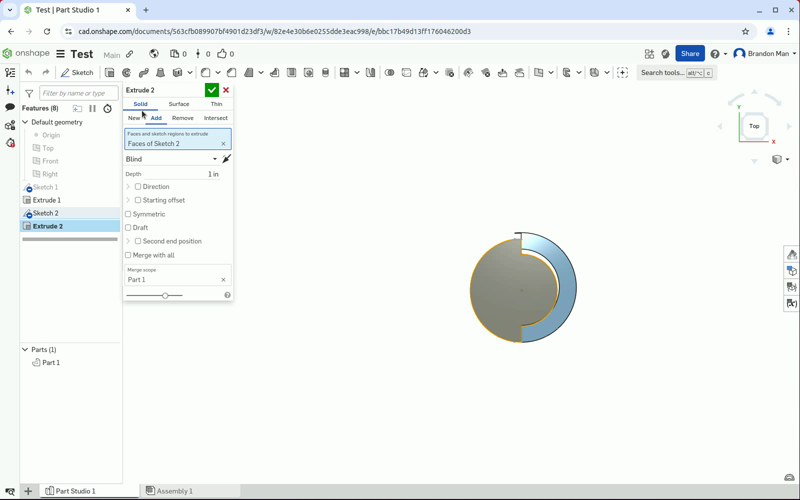
mouse_move(137, 120)
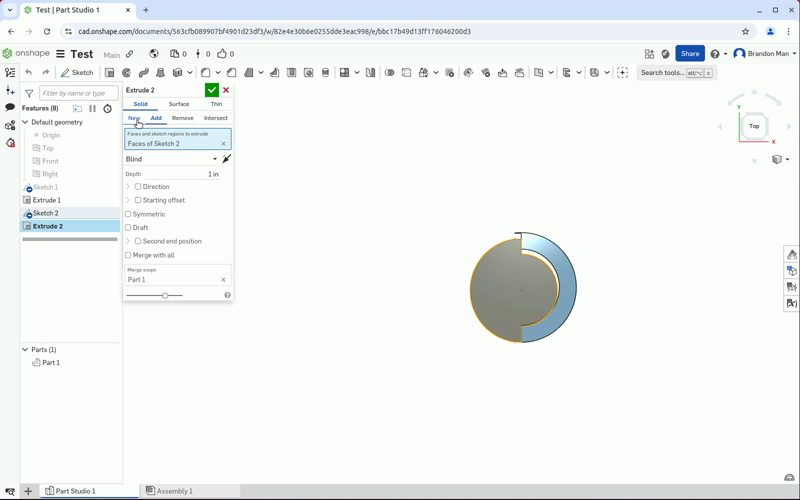
click(137, 120)
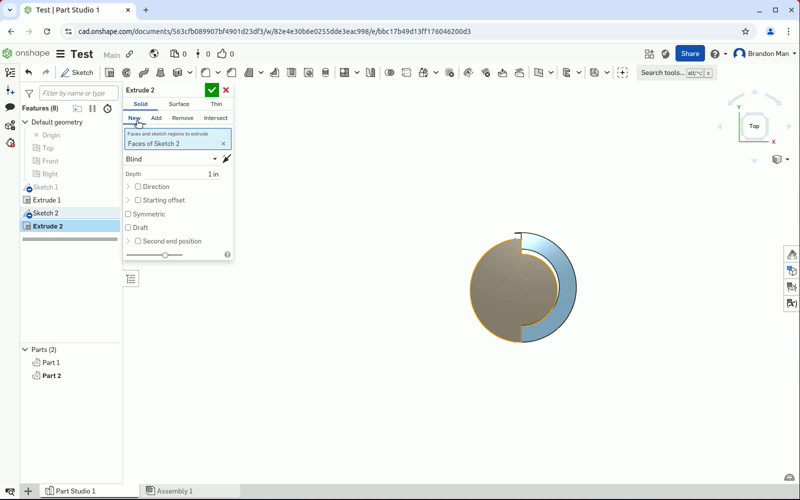
key(tab, 4)
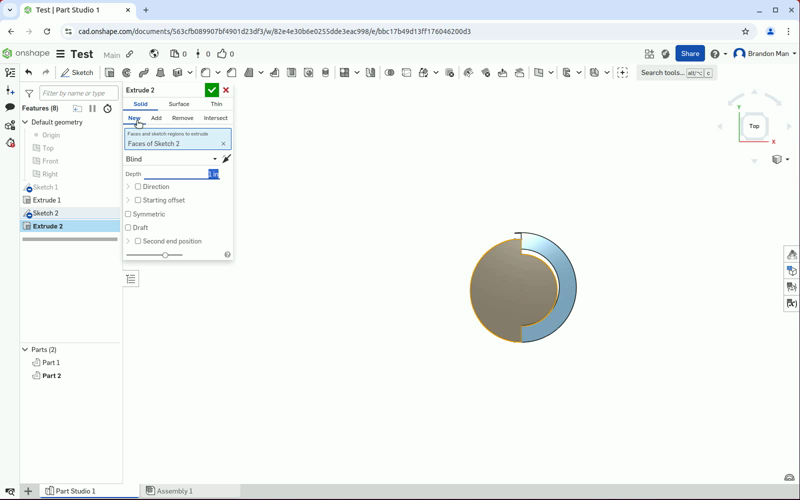
text(16.85)
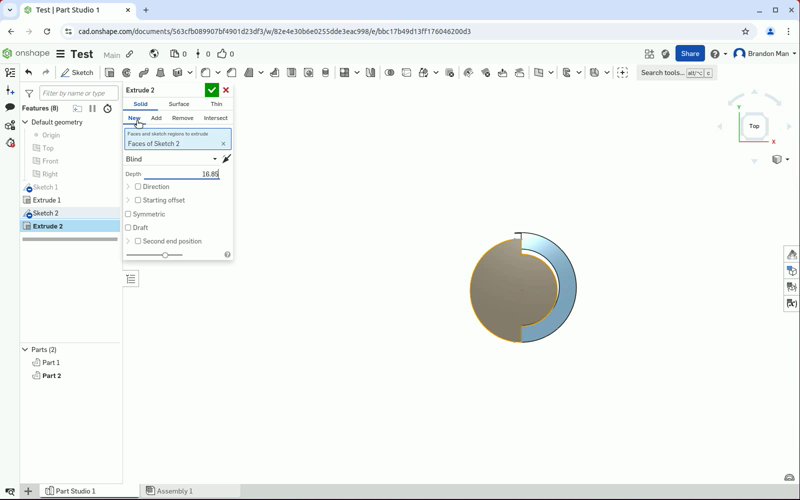
key(enter)
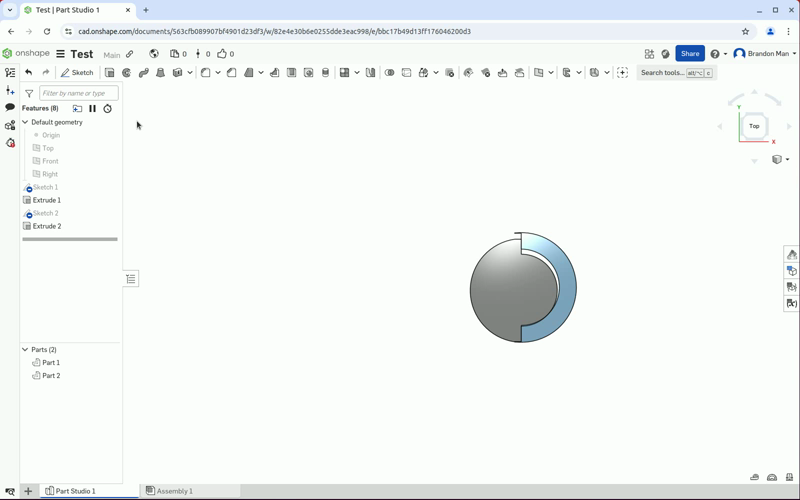
key(shift+h)
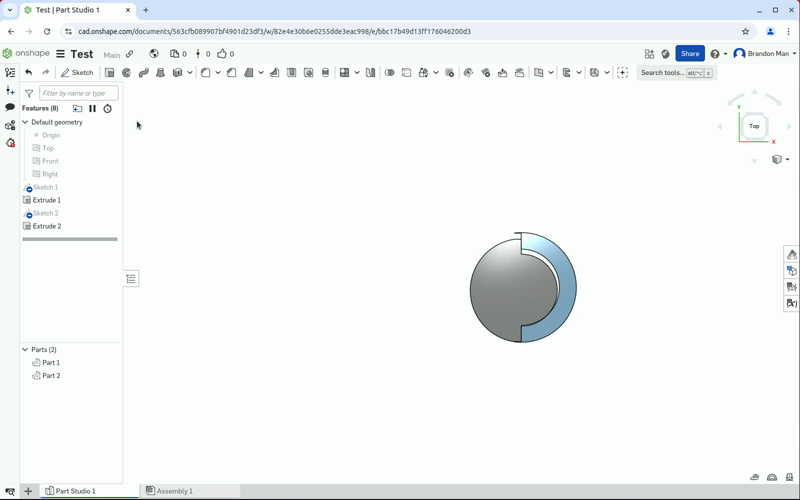
key(shift+h)
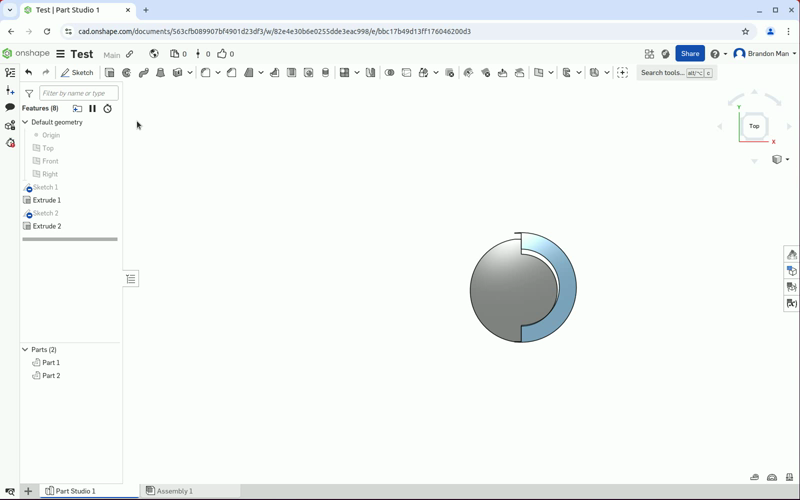
mouse_move(73, 189)
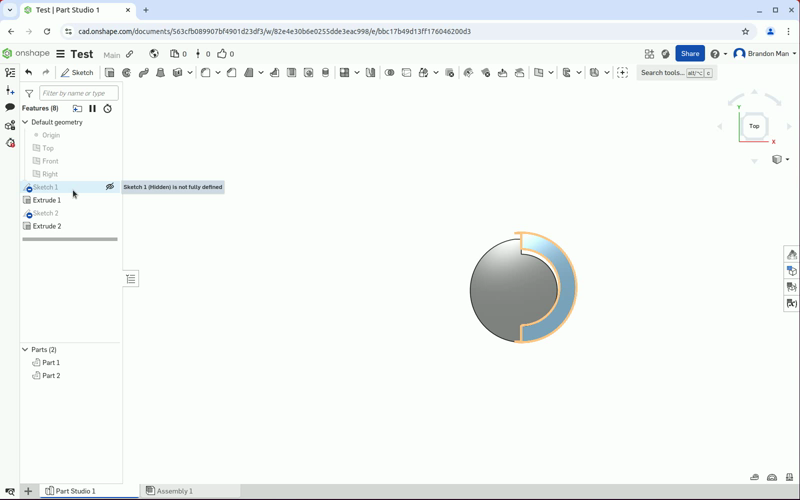
click(73, 189)
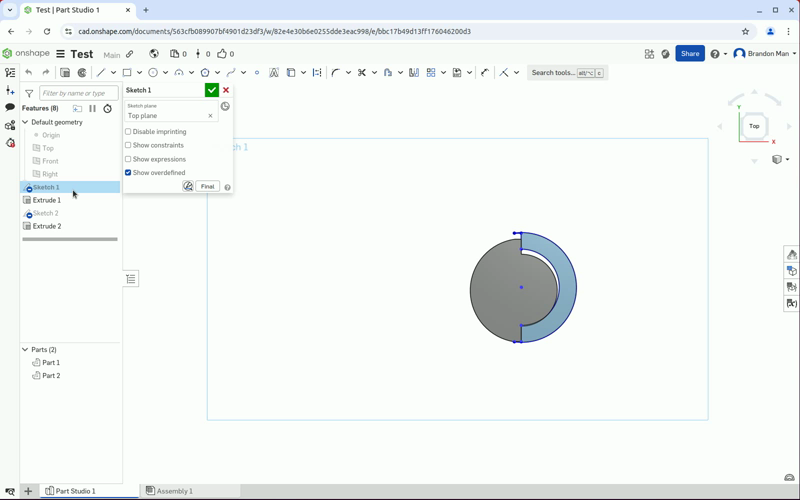
mouse_move(229, 92)
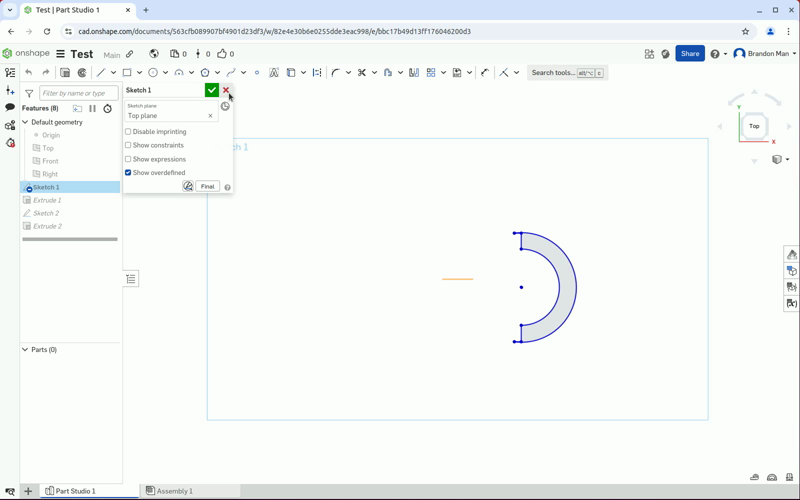
click(229, 92)
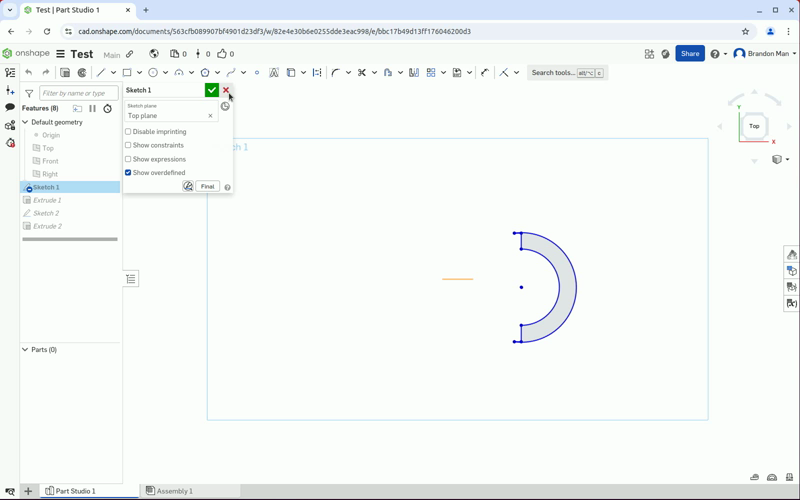
key(shift+s)
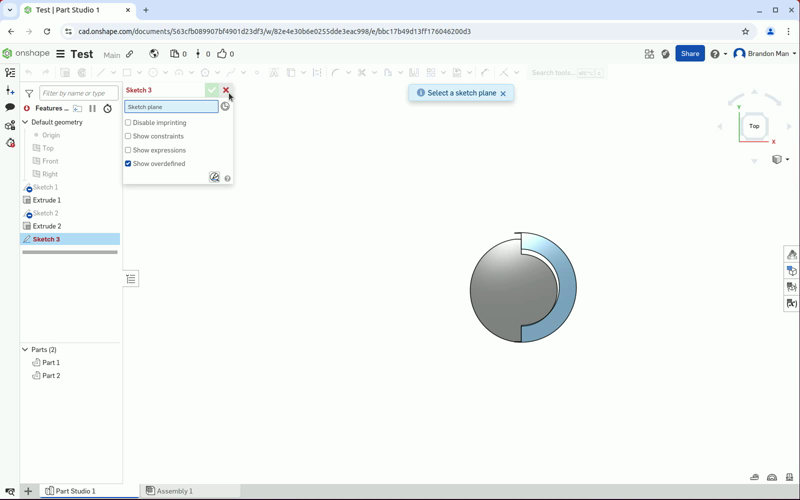
mouse_move(73, 150)
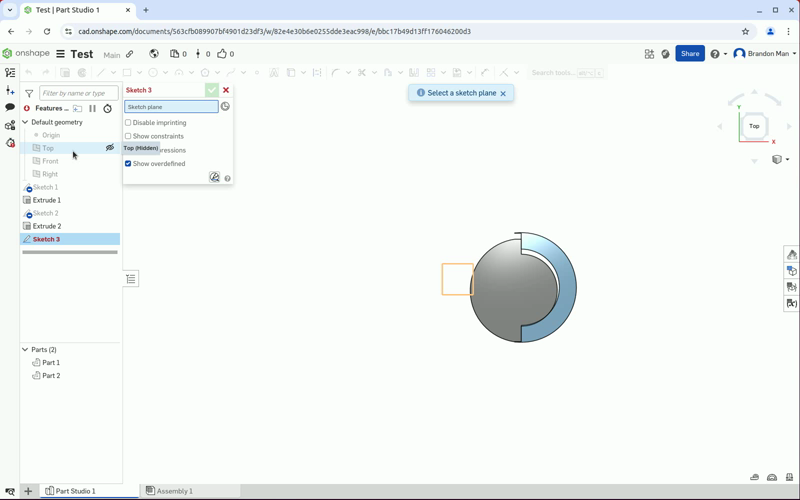
click(73, 150)
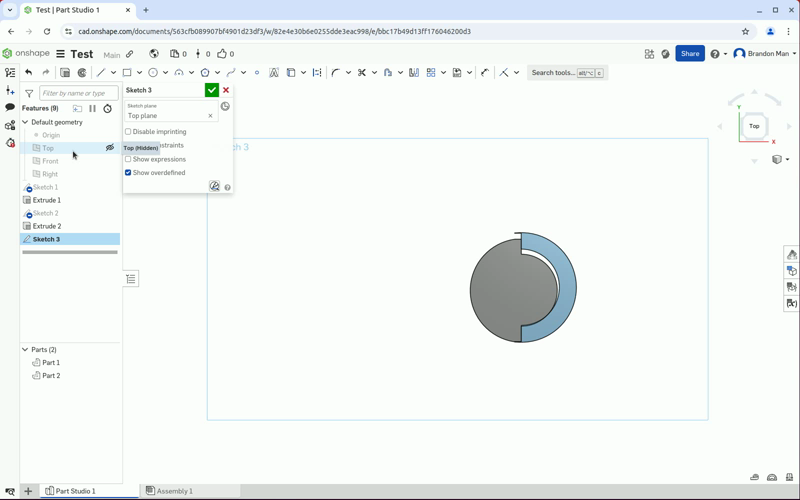
mouse_move(73, 352)
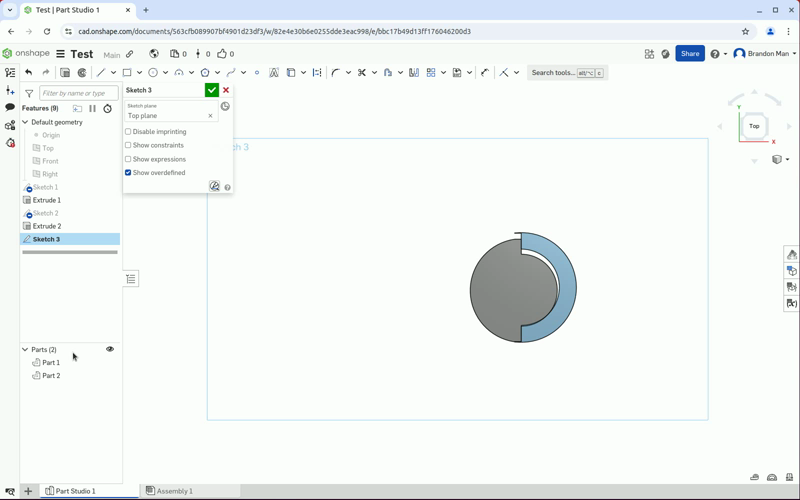
key(y)
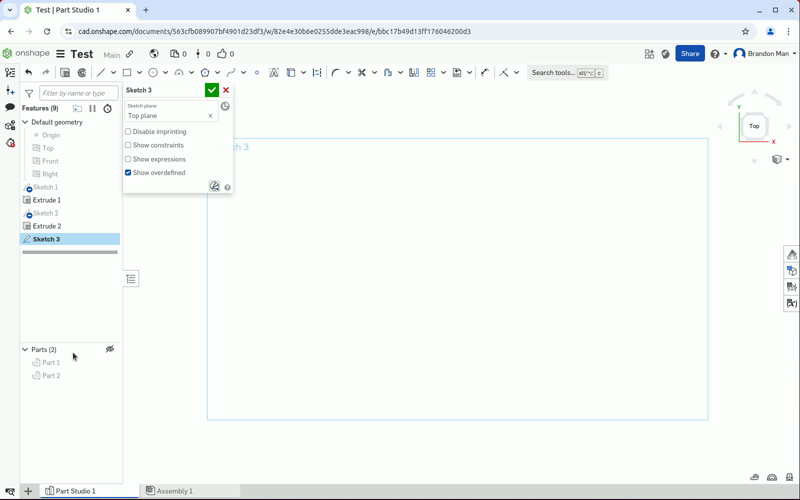
key(l)
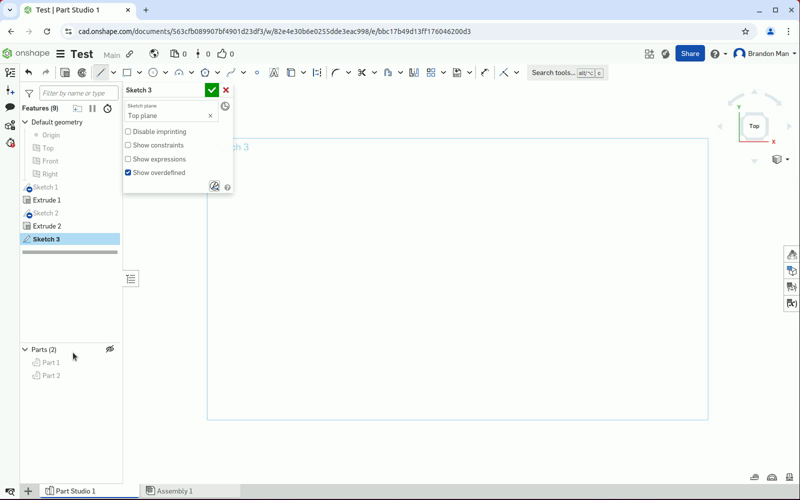
key_down(shift)
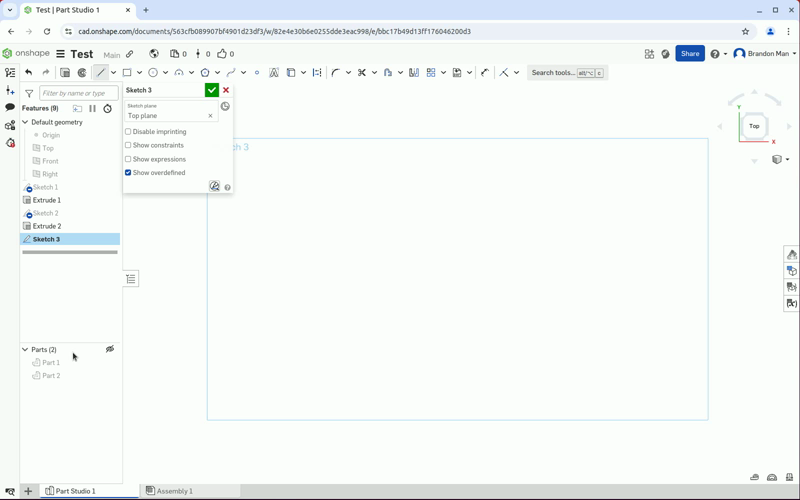
mouse_move(399, 341)
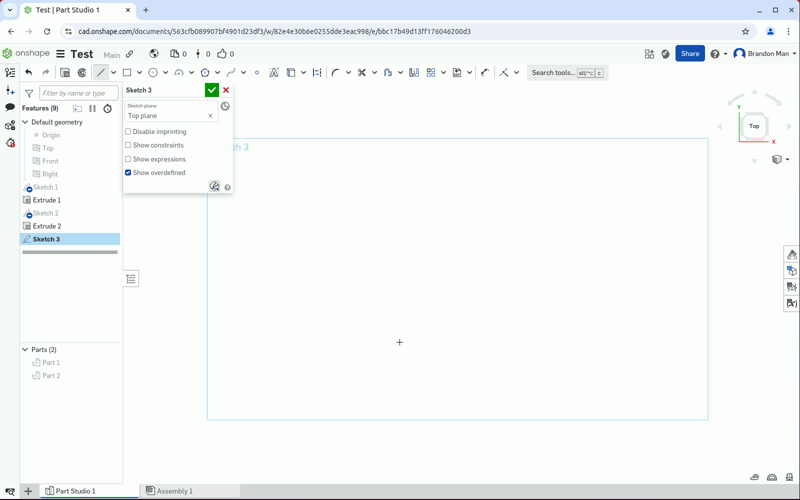
click(399, 341)
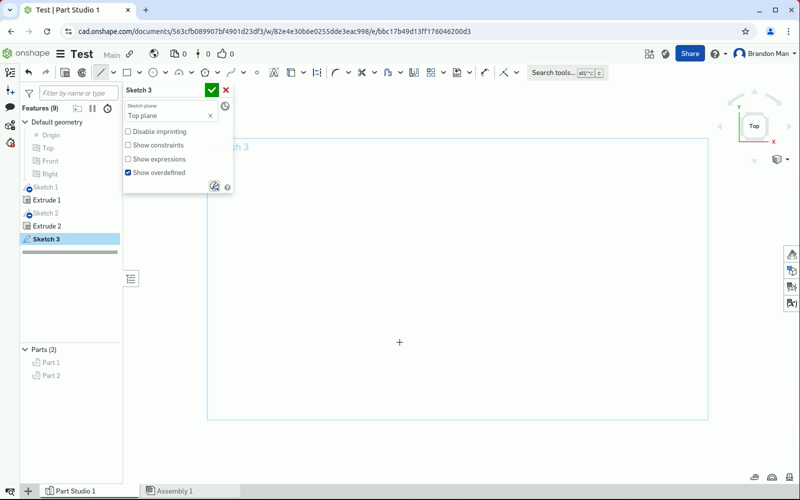
key_up(shift)
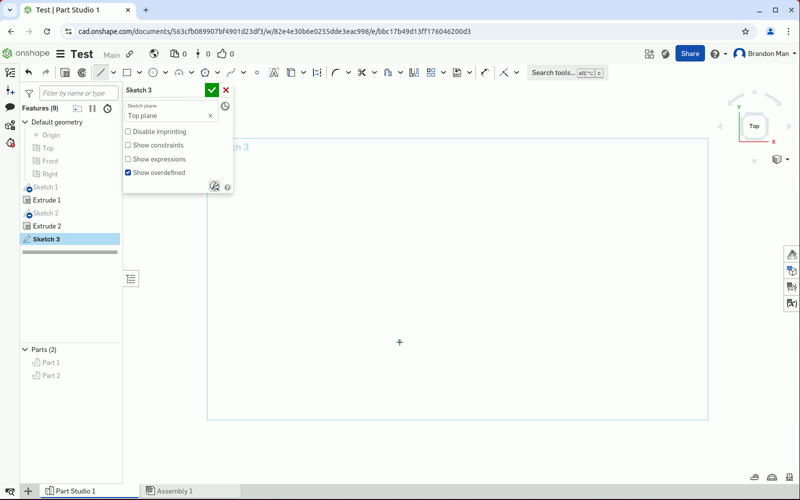
key_down(shift)
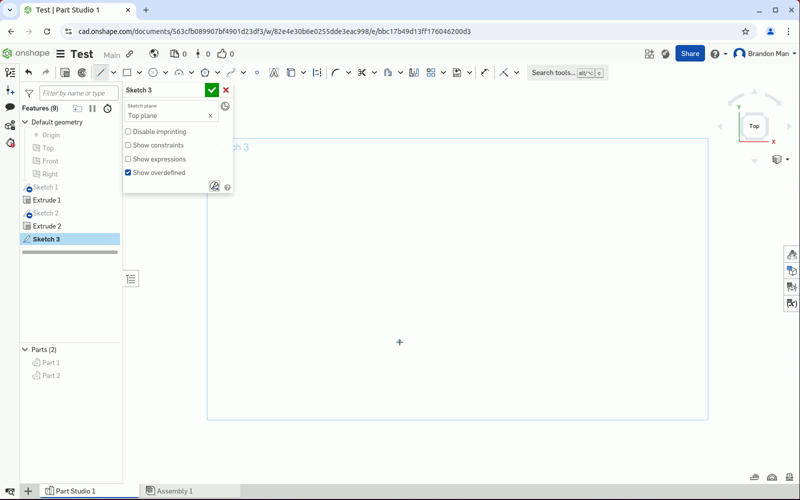
mouse_move(516, 341)
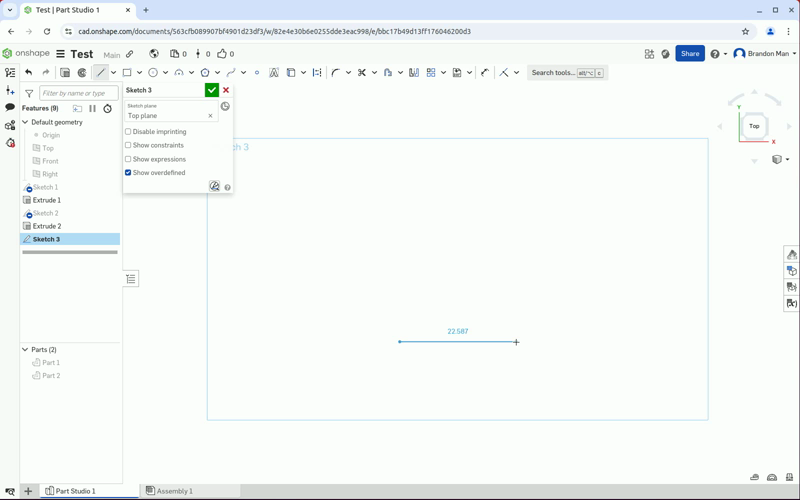
click(516, 341)
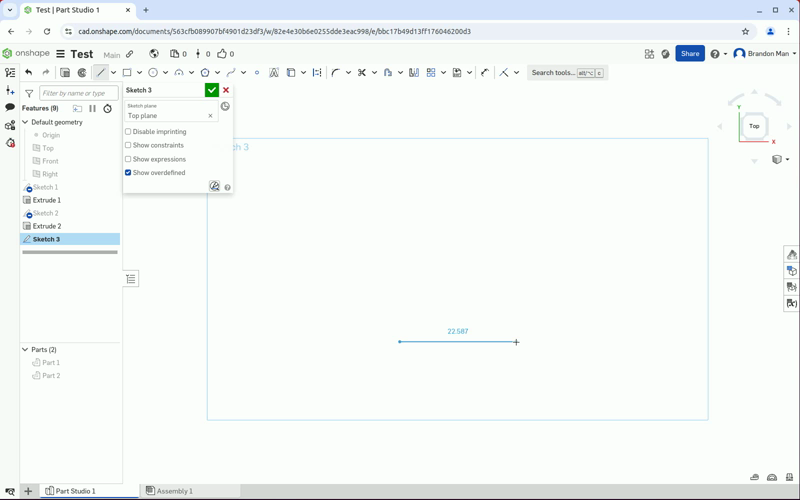
key_up(shift)
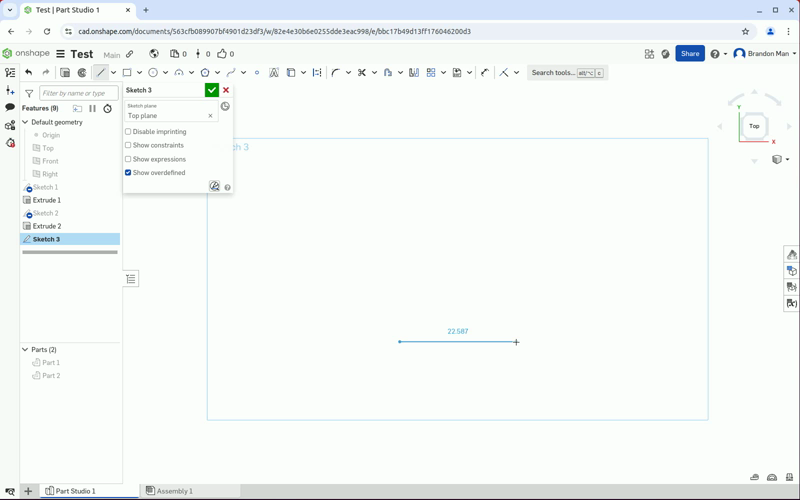
key(esc)
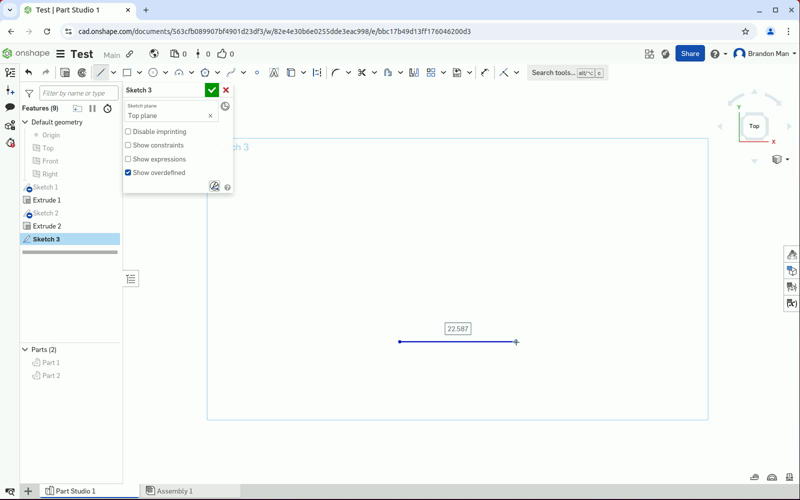
key(a)
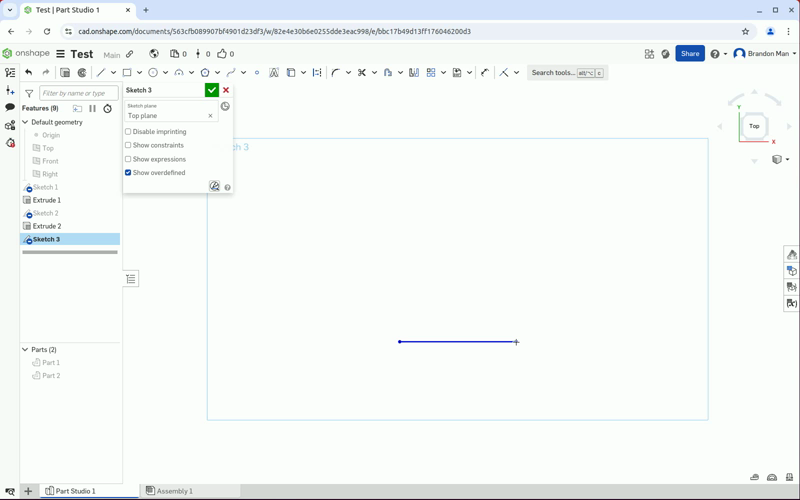
mouse_move(516, 341)
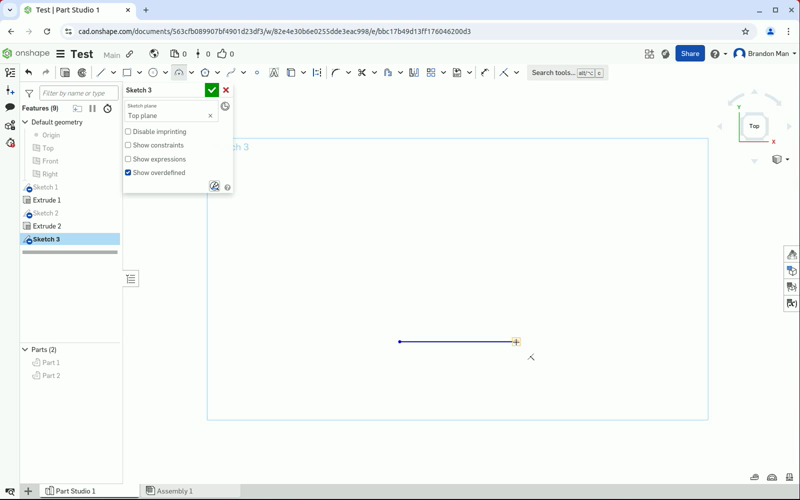
click(516, 341)
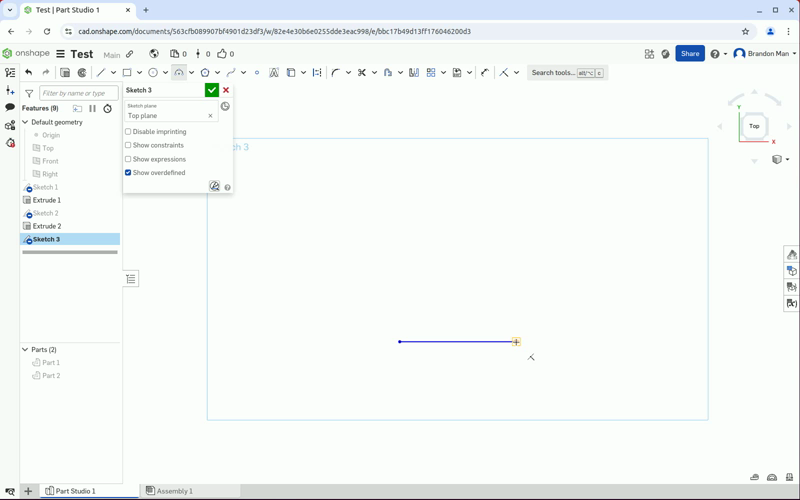
key_down(shift)
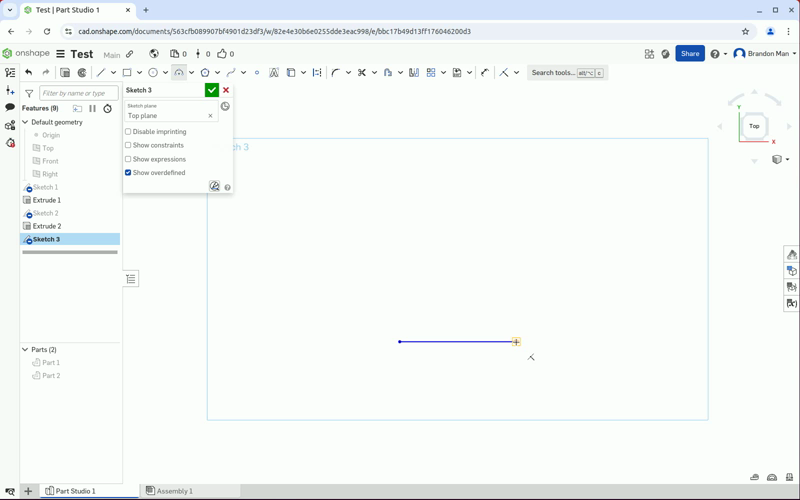
mouse_move(516, 239)
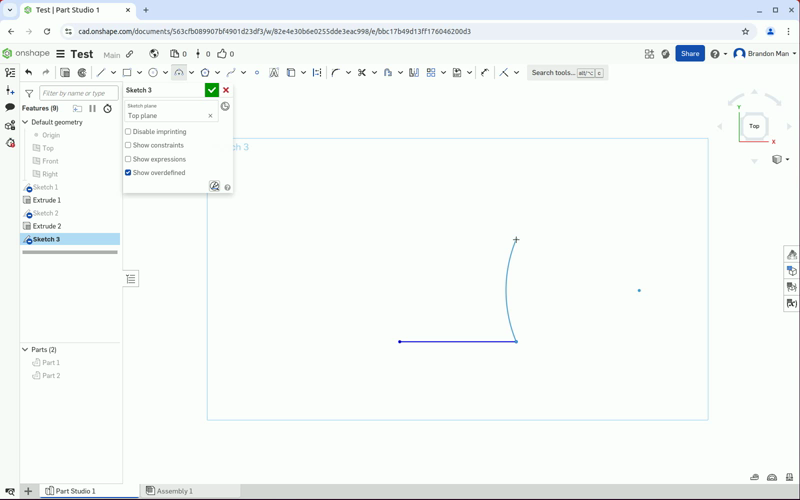
click(516, 239)
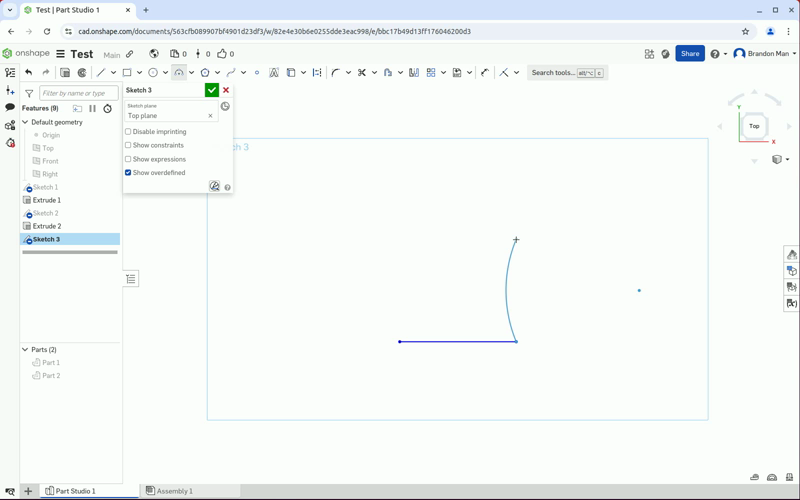
mouse_move(470, 290)
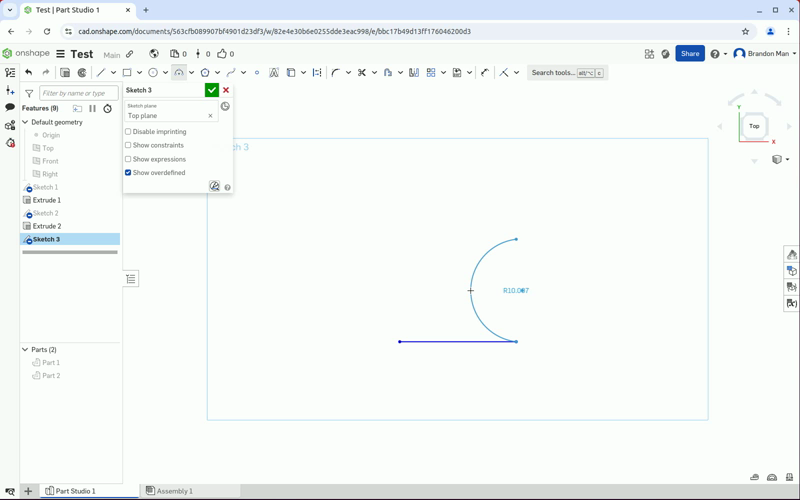
click(470, 290)
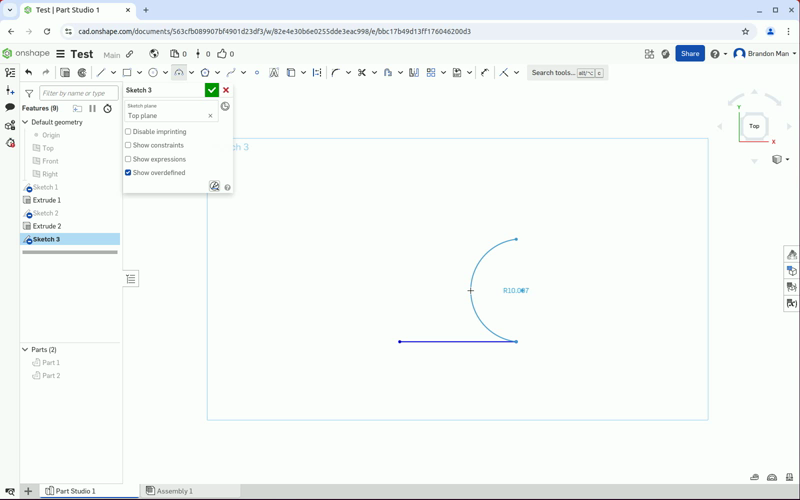
key_up(shift)
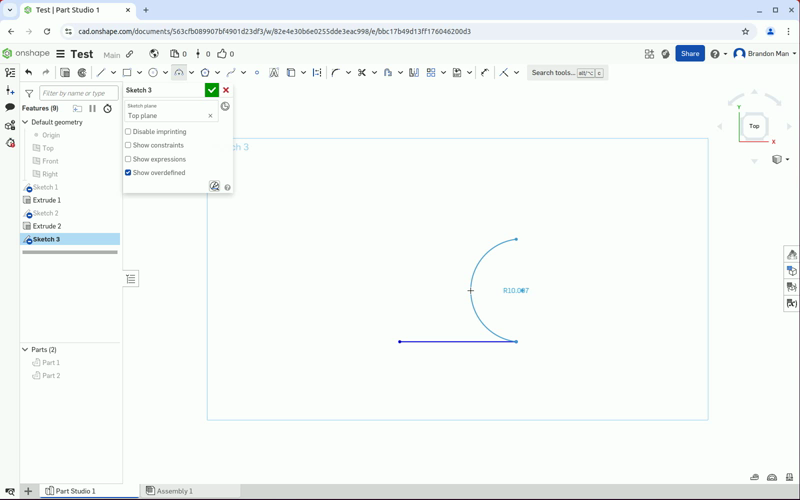
key(esc)
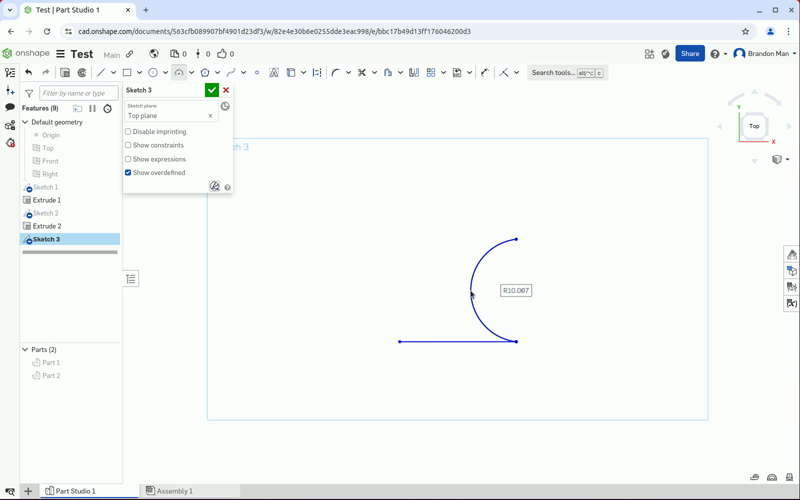
key(l)
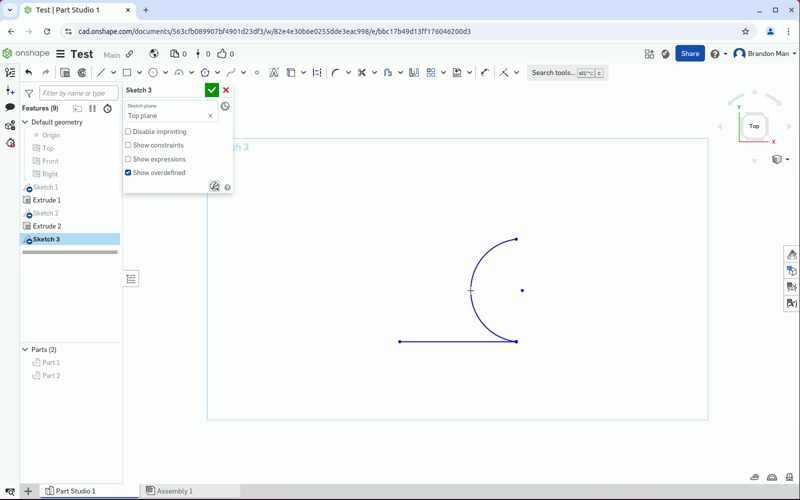
mouse_move(516, 239)
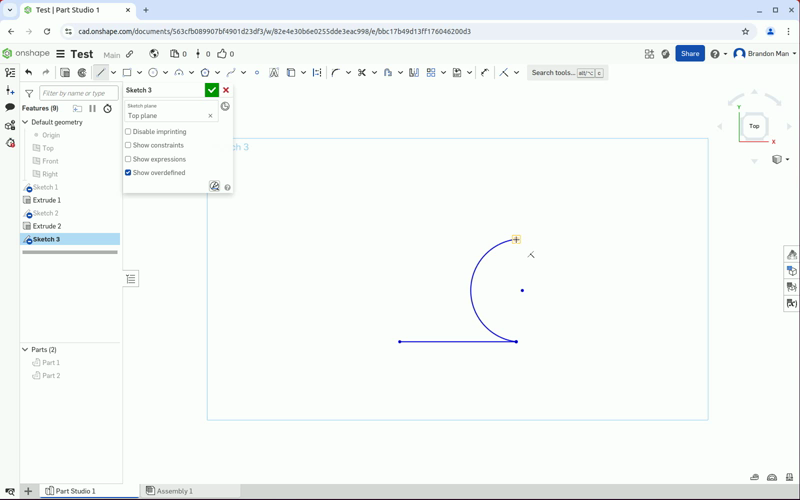
click(516, 239)
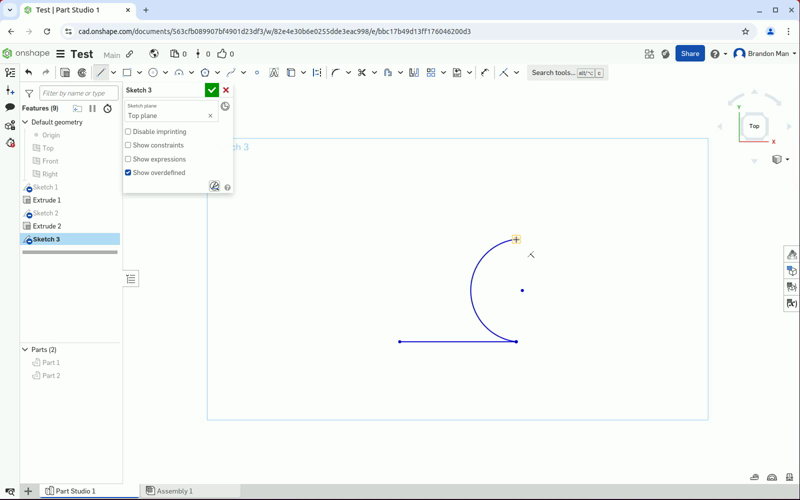
key_down(shift)
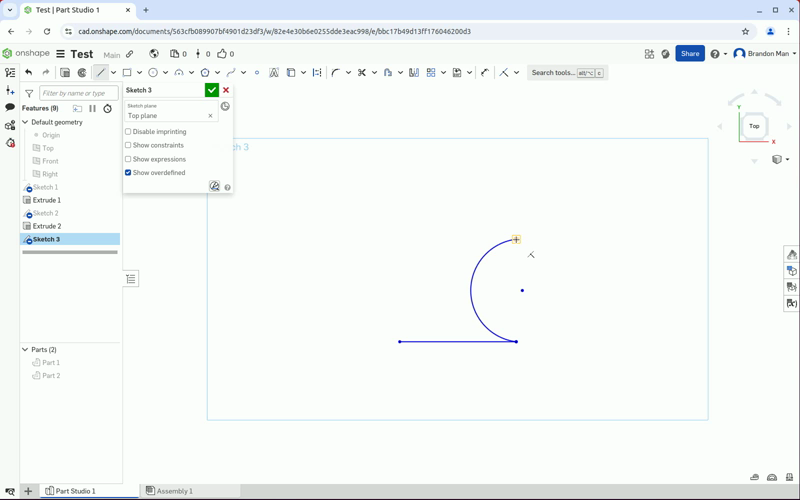
mouse_move(399, 239)
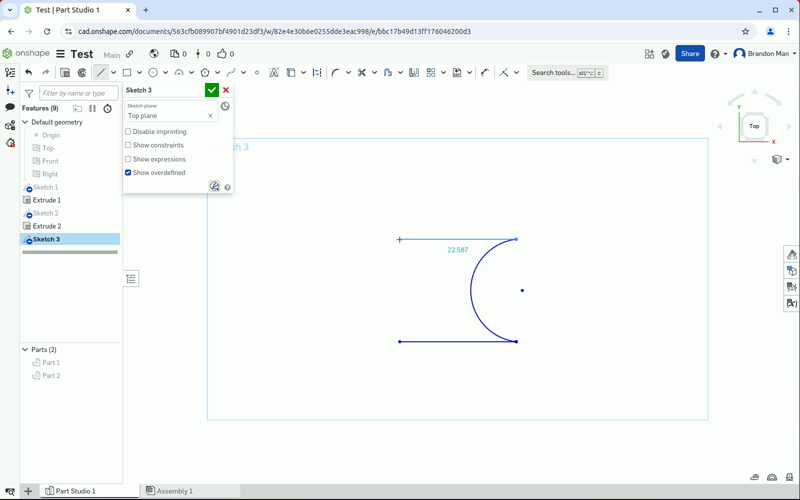
click(399, 239)
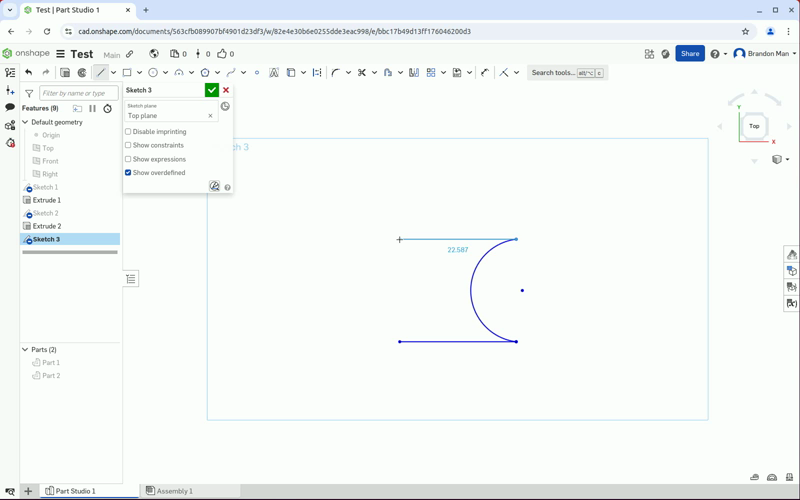
key_up(shift)
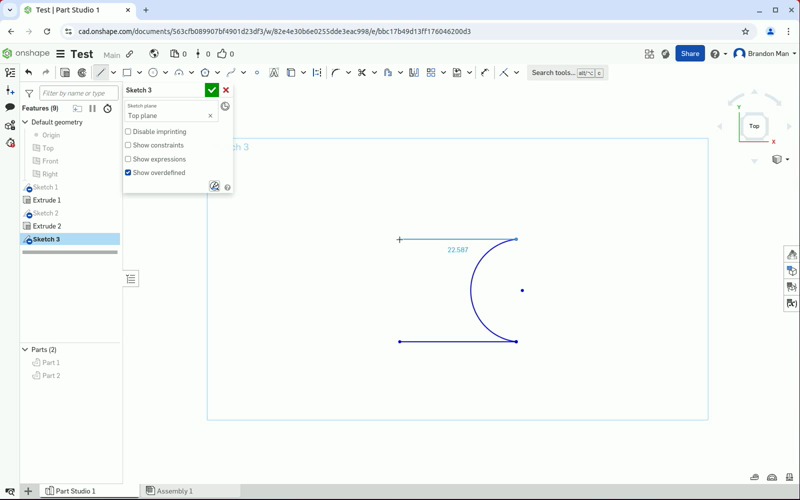
key_down(shift)
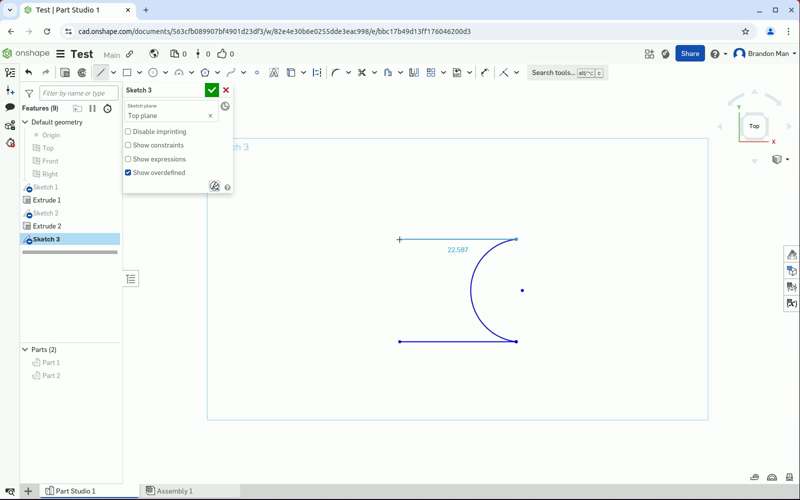
mouse_move(399, 341)
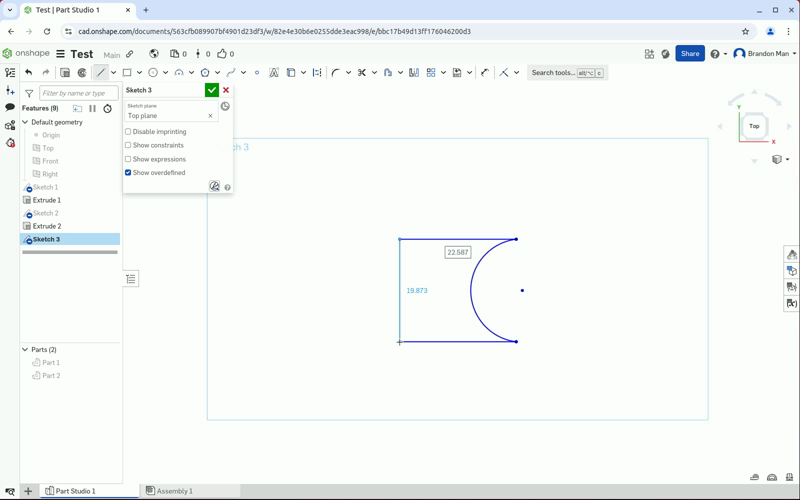
key_up(shift)
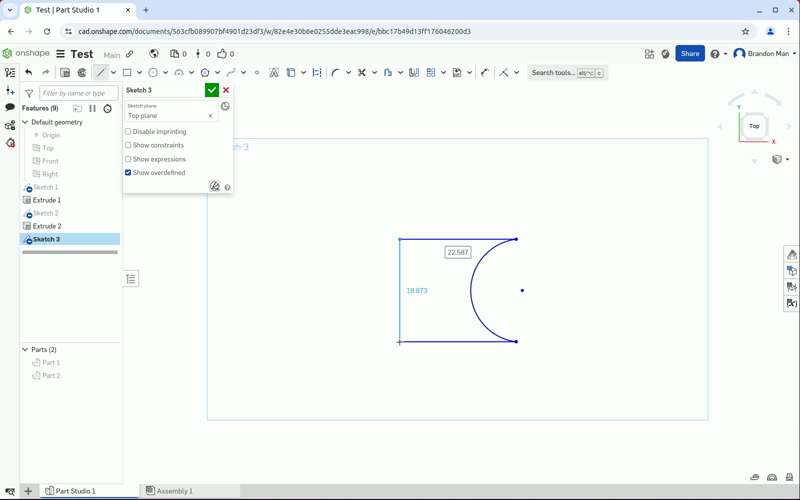
click(399, 341)
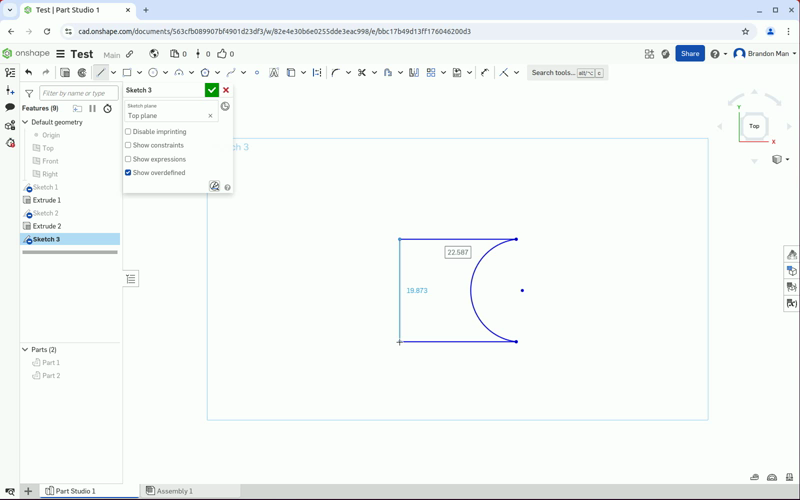
key(esc)
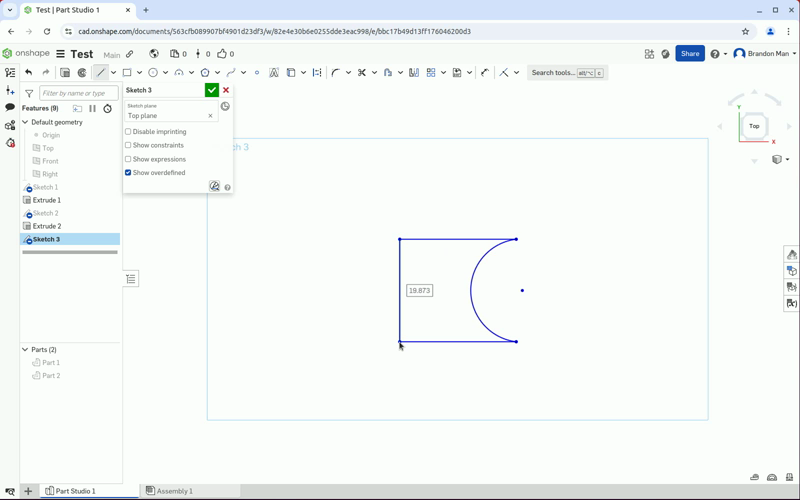
mouse_move(471, 264)
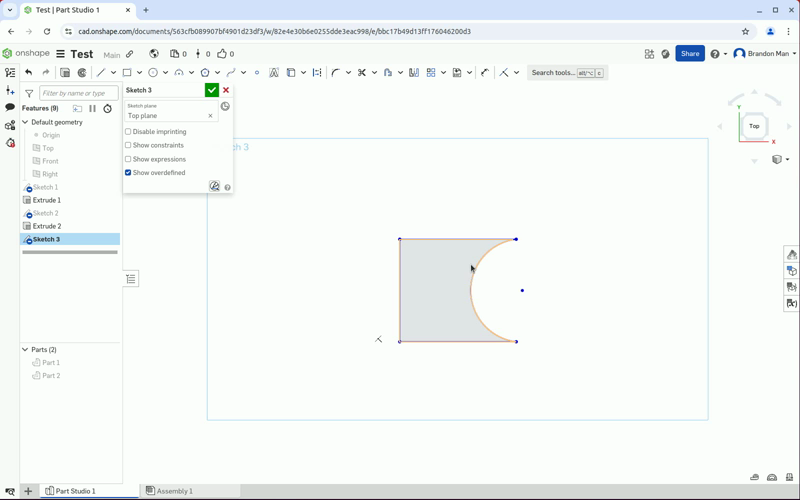
click(471, 264)
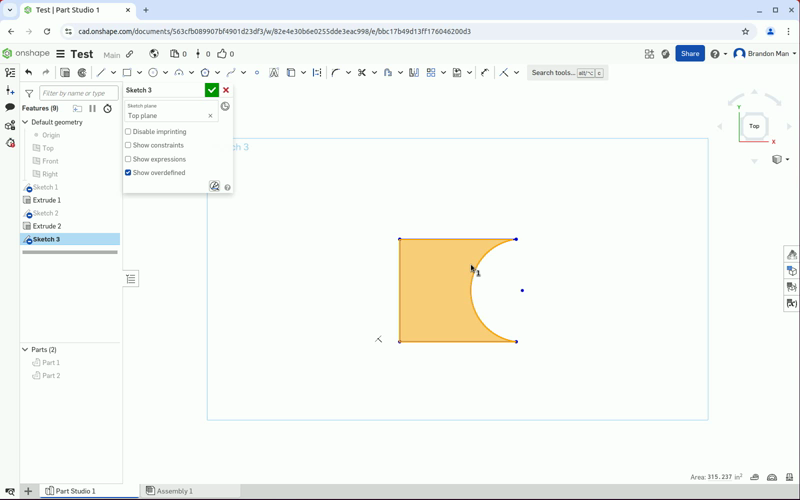
mouse_move(73, 352)
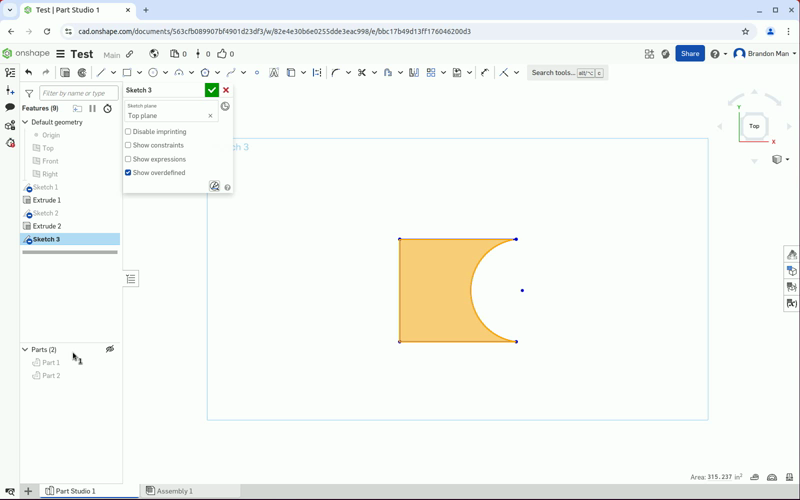
key(shift+y)
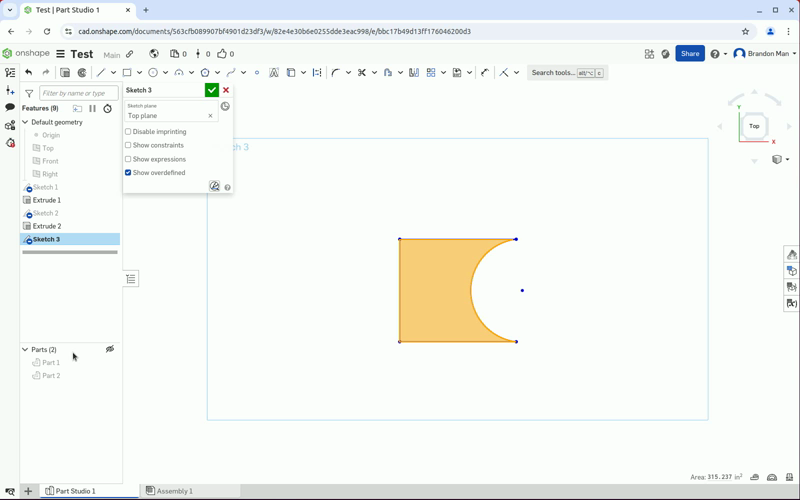
key(shift+e)
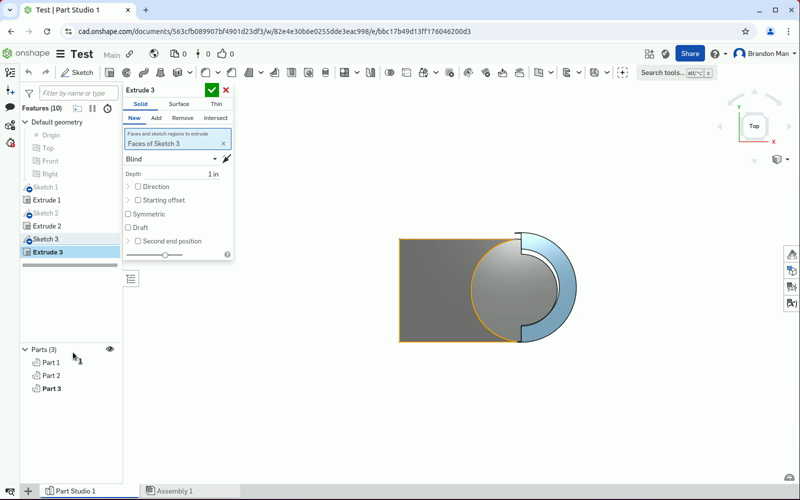
mouse_move(143, 106)
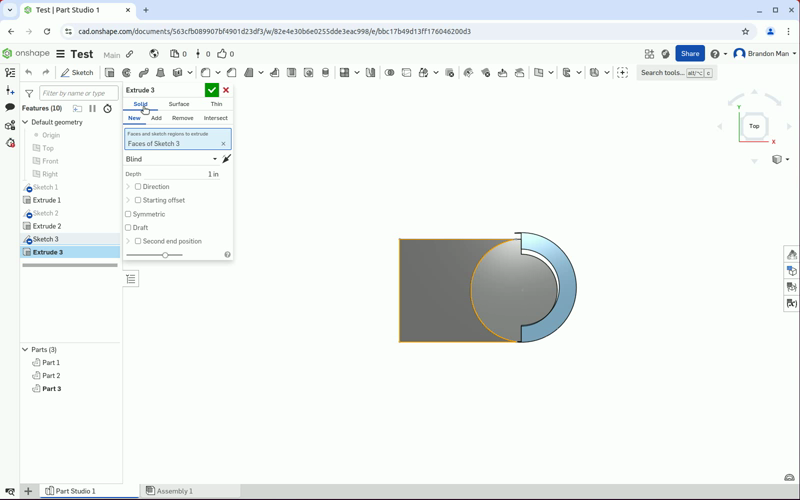
click(143, 106)
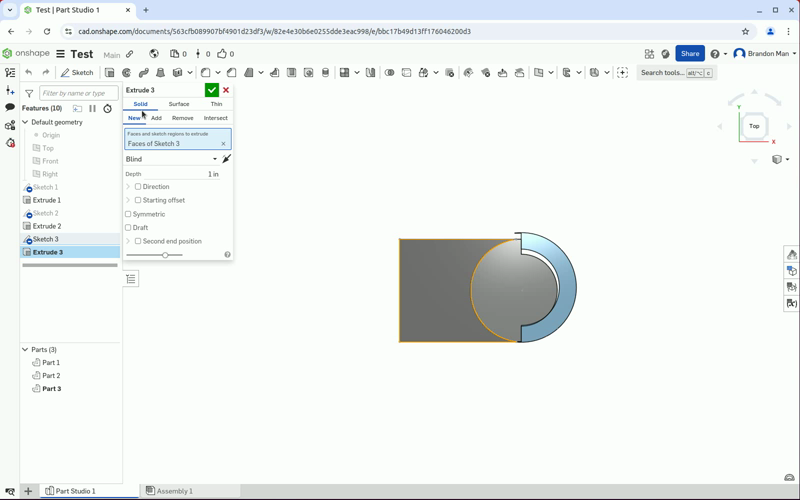
mouse_move(137, 120)
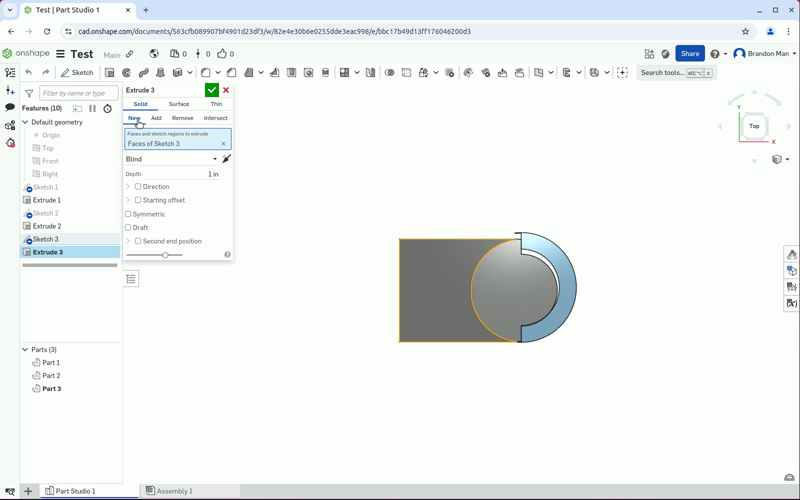
click(137, 120)
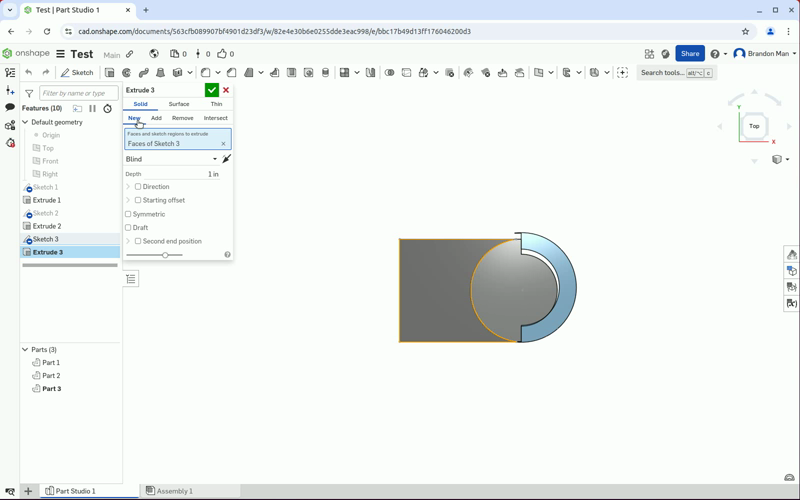
key(tab, 4)
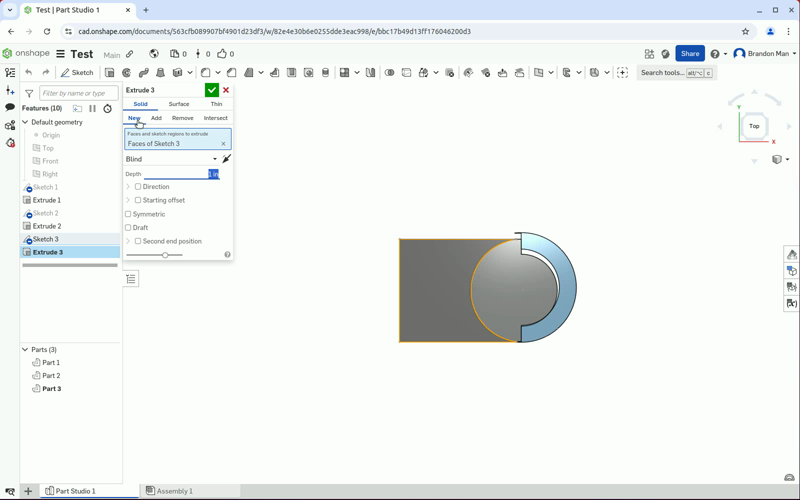
text(4.092)
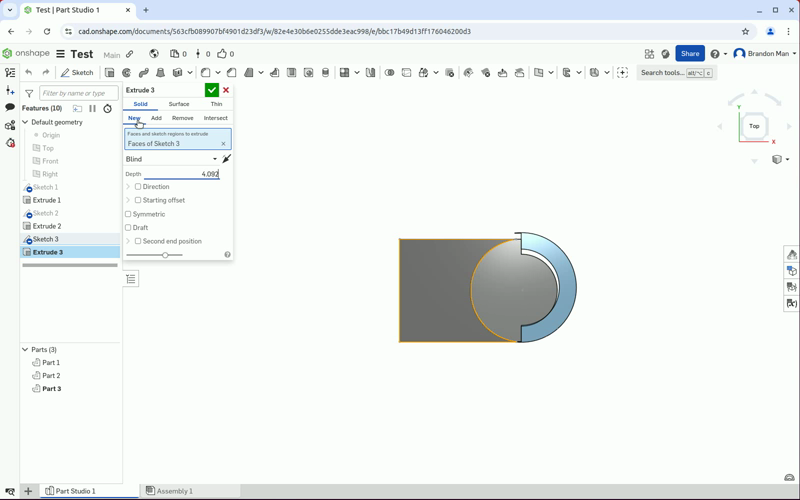
key(enter)
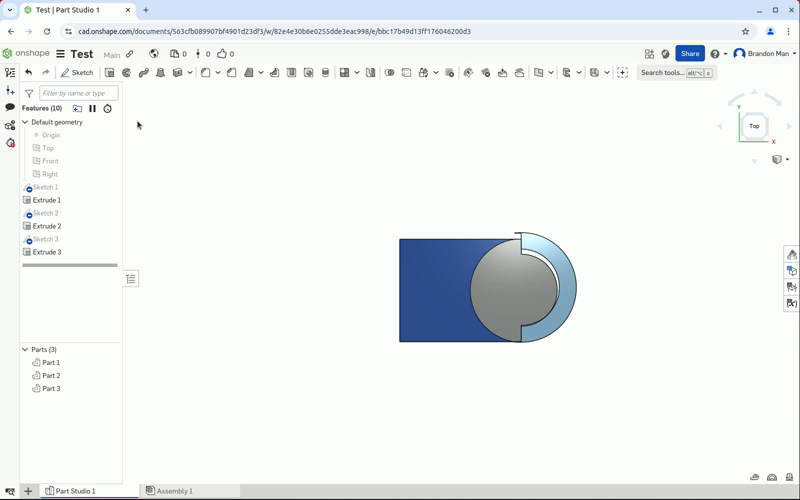
key(shift+h)
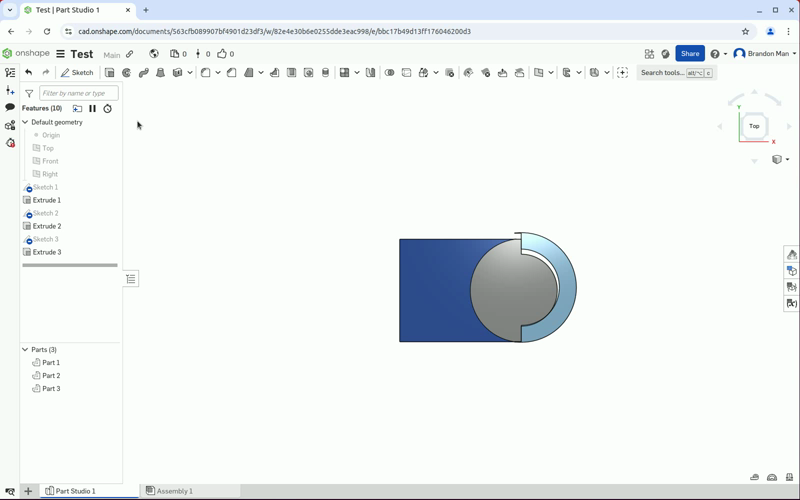
key(shift+h)
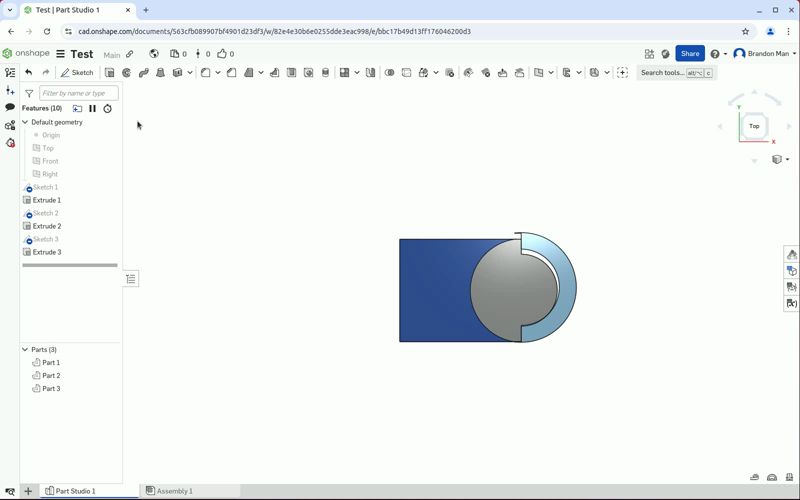
mouse_move(73, 189)
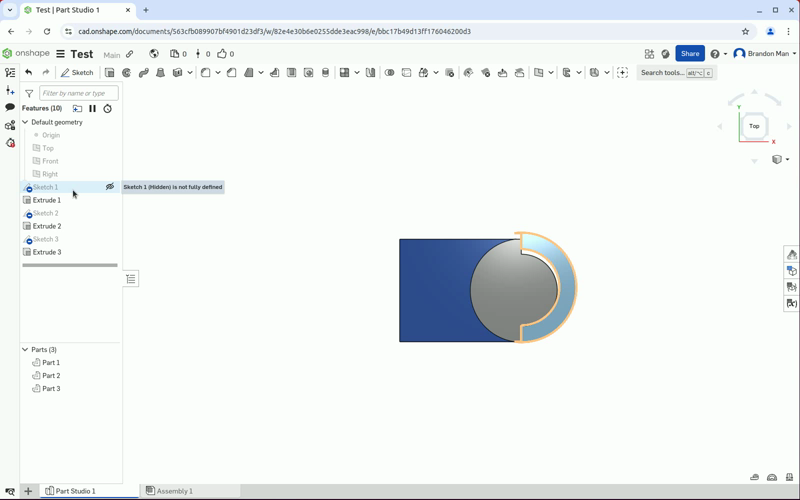
click(73, 189)
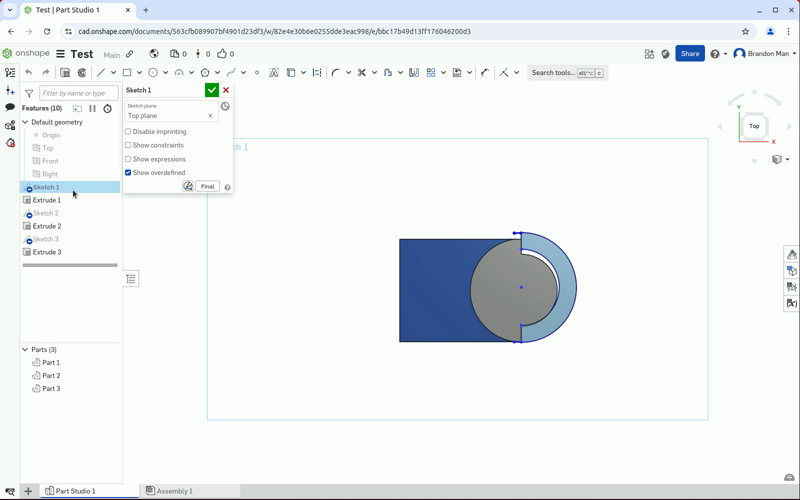
mouse_move(229, 92)
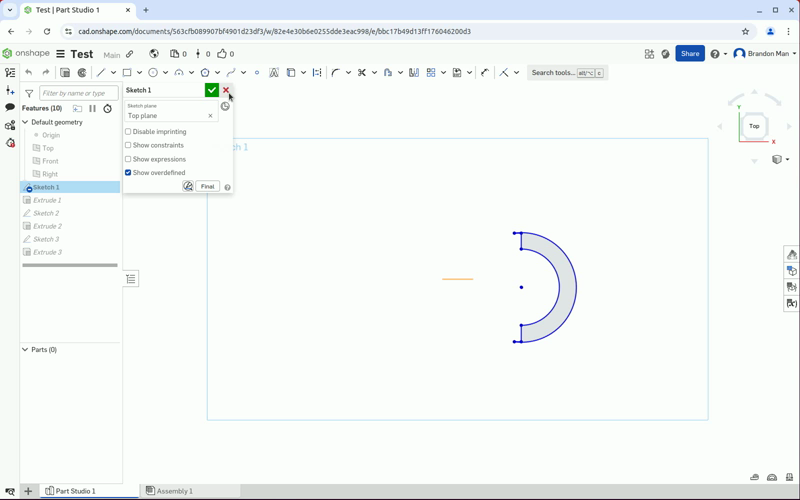
click(229, 92)
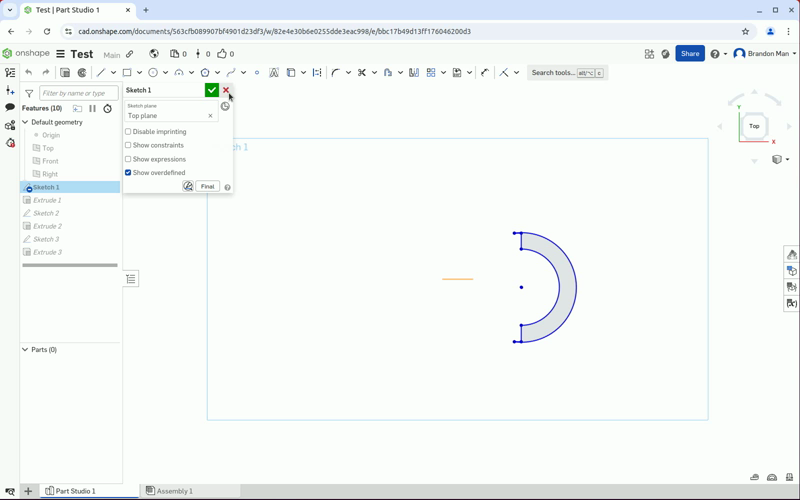
key(shift+s)
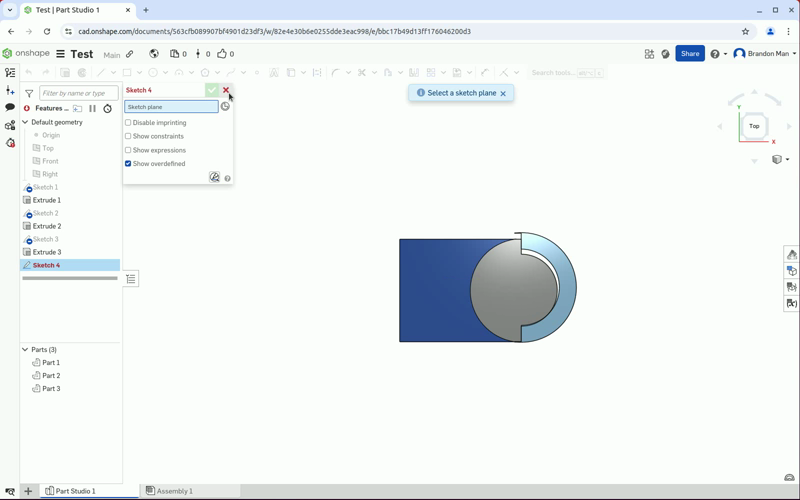
mouse_move(73, 150)
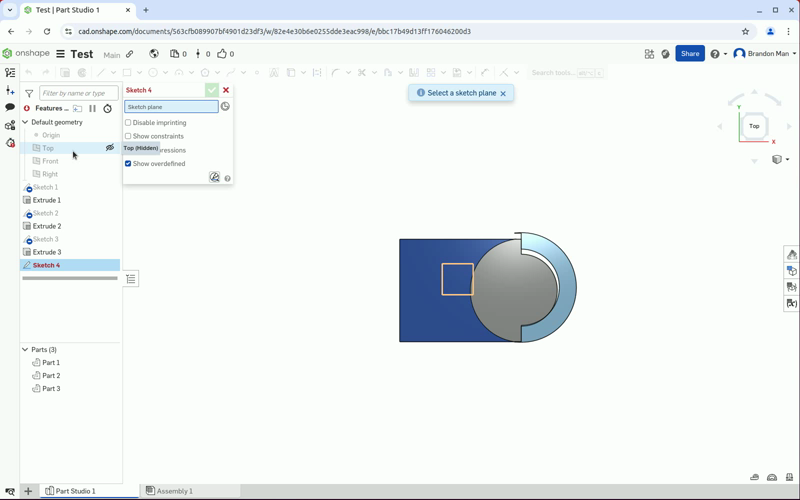
click(73, 150)
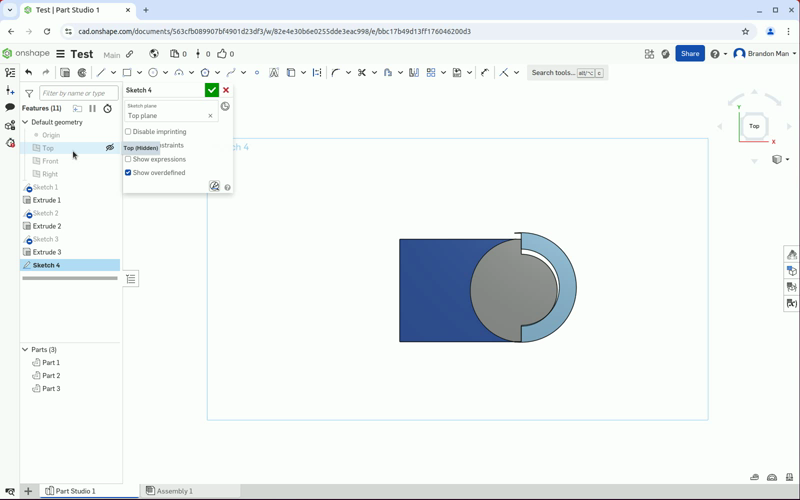
mouse_move(73, 352)
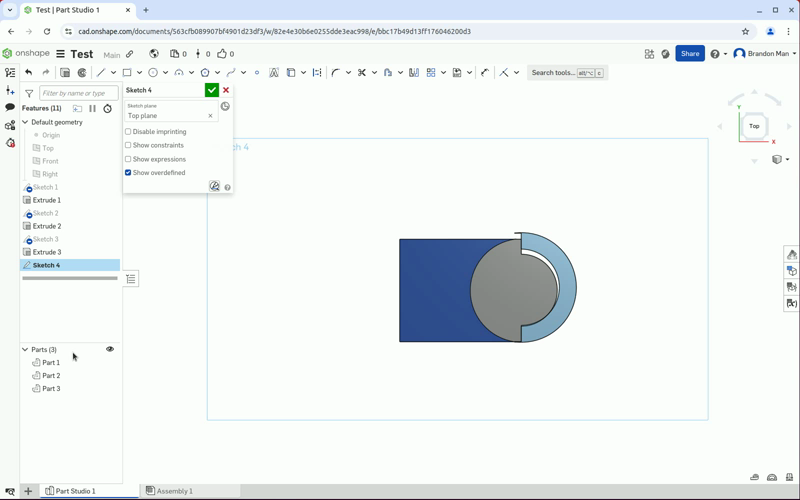
key(y)
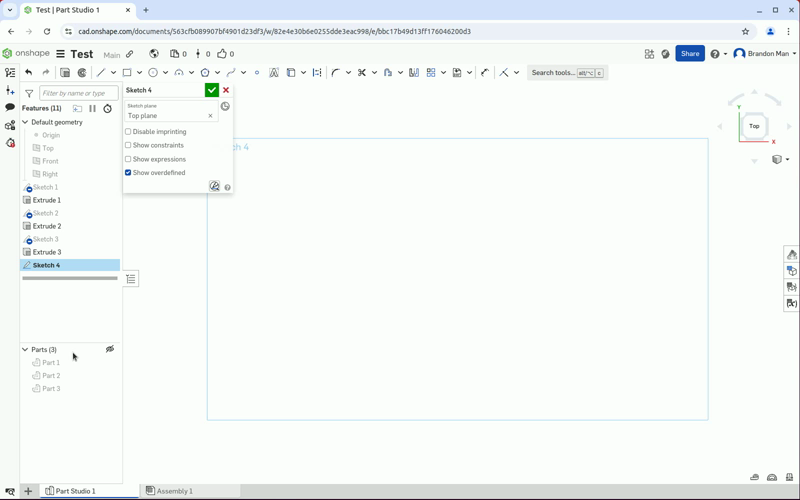
key(l)
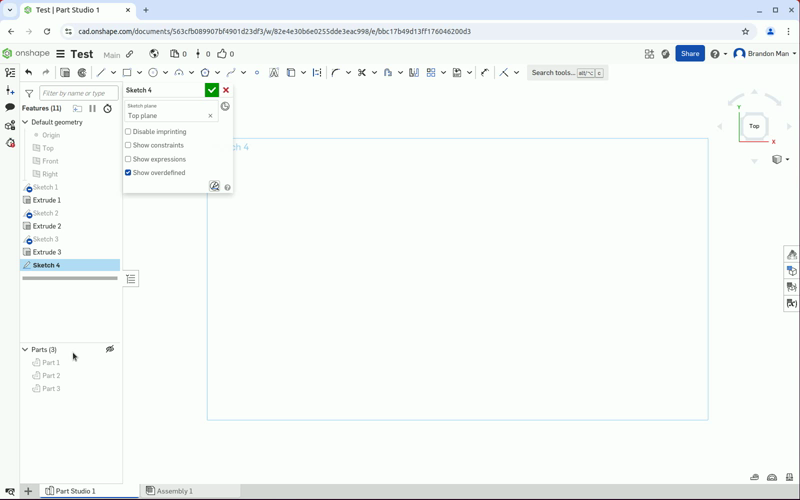
key_down(shift)
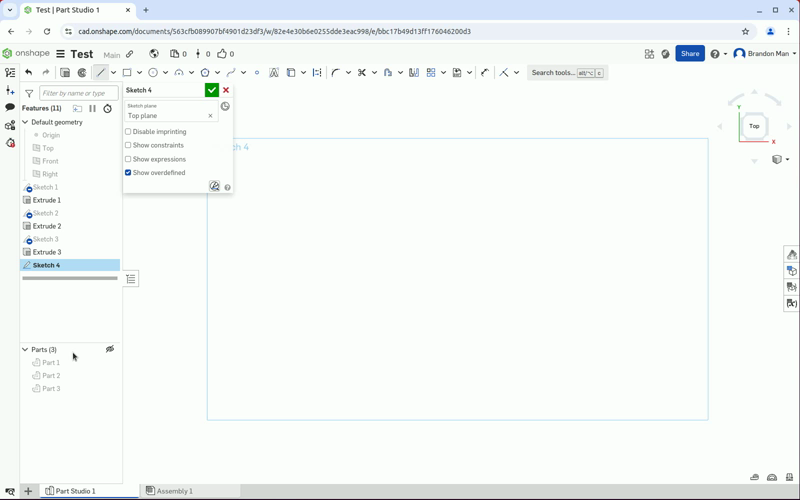
mouse_move(514, 341)
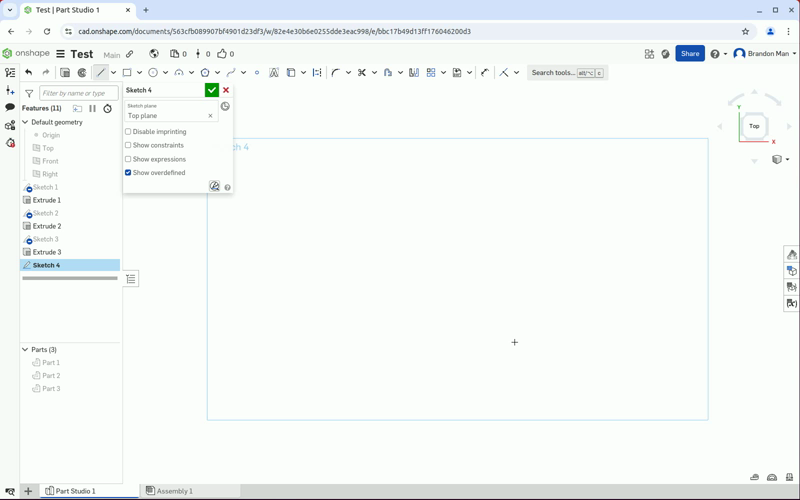
click(514, 341)
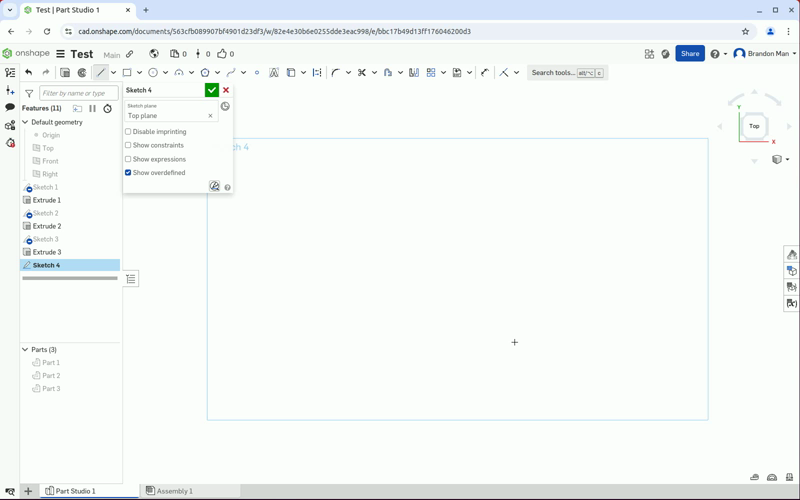
key_up(shift)
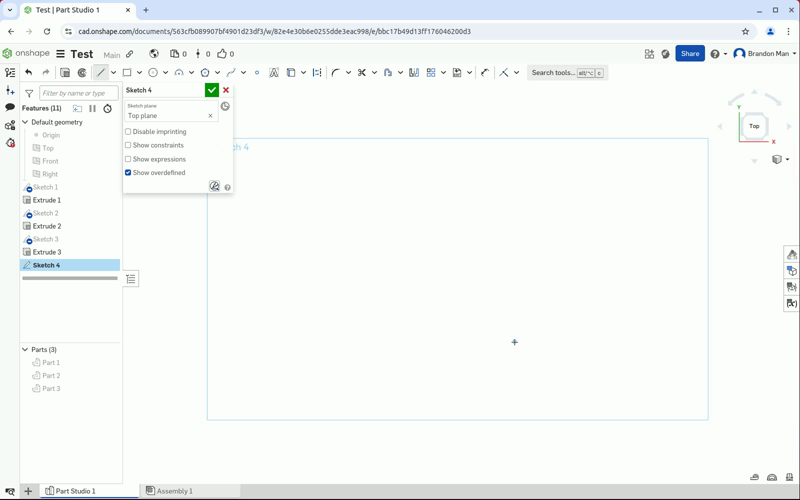
key_down(shift)
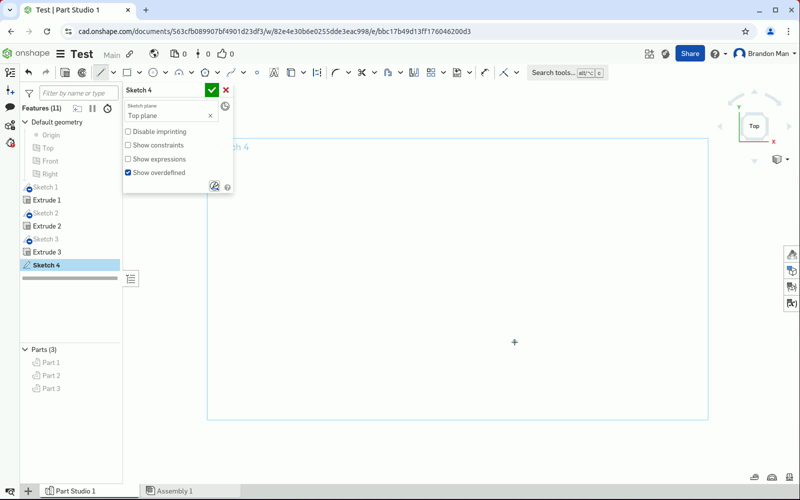
mouse_move(544, 341)
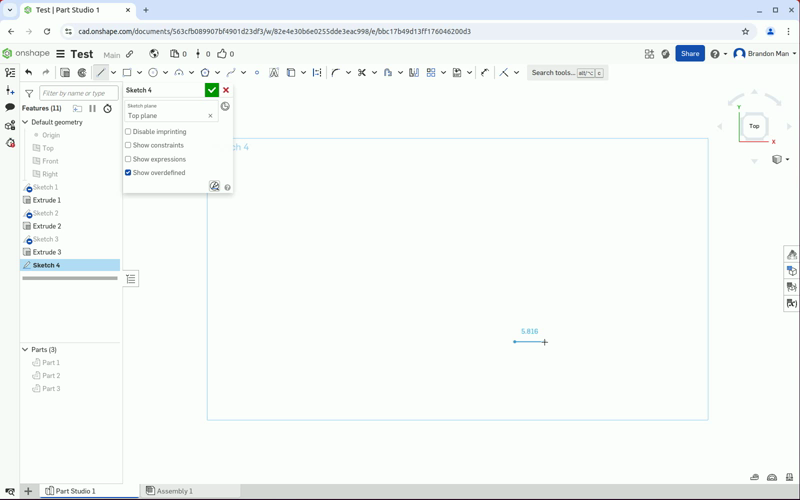
mouse_move(521, 341)
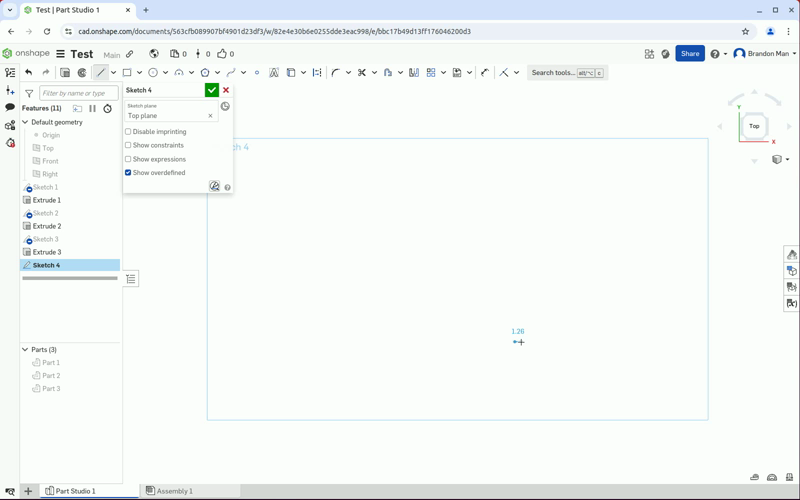
scroll(6)
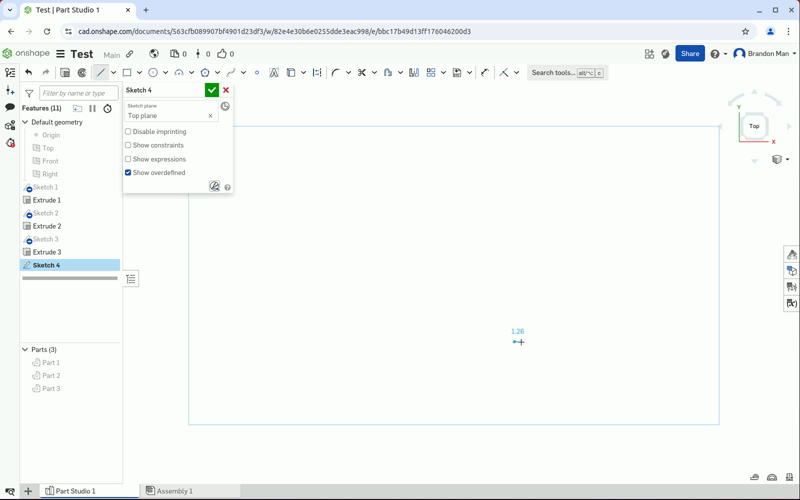
scroll(6)
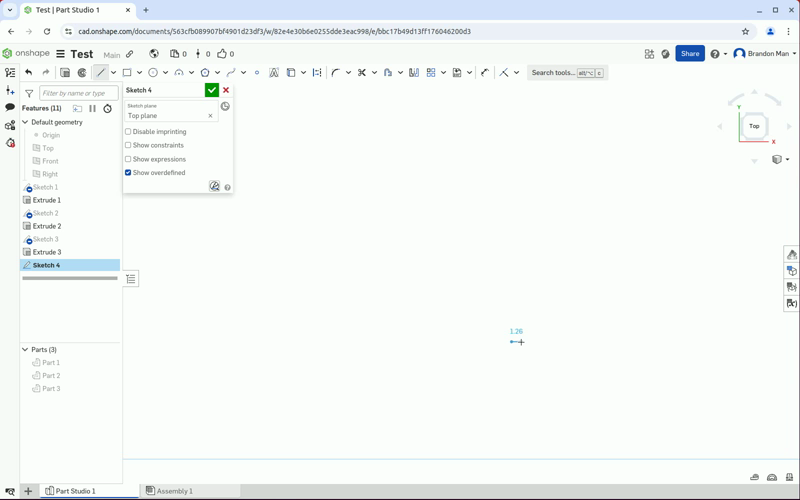
scroll(6)
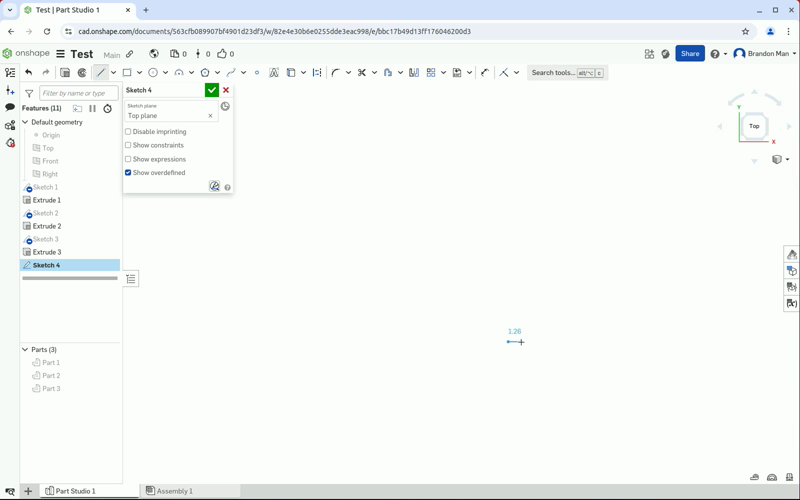
scroll(6)
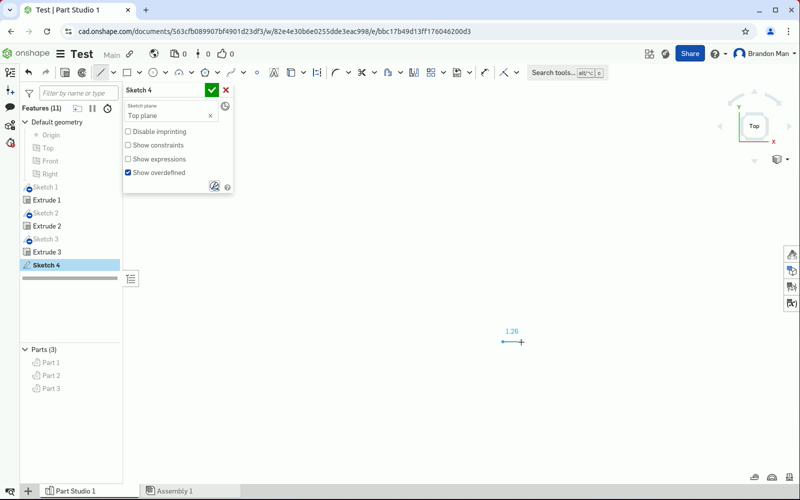
scroll(6)
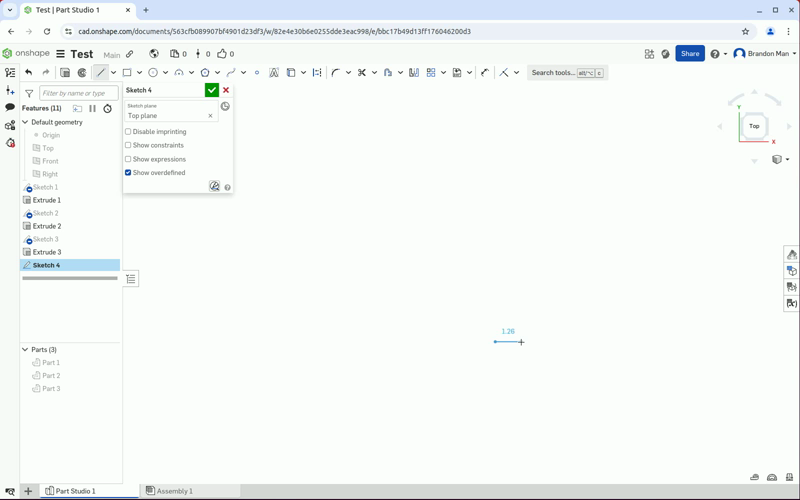
scroll(6)
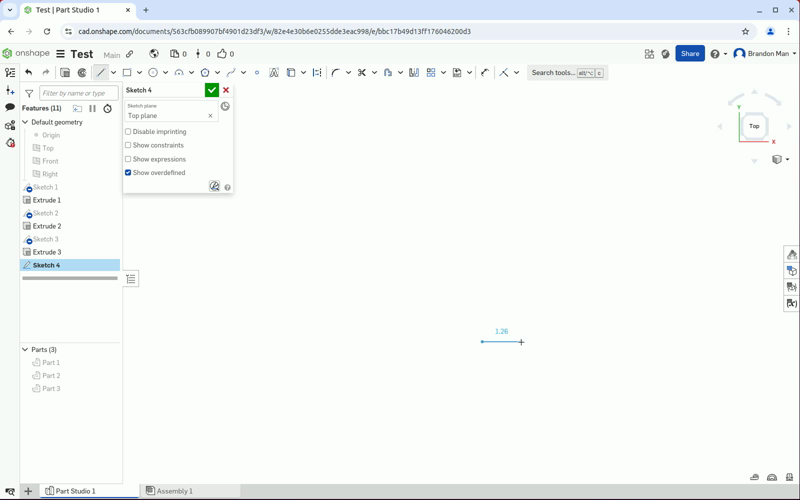
scroll(6)
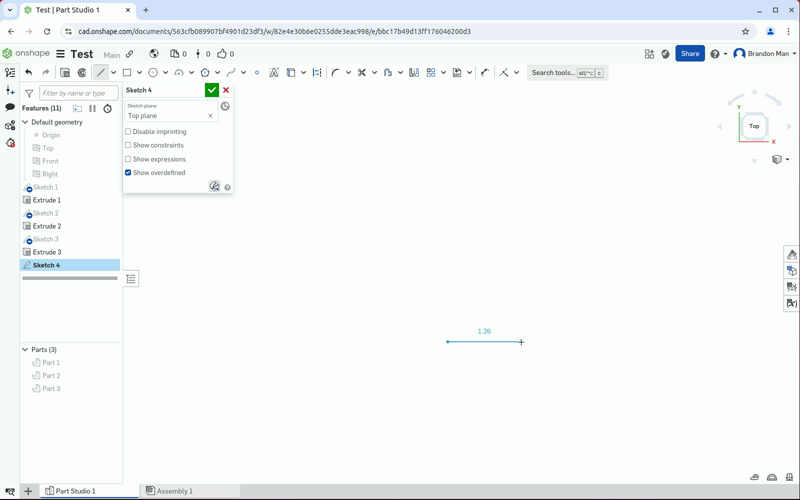
click(521, 341)
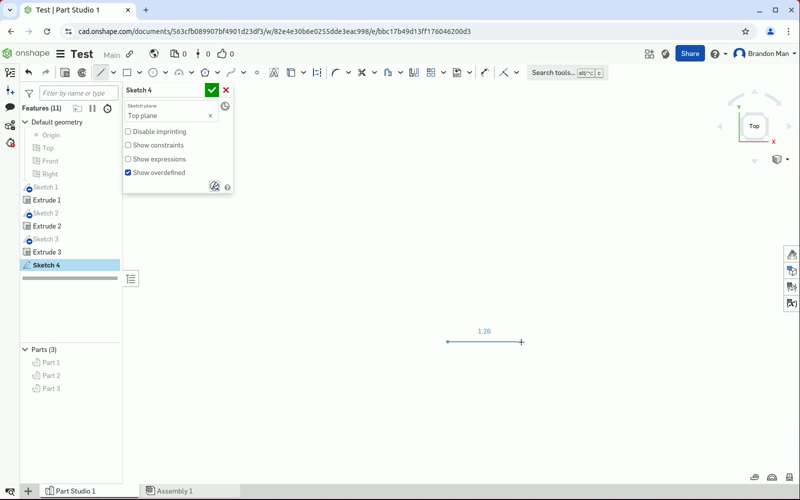
scroll(-6)
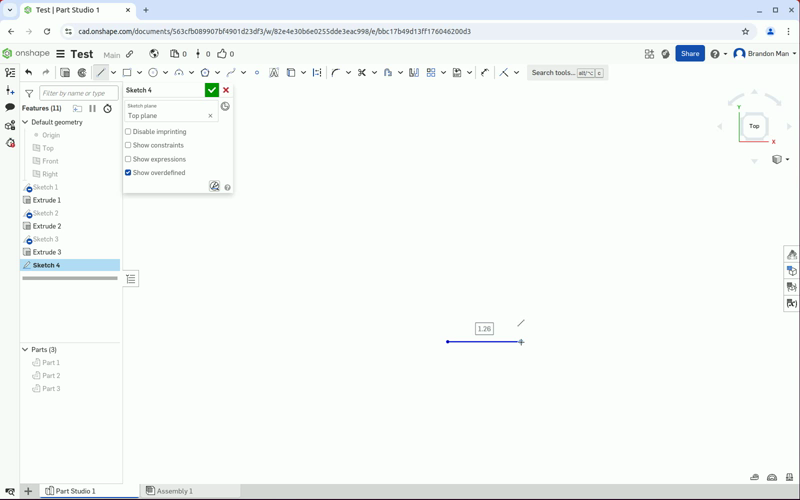
scroll(-6)
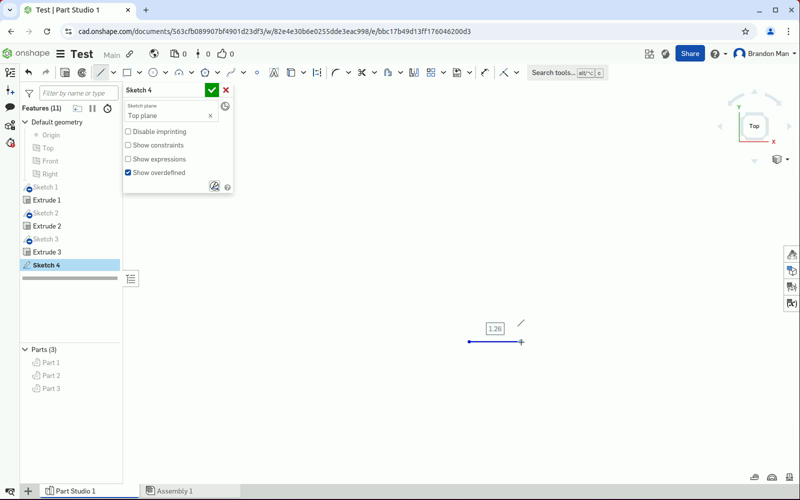
scroll(-6)
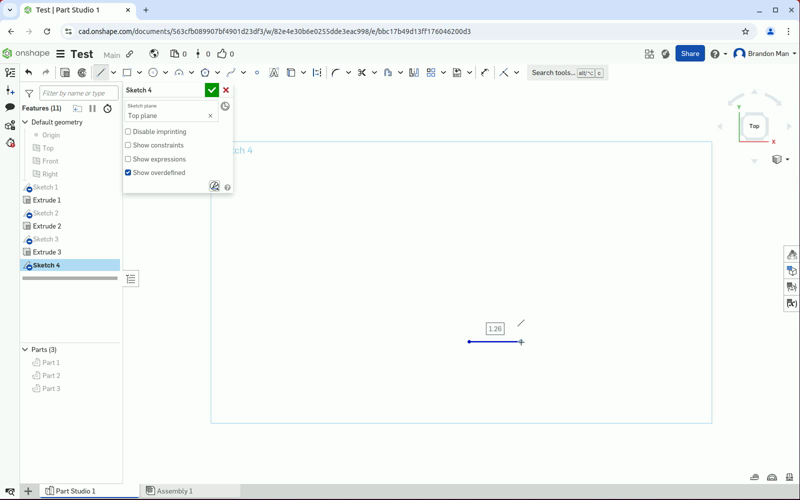
scroll(-6)
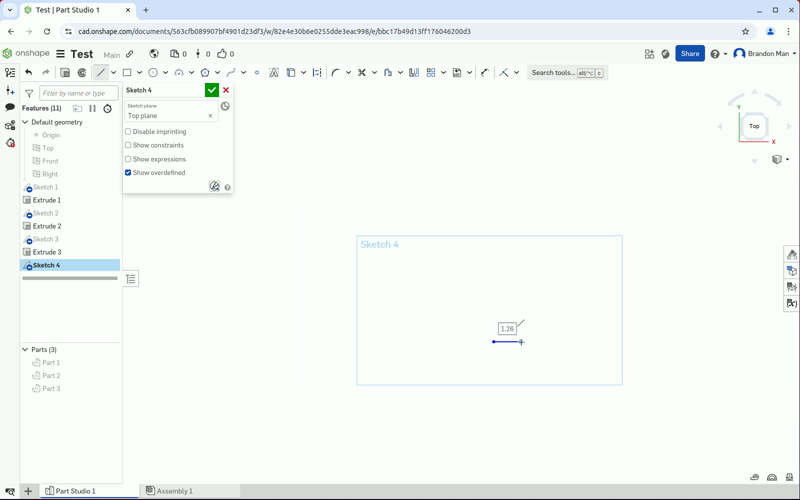
scroll(-6)
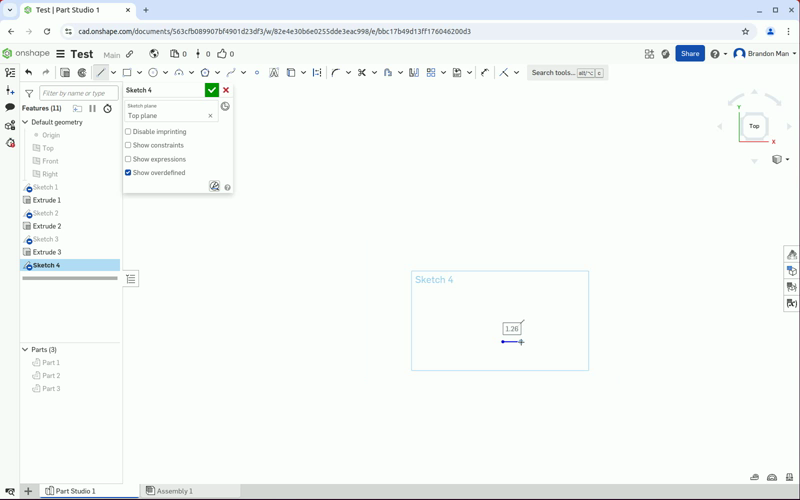
scroll(-6)
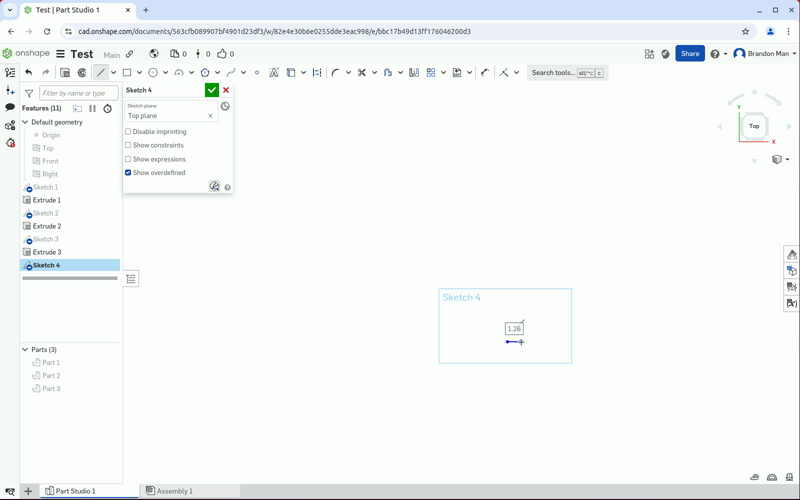
scroll(-6)
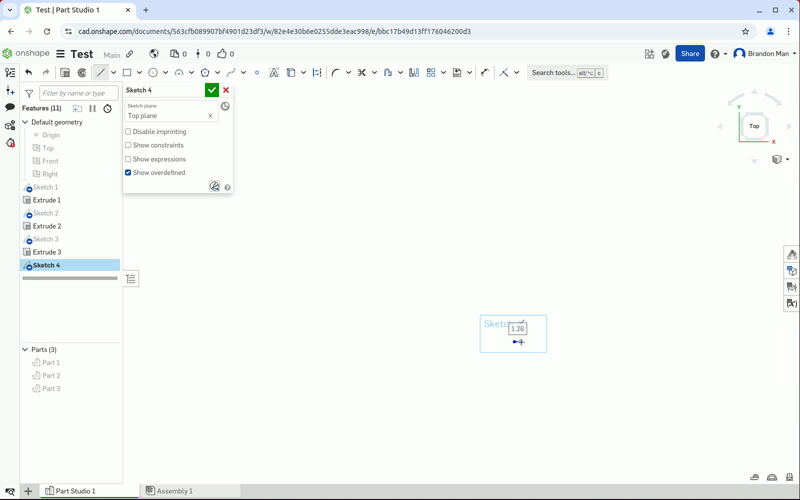
key_up(shift)
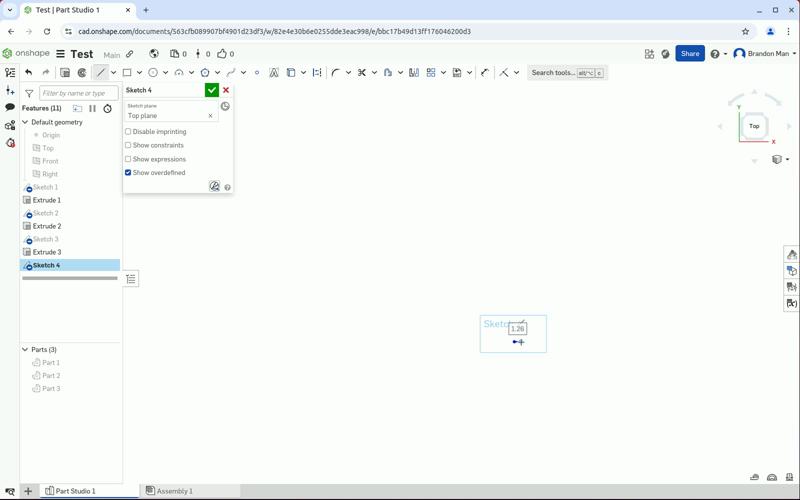
key_down(shift)
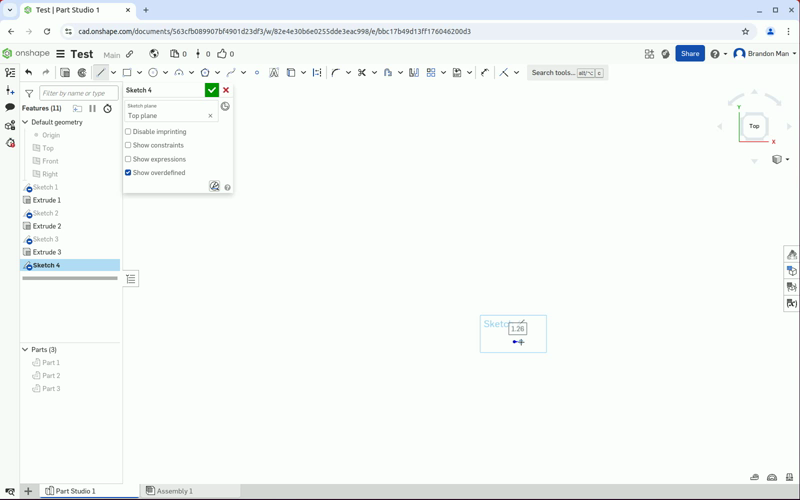
mouse_move(551, 341)
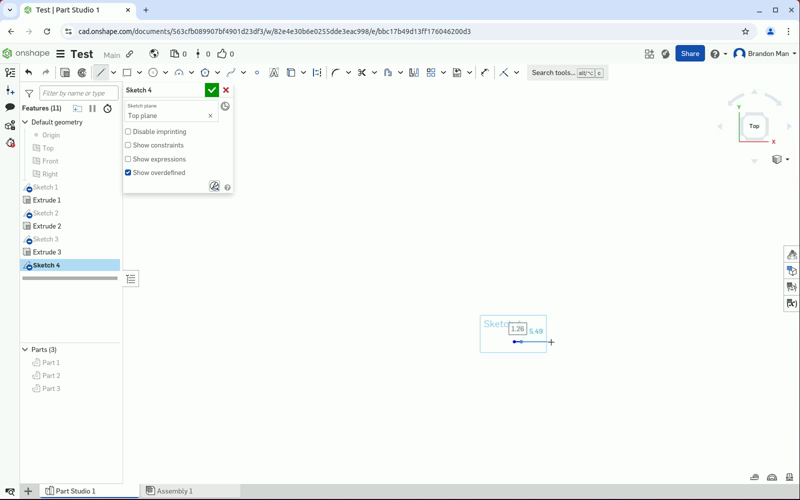
mouse_move(521, 326)
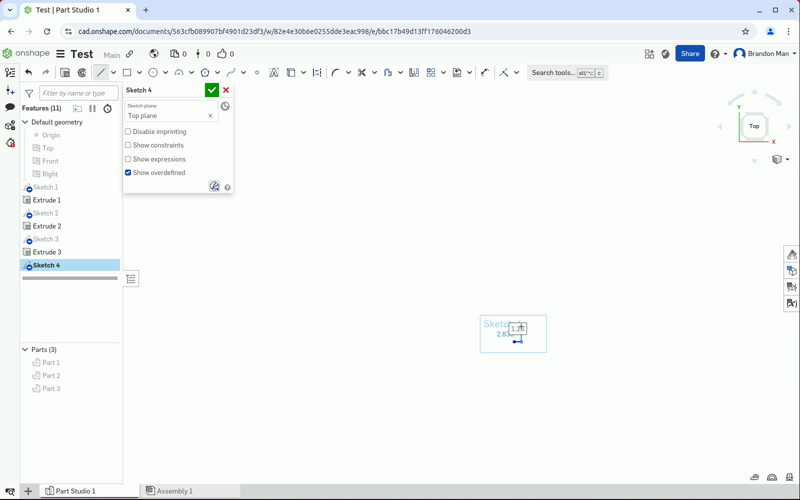
click(521, 326)
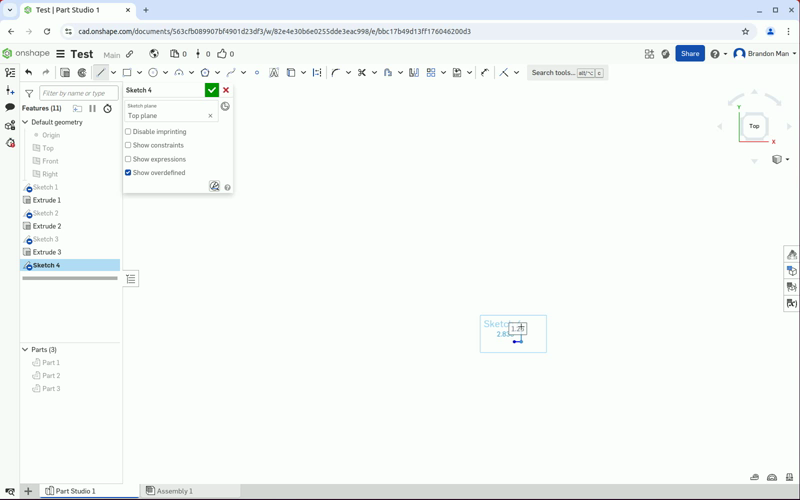
key_up(shift)
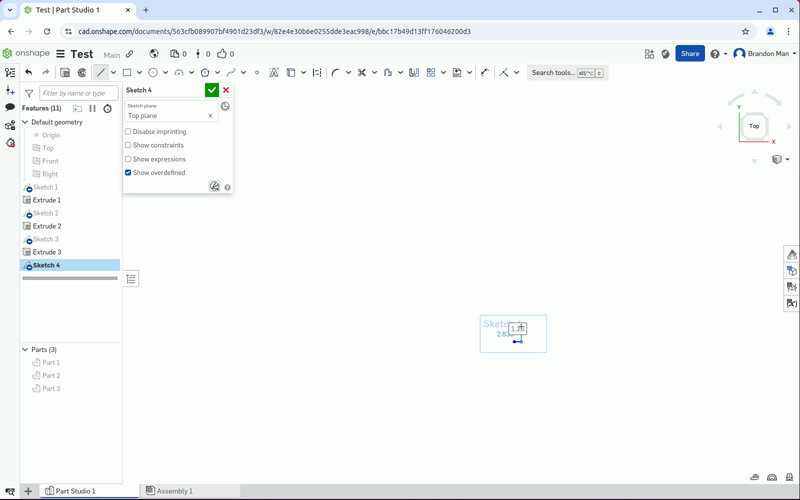
key(esc)
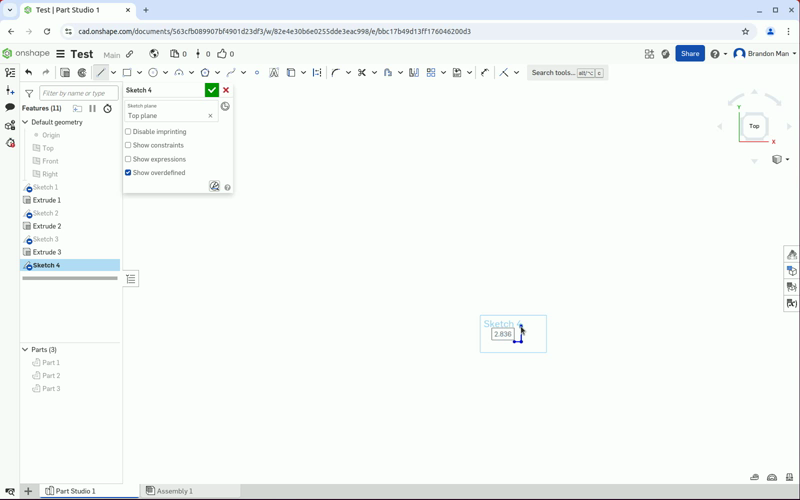
key(a)
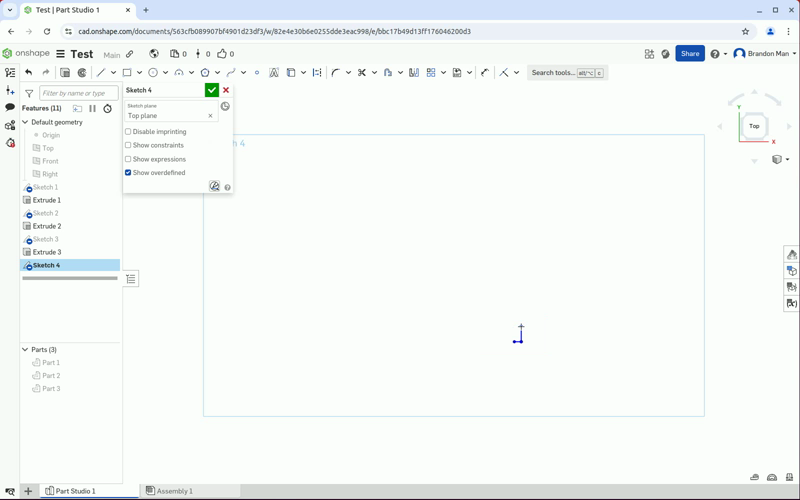
mouse_move(521, 326)
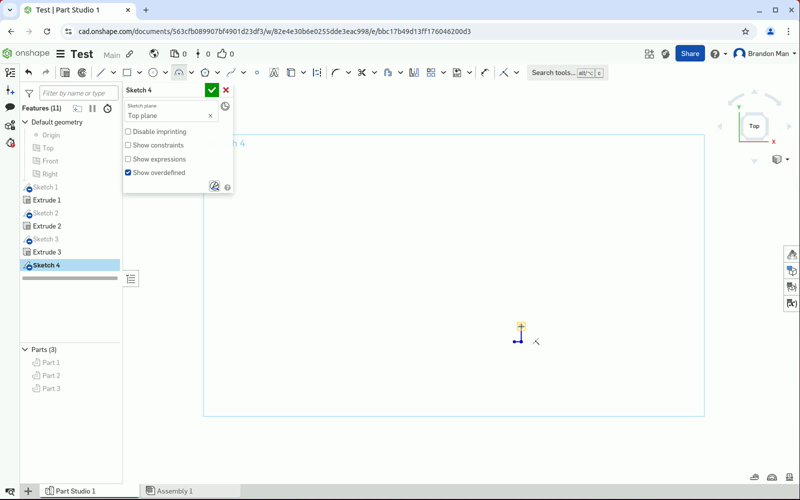
click(521, 326)
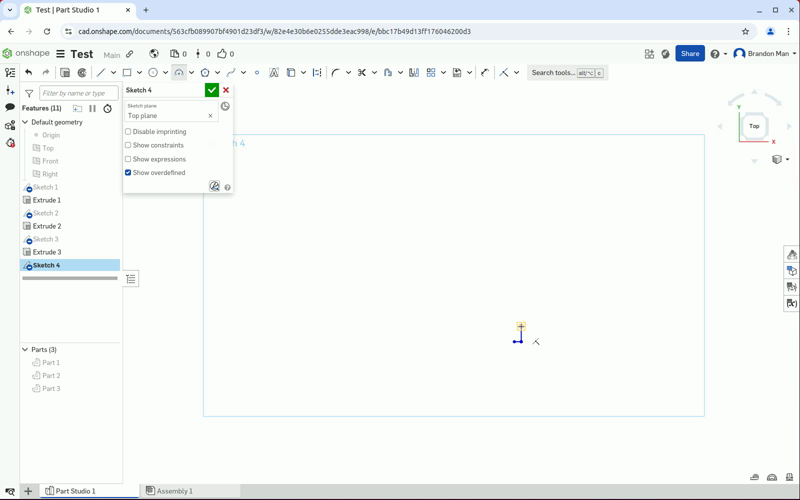
key_down(shift)
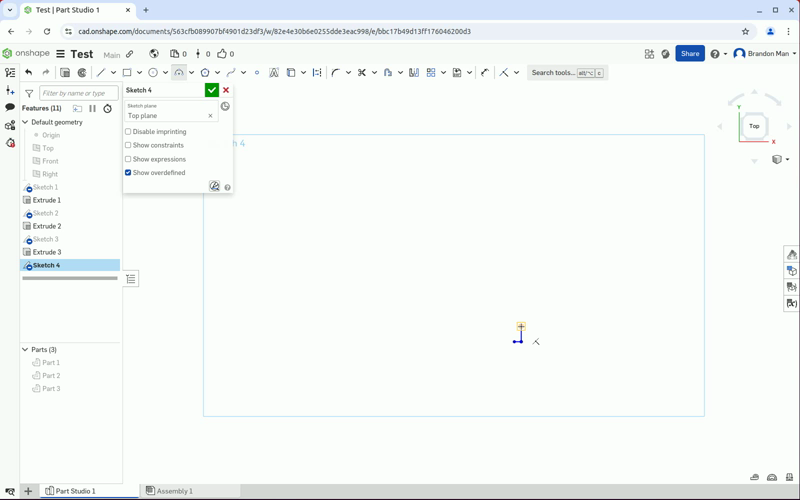
mouse_move(521, 254)
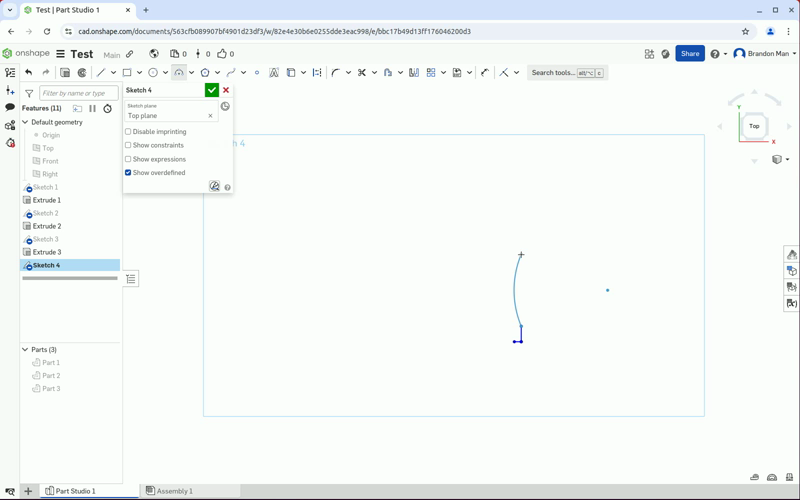
click(521, 254)
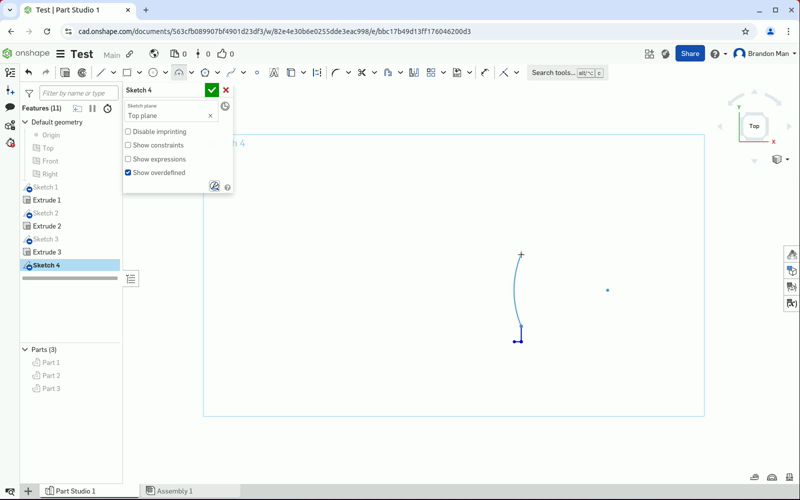
mouse_move(557, 290)
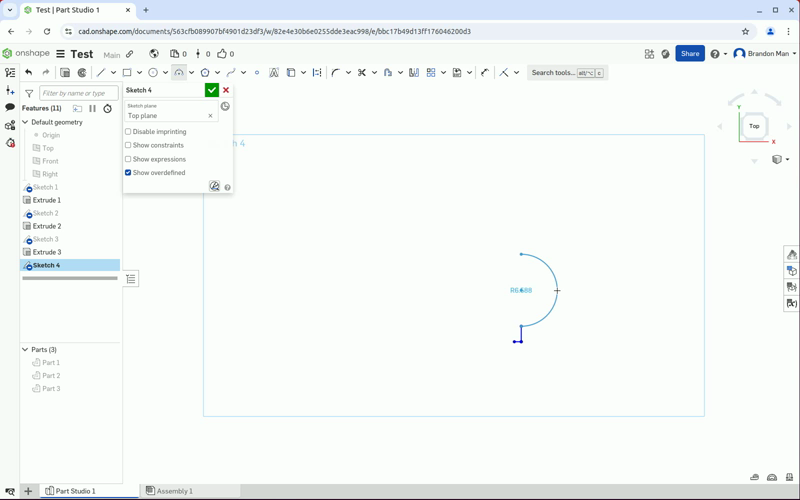
click(557, 290)
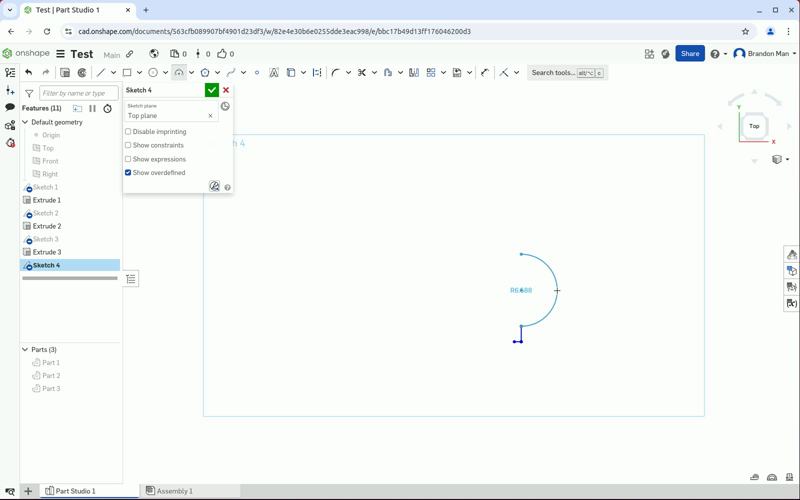
key_up(shift)
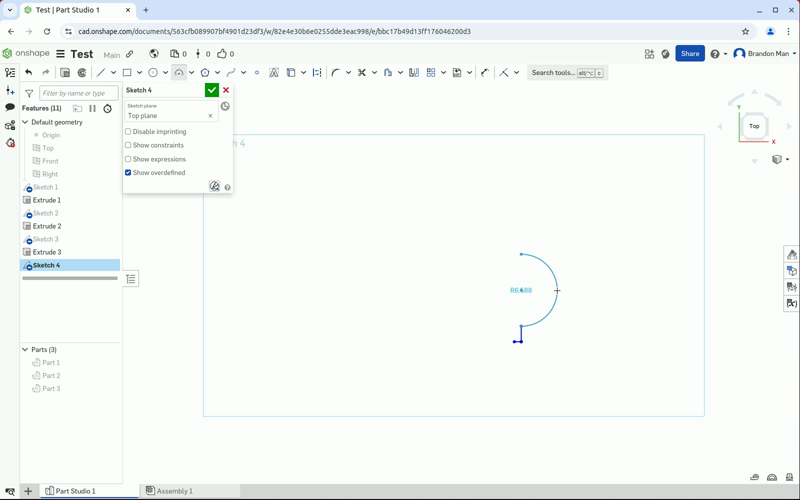
key(esc)
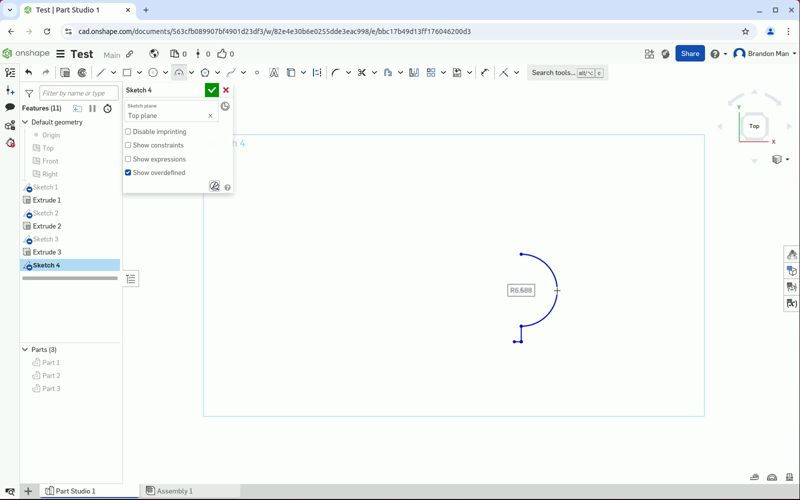
key(l)
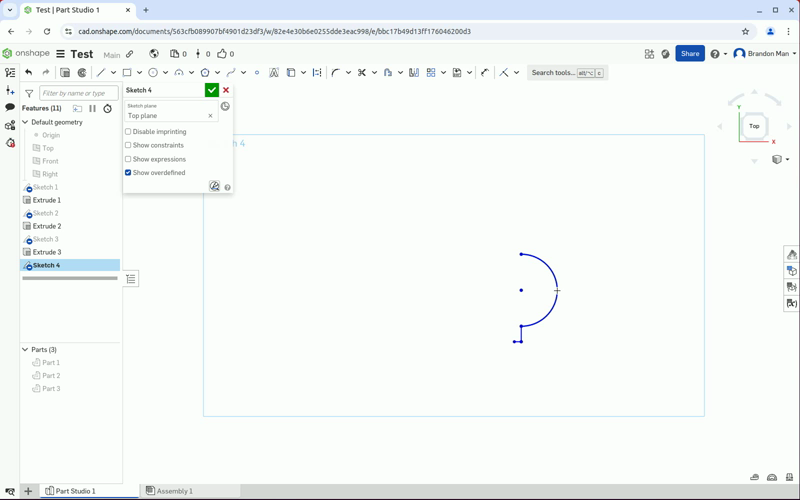
mouse_move(521, 254)
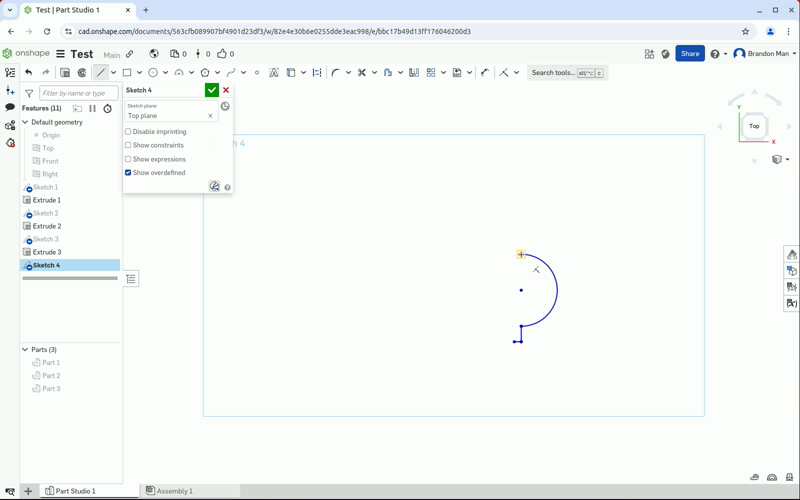
click(521, 254)
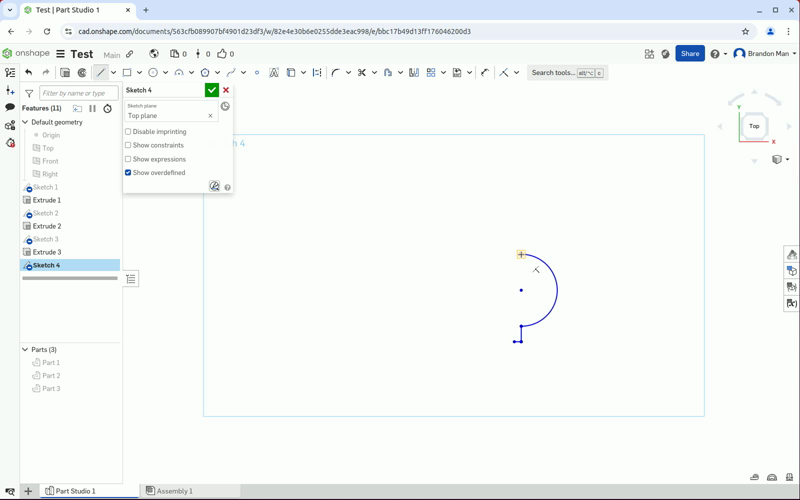
key_down(shift)
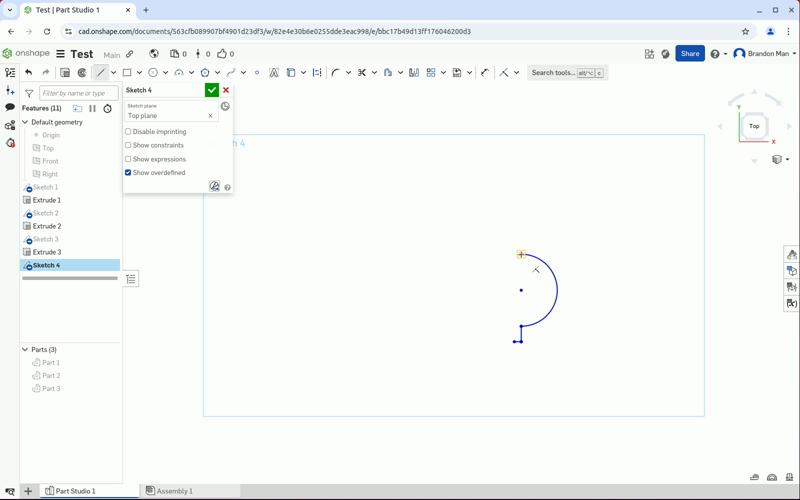
mouse_move(551, 254)
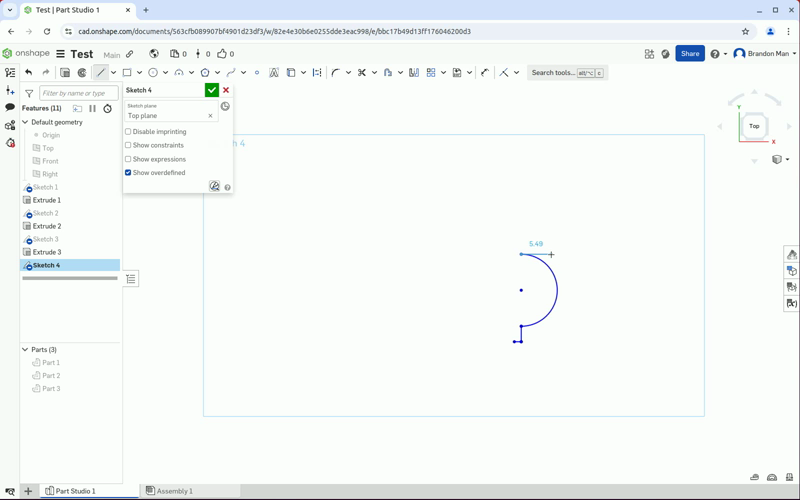
mouse_move(521, 239)
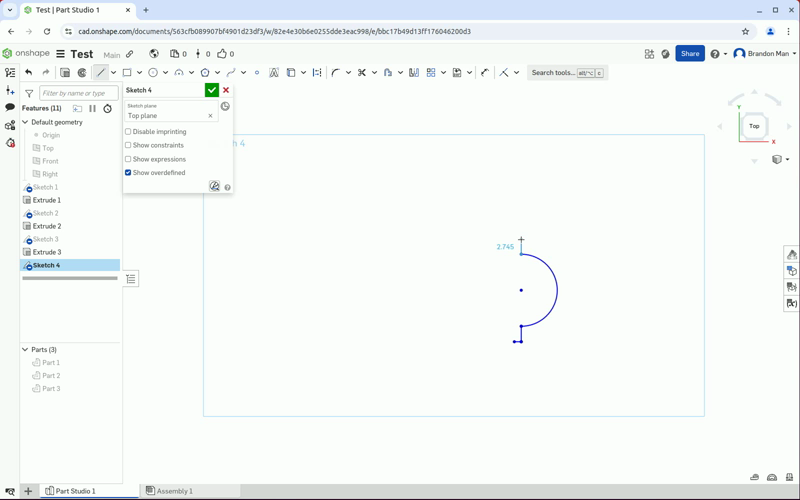
click(521, 239)
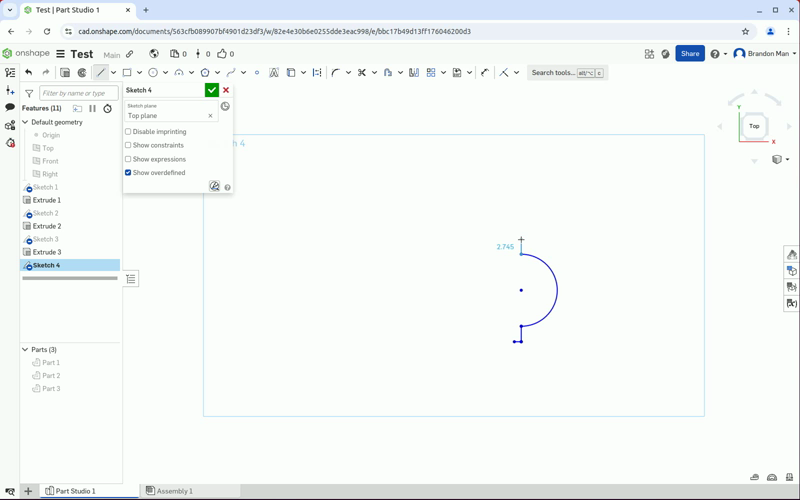
key_up(shift)
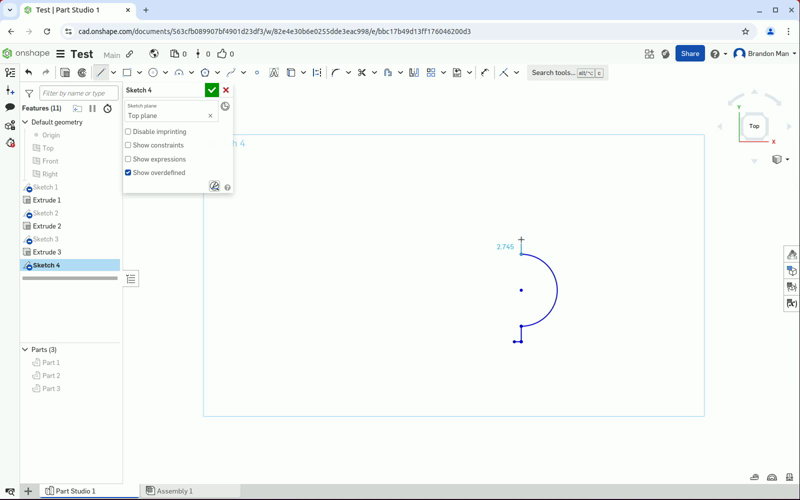
key_down(shift)
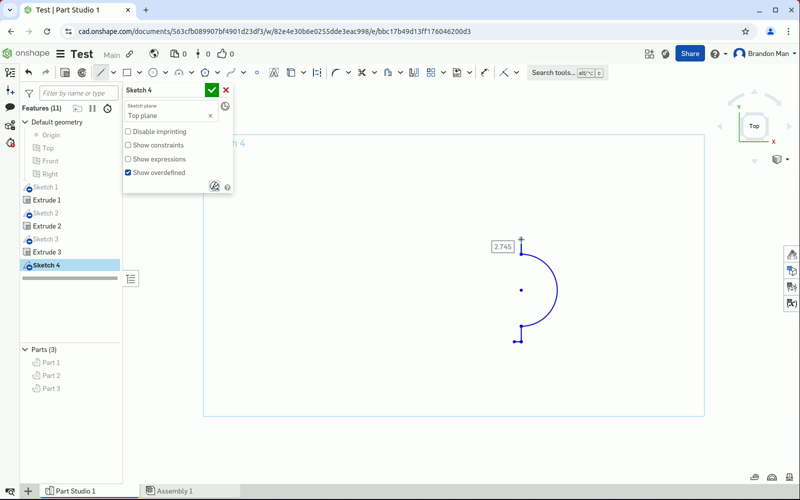
mouse_move(551, 239)
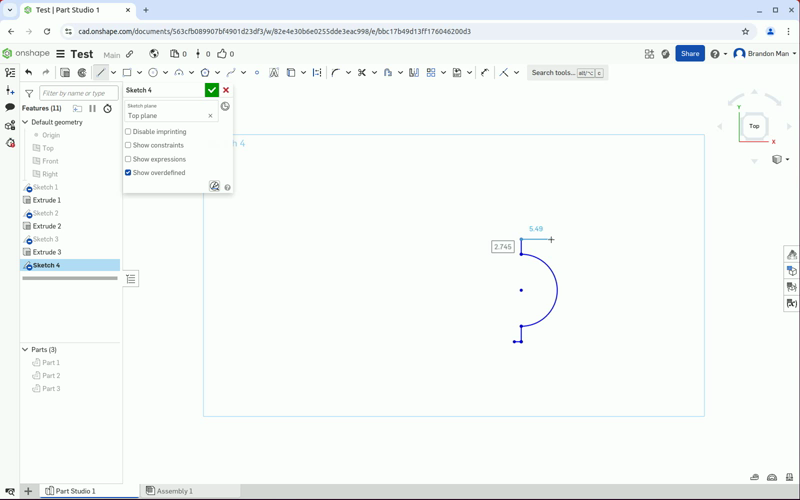
mouse_move(514, 239)
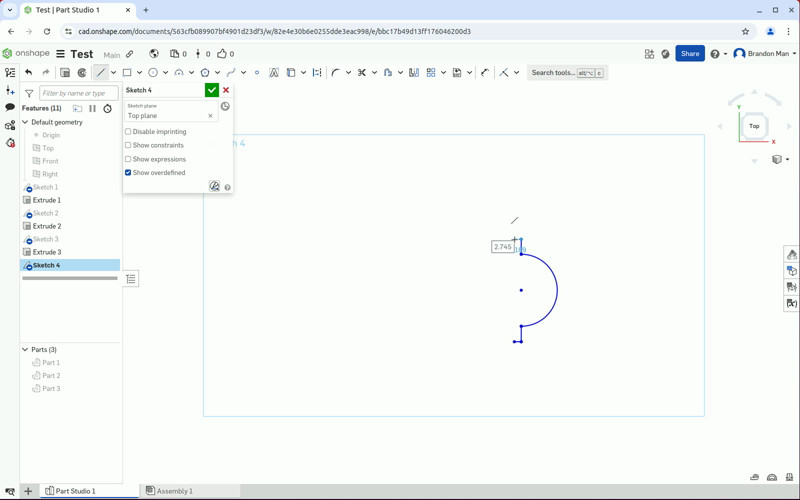
scroll(6)
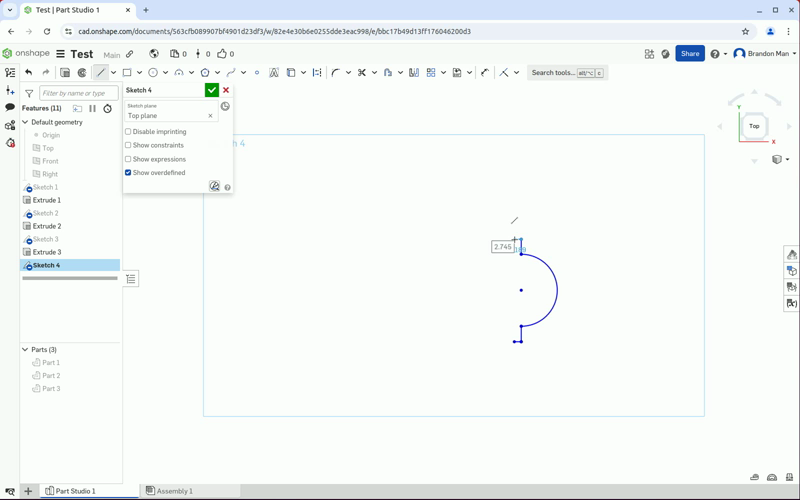
scroll(6)
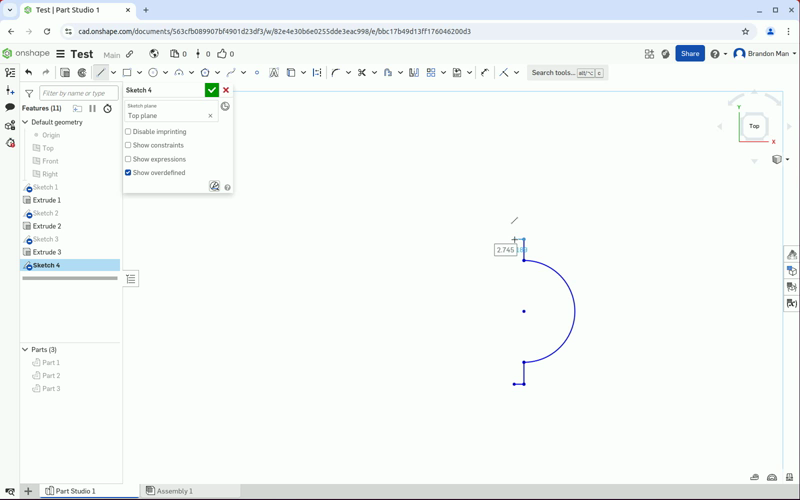
scroll(6)
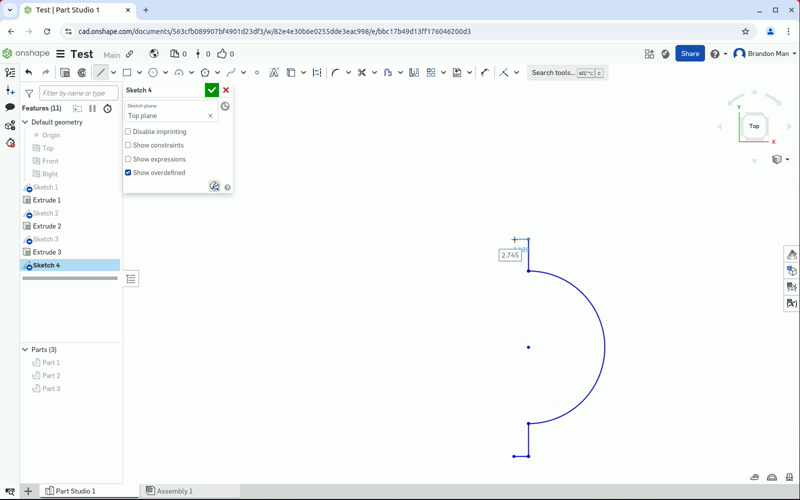
scroll(6)
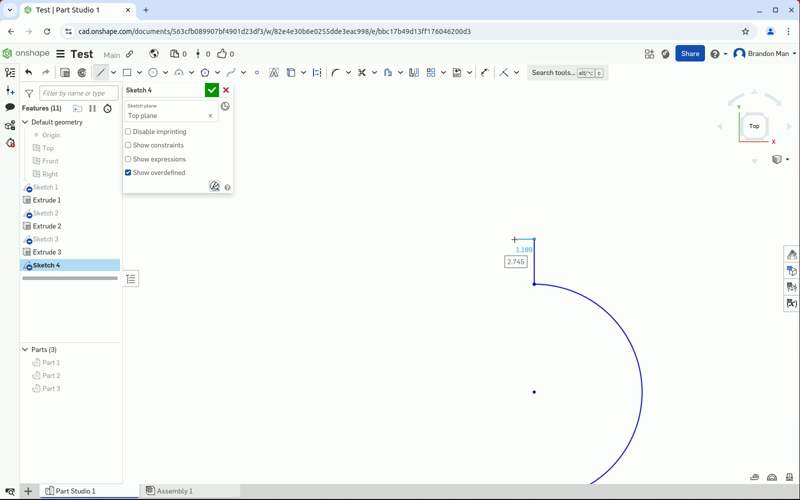
scroll(6)
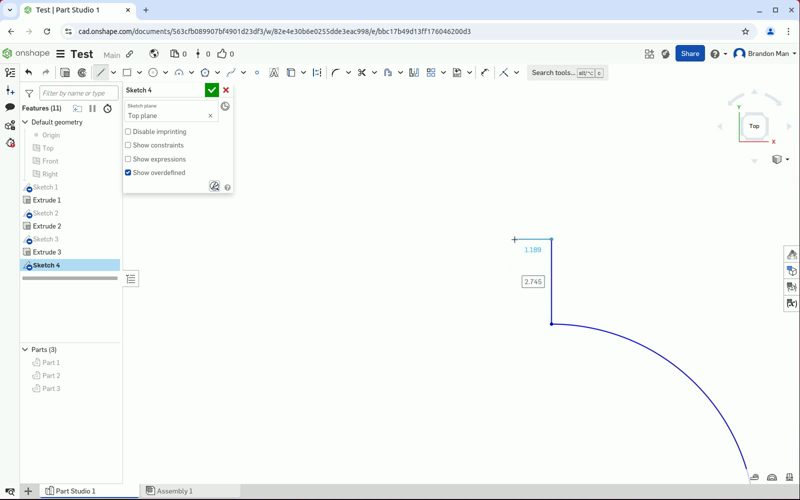
scroll(6)
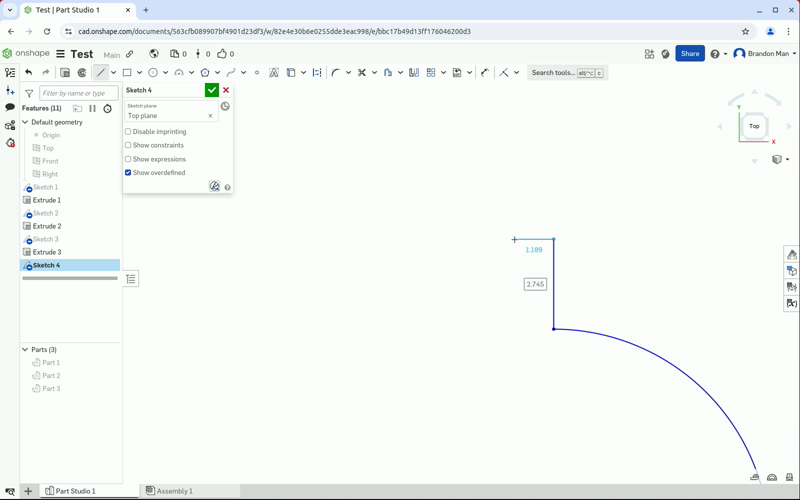
scroll(6)
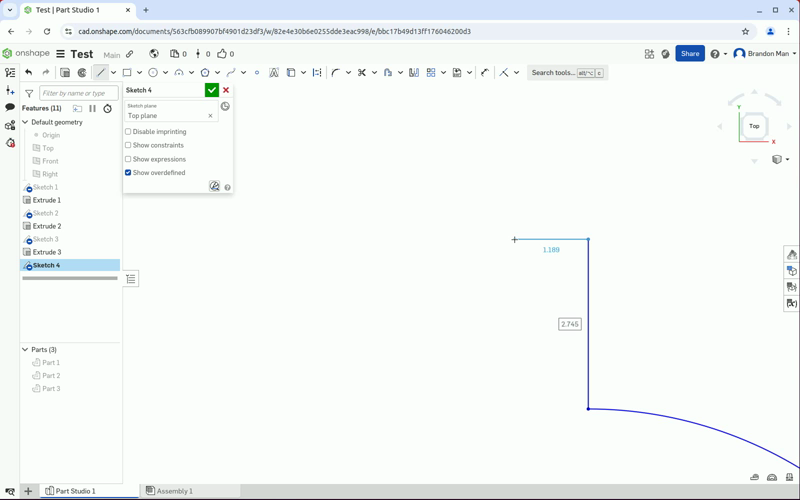
click(514, 239)
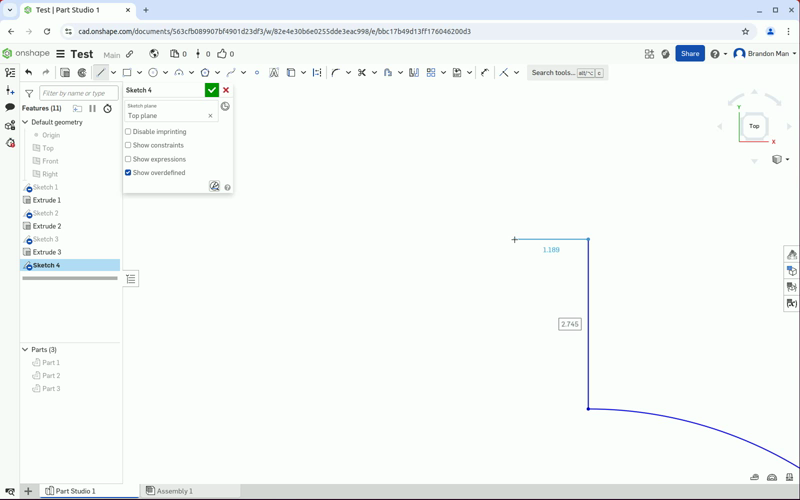
scroll(-6)
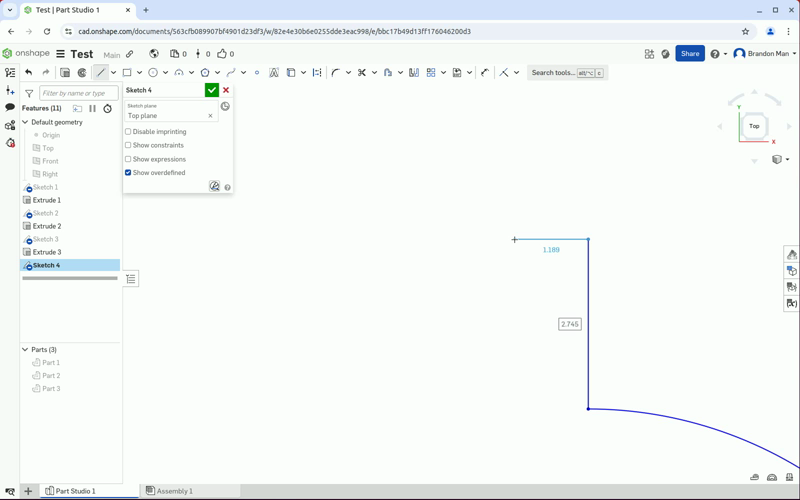
scroll(-6)
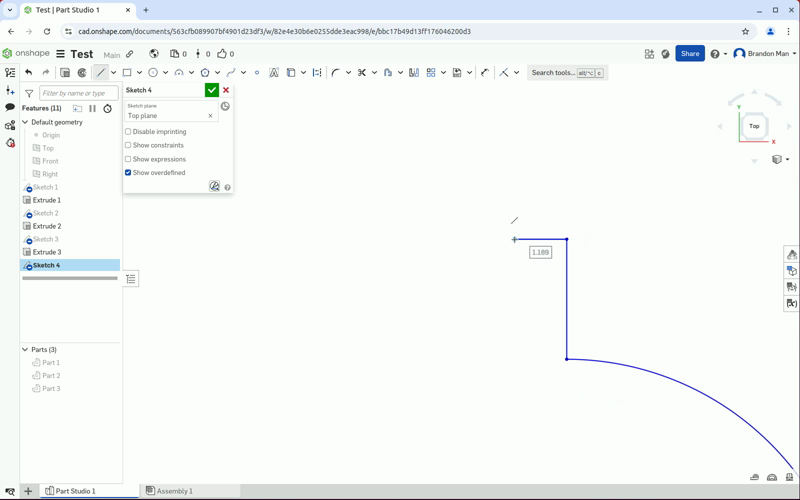
scroll(-6)
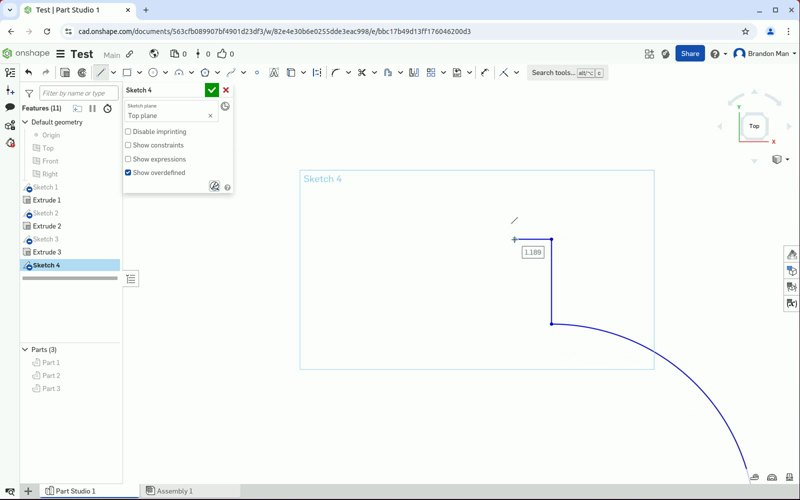
scroll(-6)
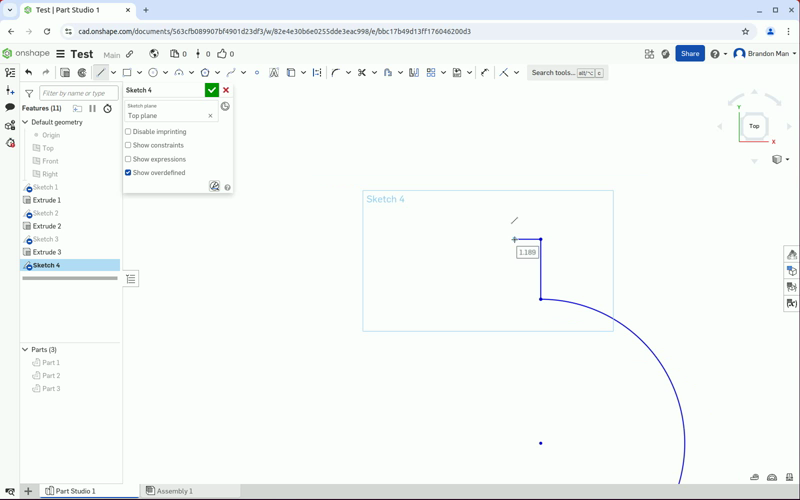
scroll(-6)
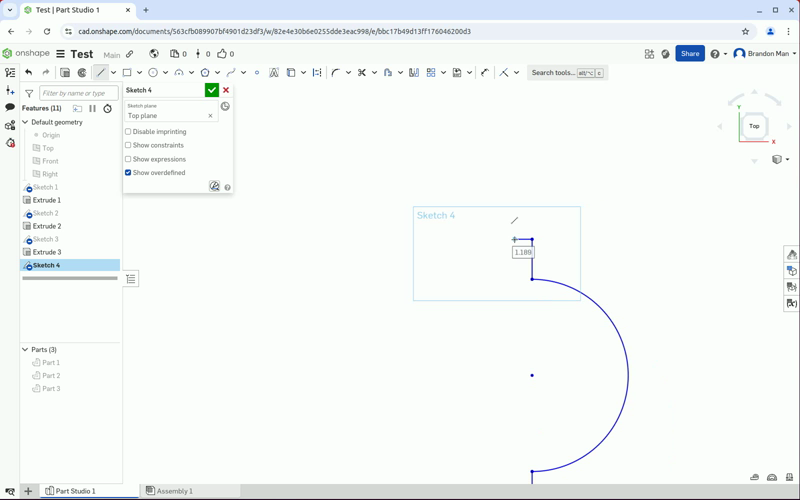
scroll(-6)
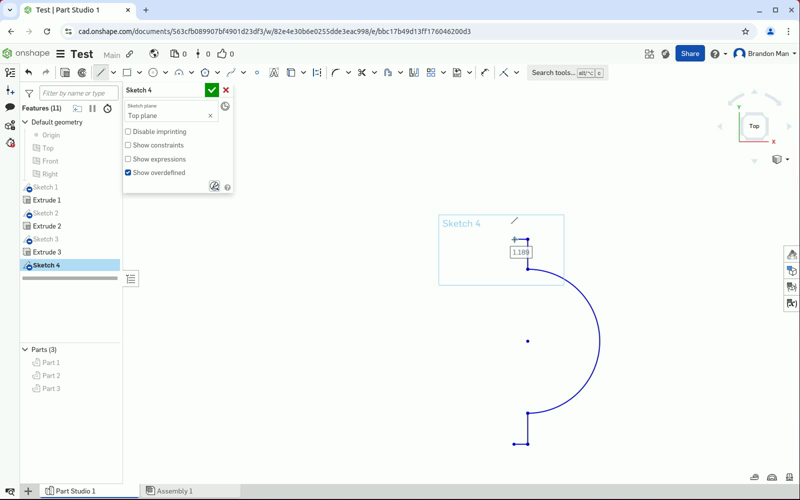
scroll(-6)
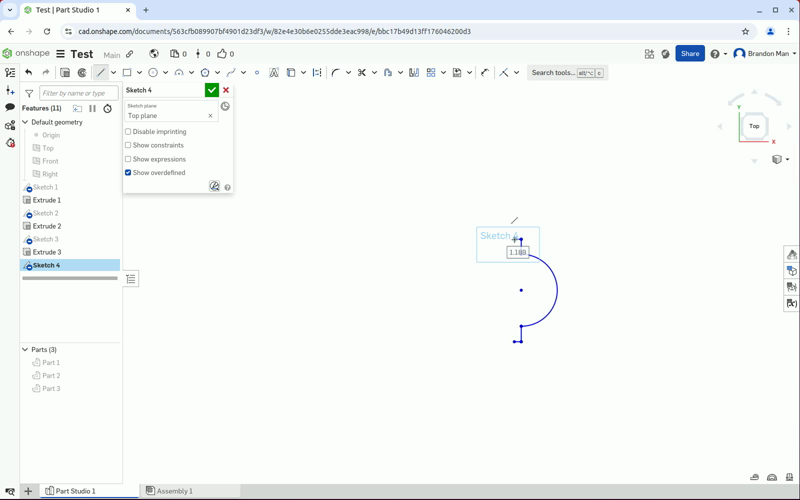
key_up(shift)
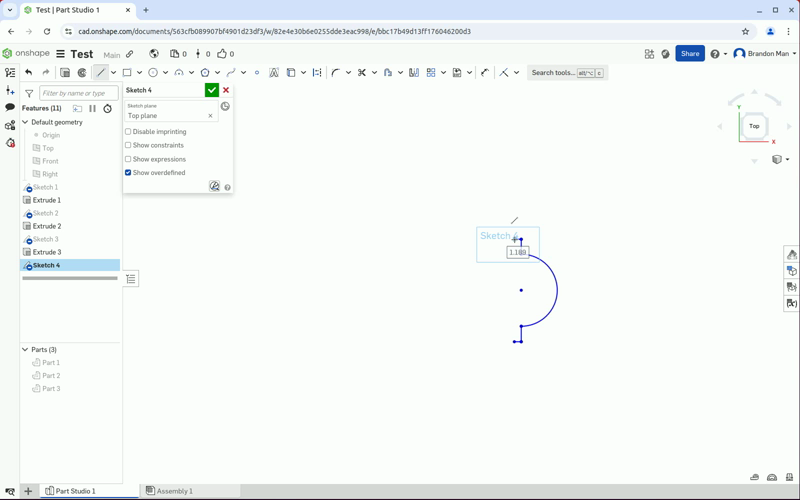
key(esc)
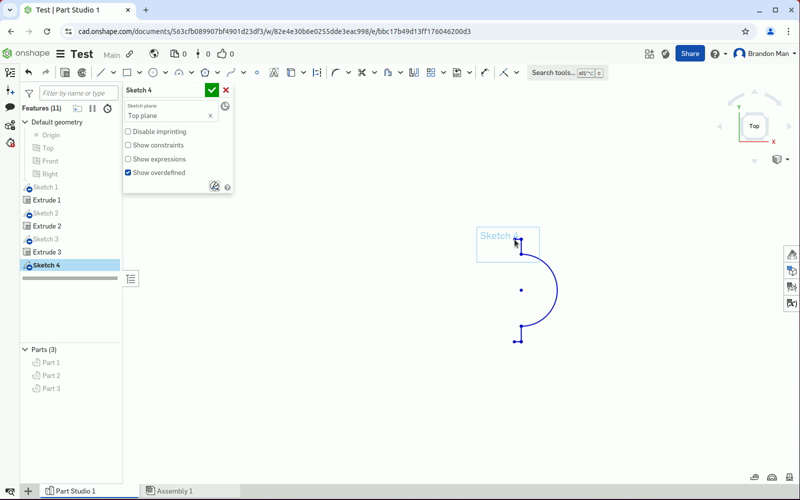
key(a)
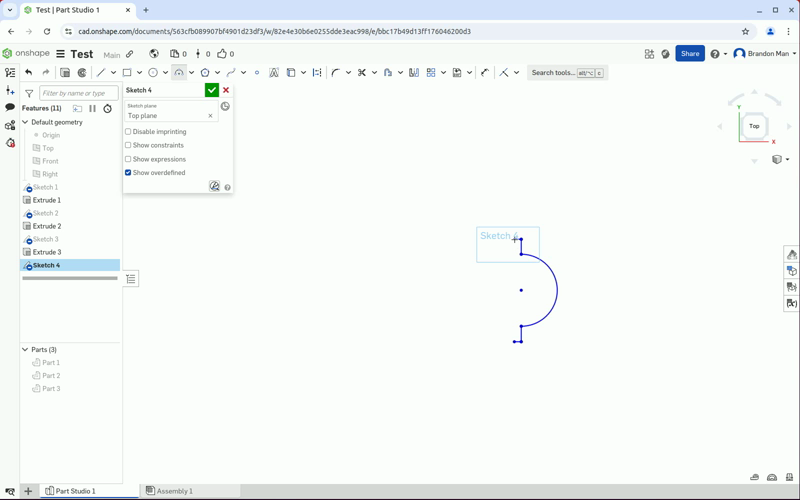
mouse_move(514, 239)
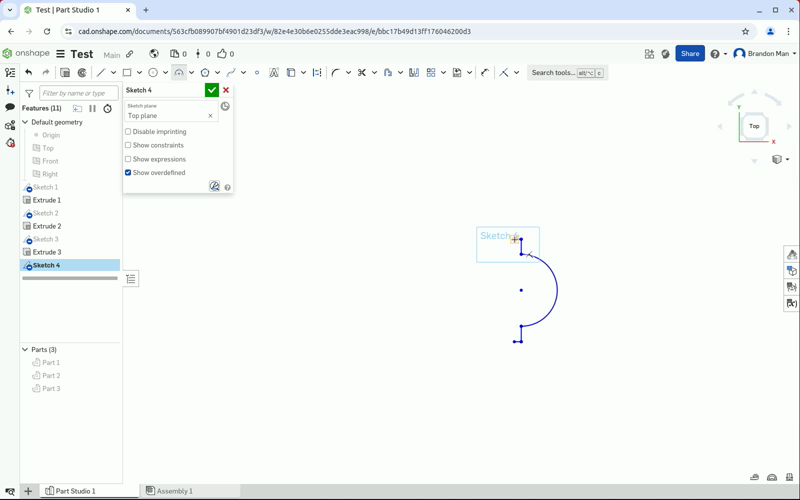
click(514, 239)
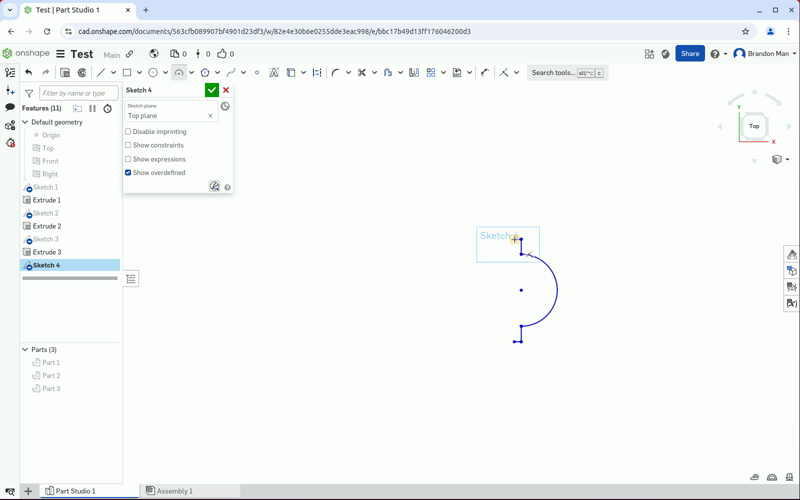
mouse_move(514, 341)
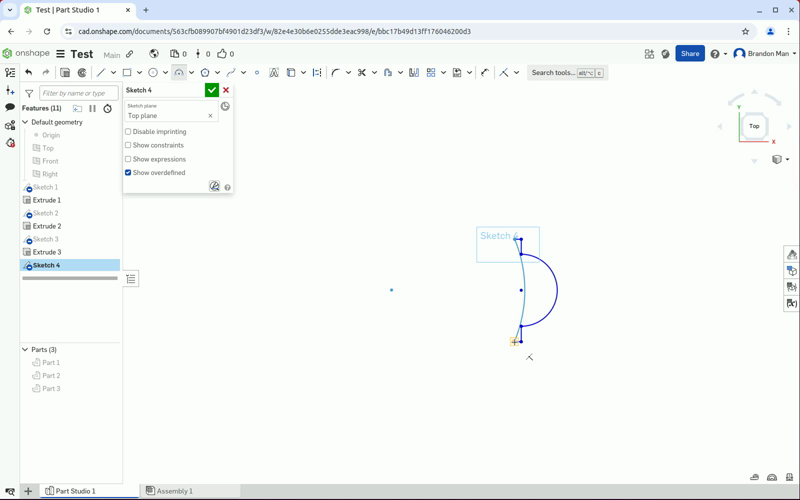
click(514, 341)
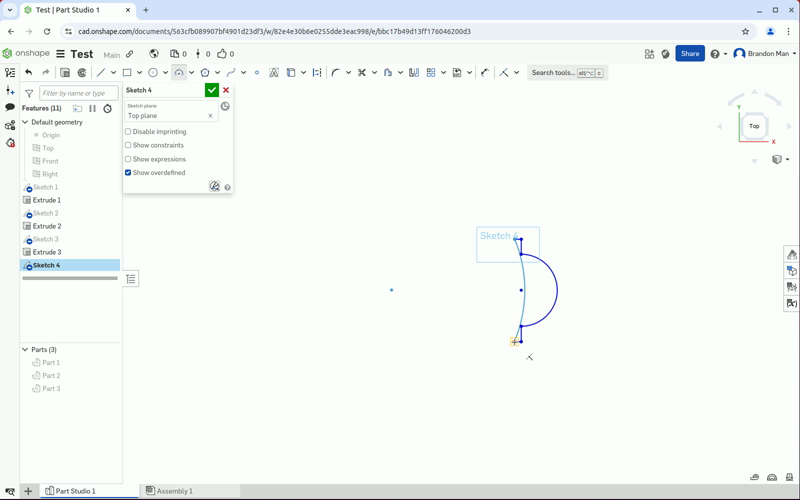
key_down(shift)
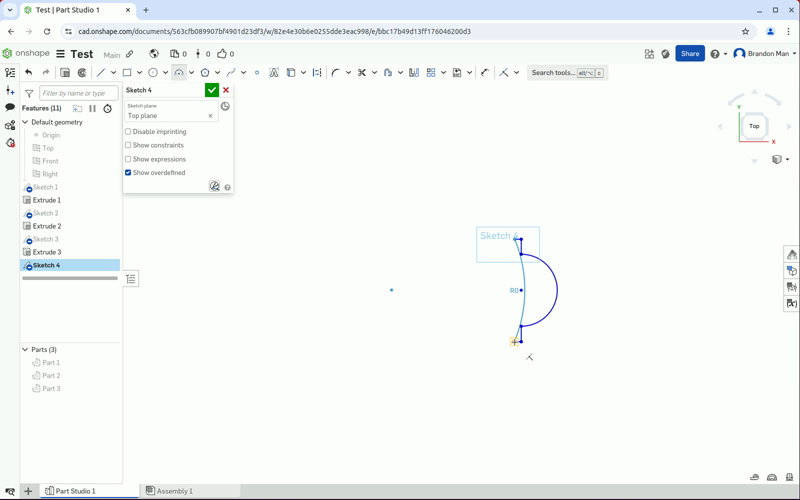
mouse_move(573, 290)
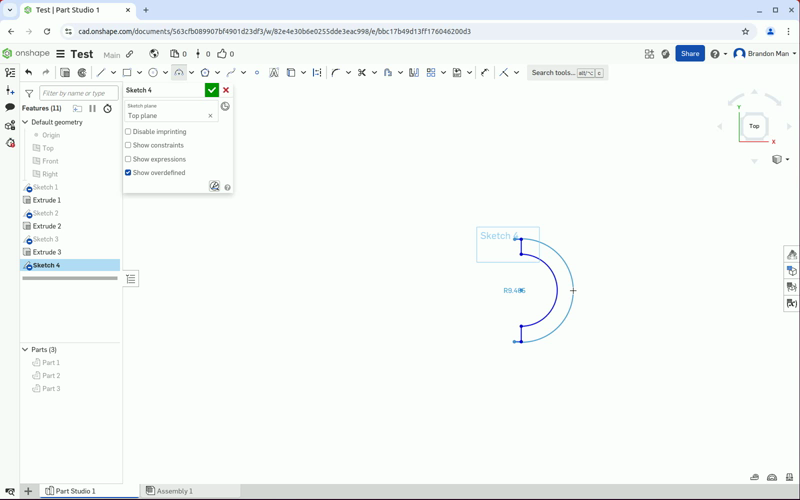
click(573, 290)
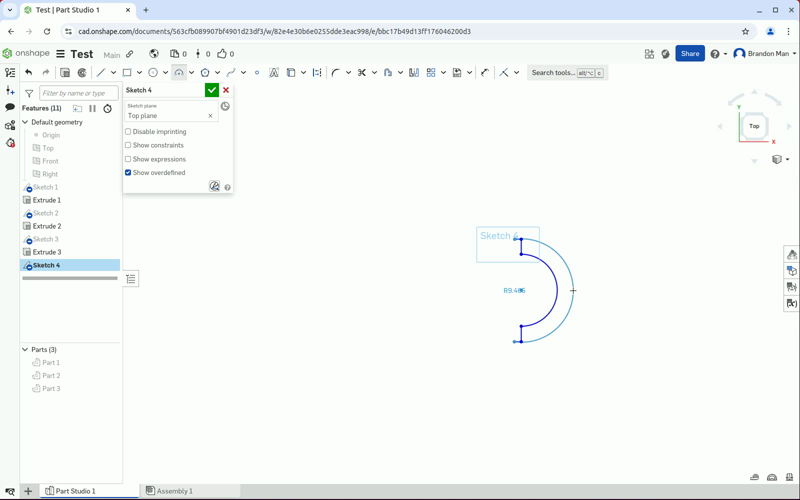
key_up(shift)
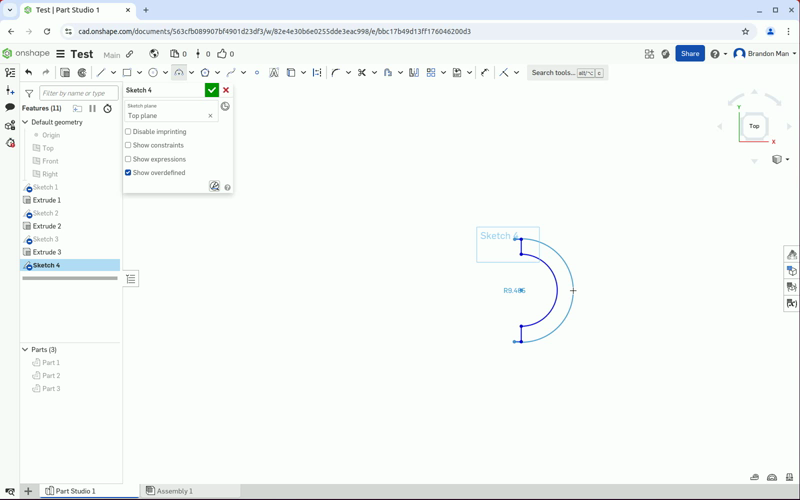
key(esc)
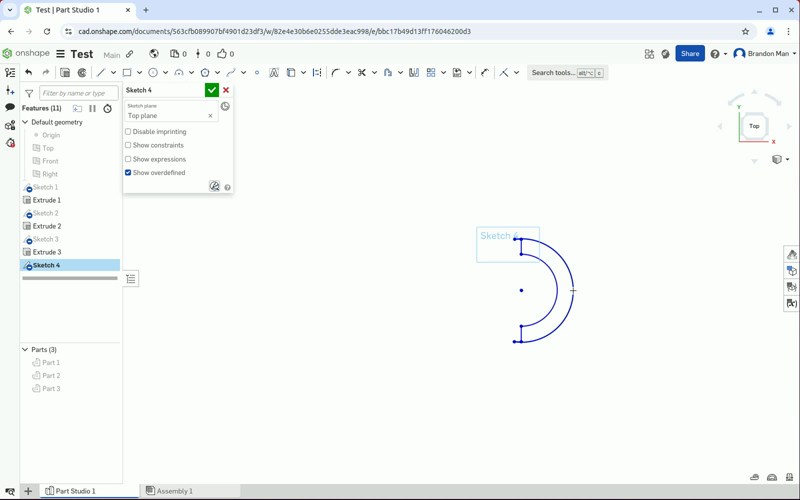
mouse_move(564, 301)
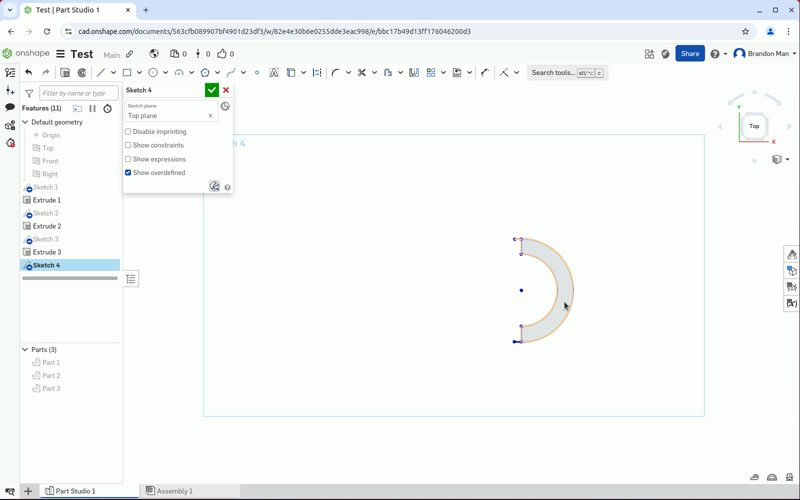
click(564, 301)
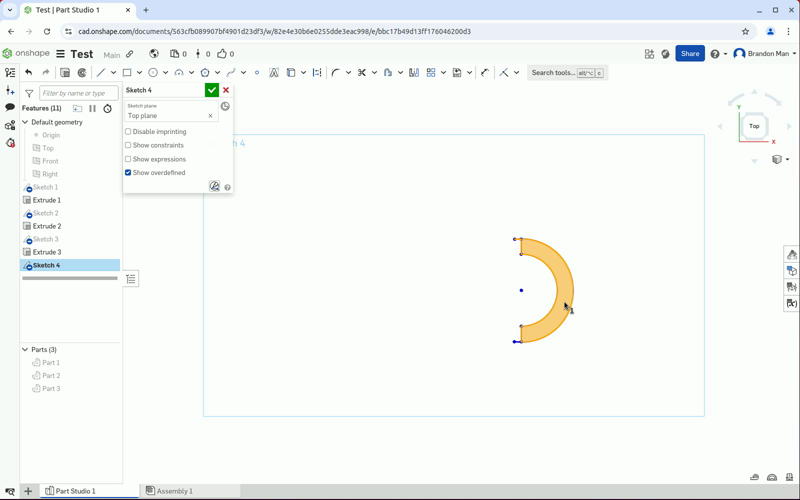
mouse_move(73, 352)
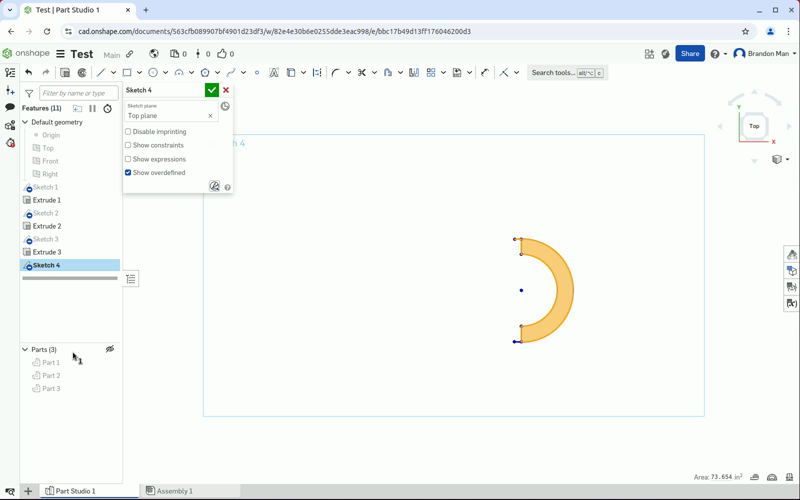
key(shift+y)
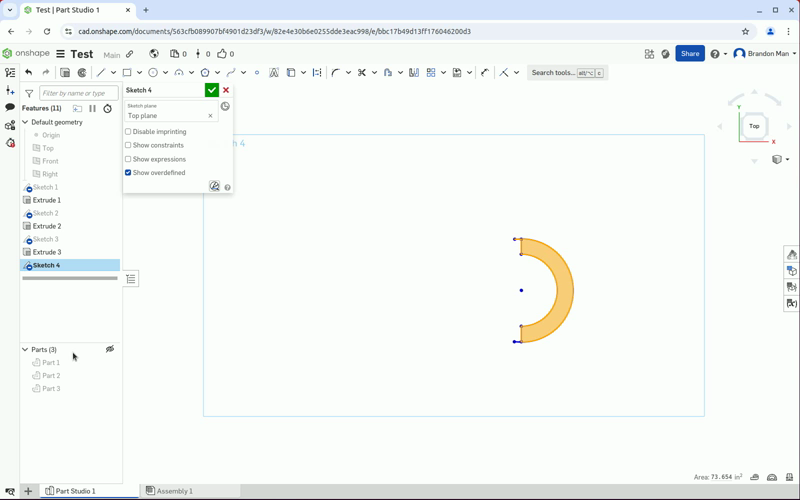
key(shift+e)
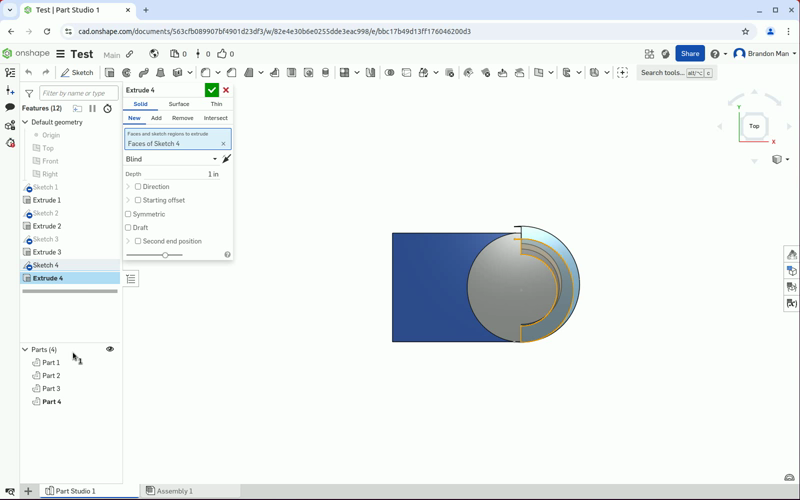
mouse_move(143, 106)
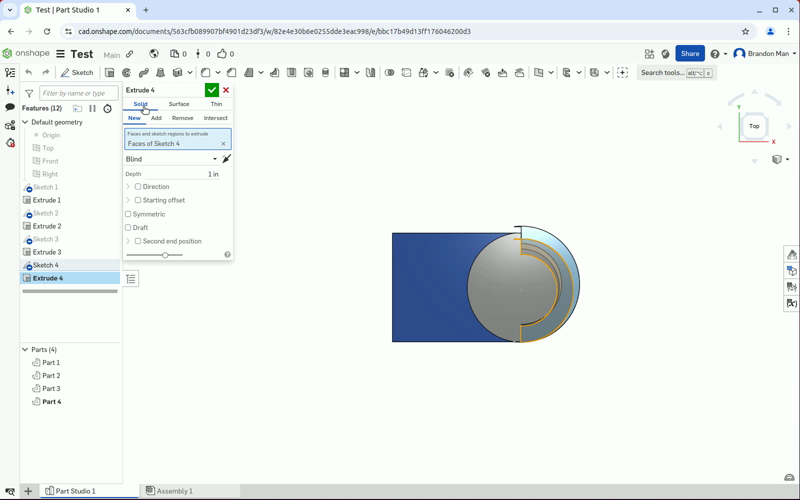
click(143, 106)
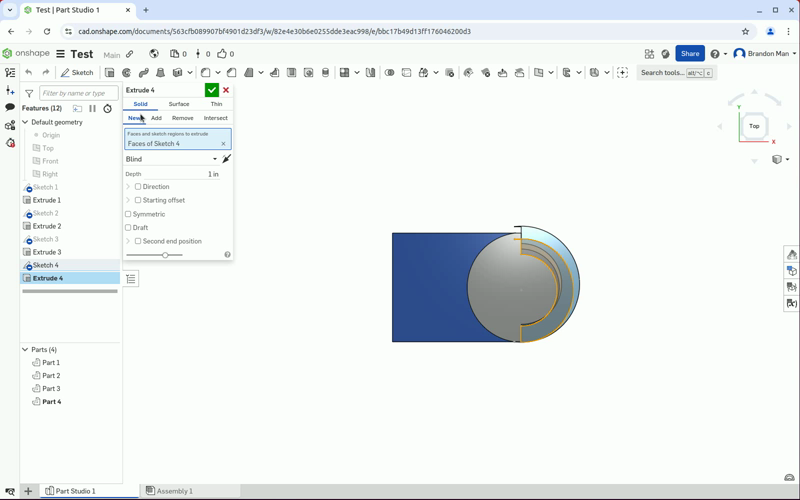
mouse_move(137, 120)
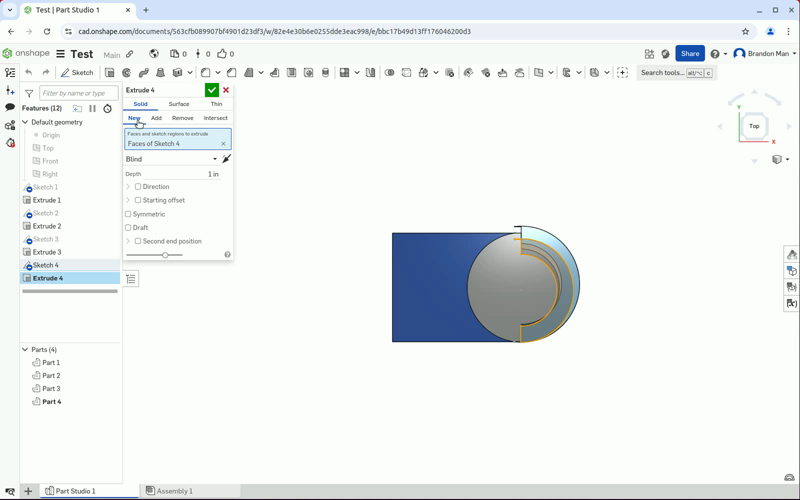
click(137, 120)
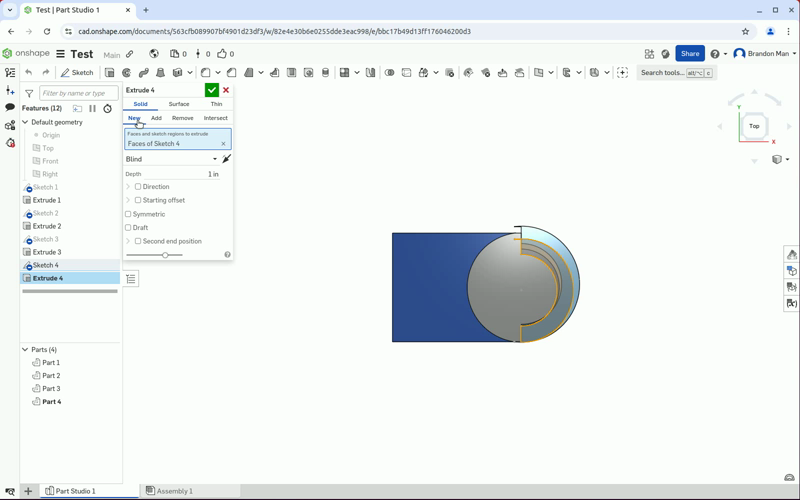
key(tab, 4)
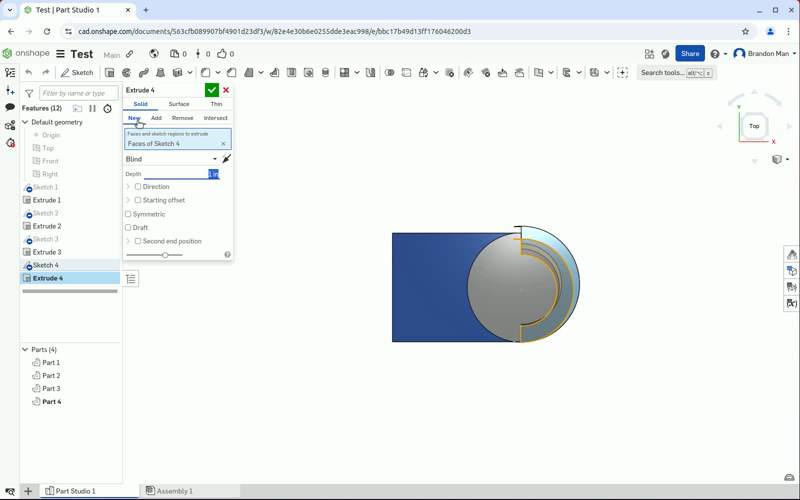
text(4.092)
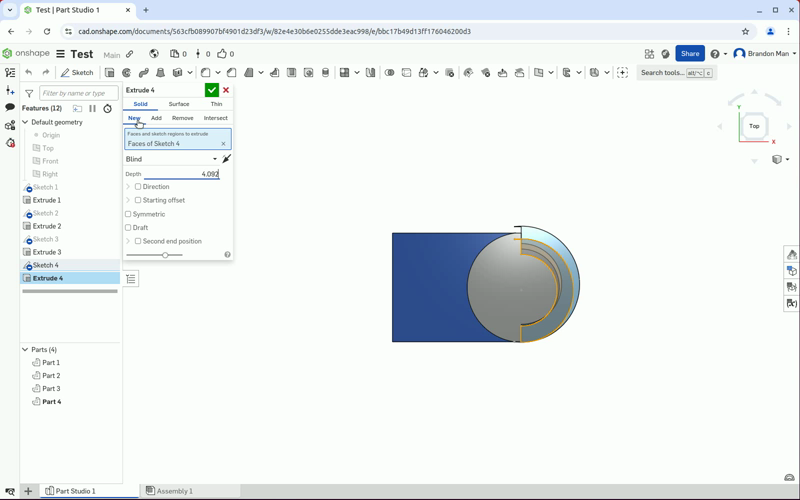
key(enter)
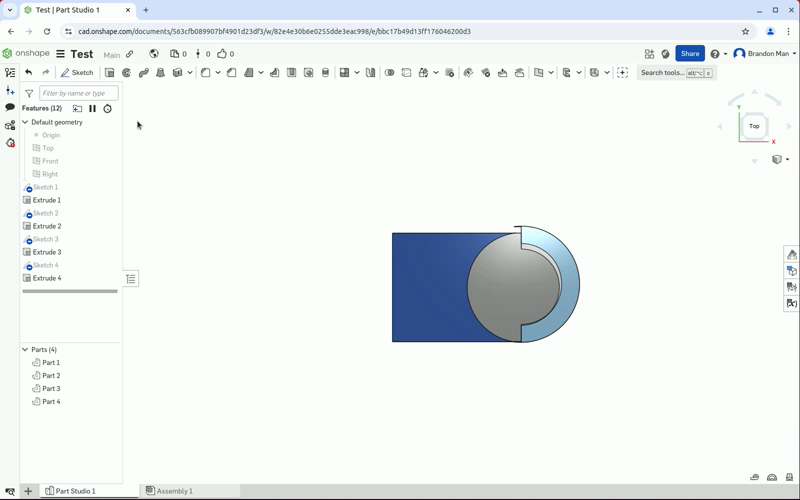
key(shift+h)
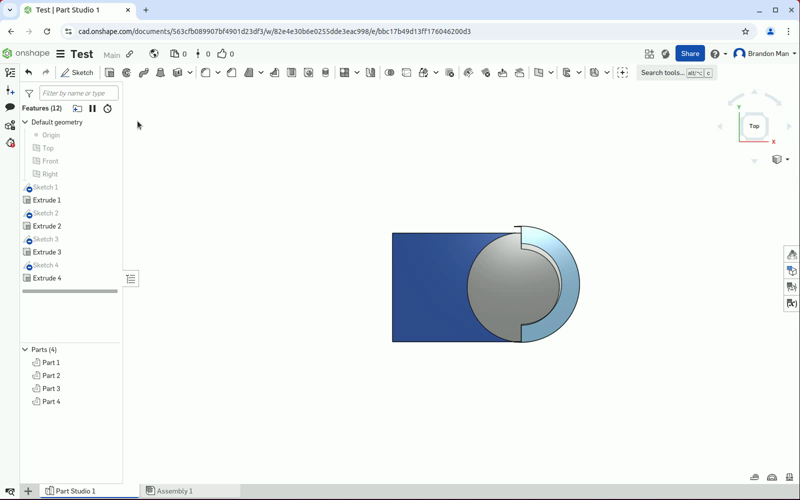
key(shift+h)
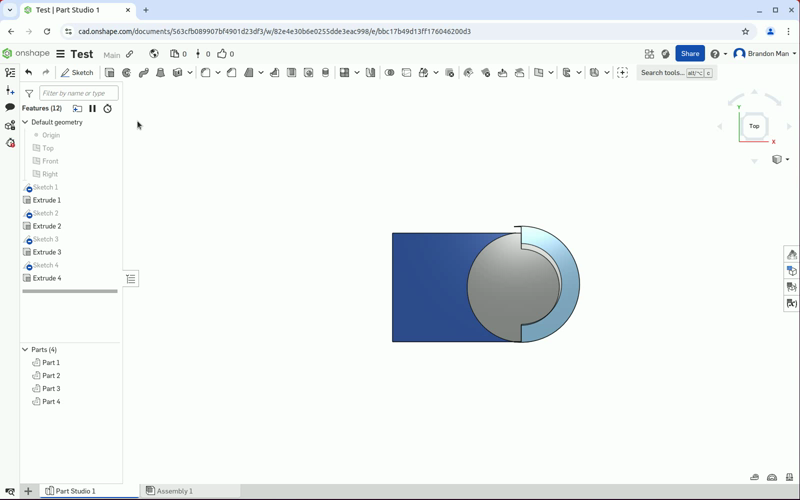
mouse_move(73, 189)
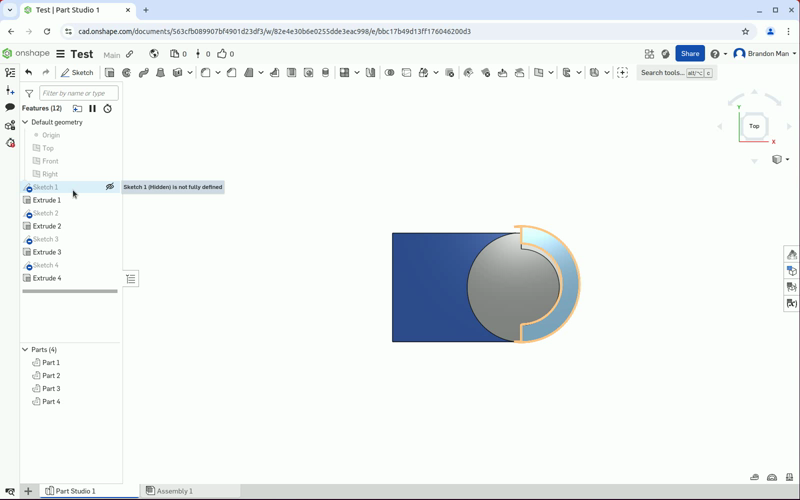
click(73, 189)
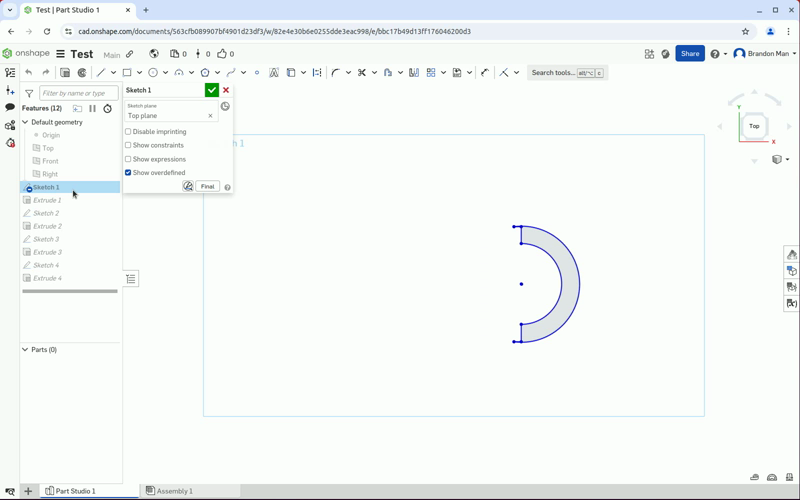
mouse_move(229, 92)
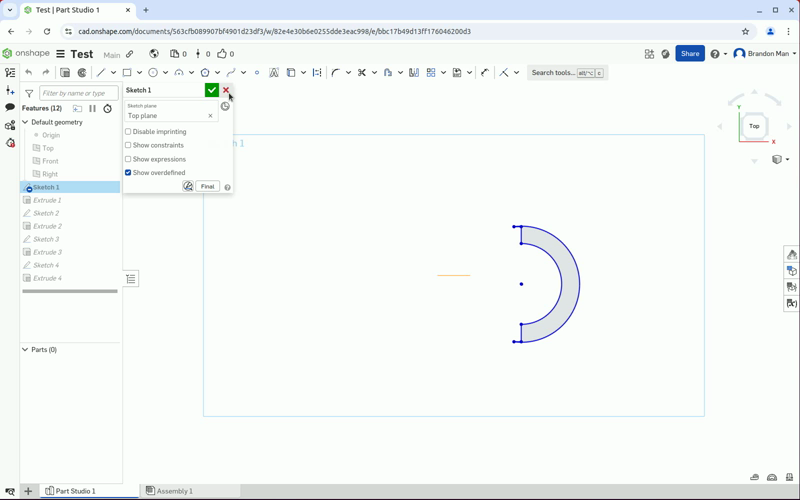
click(229, 92)
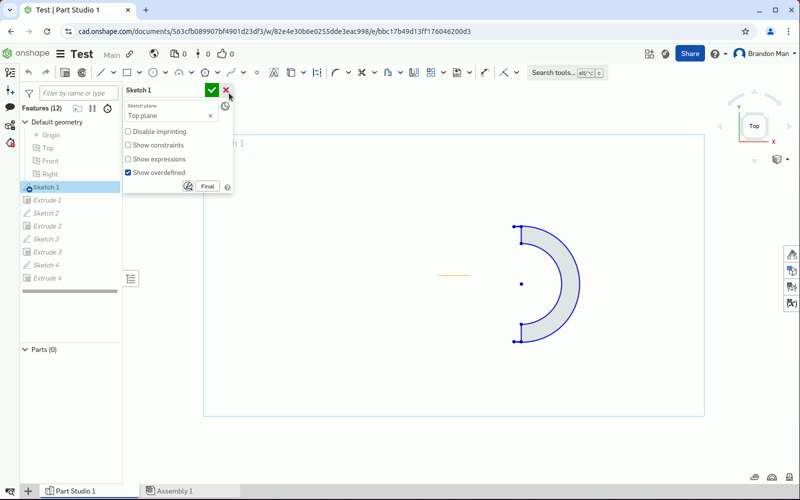
key(shift+s)
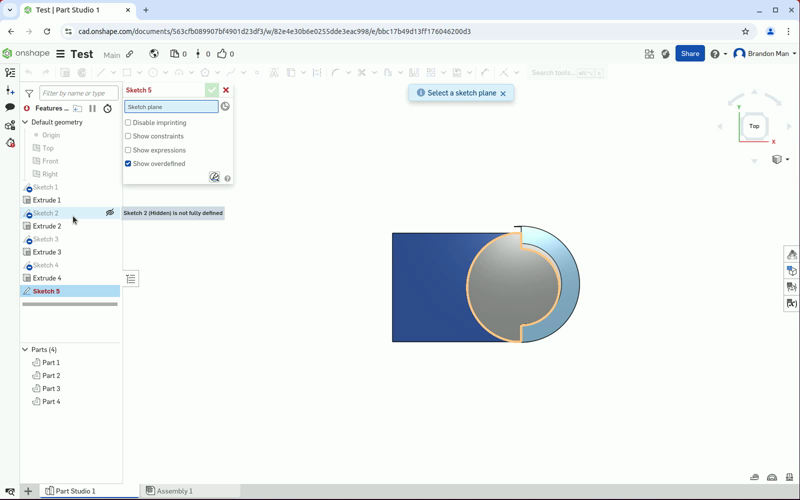
scroll(3)
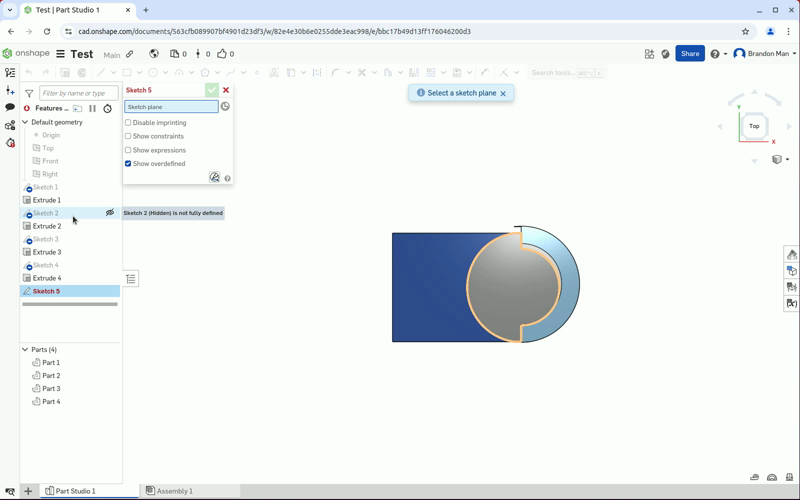
mouse_move(73, 150)
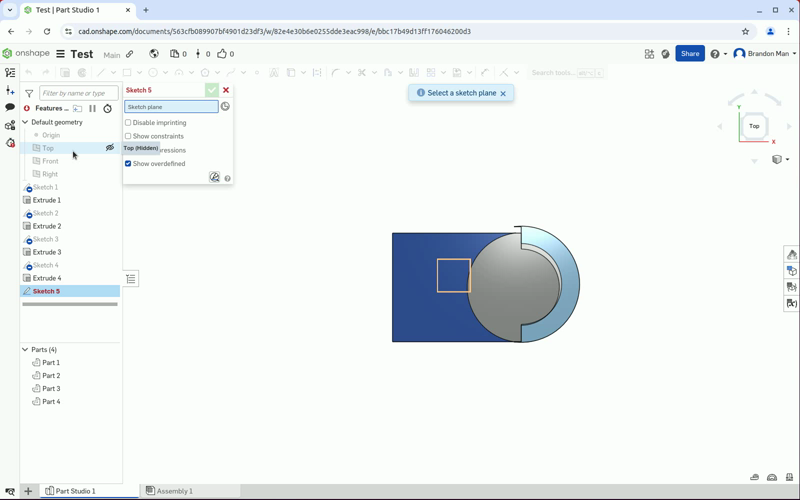
click(73, 150)
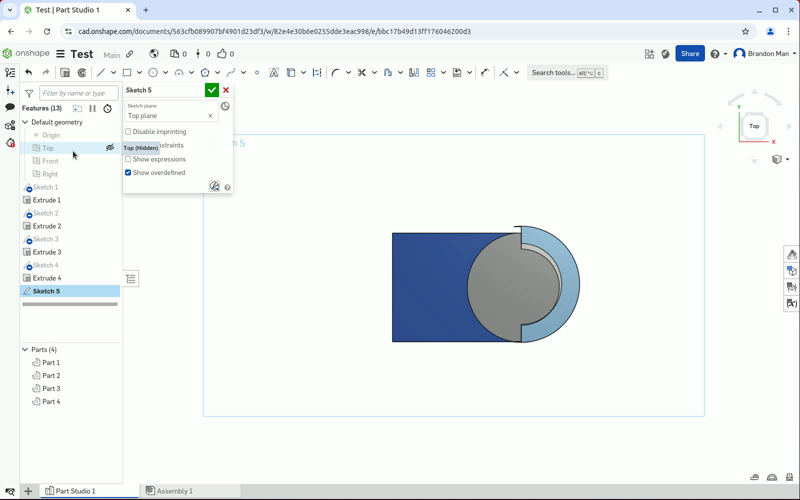
mouse_move(73, 352)
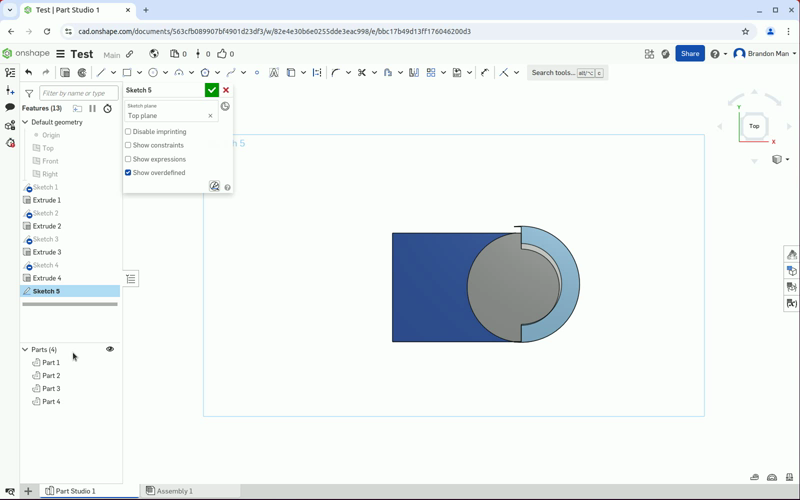
key(y)
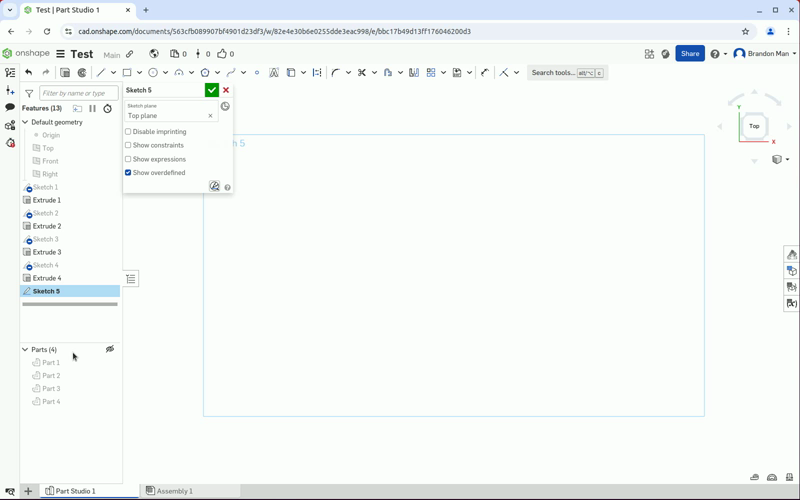
key(l)
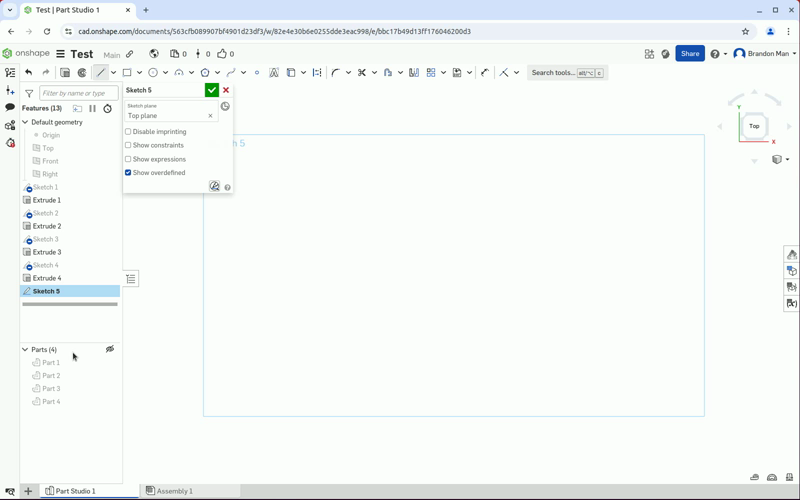
key_down(shift)
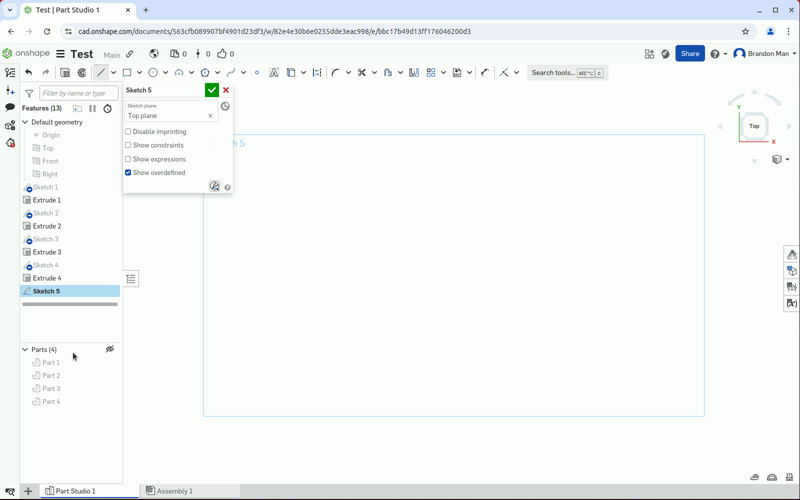
mouse_move(514, 341)
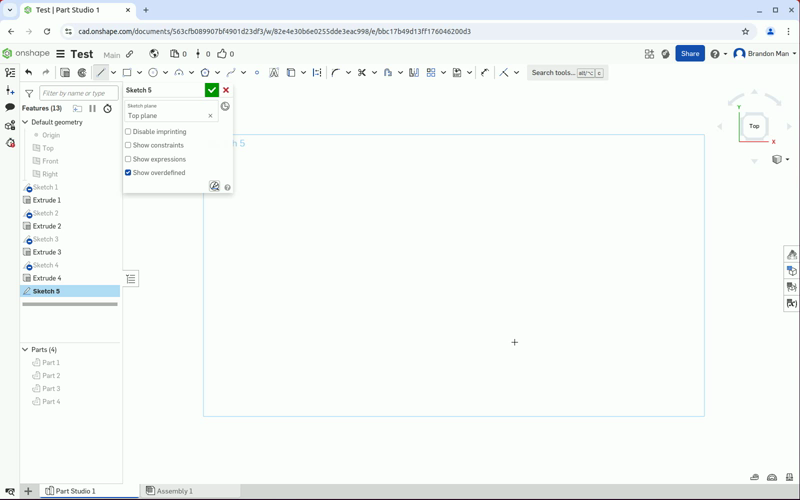
click(514, 341)
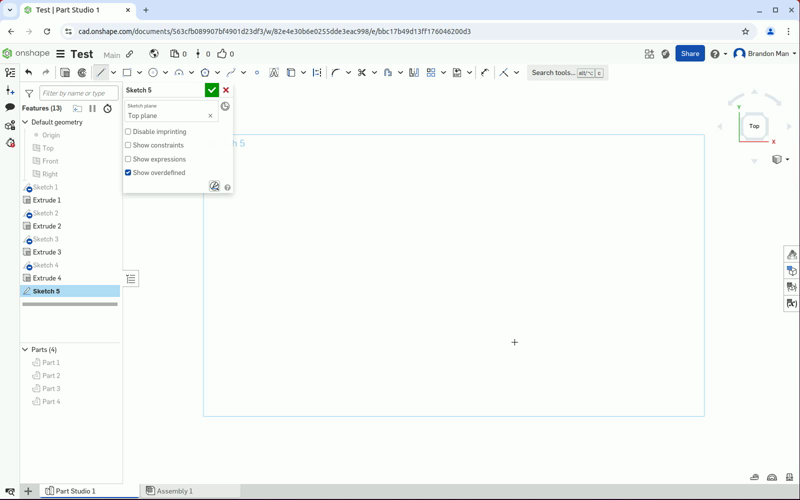
key_up(shift)
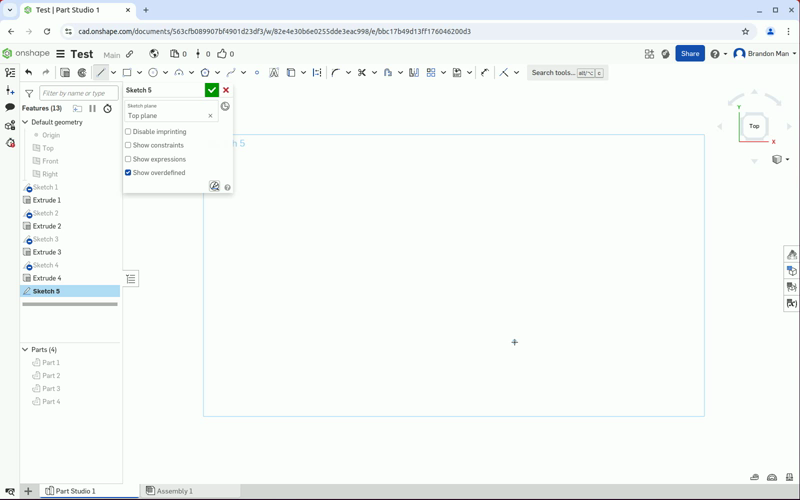
key_down(shift)
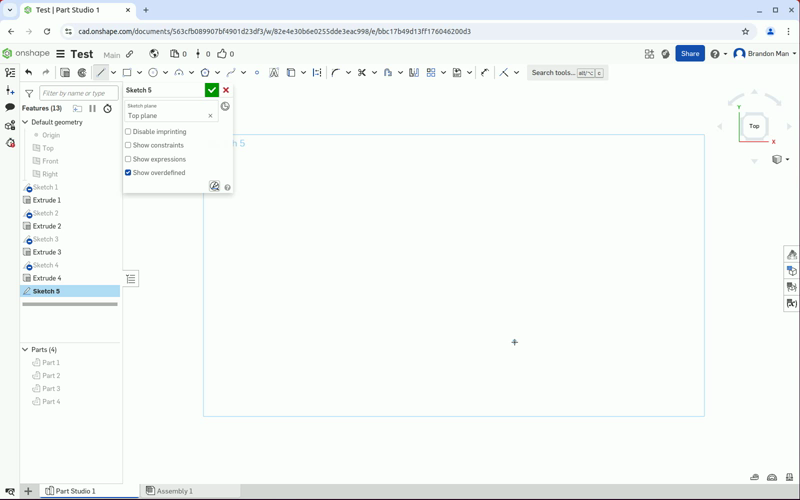
mouse_move(544, 341)
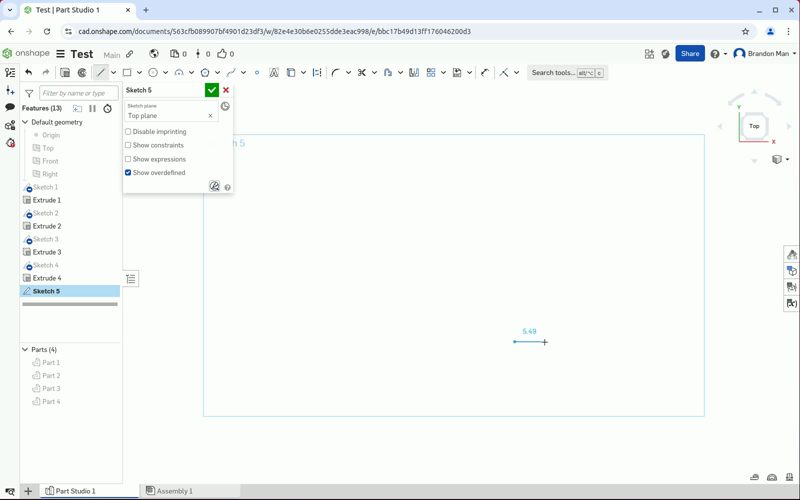
mouse_move(521, 341)
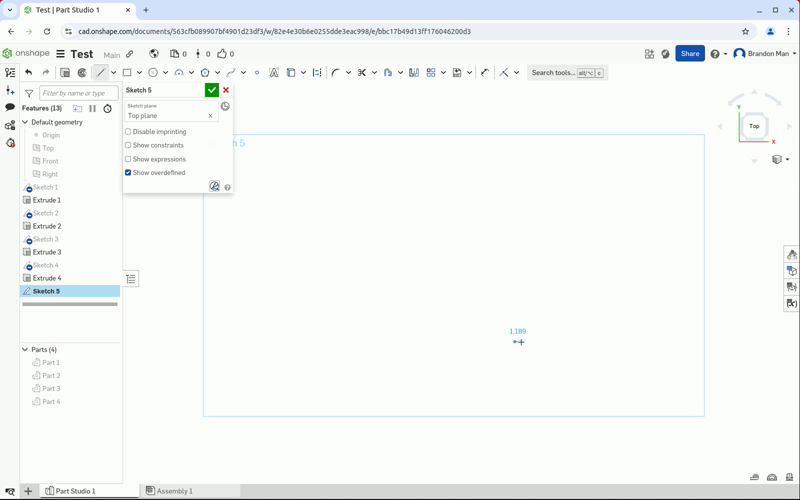
scroll(6)
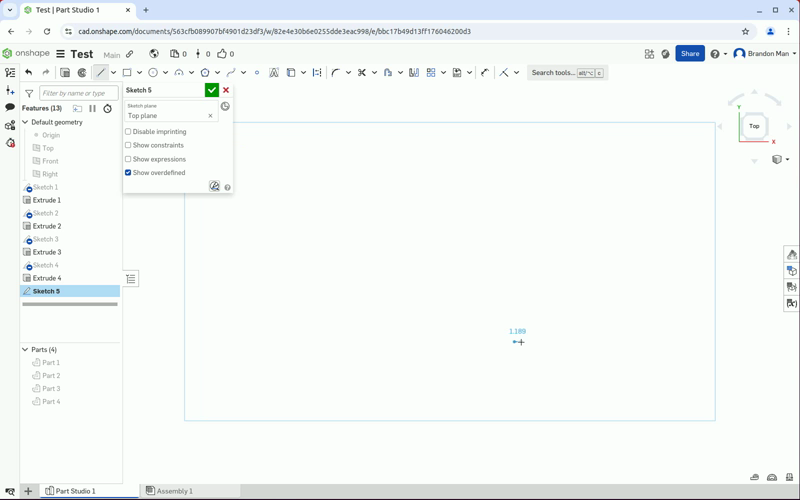
scroll(6)
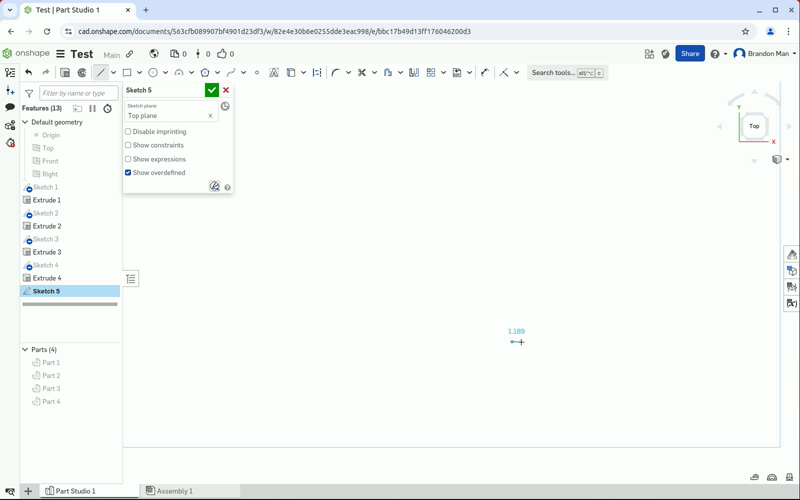
scroll(6)
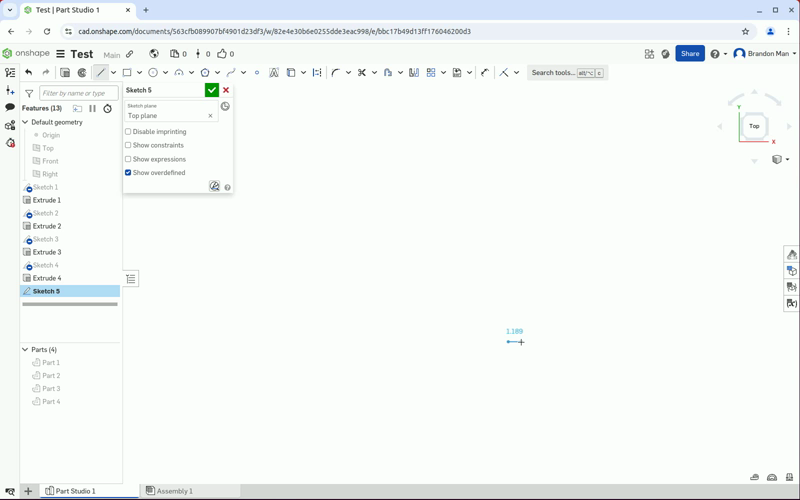
scroll(6)
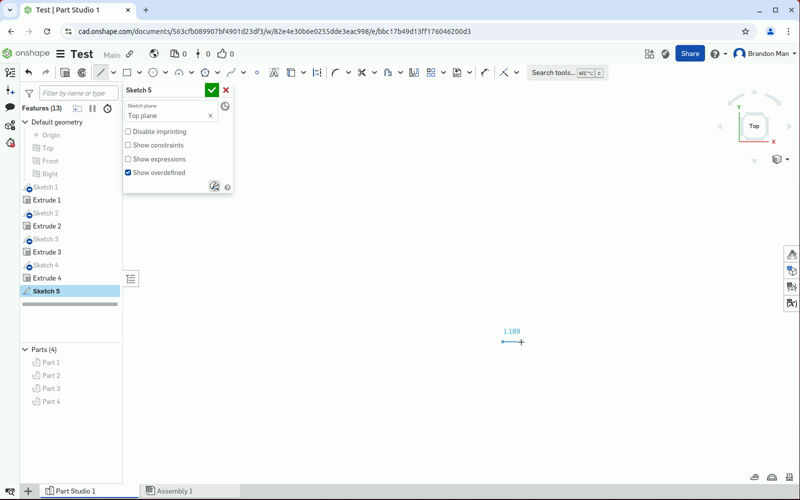
scroll(6)
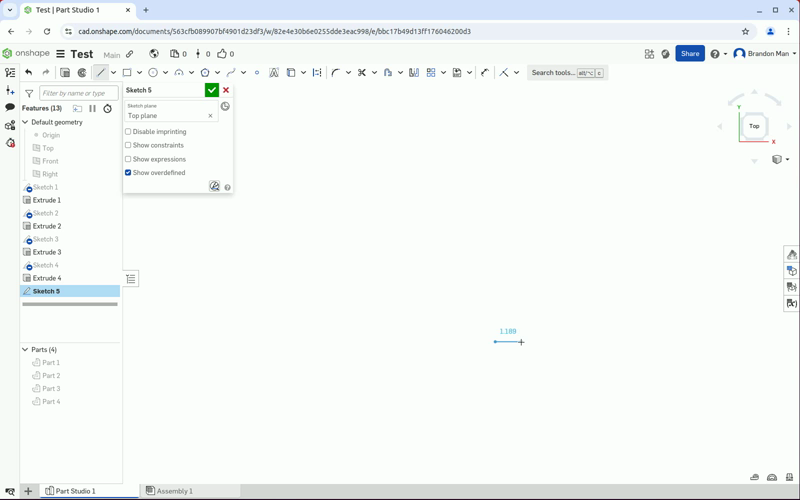
scroll(6)
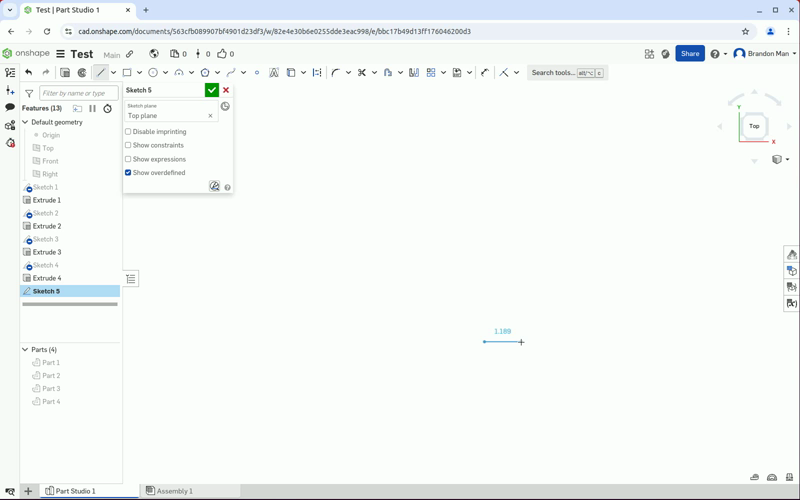
scroll(6)
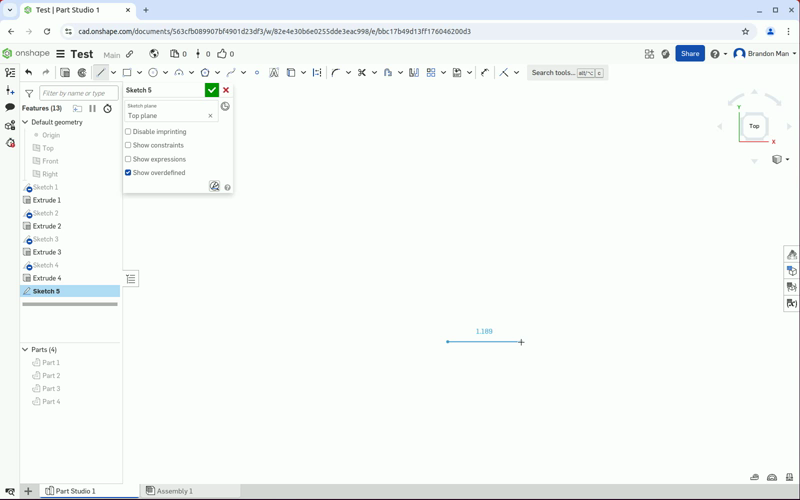
click(521, 341)
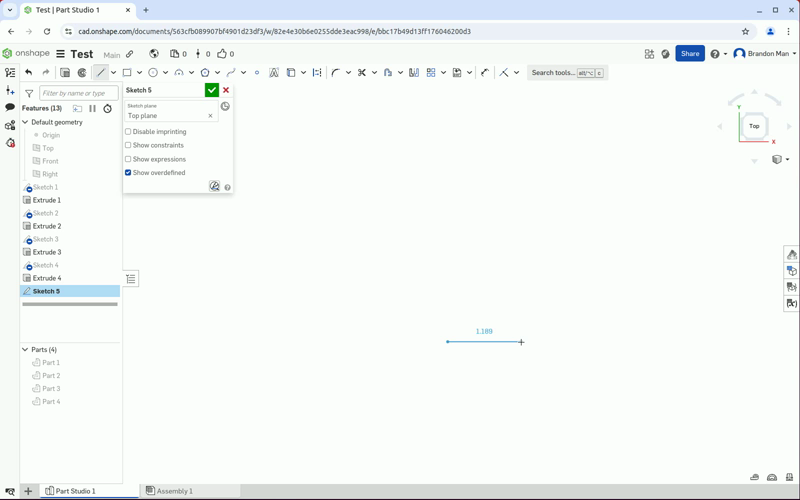
scroll(-6)
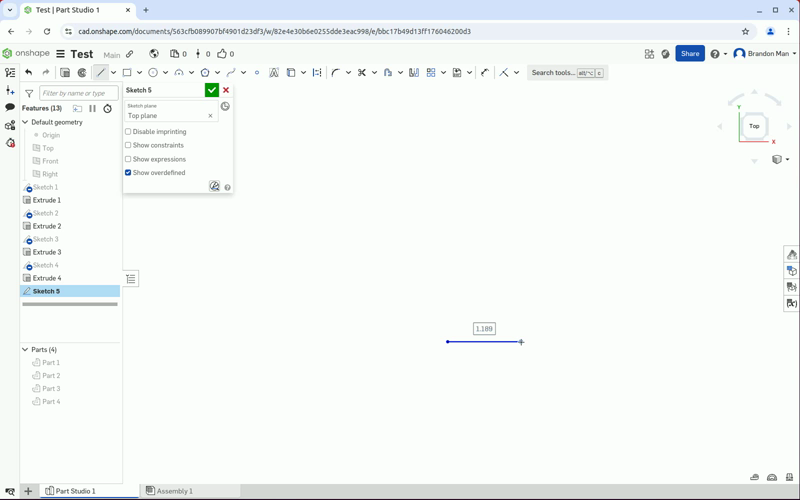
scroll(-6)
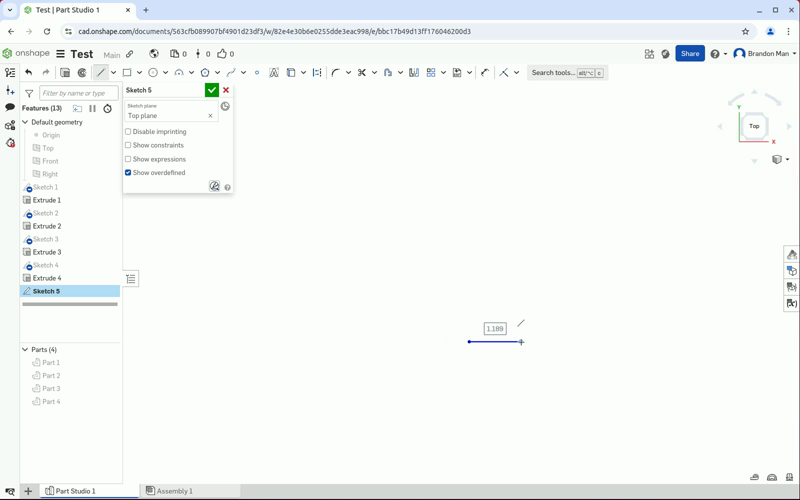
scroll(-6)
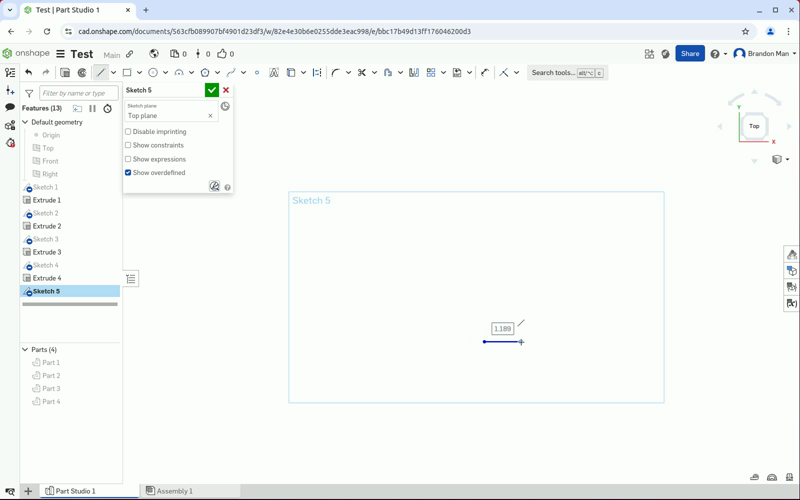
scroll(-6)
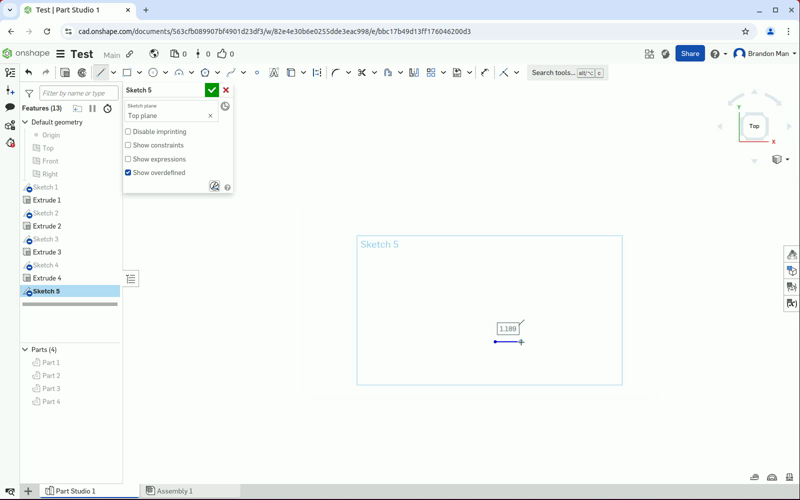
scroll(-6)
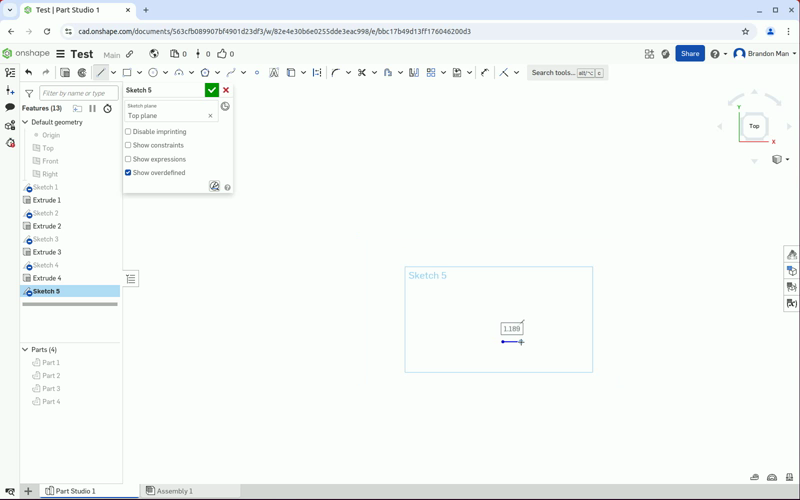
scroll(-6)
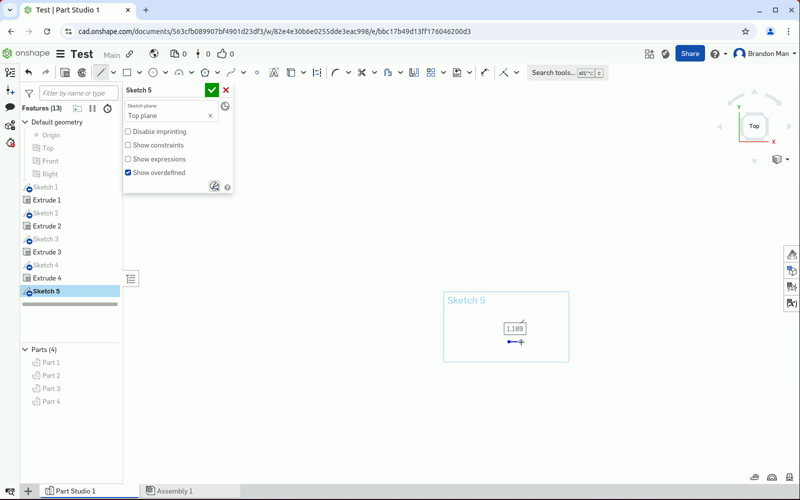
scroll(-6)
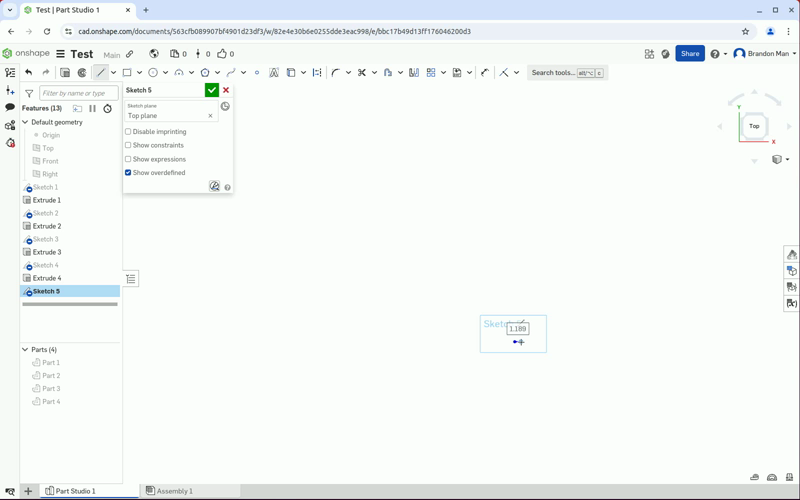
key_up(shift)
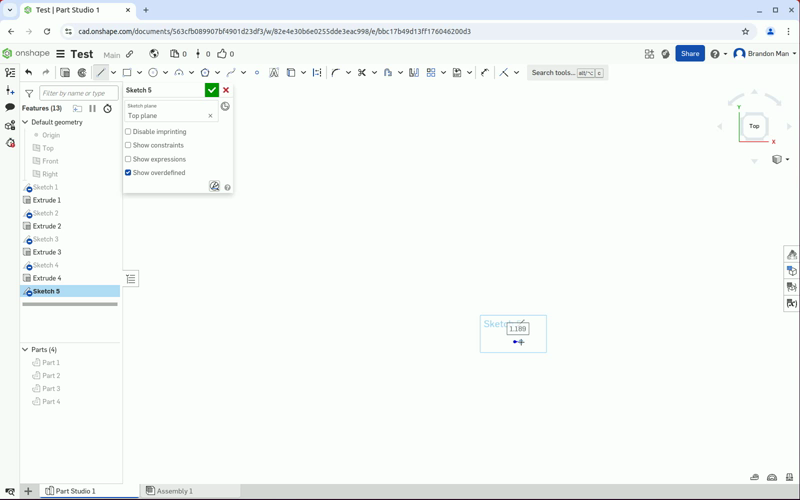
key_down(shift)
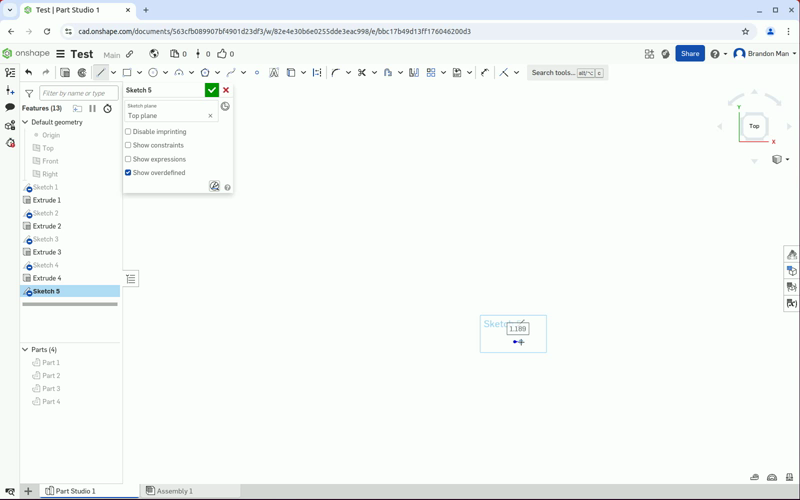
mouse_move(551, 341)
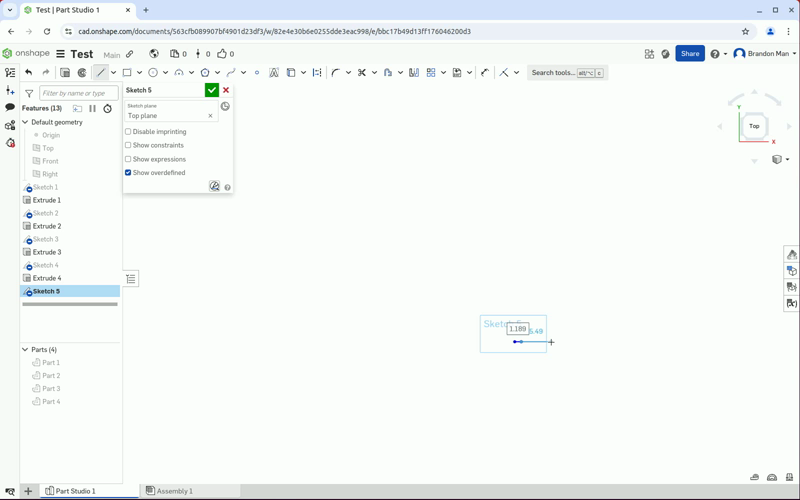
mouse_move(521, 326)
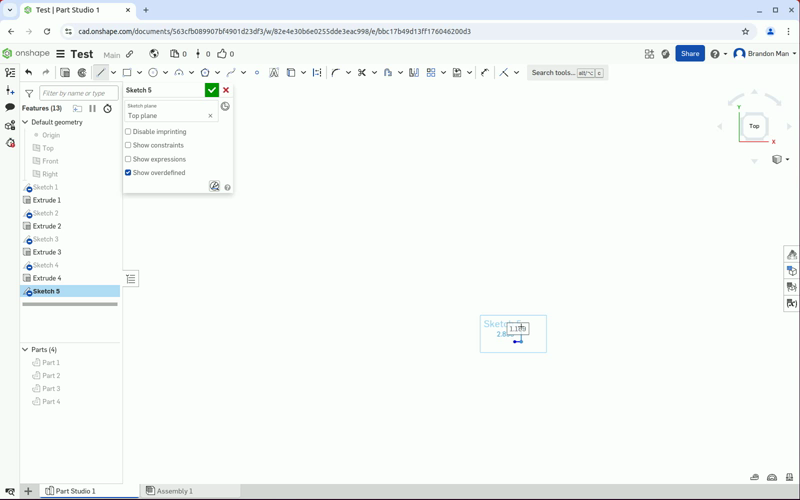
click(521, 326)
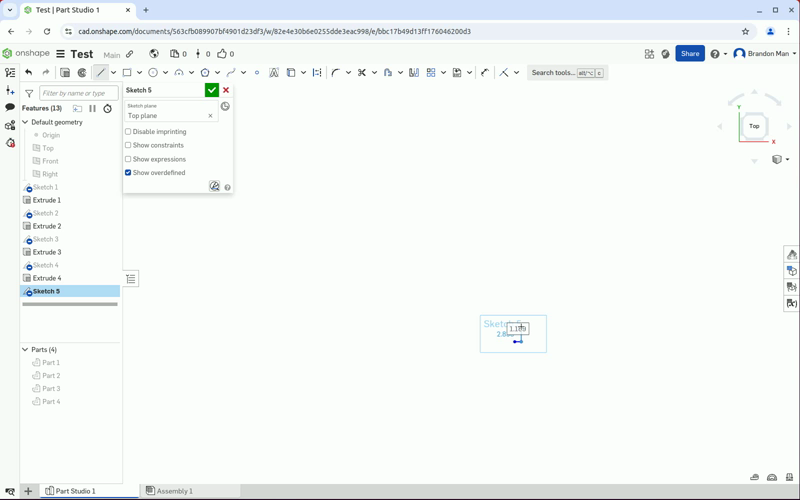
key_up(shift)
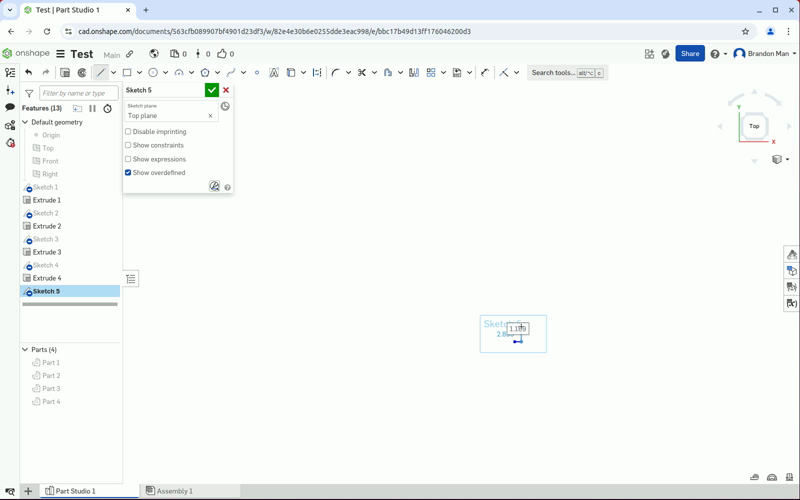
key(esc)
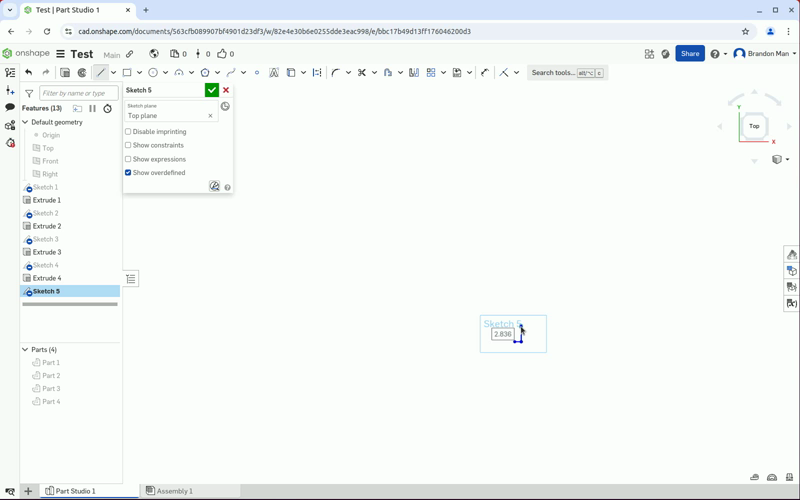
key(a)
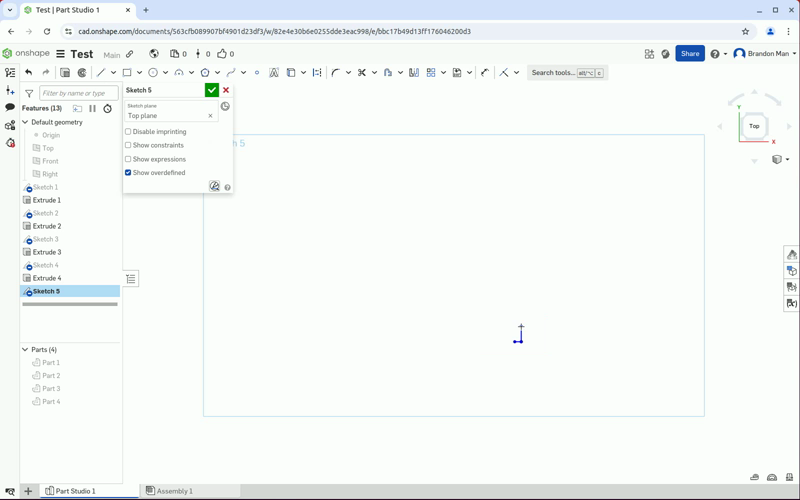
mouse_move(521, 326)
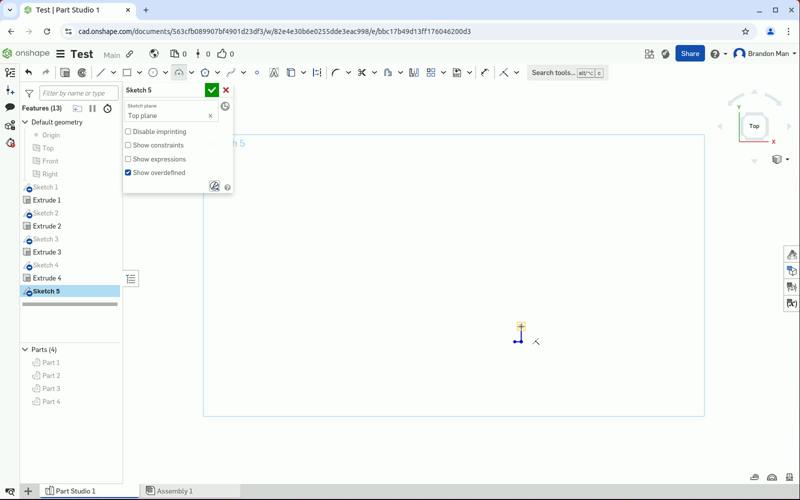
click(521, 326)
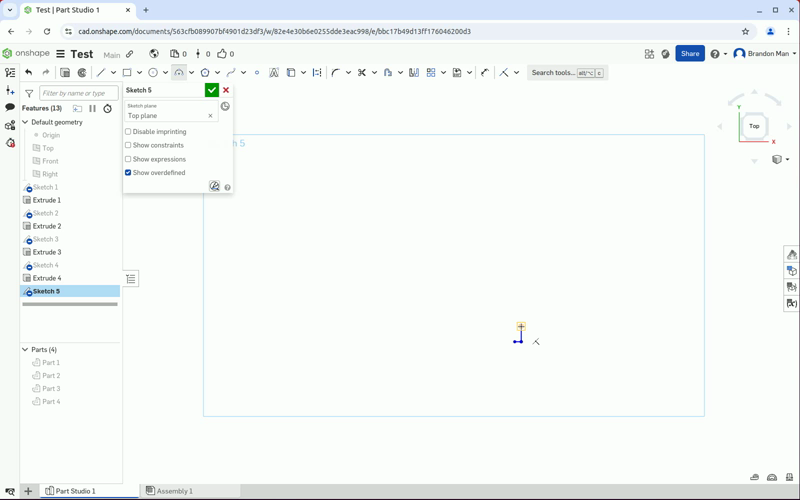
key_down(shift)
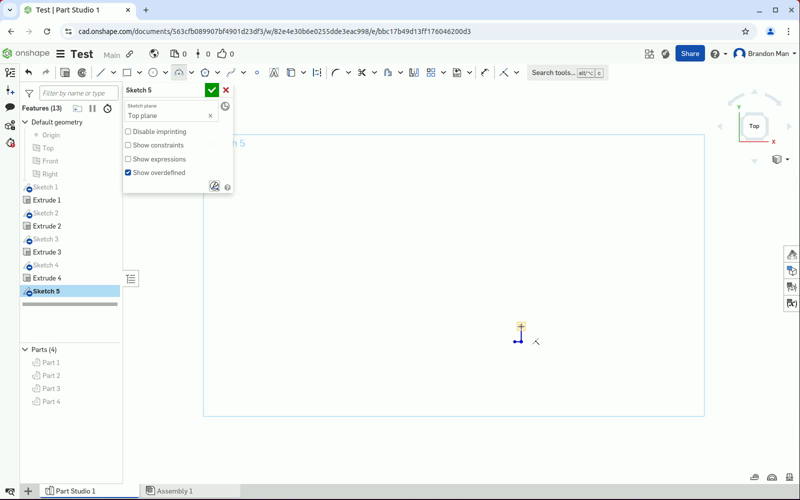
mouse_move(521, 254)
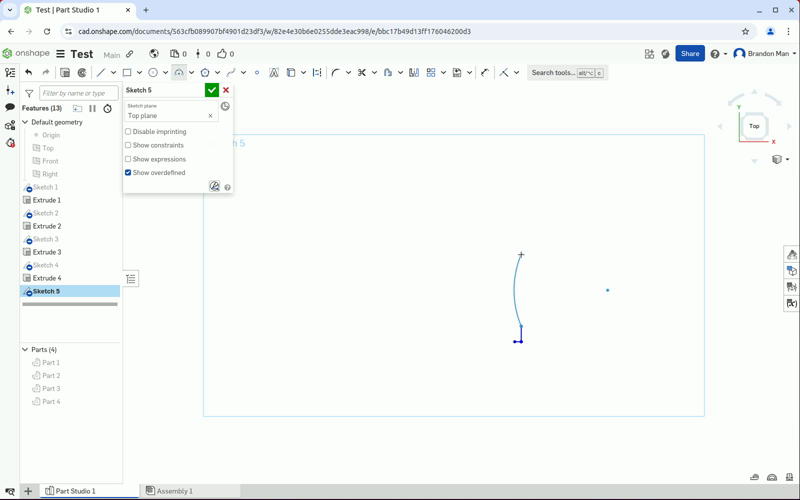
click(521, 254)
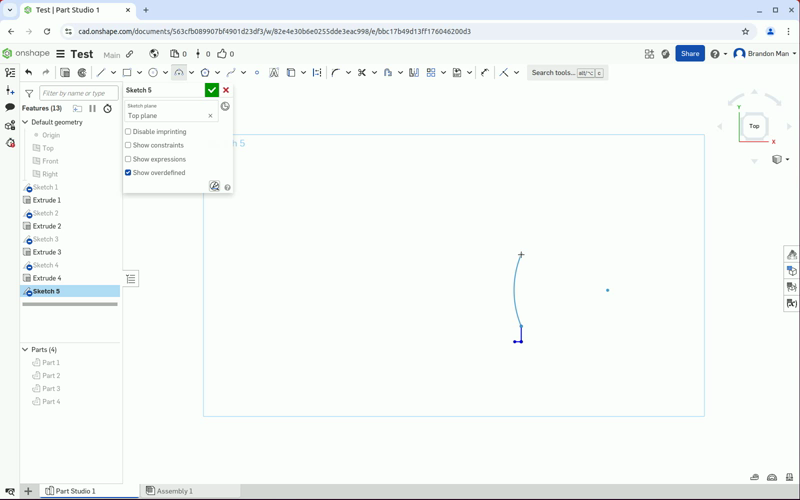
mouse_move(557, 290)
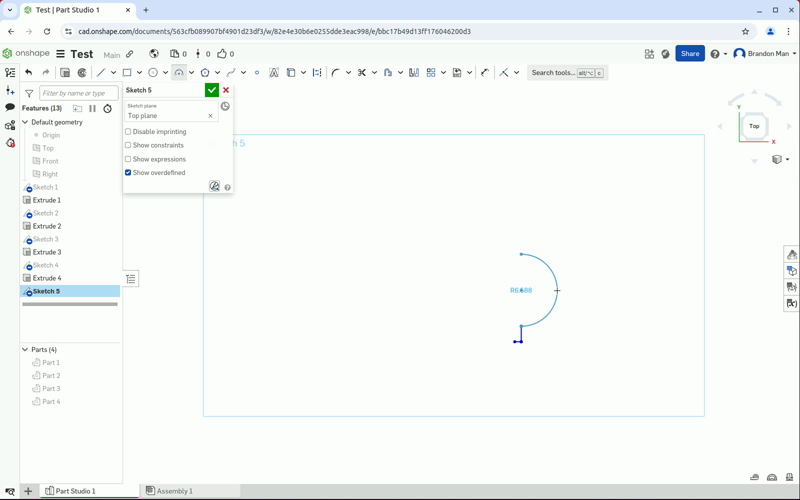
click(557, 290)
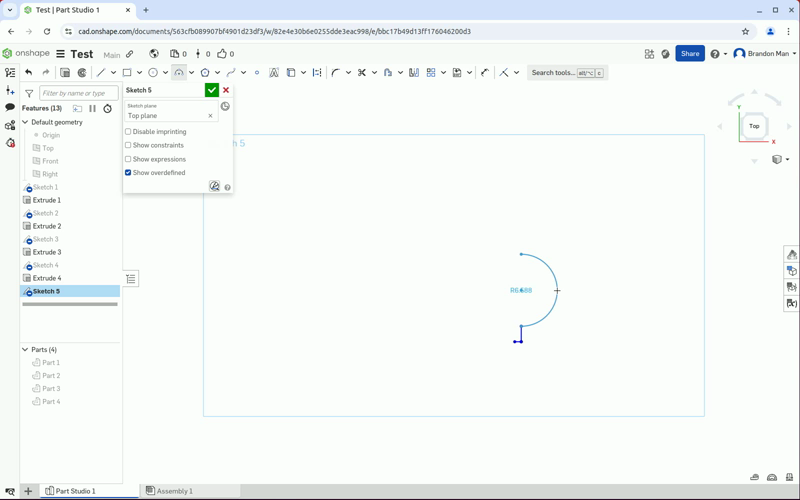
key_up(shift)
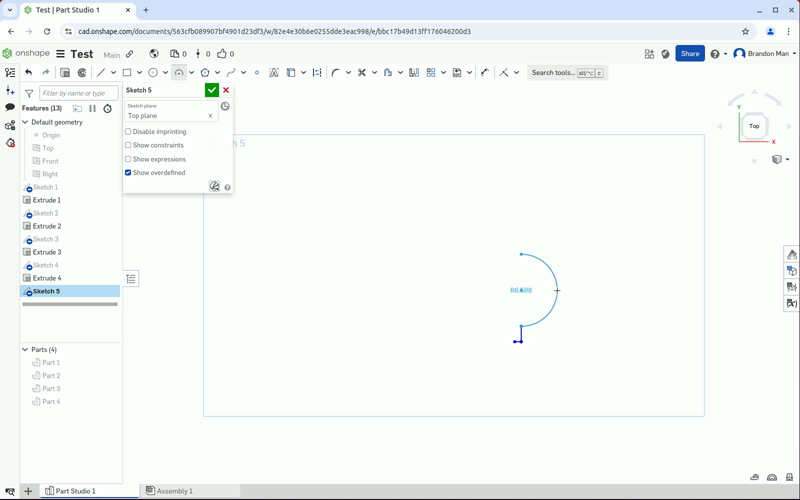
key(esc)
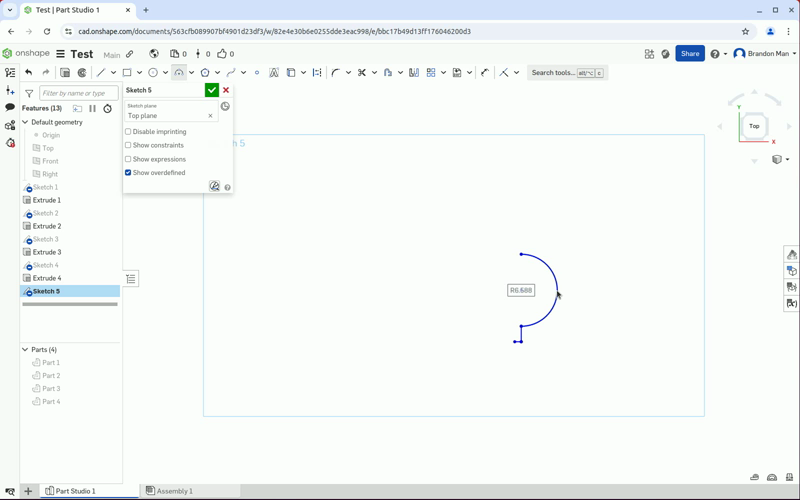
key(l)
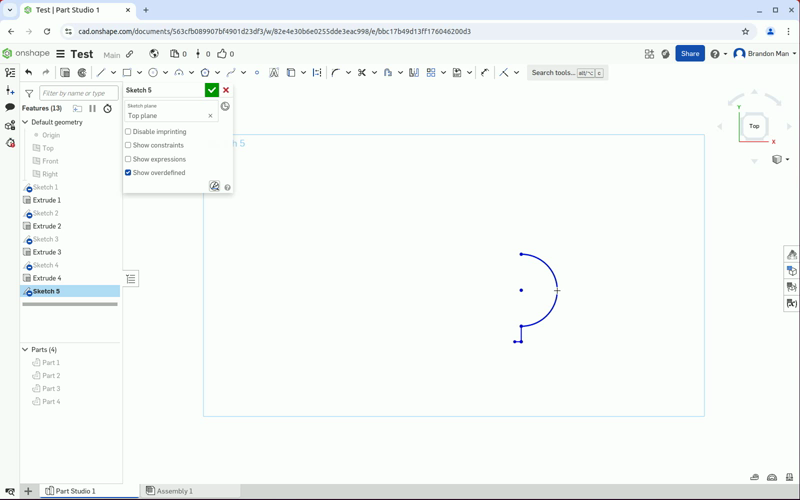
mouse_move(521, 254)
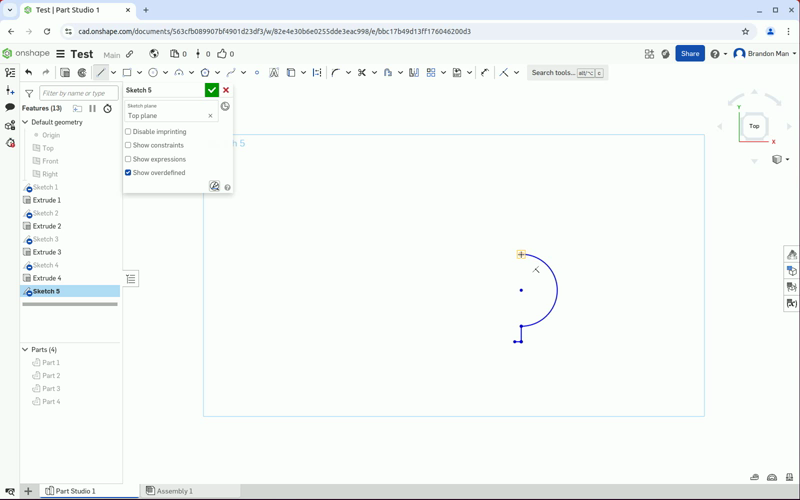
click(521, 254)
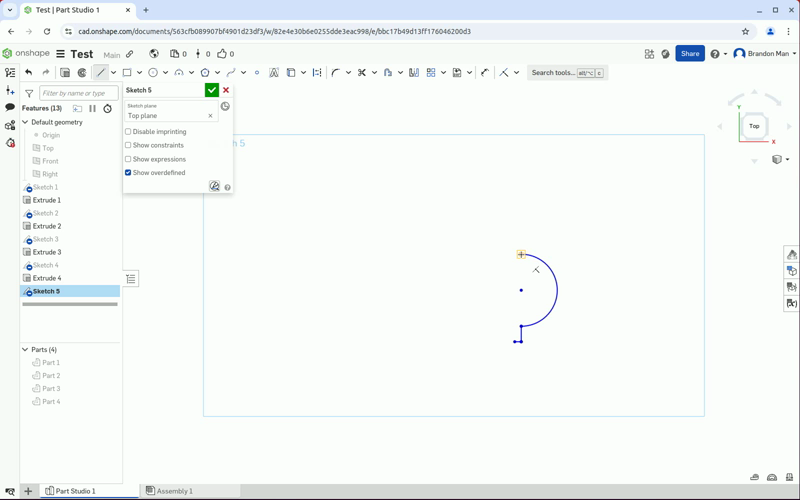
key_down(shift)
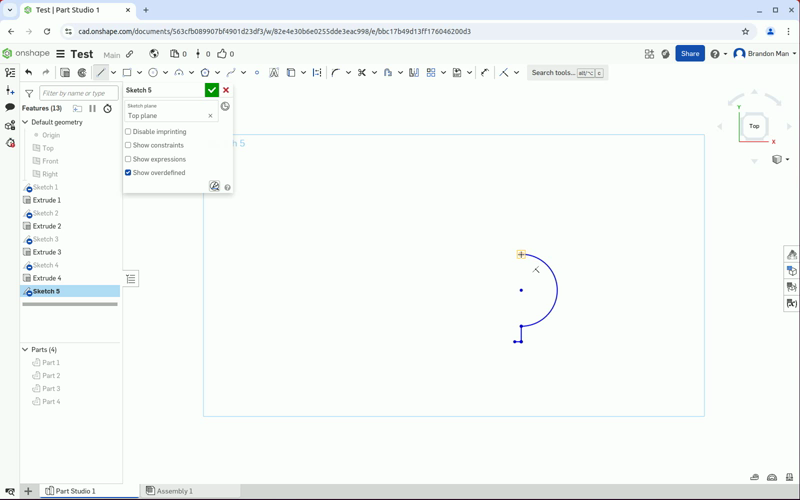
mouse_move(551, 254)
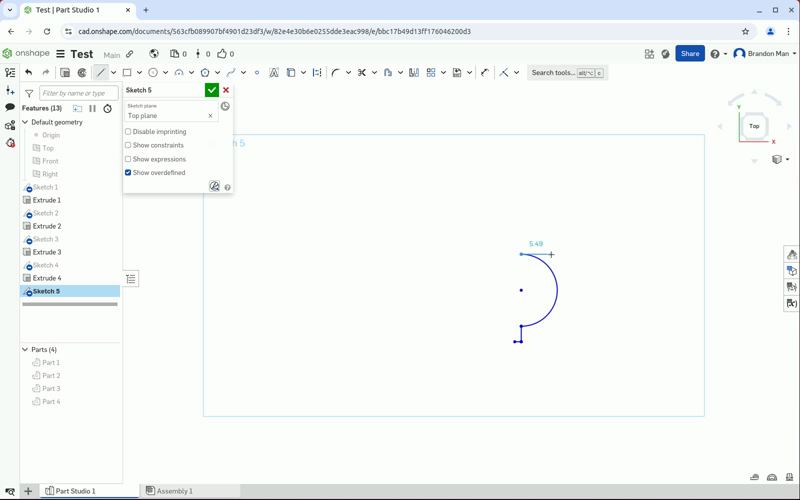
mouse_move(521, 239)
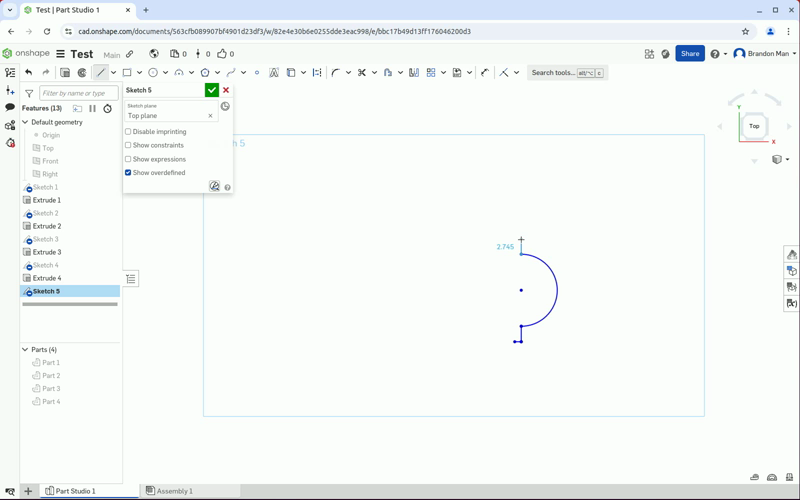
click(521, 239)
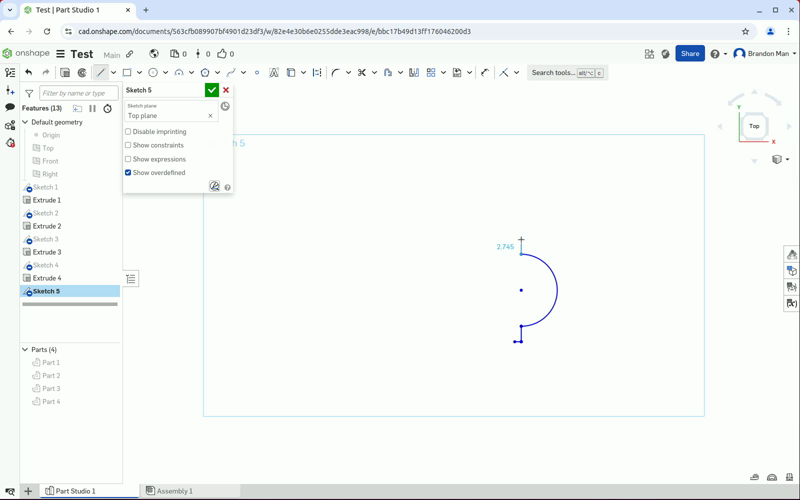
key_up(shift)
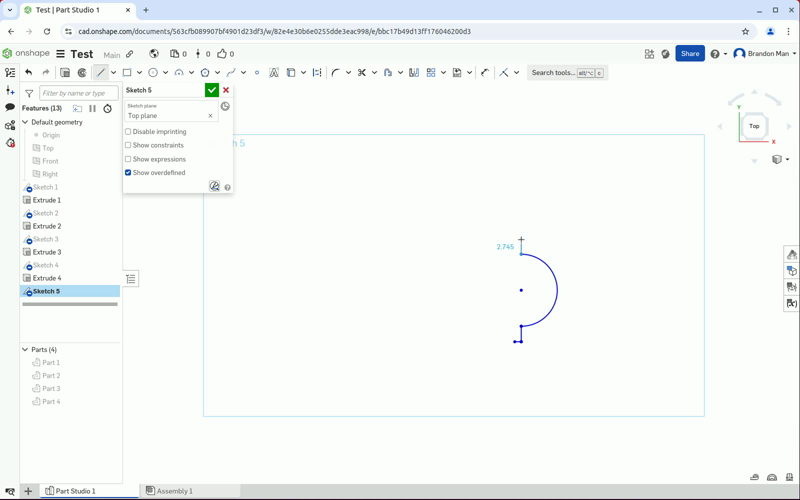
key_down(shift)
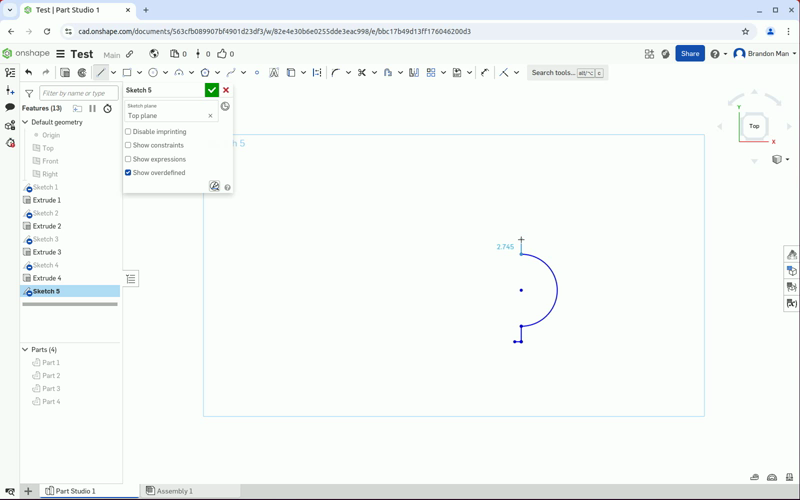
mouse_move(551, 239)
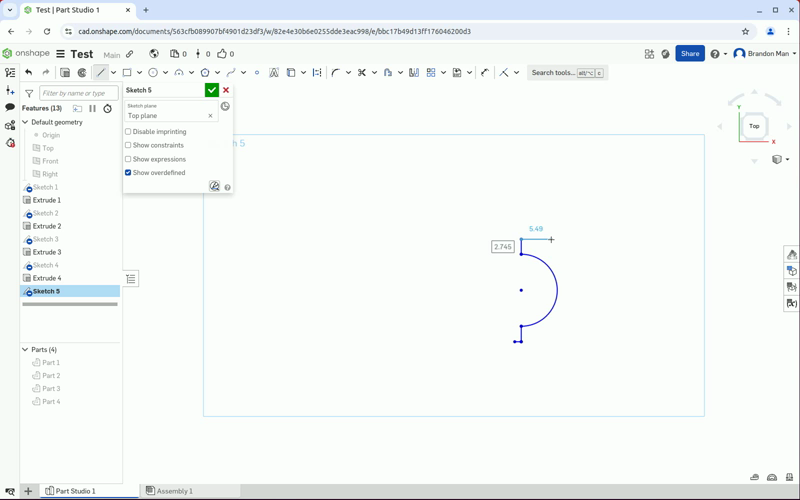
mouse_move(514, 239)
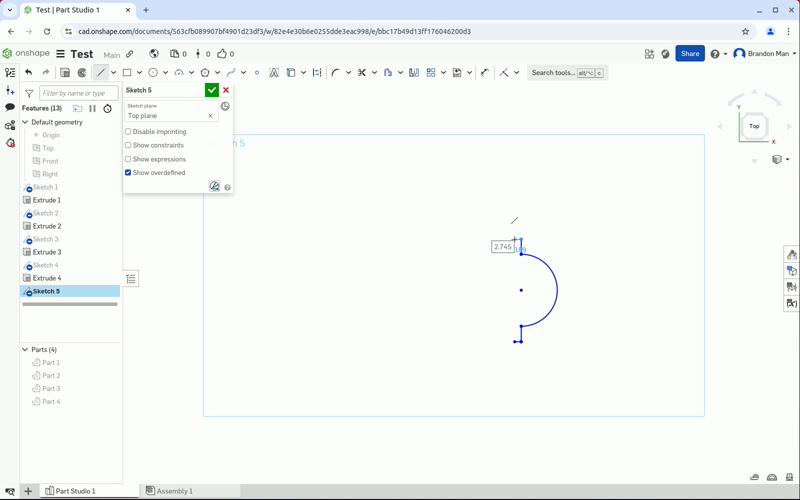
scroll(6)
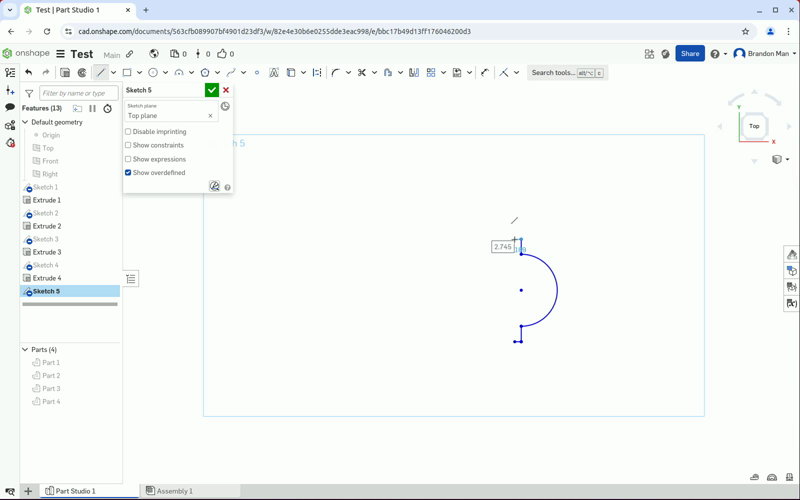
scroll(6)
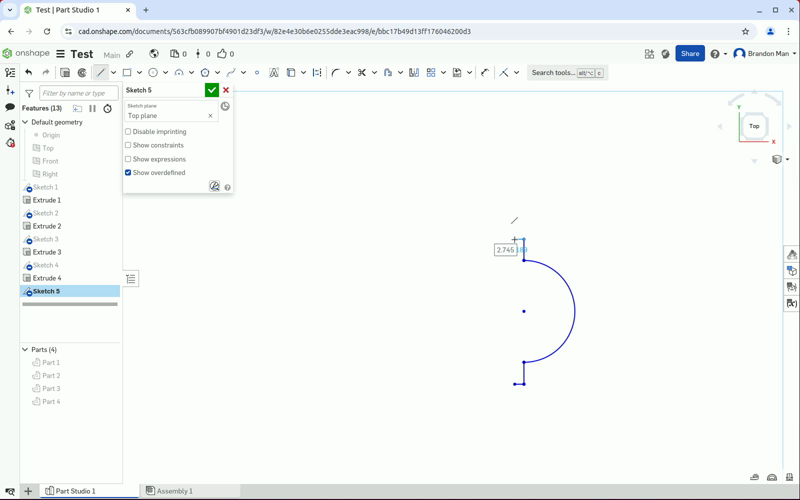
scroll(6)
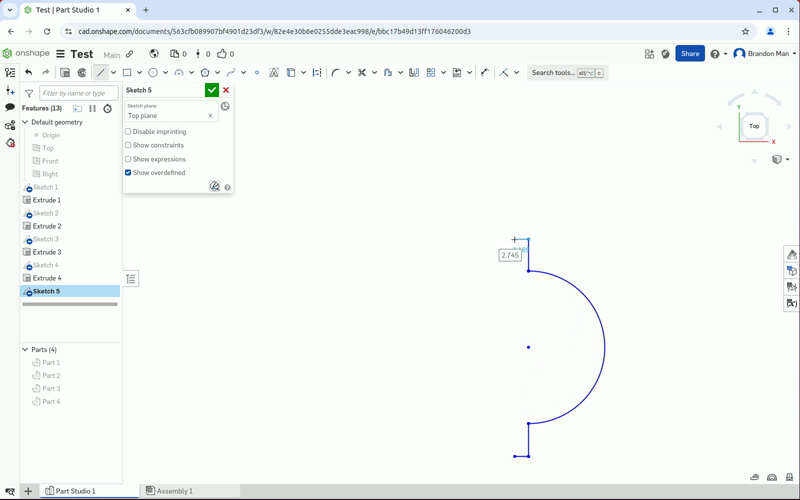
scroll(6)
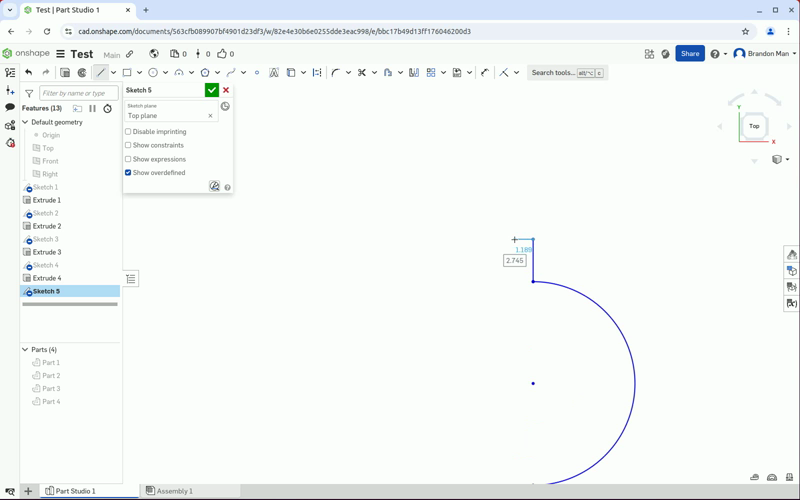
scroll(6)
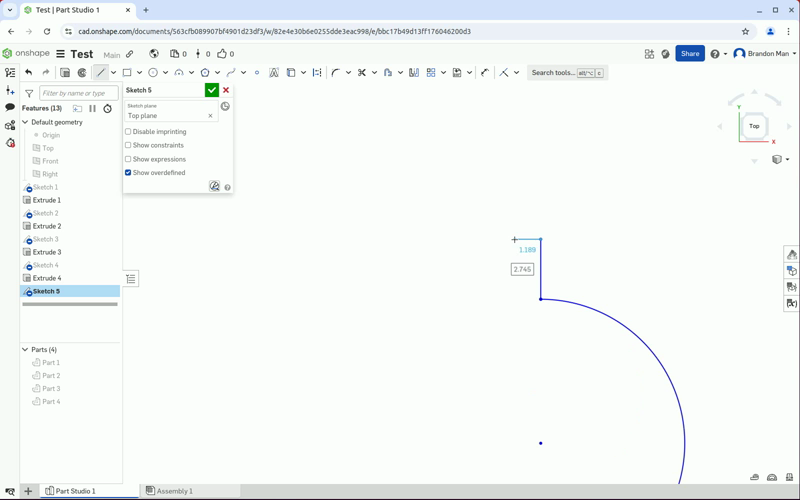
scroll(6)
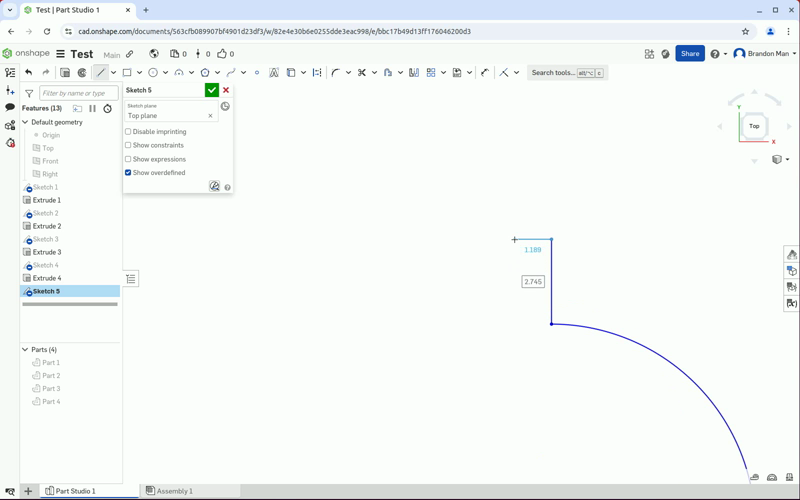
scroll(6)
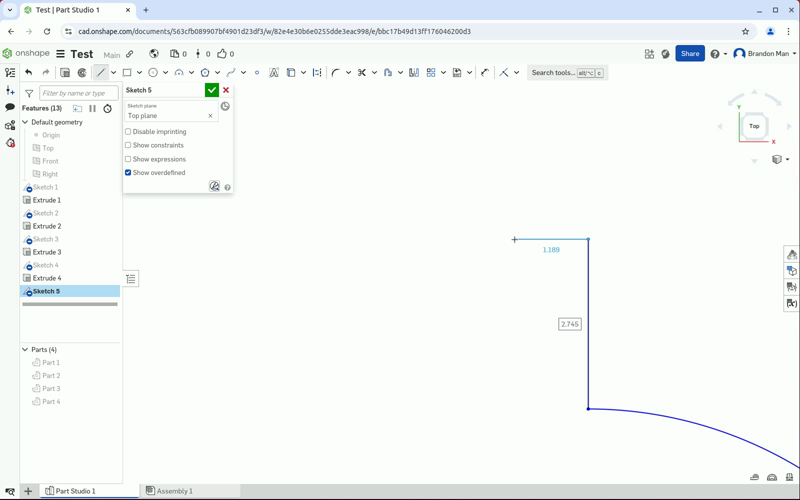
click(514, 239)
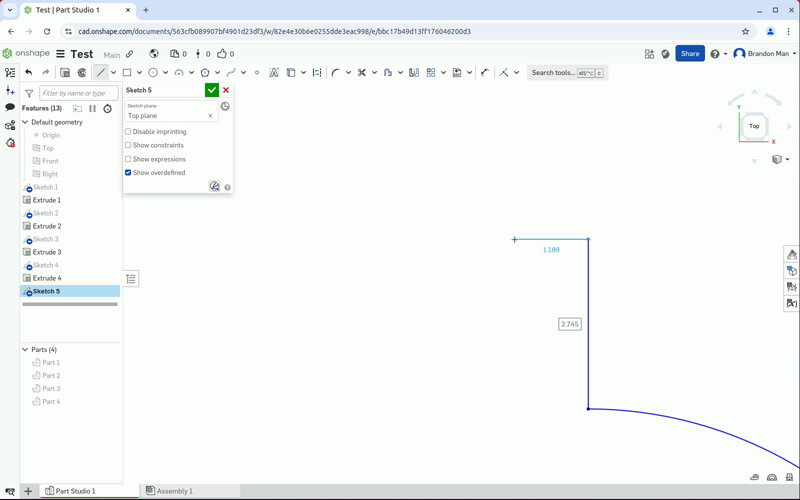
scroll(-6)
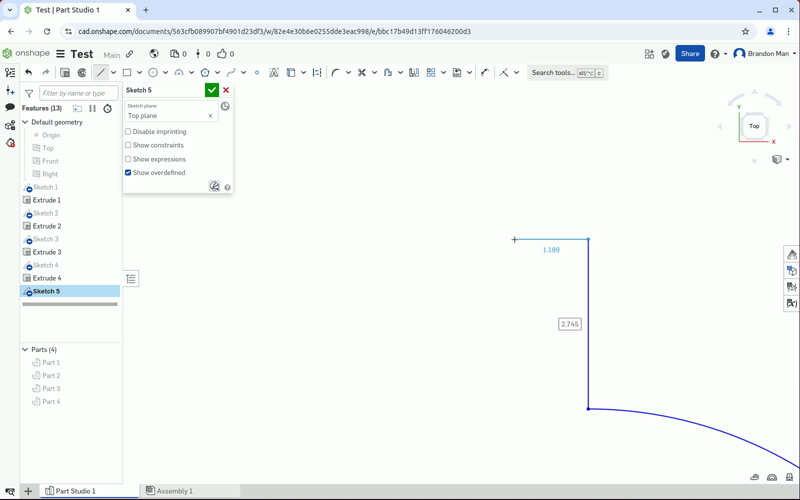
scroll(-6)
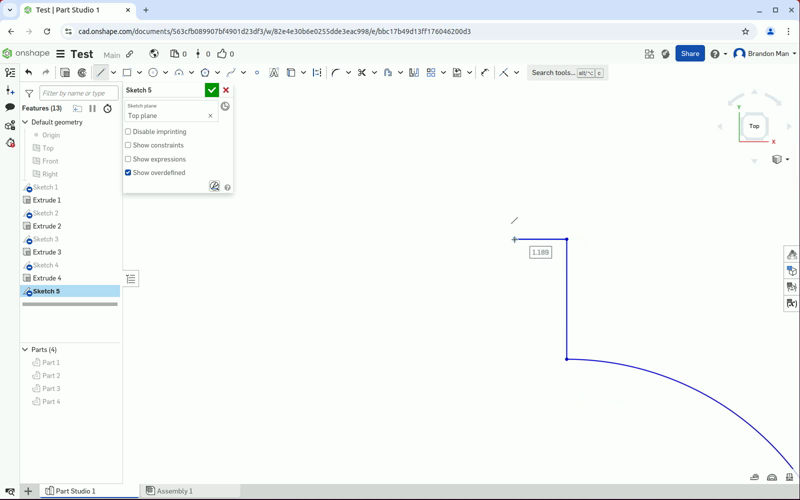
scroll(-6)
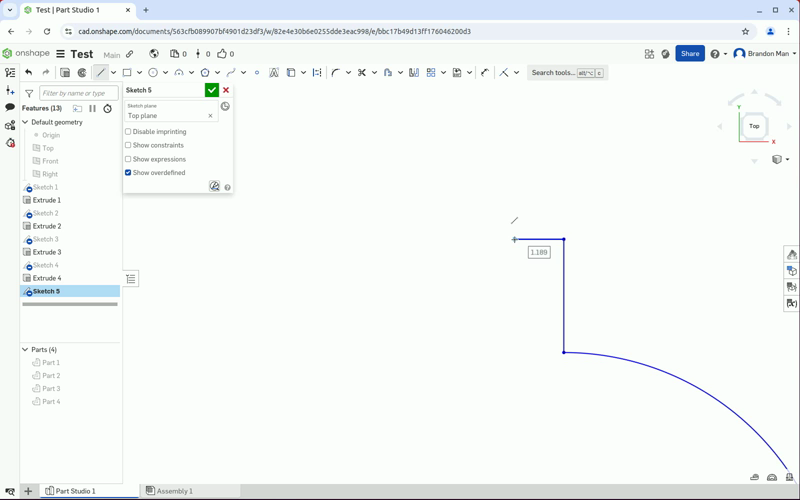
scroll(-6)
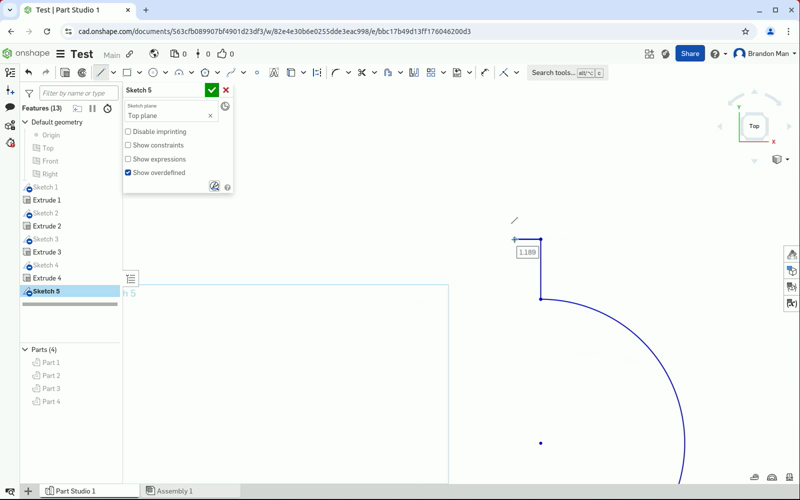
scroll(-6)
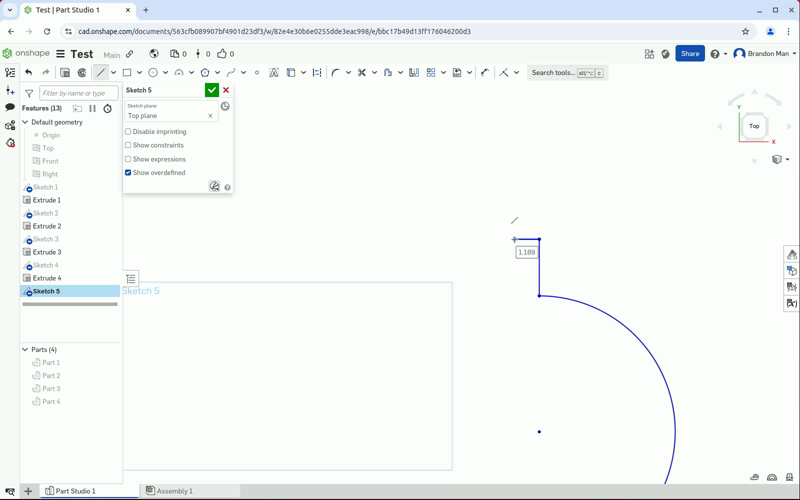
scroll(-6)
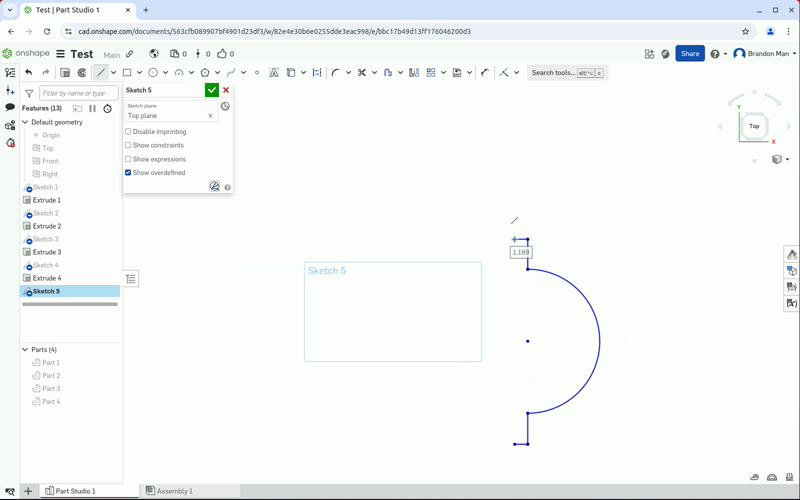
scroll(-6)
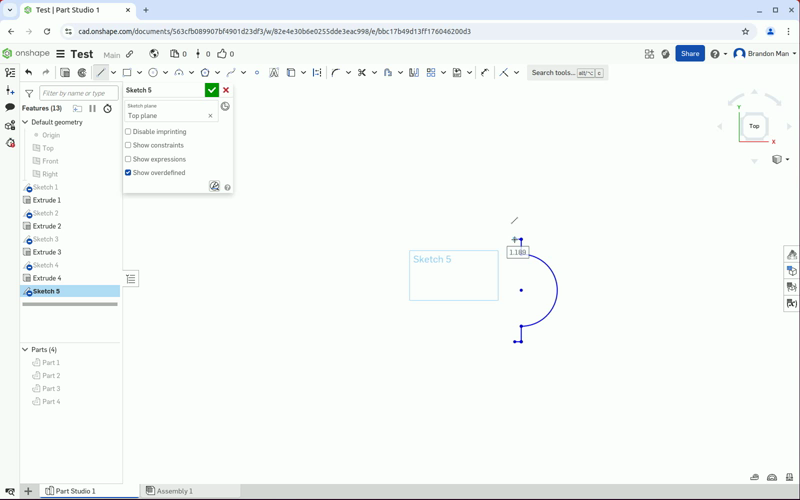
key_up(shift)
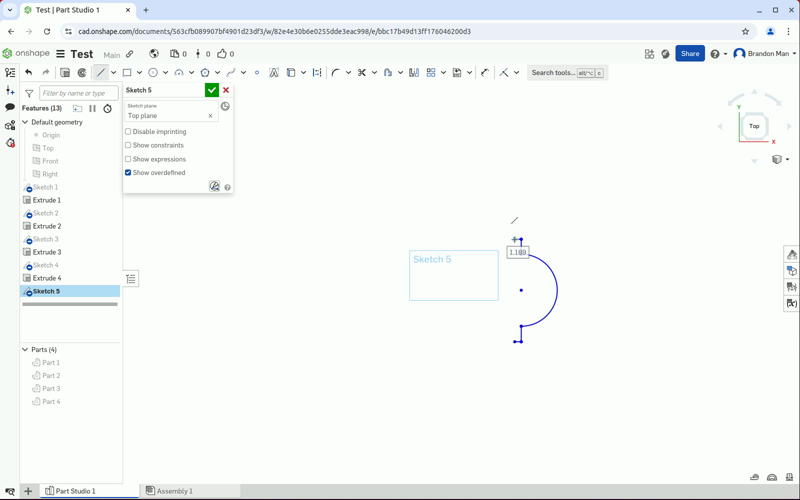
key(esc)
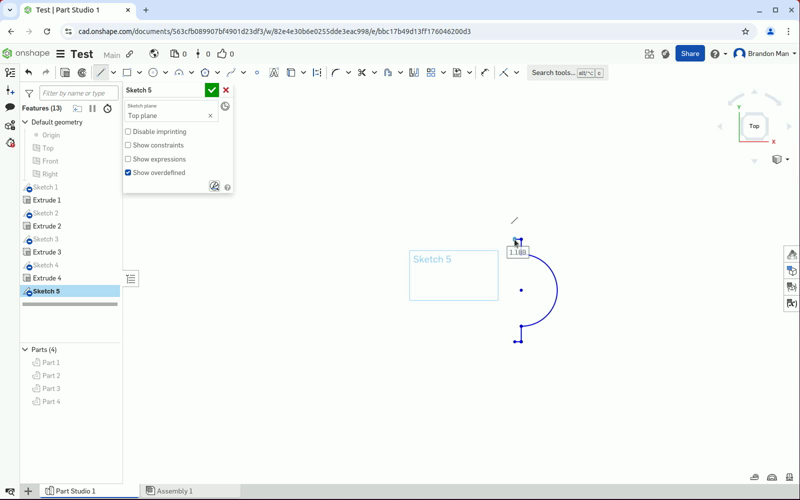
key(a)
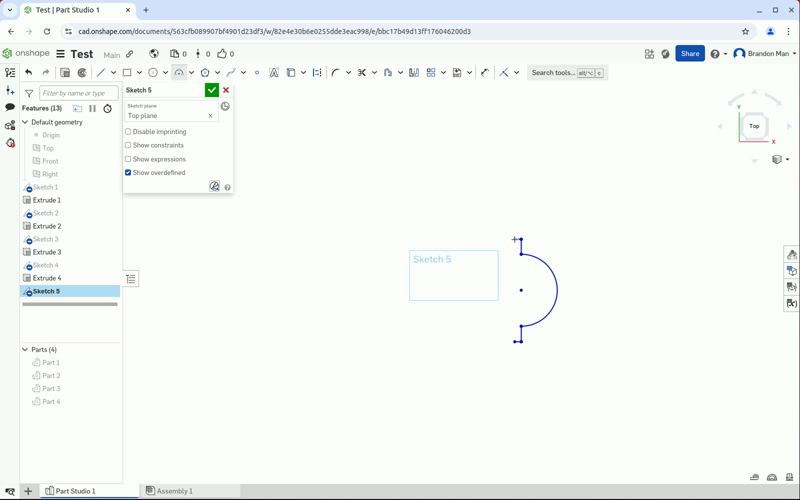
mouse_move(514, 239)
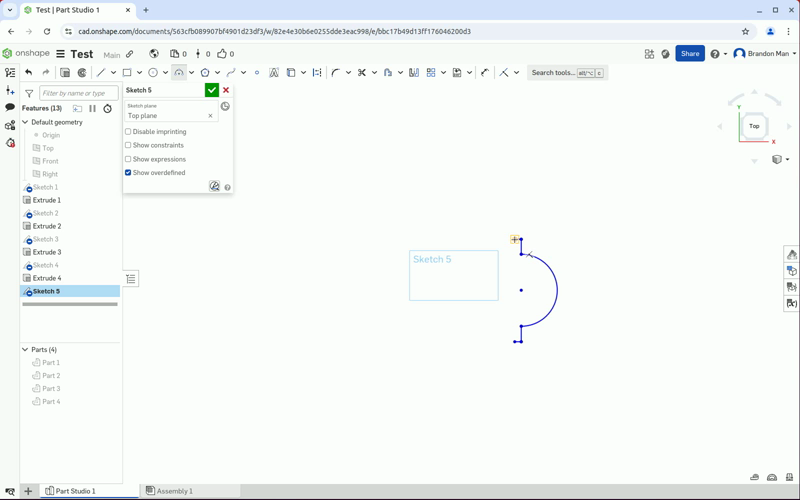
click(514, 239)
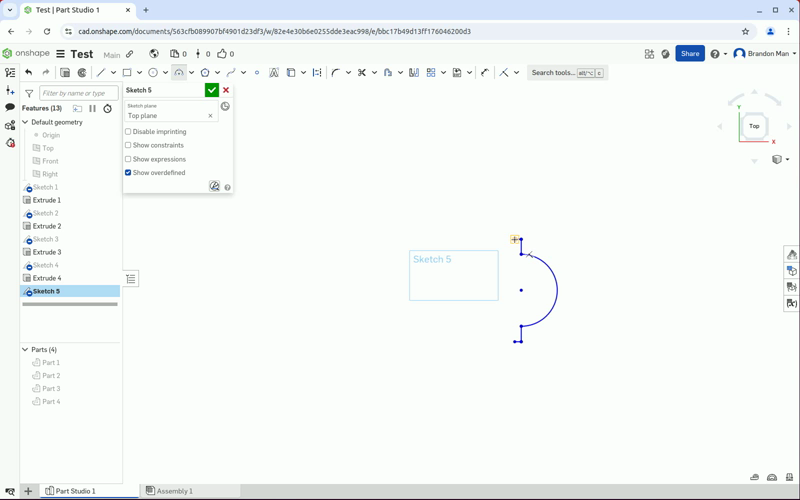
mouse_move(514, 341)
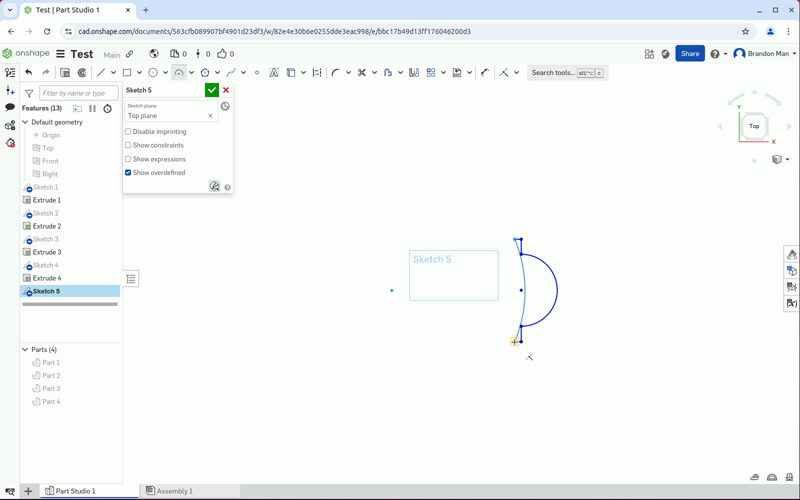
click(514, 341)
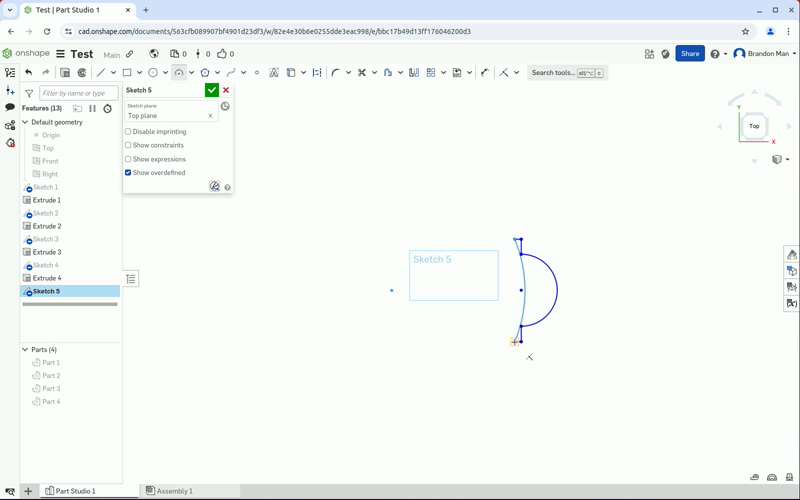
key_down(shift)
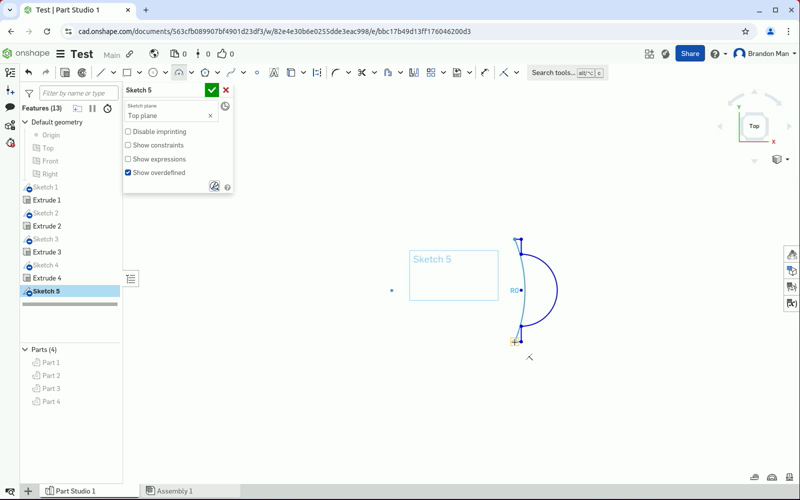
mouse_move(470, 290)
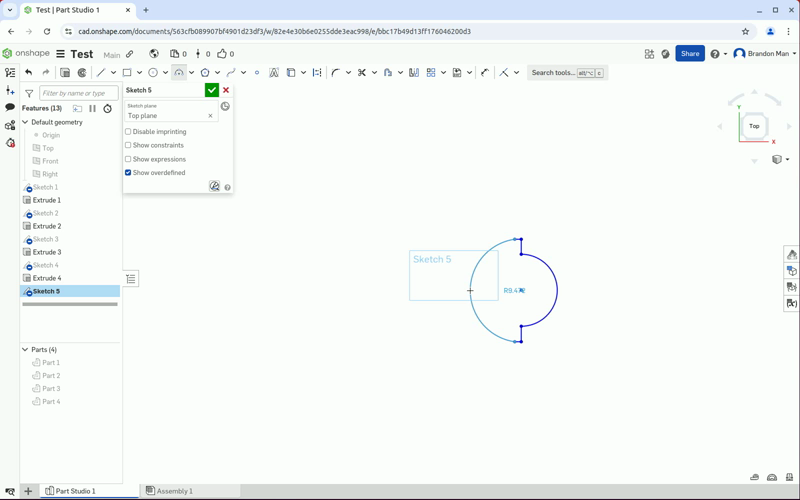
click(470, 290)
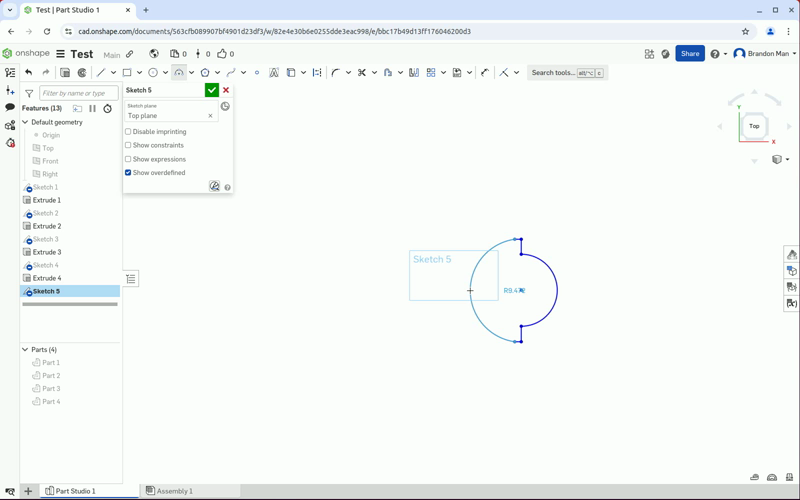
key_up(shift)
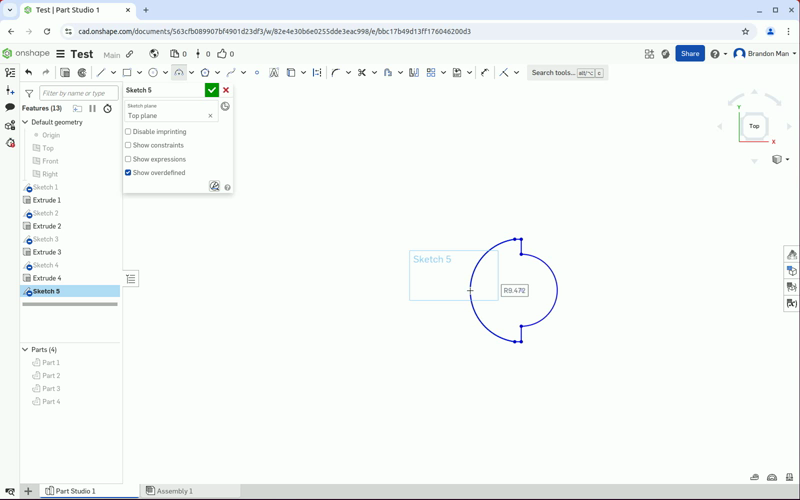
key(esc)
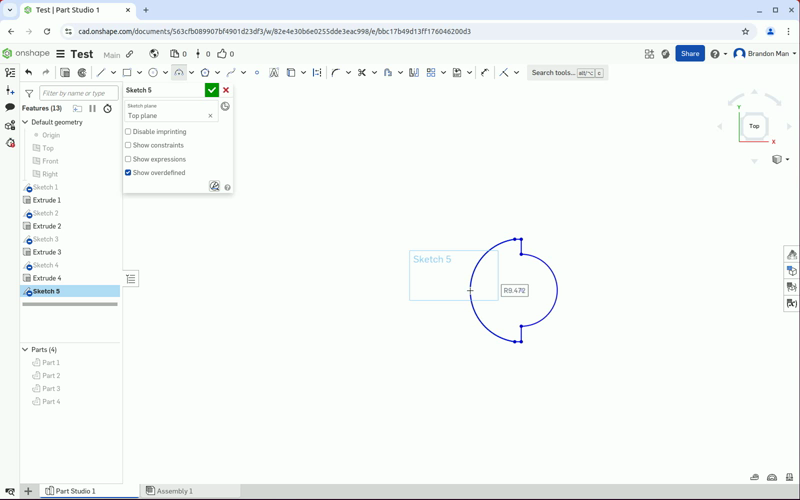
mouse_move(490, 284)
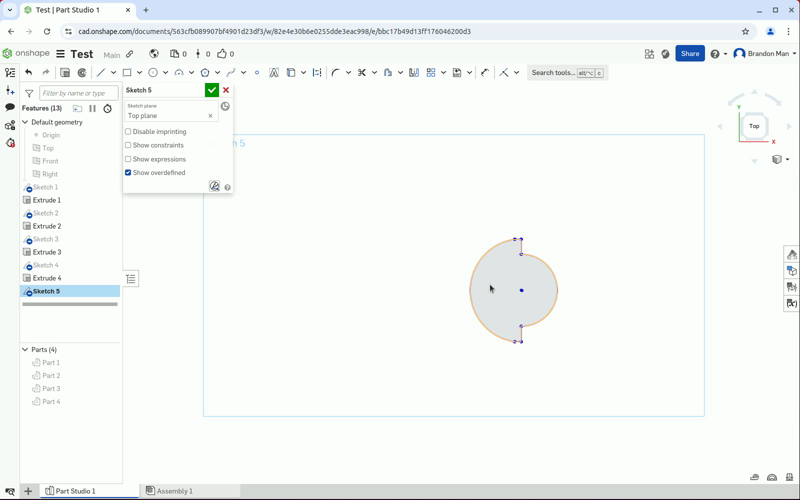
click(490, 284)
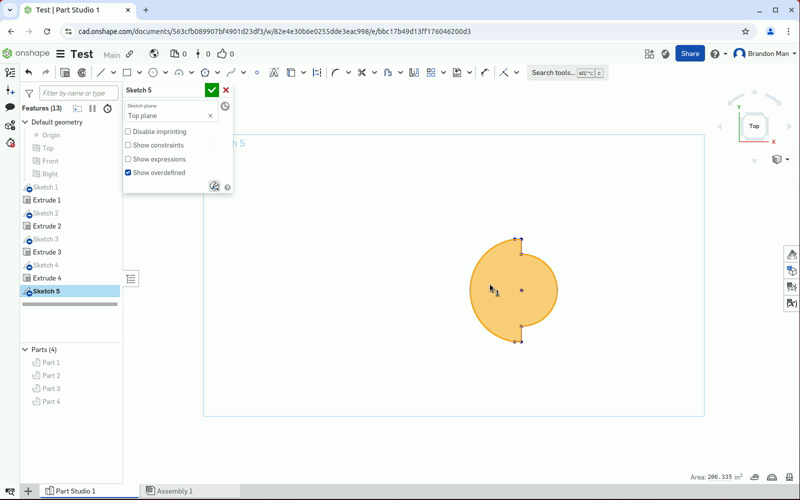
mouse_move(73, 352)
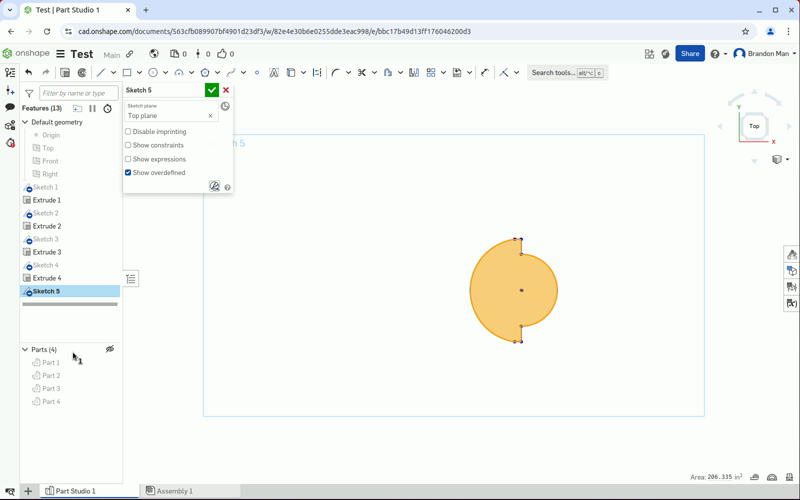
key(shift+y)
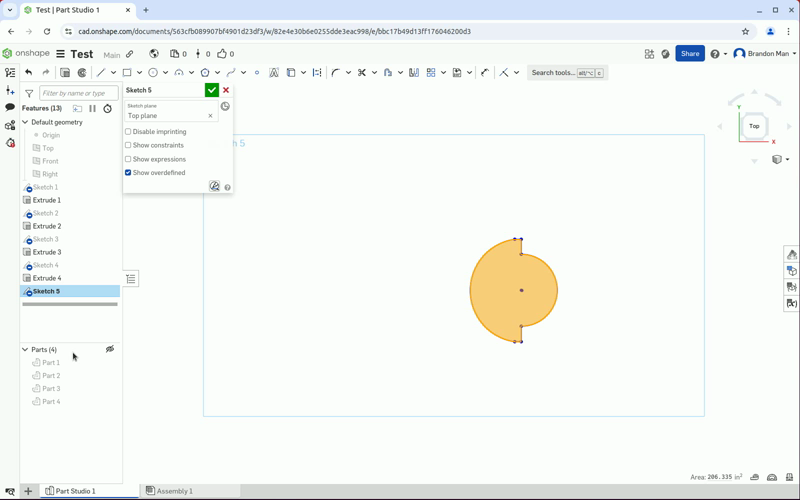
key(shift+e)
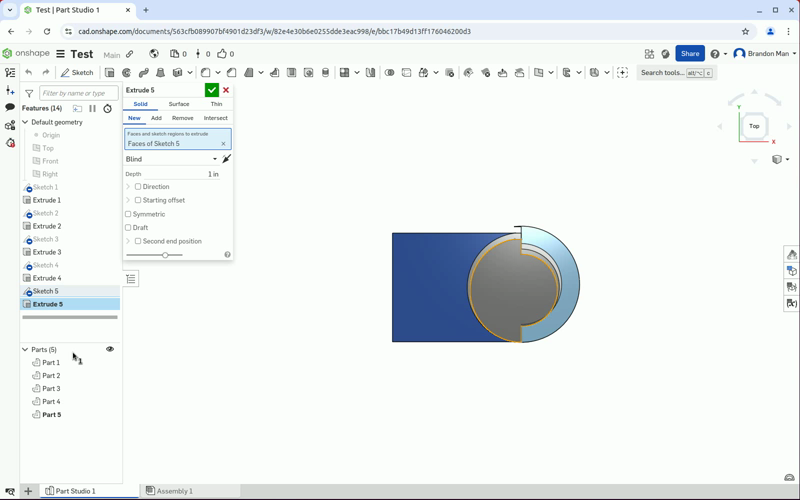
mouse_move(143, 106)
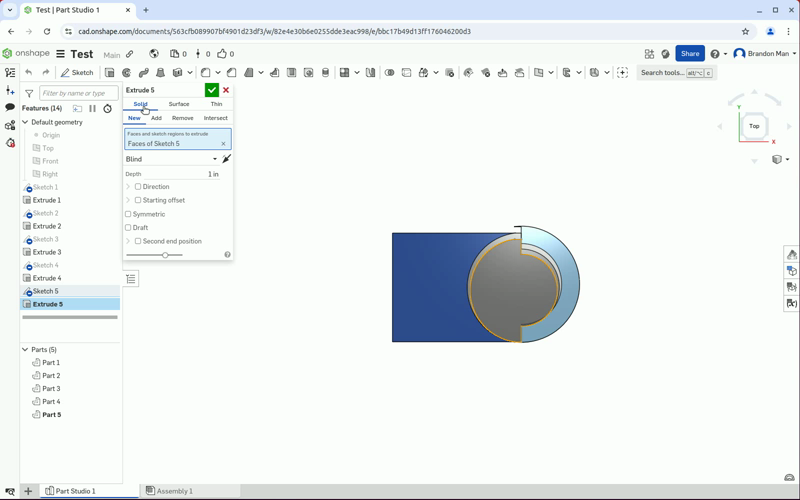
click(143, 106)
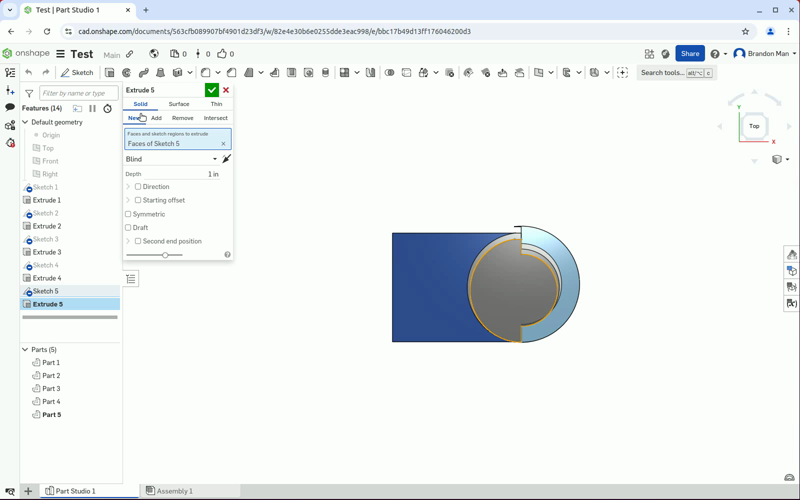
mouse_move(137, 120)
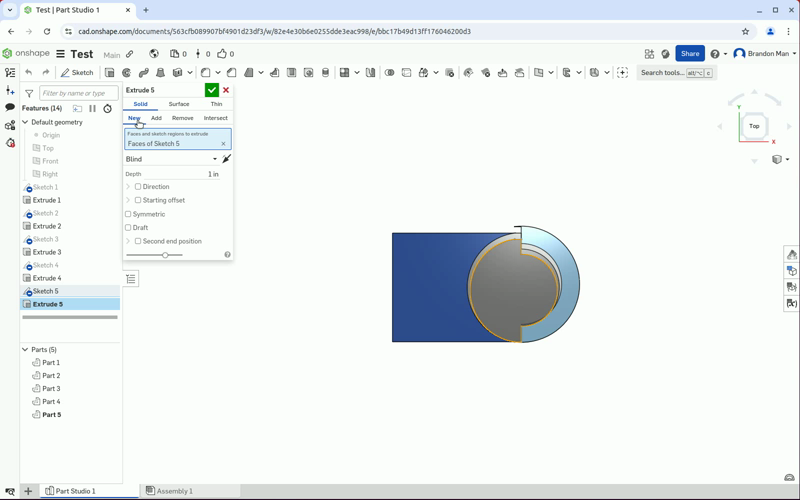
click(137, 120)
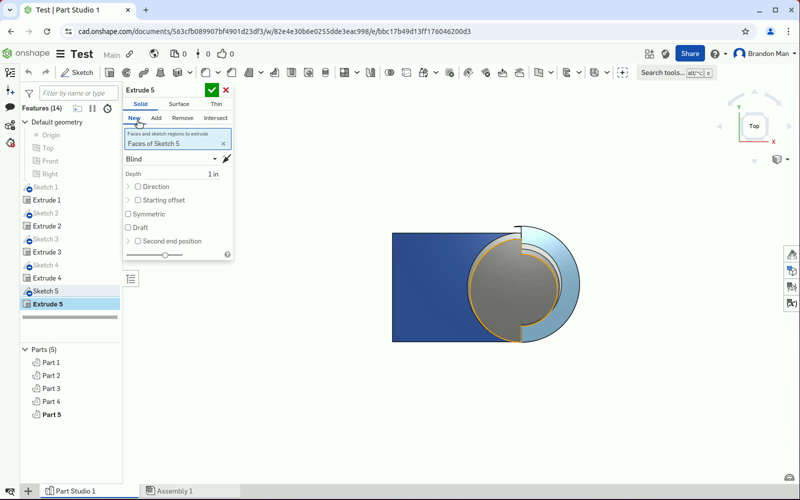
key(tab, 4)
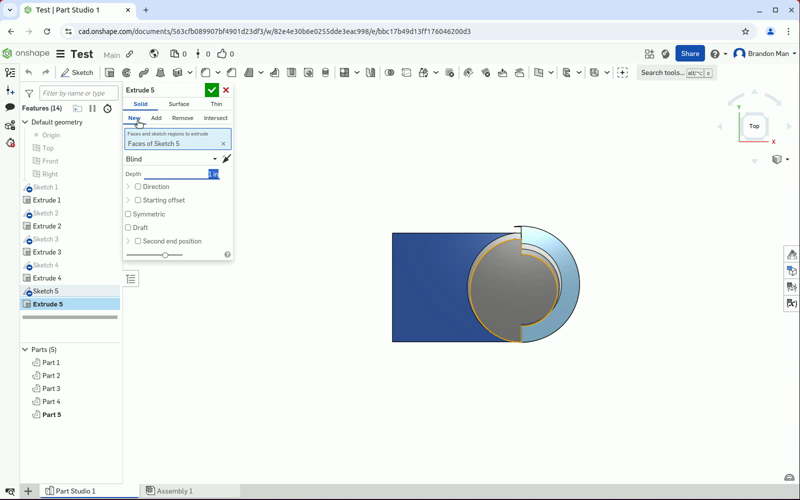
text(4.092)
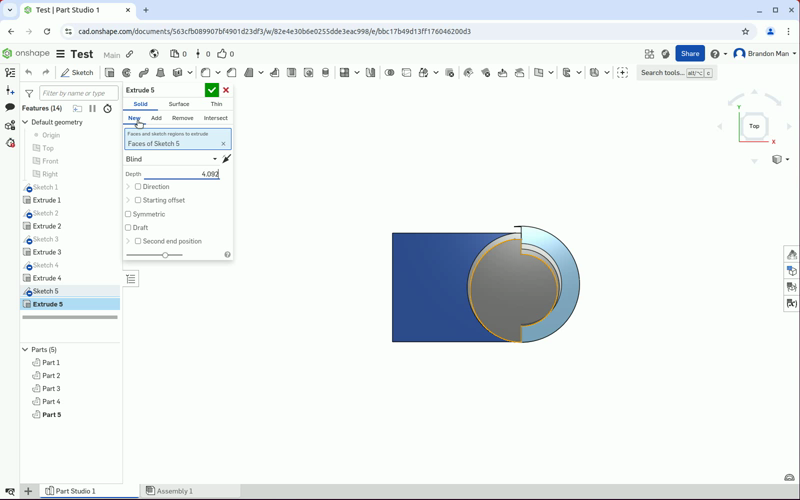
key(enter)
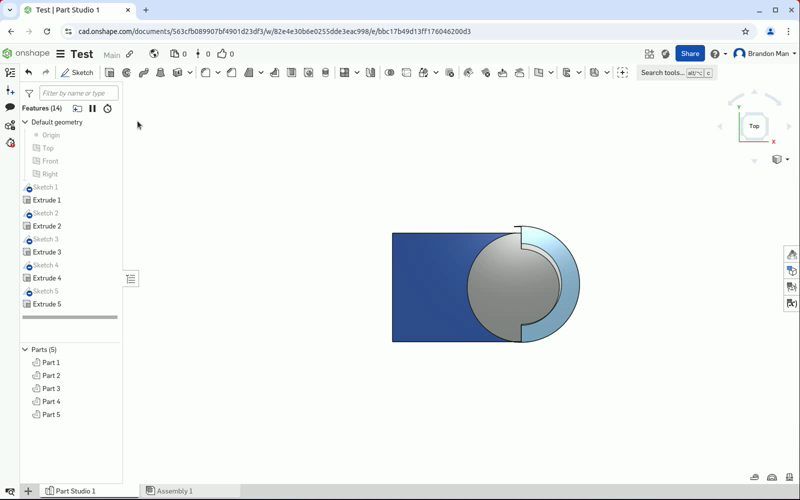
key(shift+h)
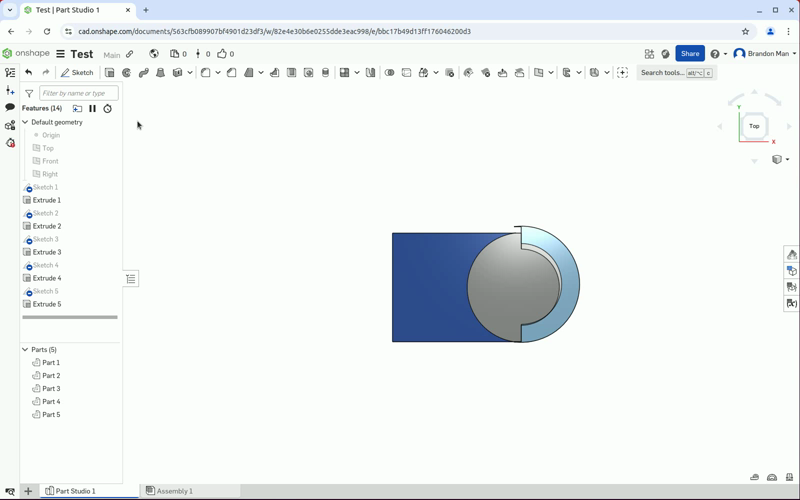
key(shift+h)
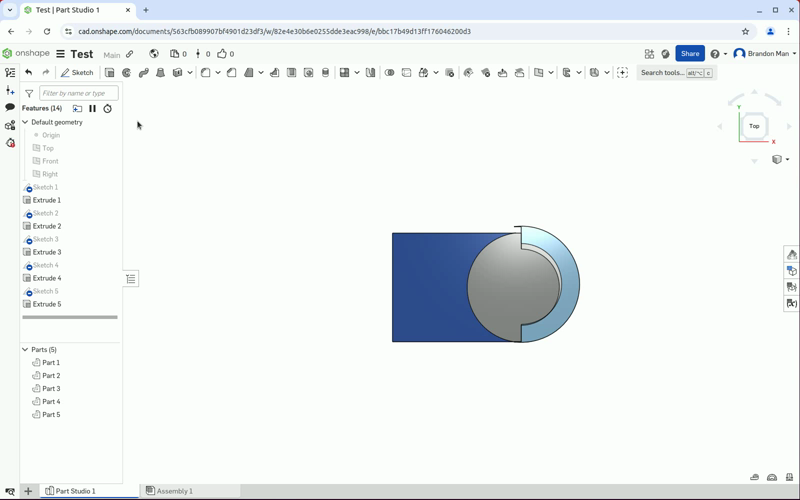
mouse_move(73, 189)
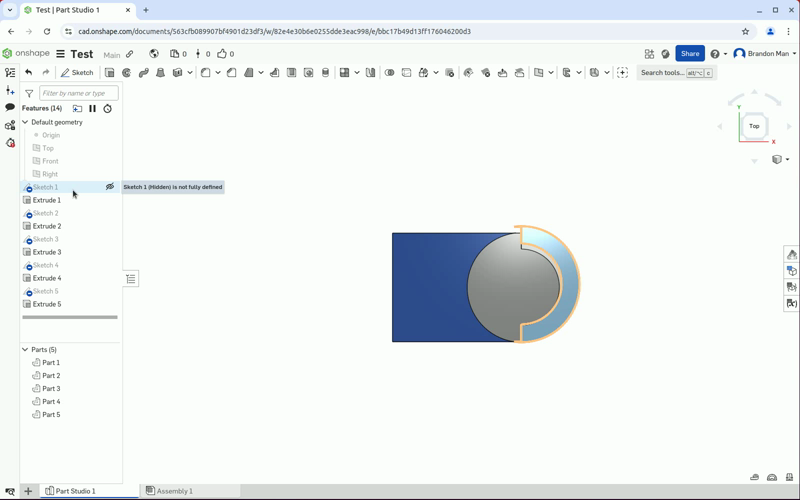
click(73, 189)
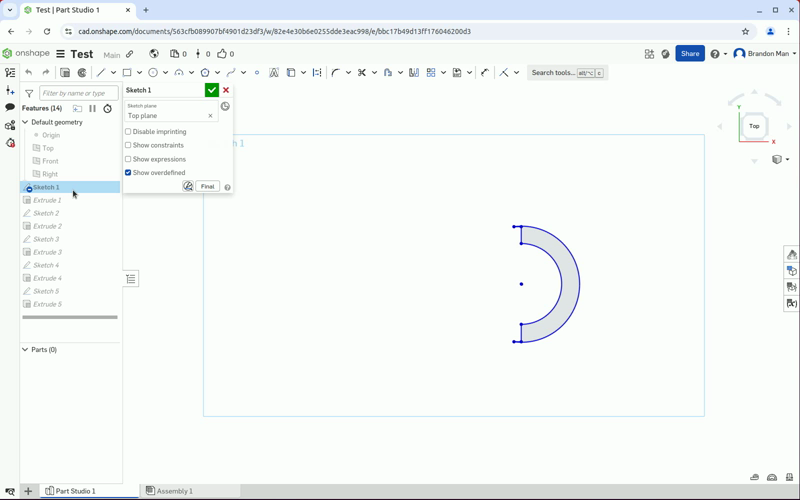
mouse_move(229, 92)
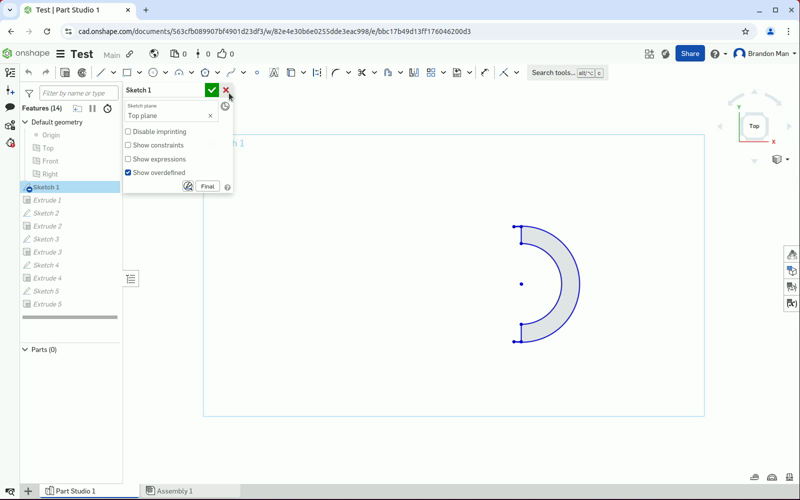
click(229, 92)
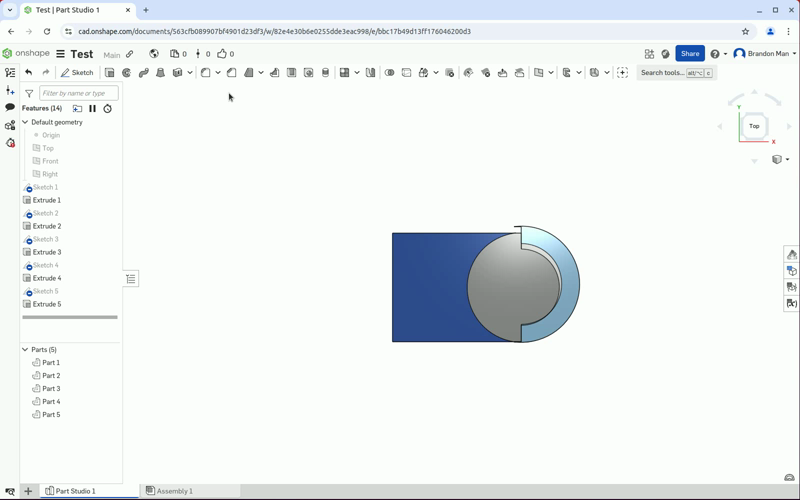
mouse_move(73, 352)
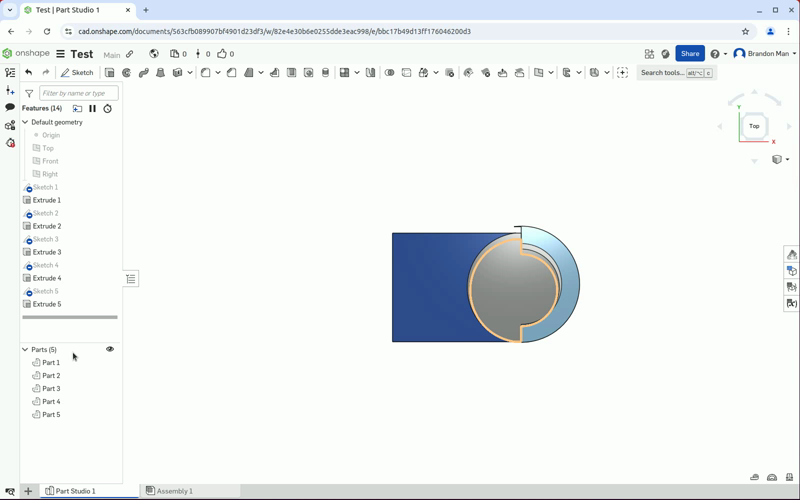
key(y)
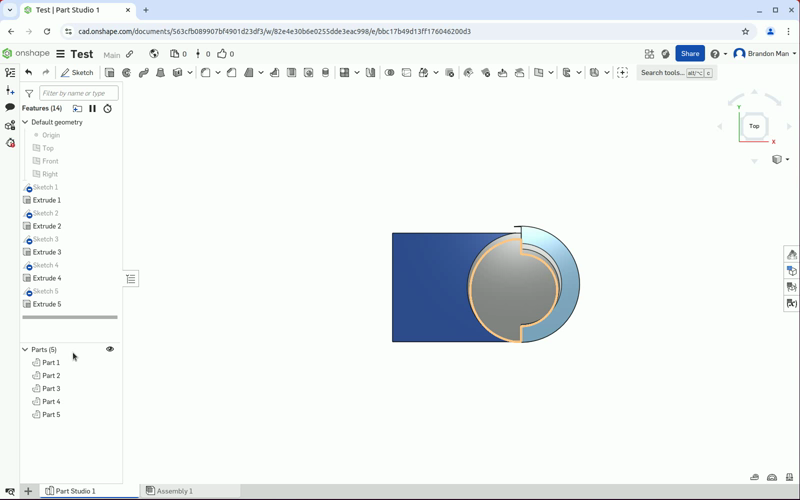
key(shift+p)
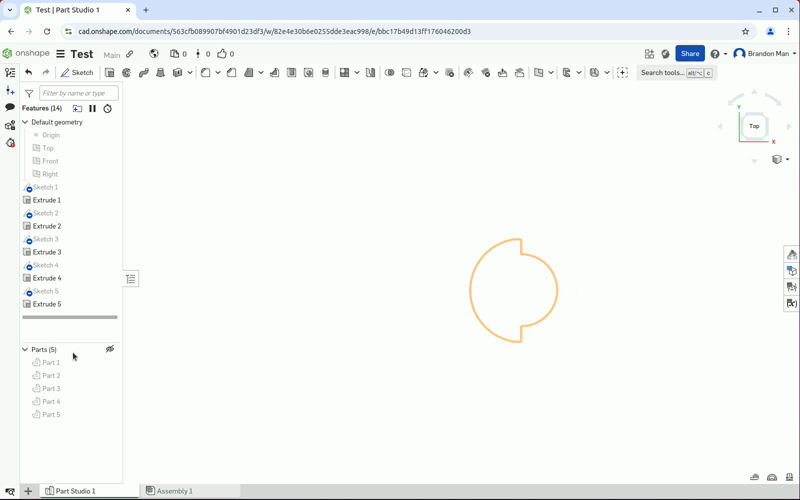
key(space)
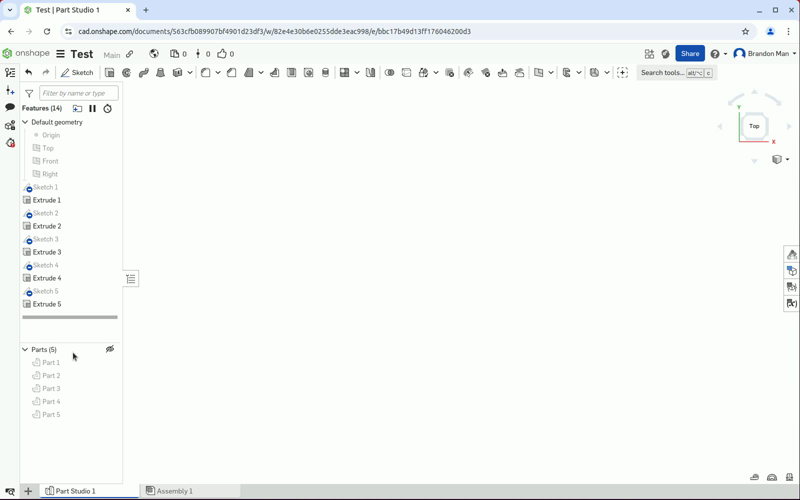
key_down(shift)
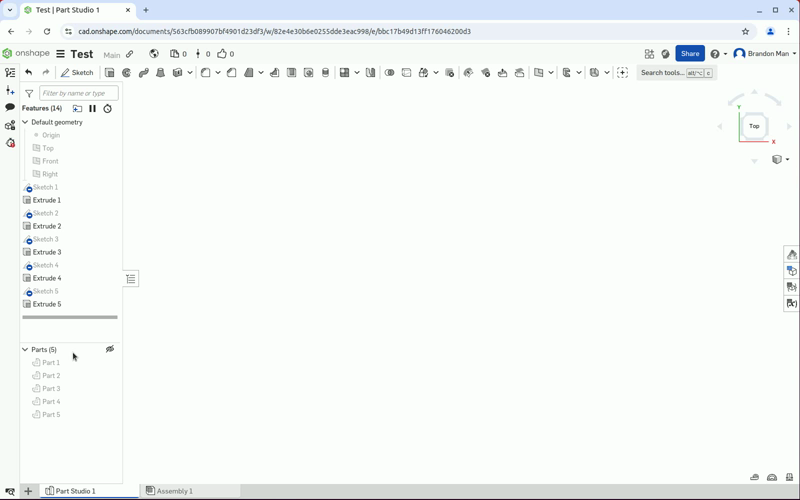
key(up)
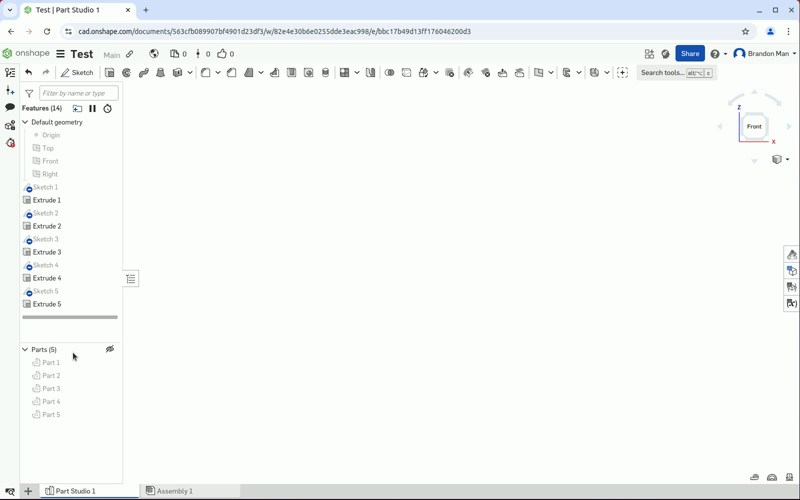
key_up(shift)
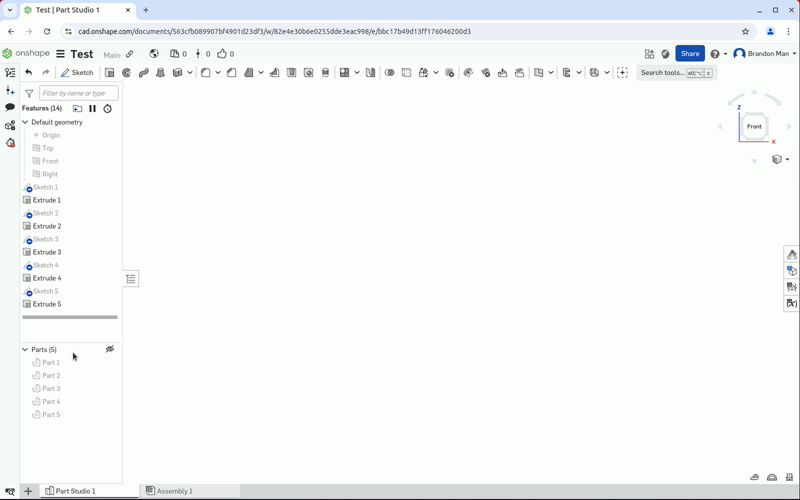
mouse_move(73, 352)
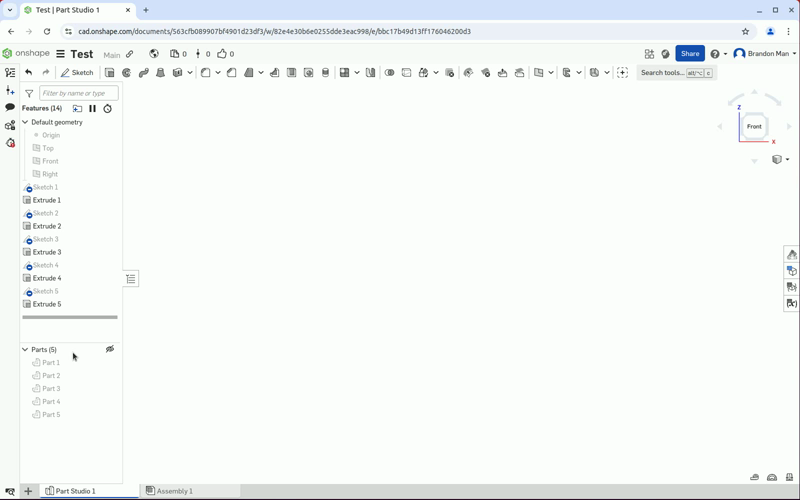
key(shift+y)
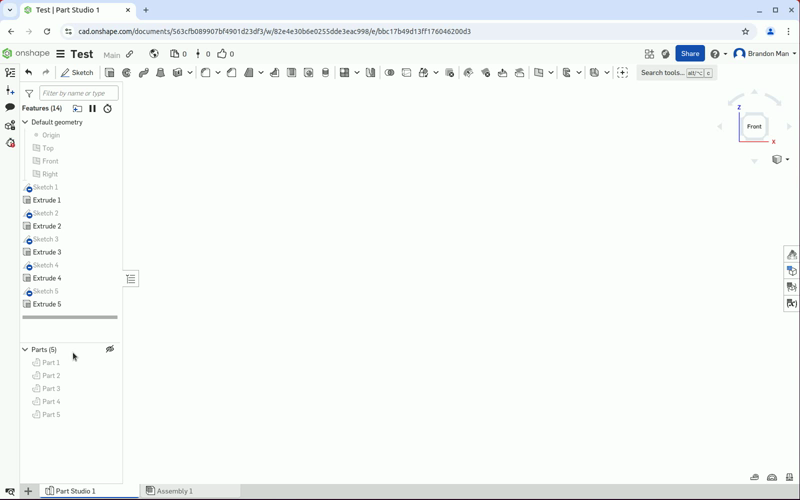
key(shift+s)
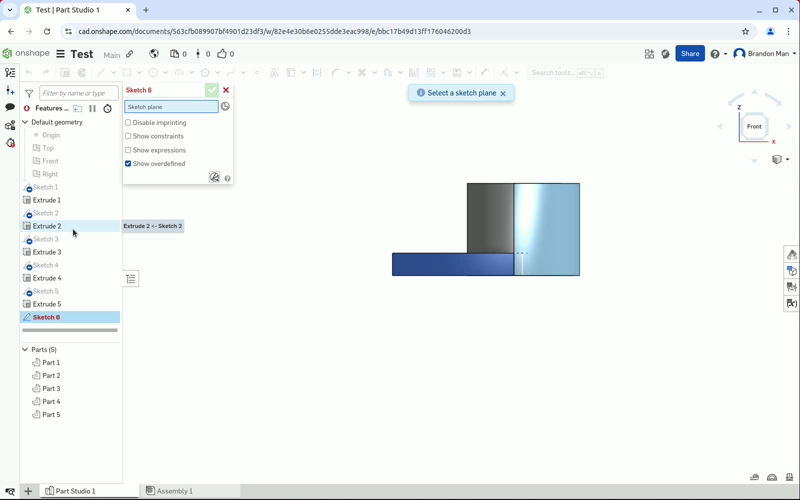
scroll(3)
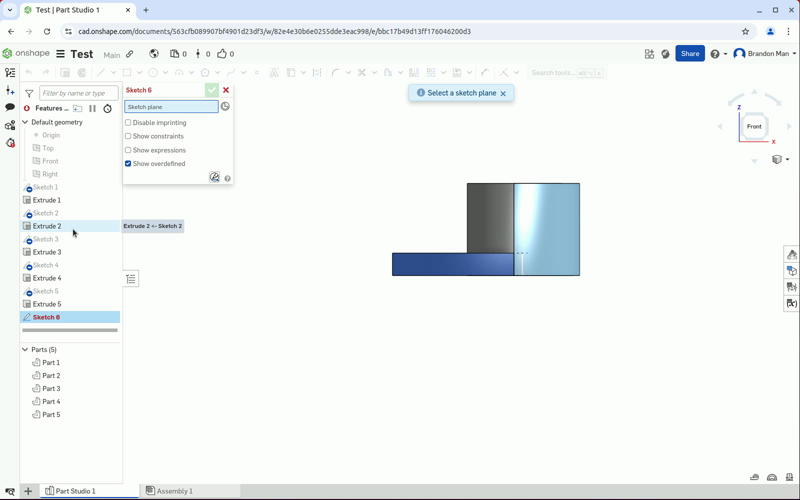
mouse_move(73, 163)
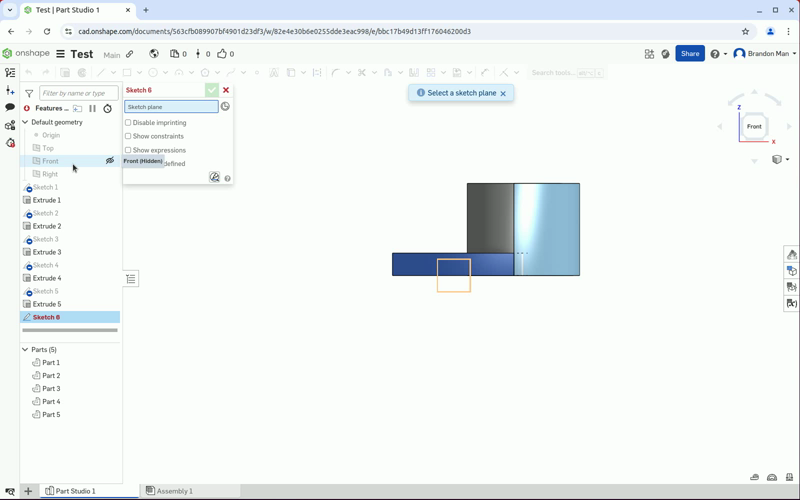
click(73, 163)
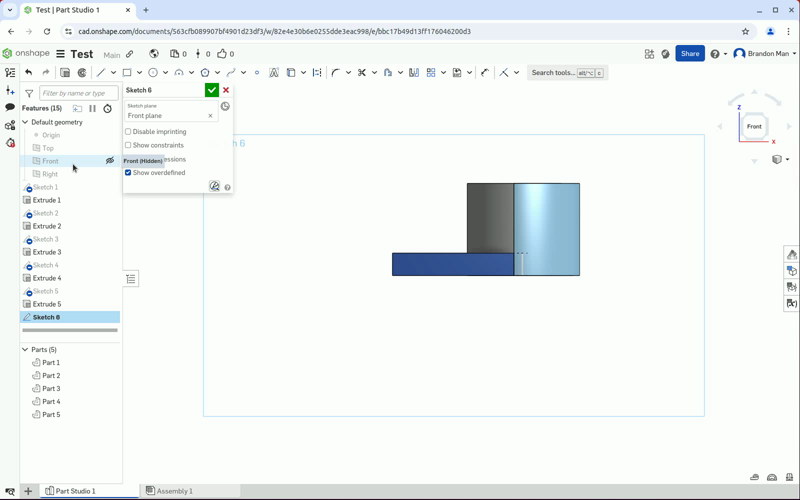
mouse_move(73, 352)
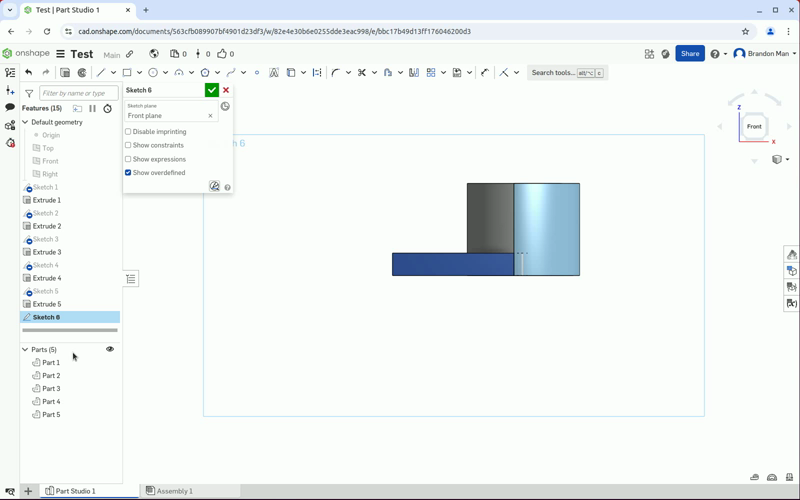
key(y)
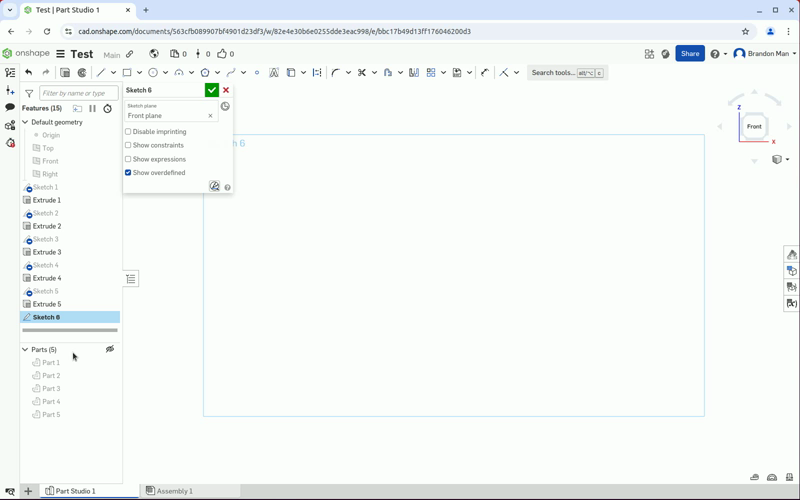
key(l)
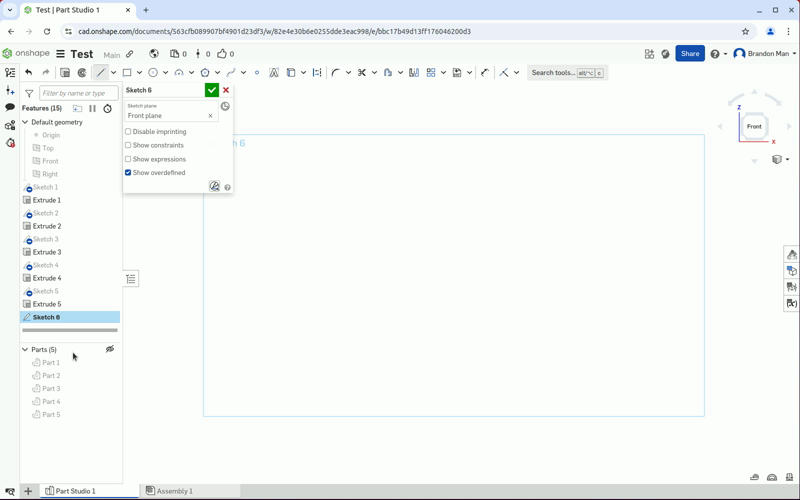
key_down(shift)
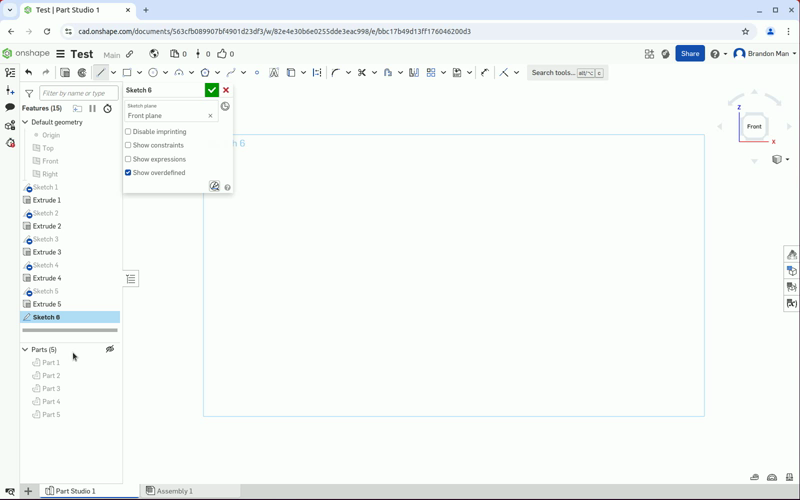
mouse_move(432, 261)
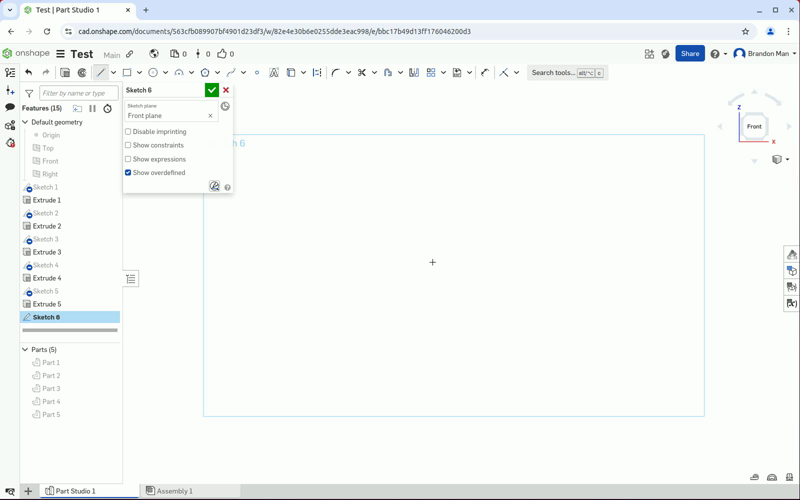
click(432, 261)
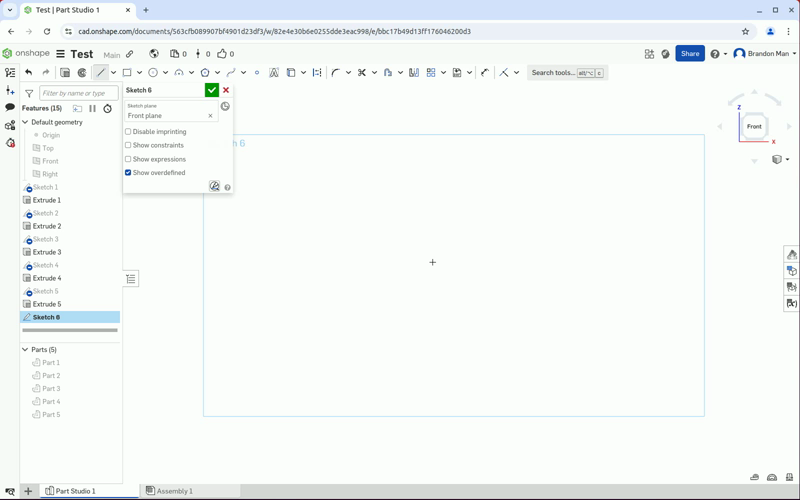
key_up(shift)
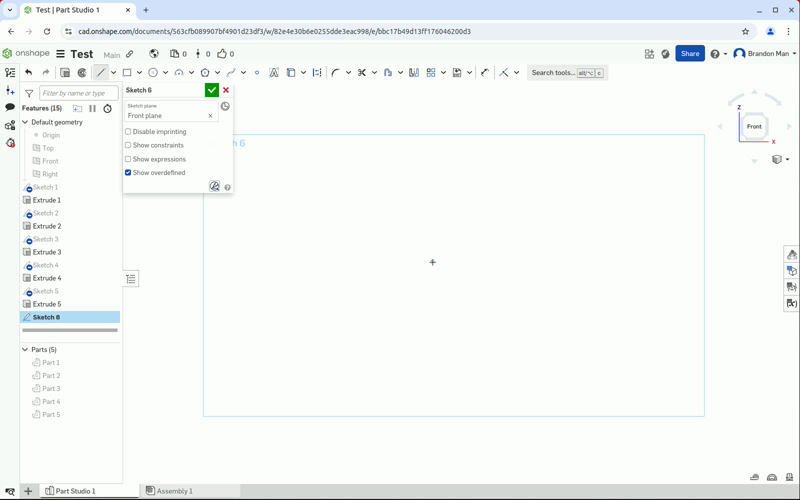
key_down(shift)
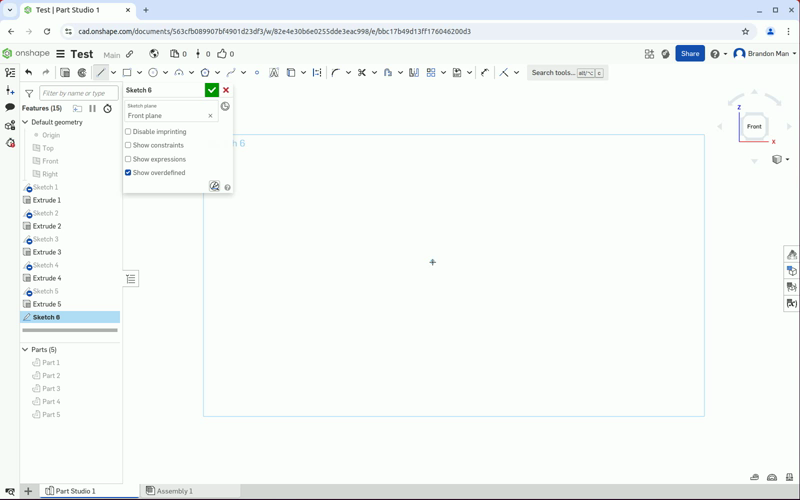
mouse_move(462, 261)
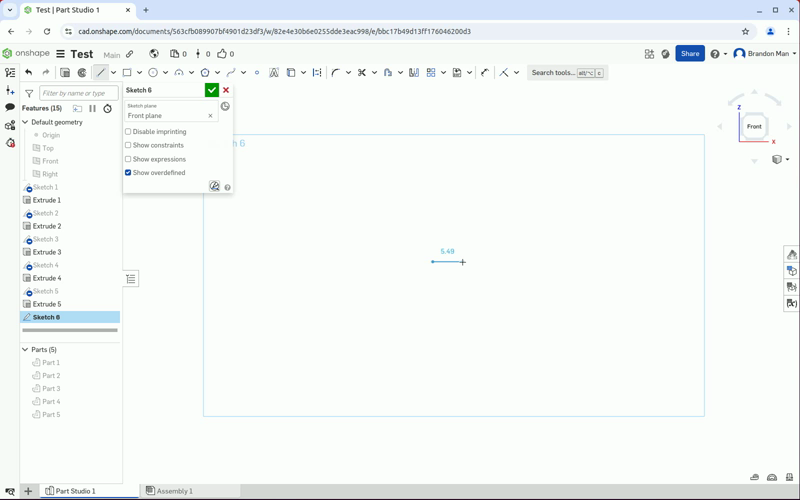
mouse_move(471, 261)
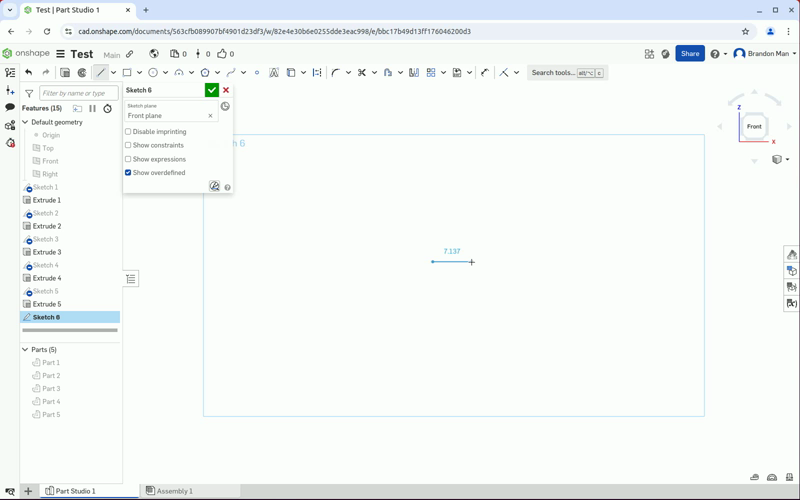
click(471, 261)
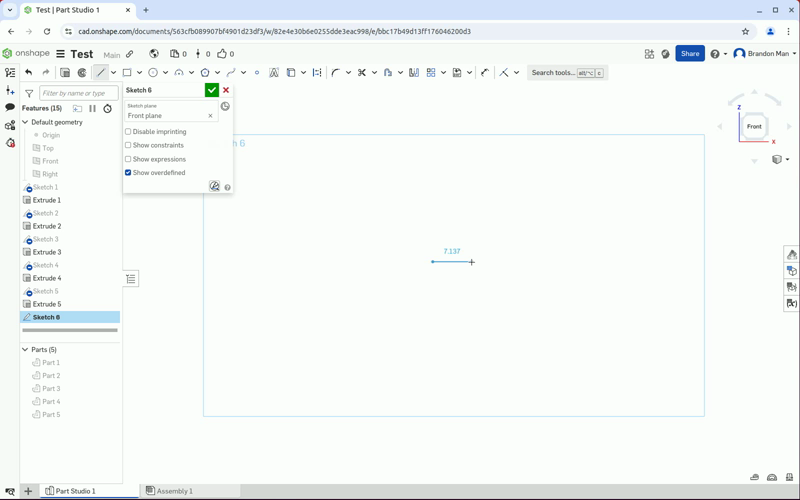
key_up(shift)
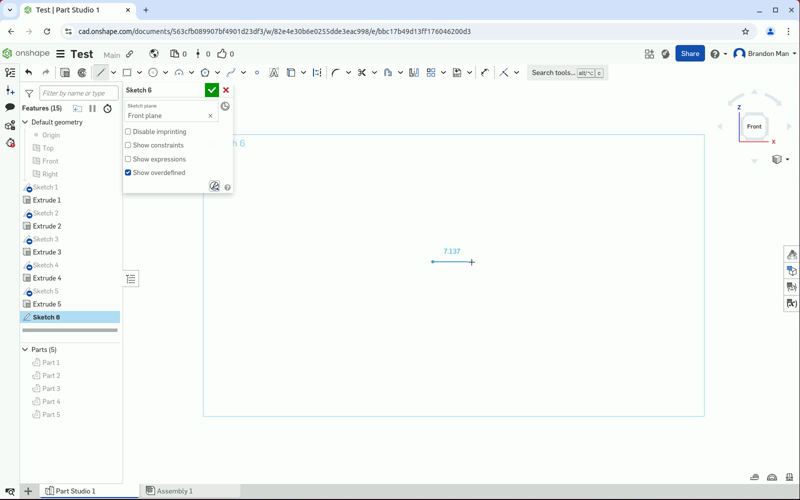
key_down(shift)
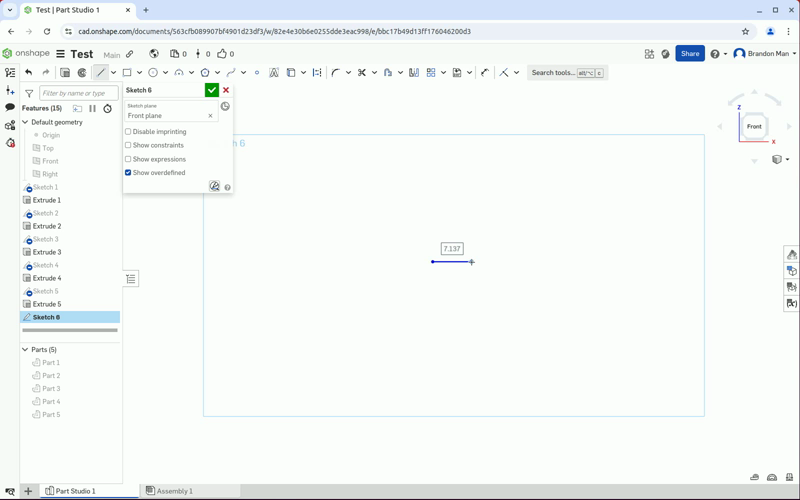
mouse_move(501, 261)
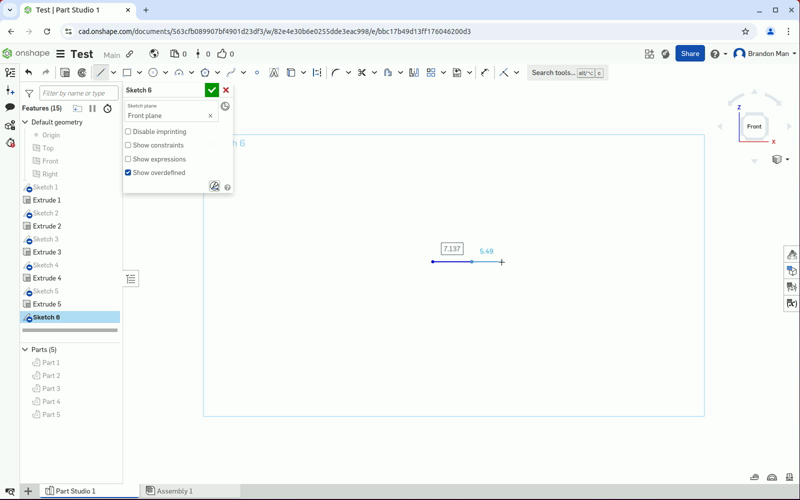
mouse_move(470, 224)
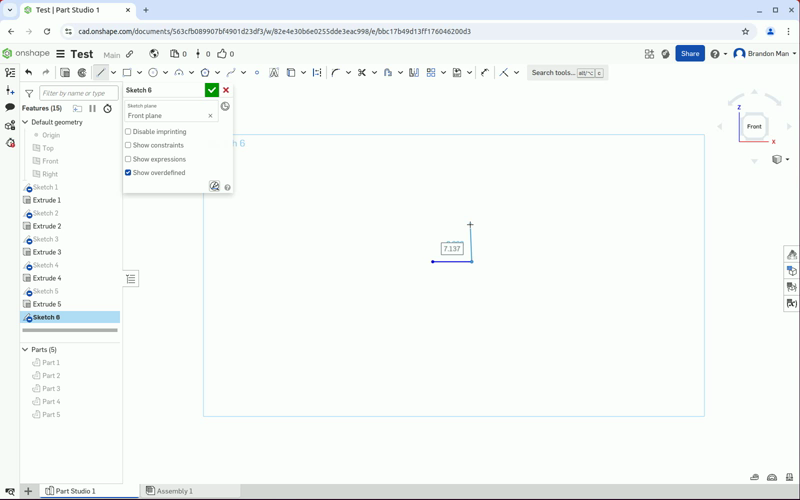
click(470, 224)
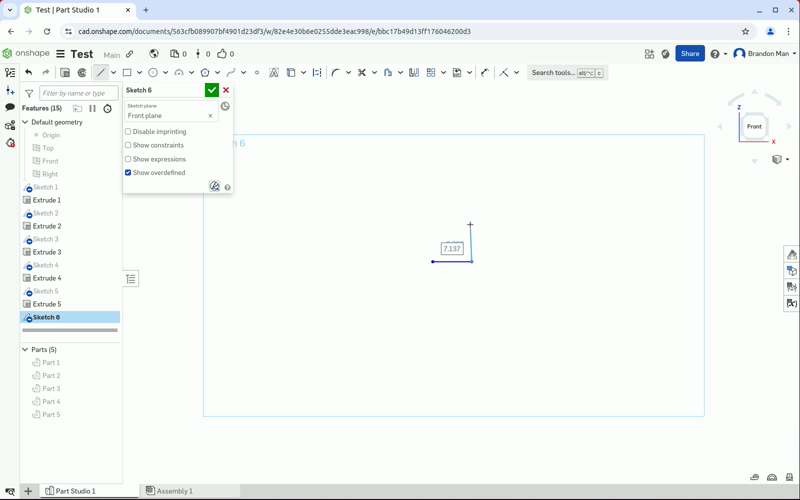
key_up(shift)
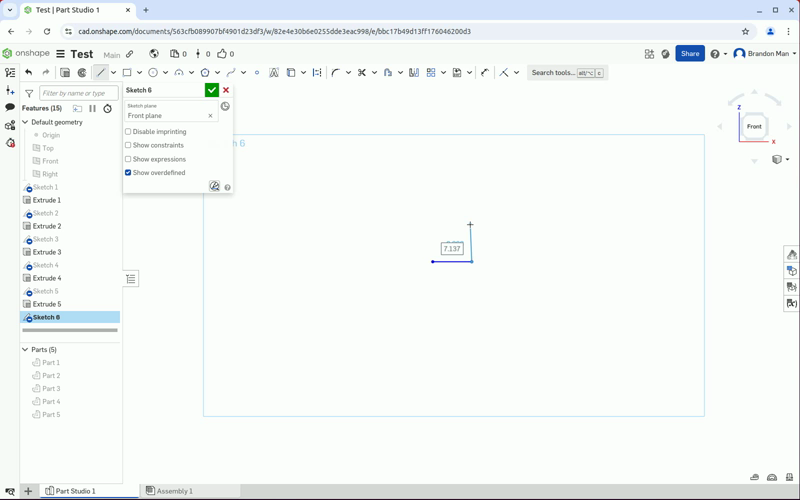
mouse_move(500, 224)
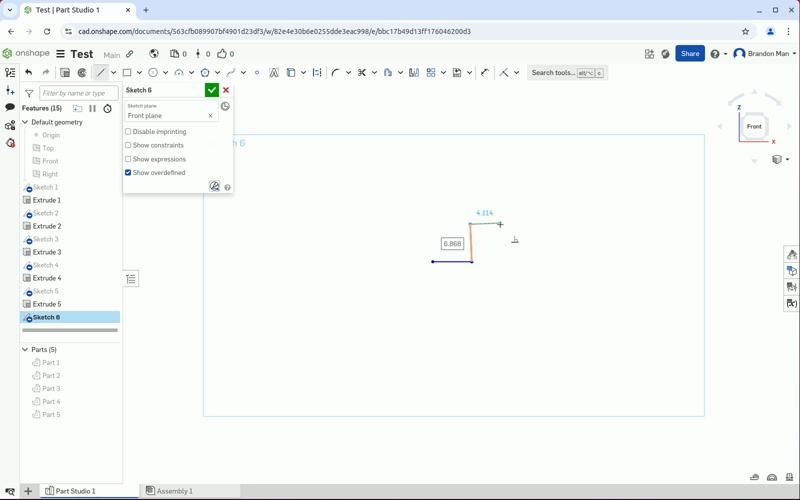
key_down(shift)
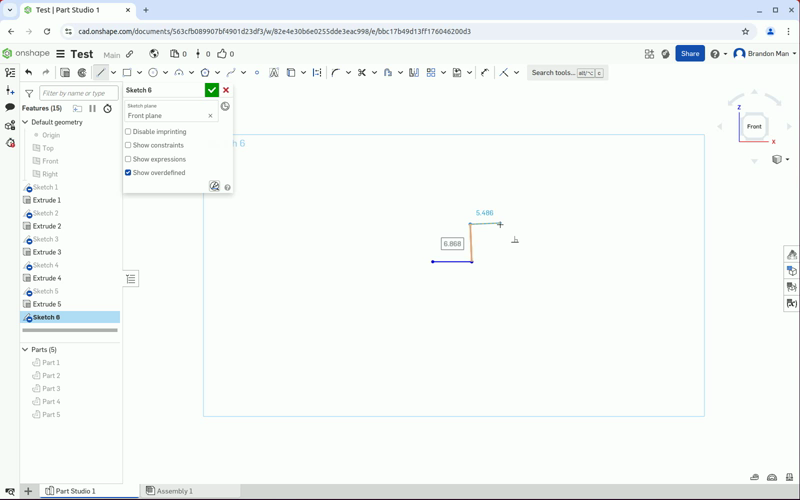
mouse_move(432, 261)
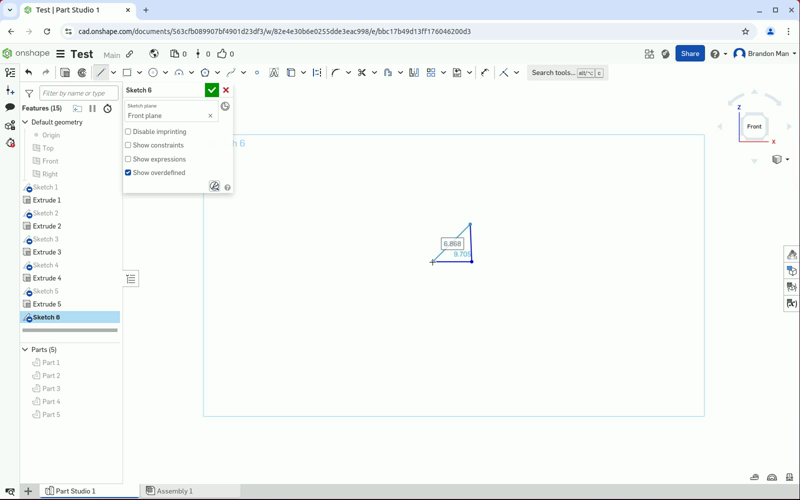
key_up(shift)
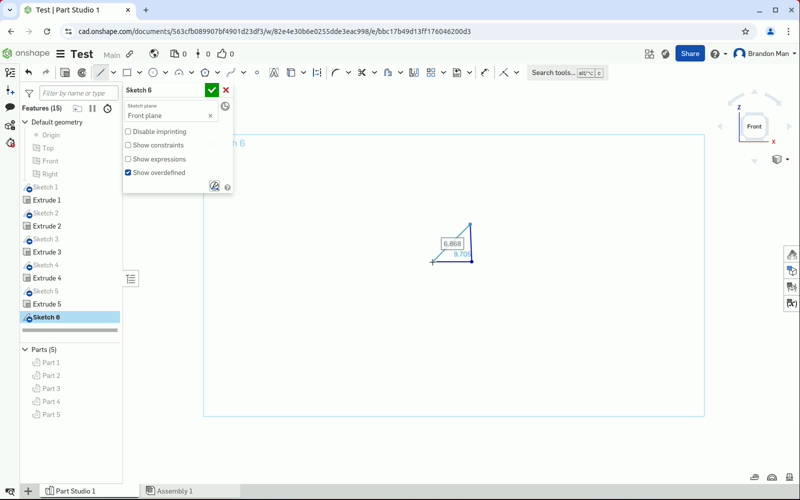
click(432, 261)
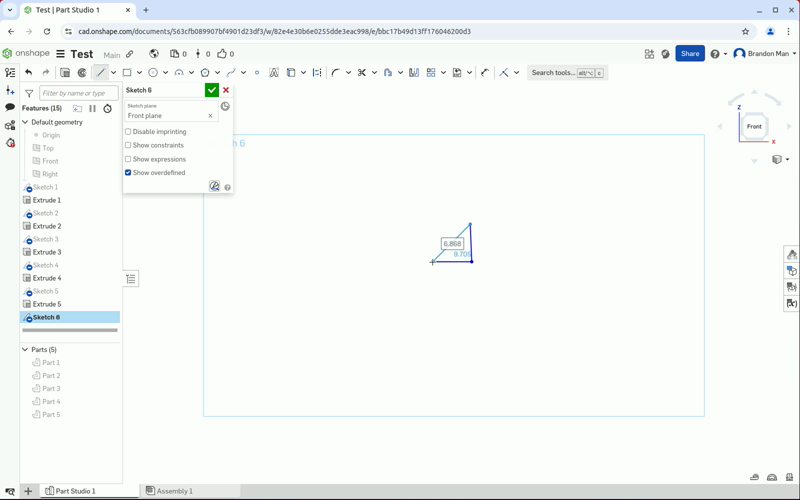
key(esc)
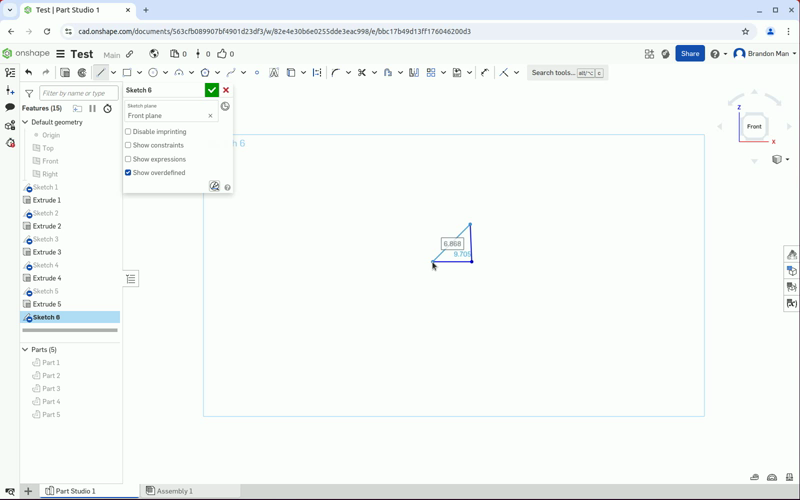
mouse_move(453, 253)
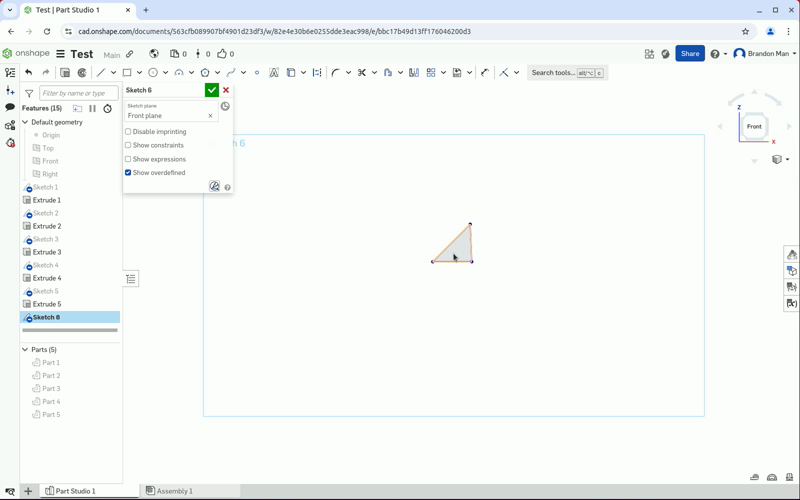
scroll(6)
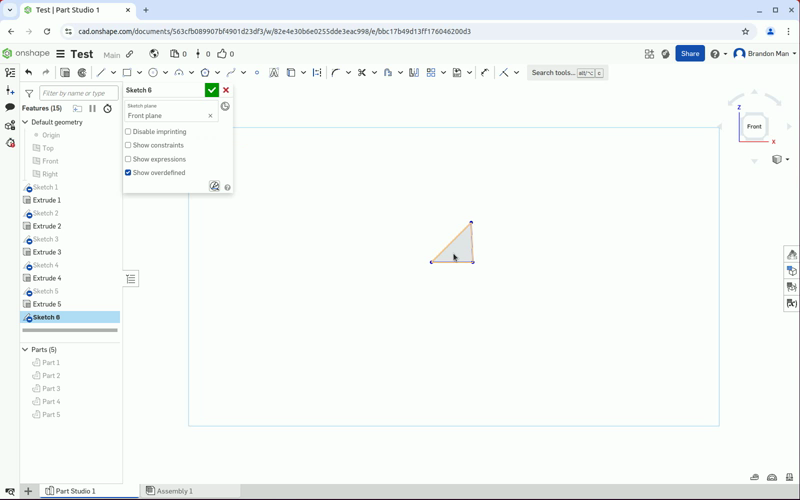
scroll(6)
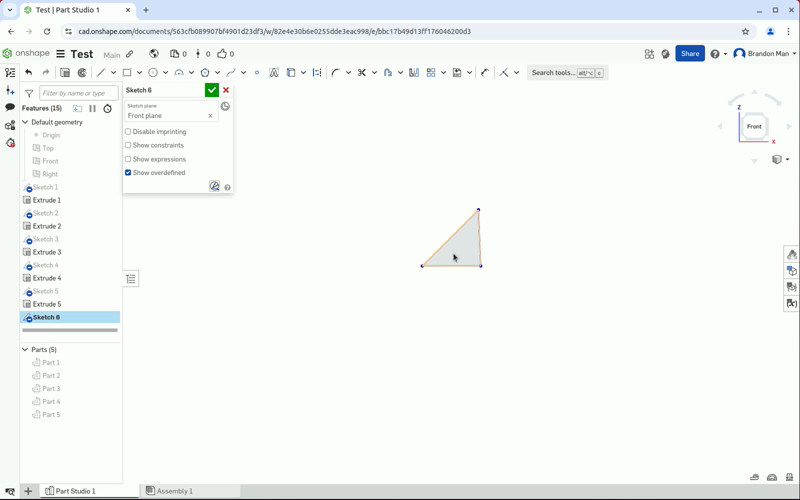
scroll(6)
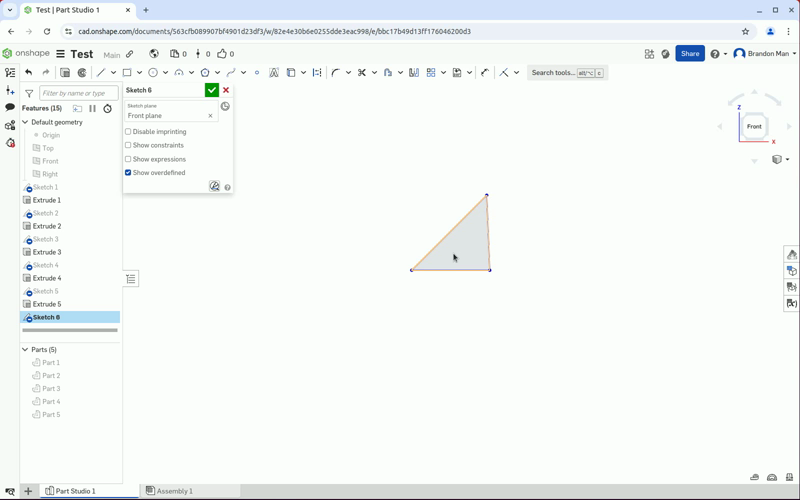
scroll(6)
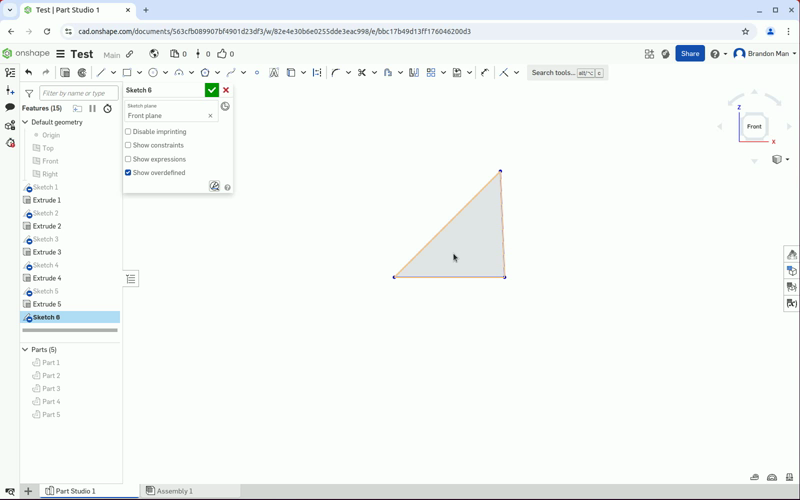
scroll(6)
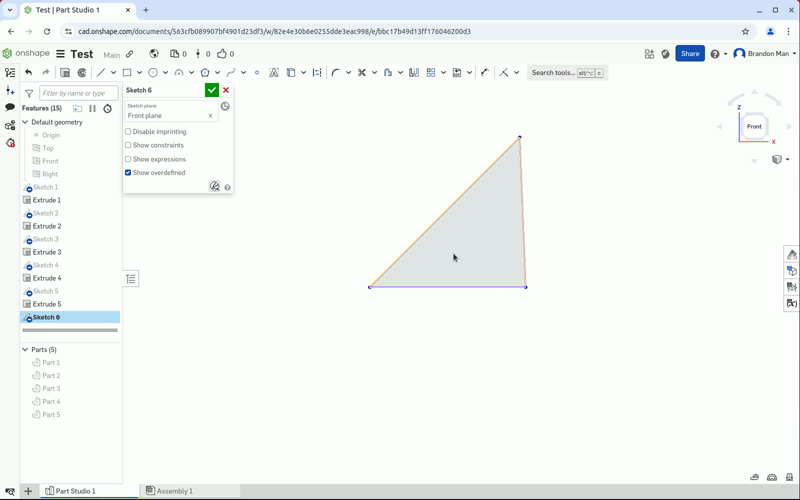
scroll(6)
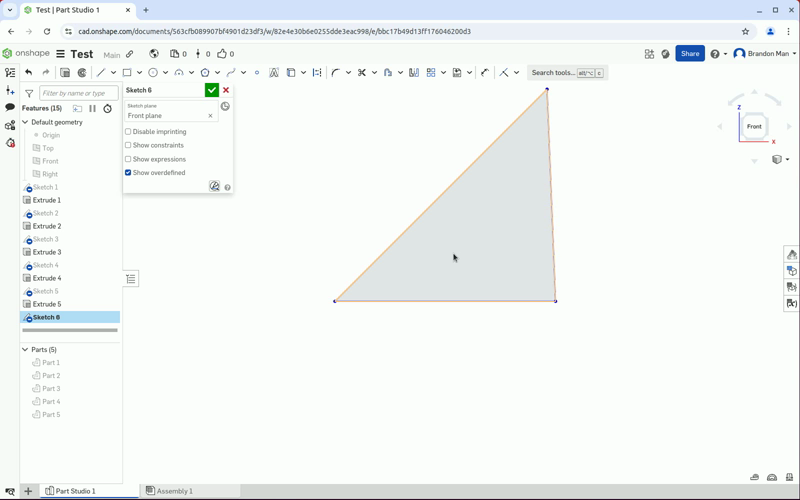
scroll(6)
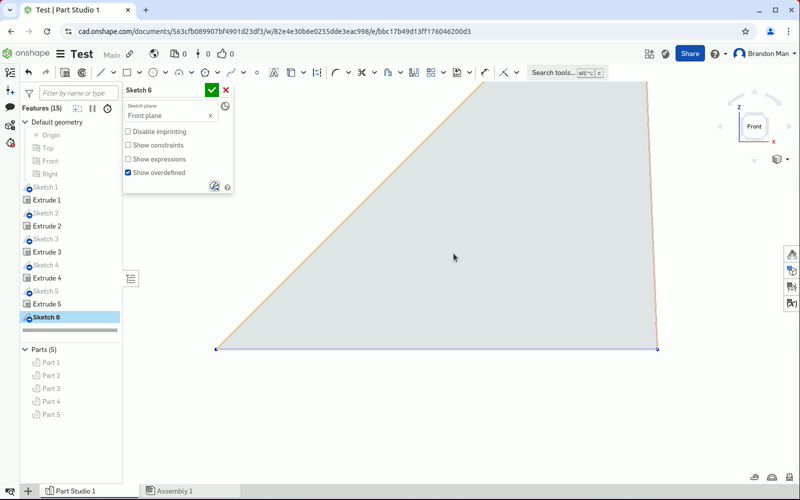
click(453, 253)
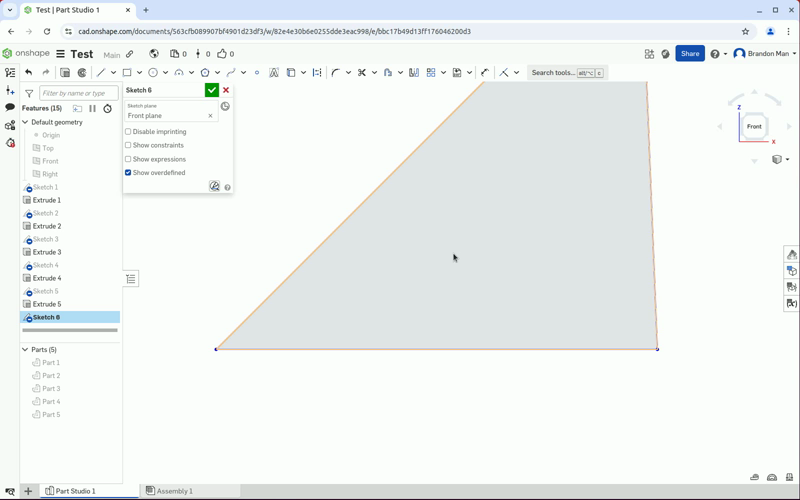
scroll(-6)
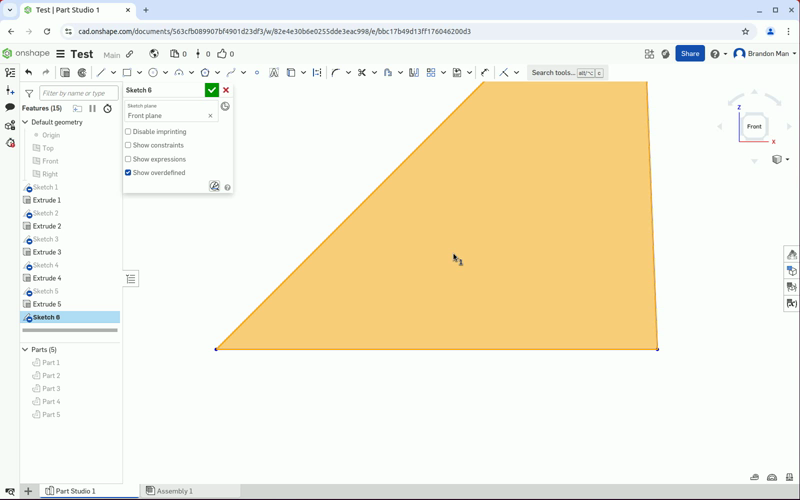
scroll(-6)
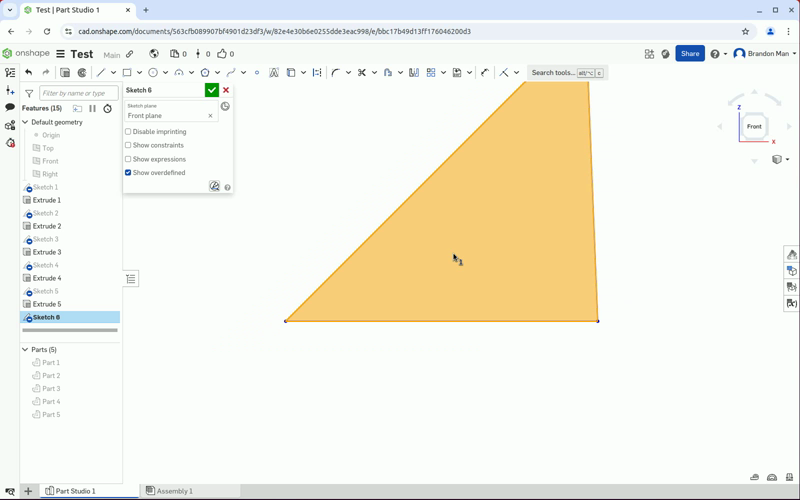
scroll(-6)
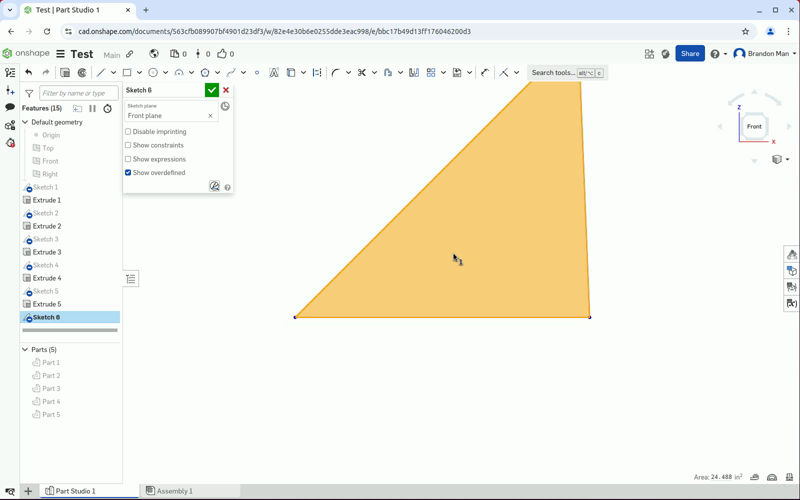
scroll(-6)
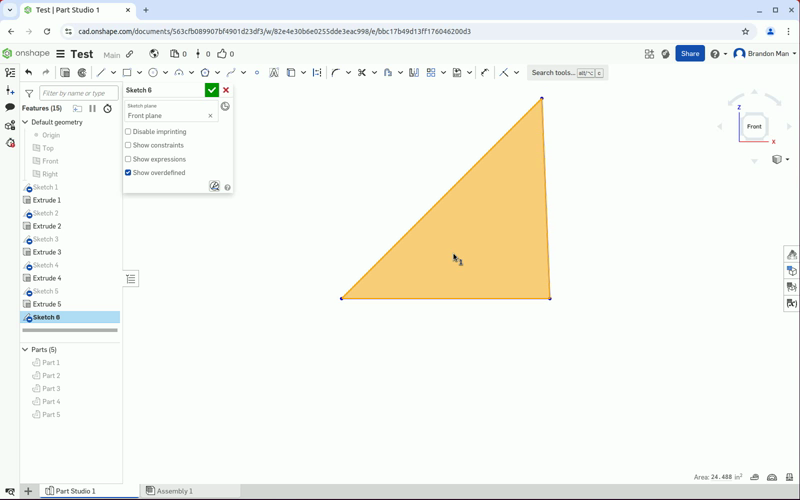
scroll(-6)
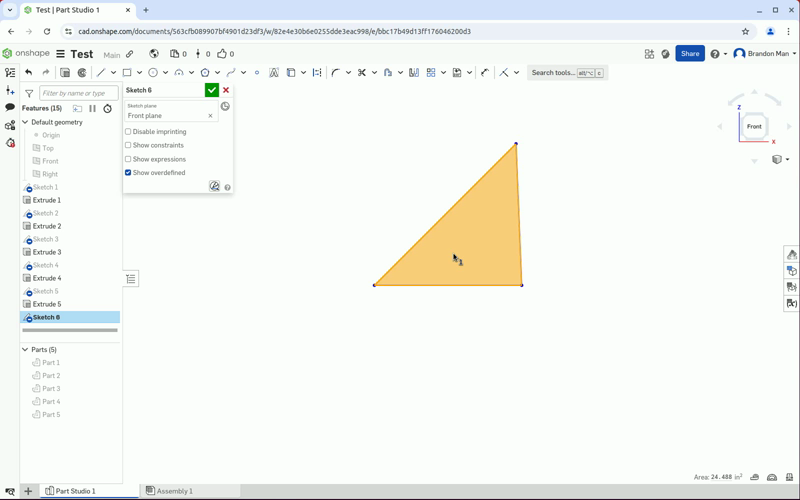
scroll(-6)
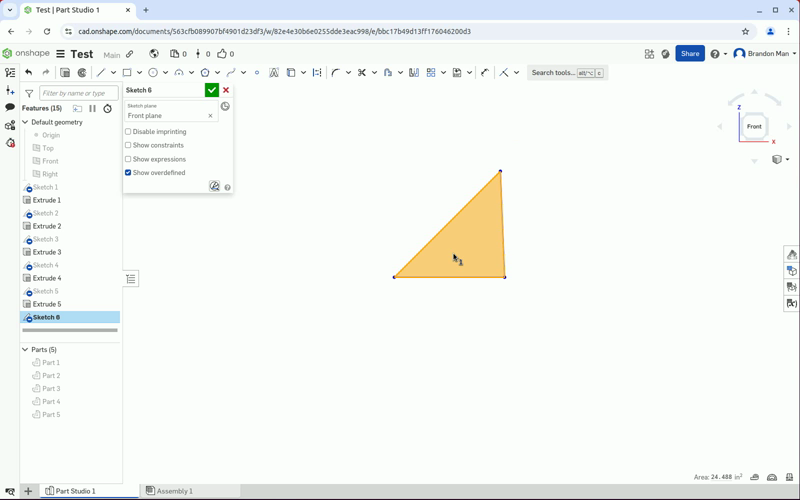
scroll(-6)
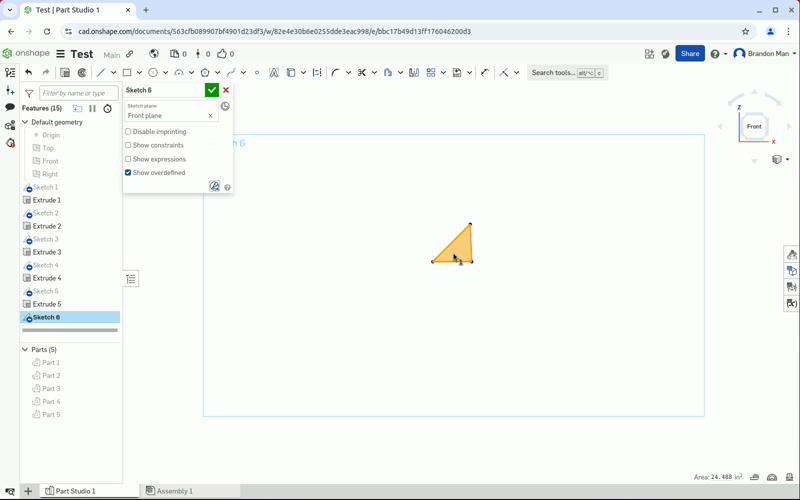
mouse_move(73, 352)
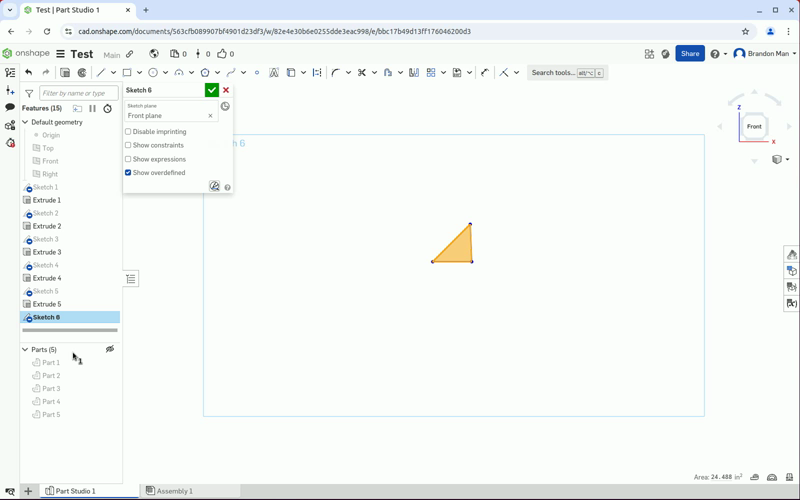
key(shift+y)
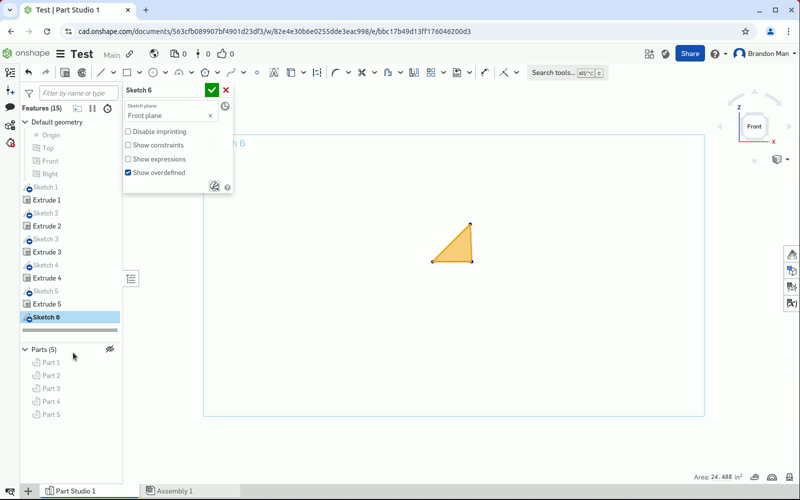
key(shift+e)
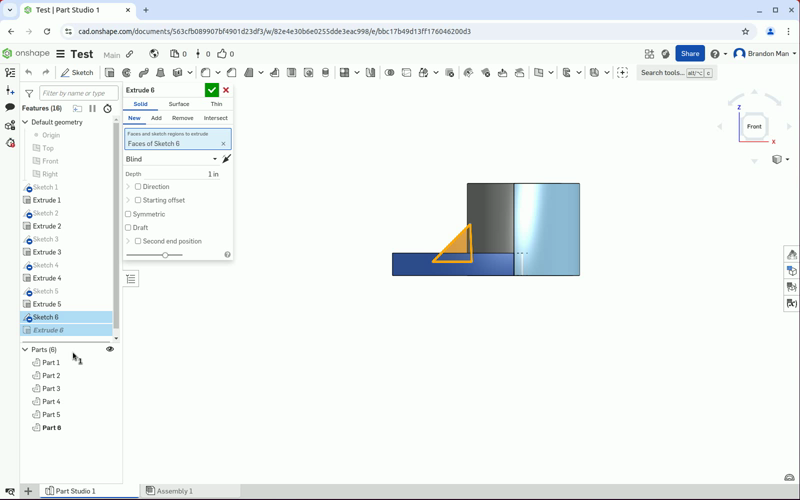
mouse_move(143, 106)
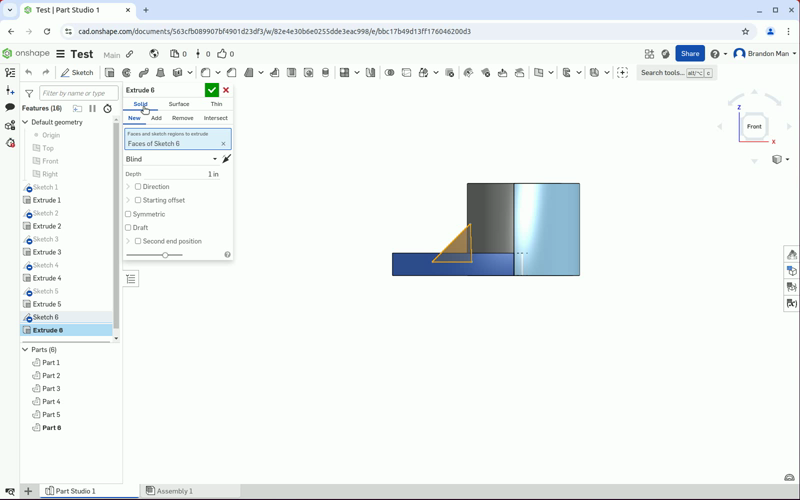
click(143, 106)
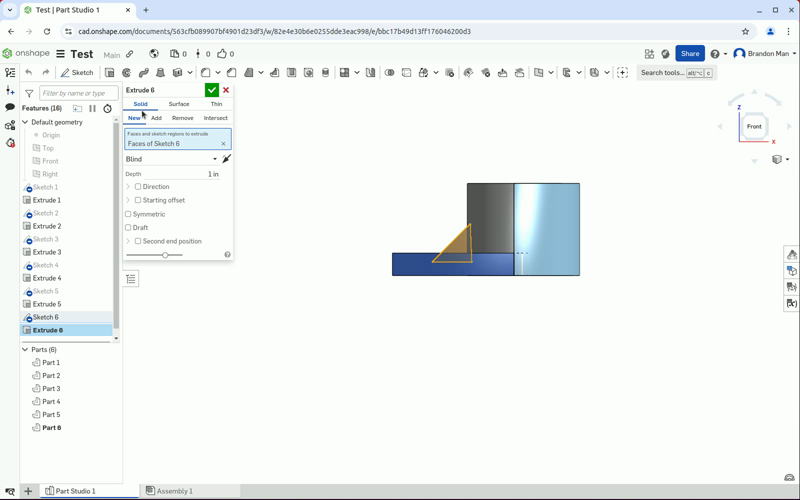
mouse_move(137, 120)
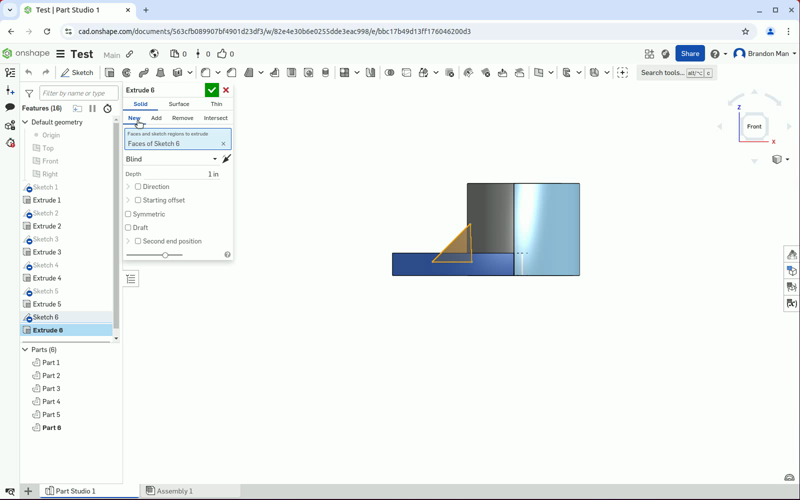
click(137, 120)
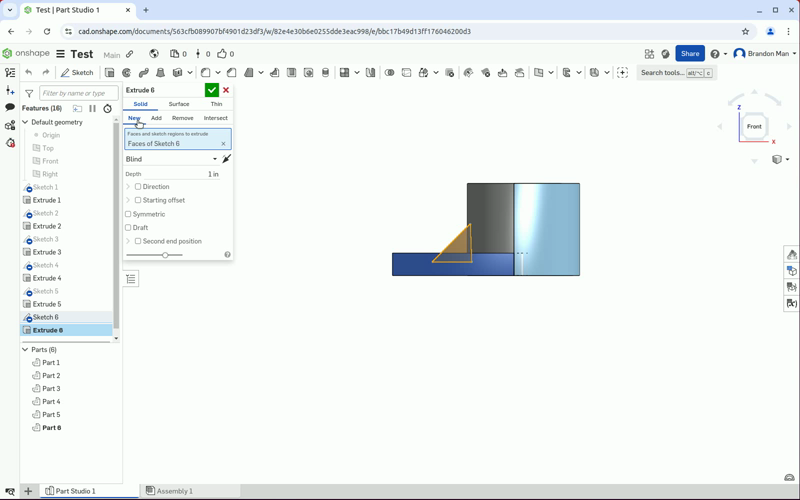
key(tab, 4)
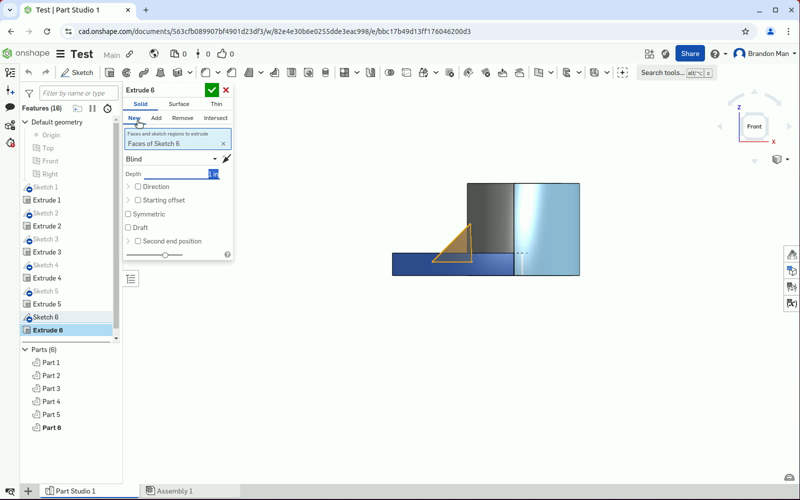
text(4.332)
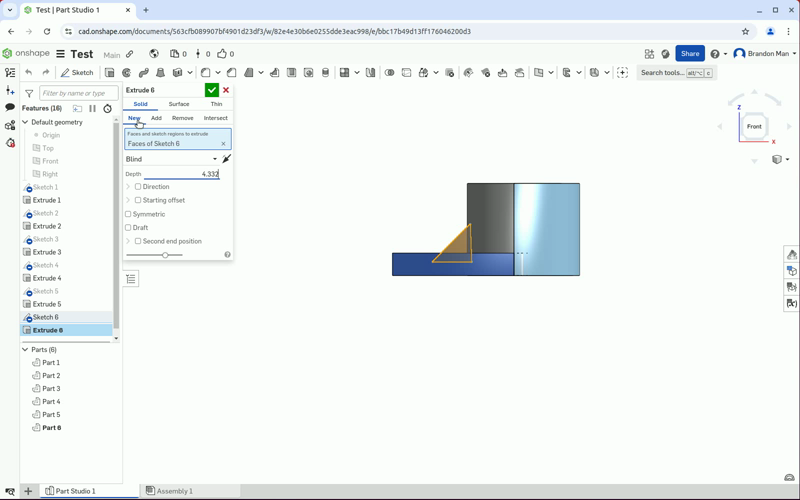
key(tab, 3)
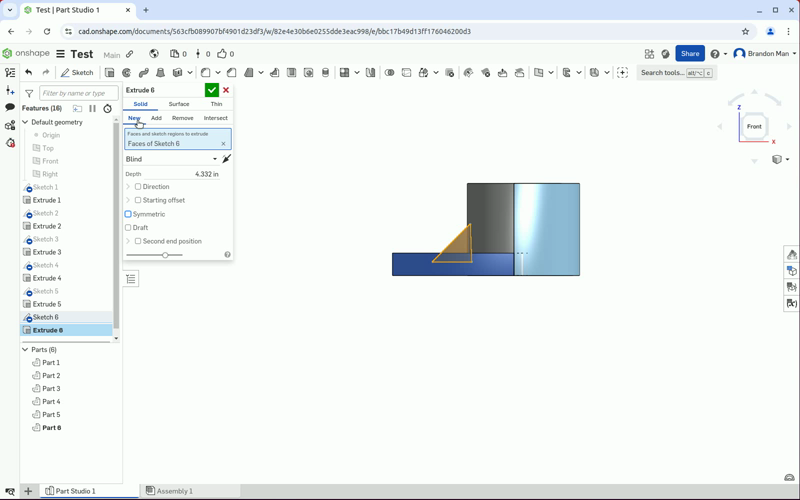
key(space)
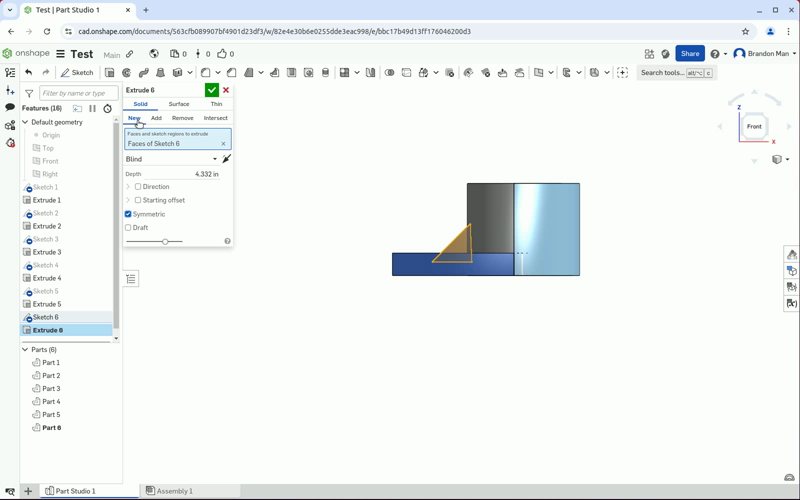
key(enter)
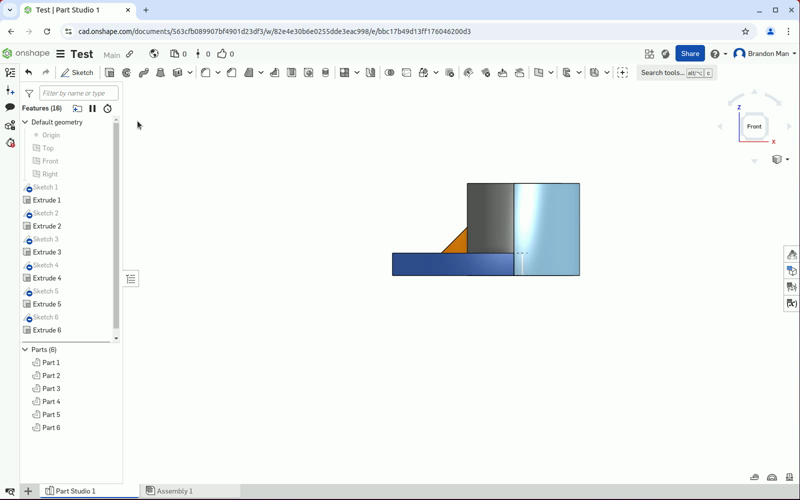
key(shift+h)
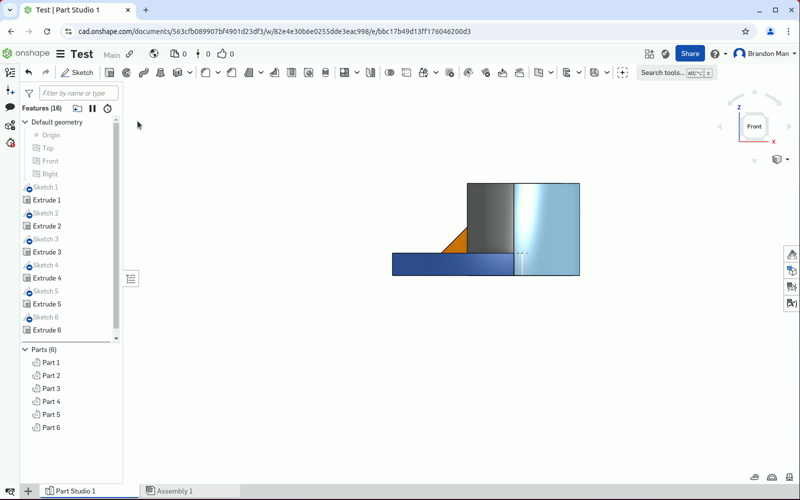
key(shift+h)
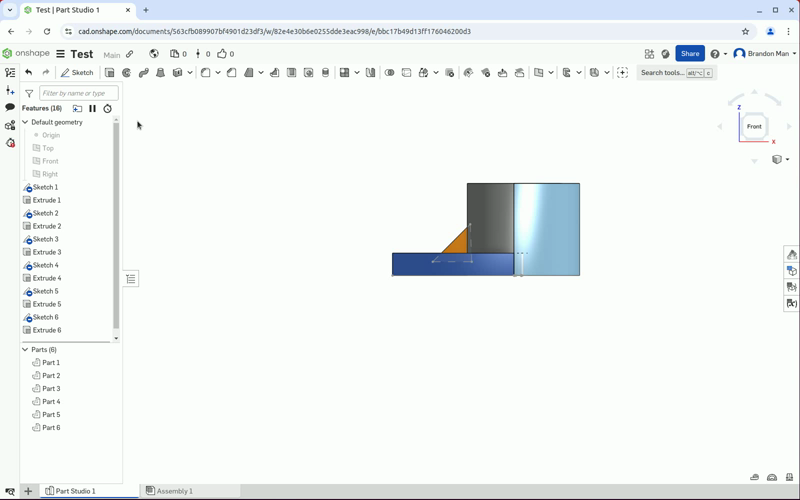
key(shift+7)
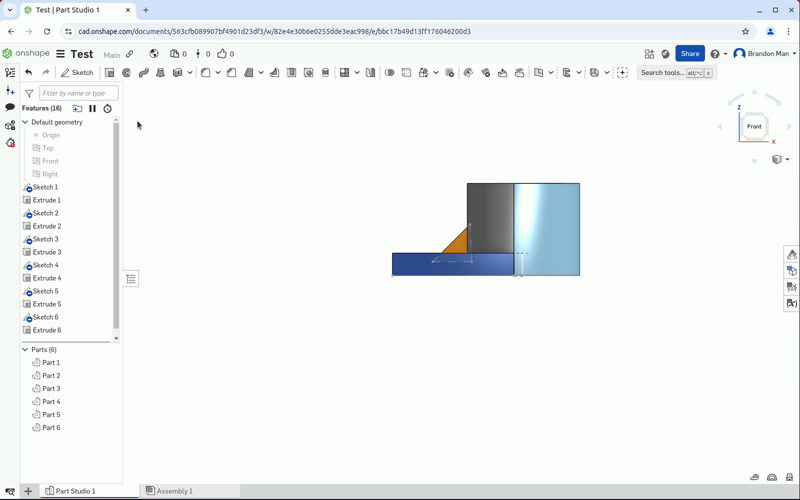
key(left, 2)
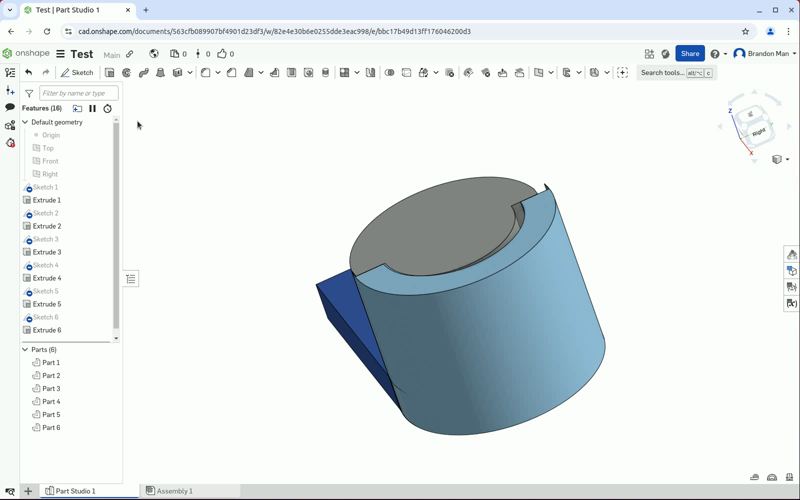
key(down, 2)
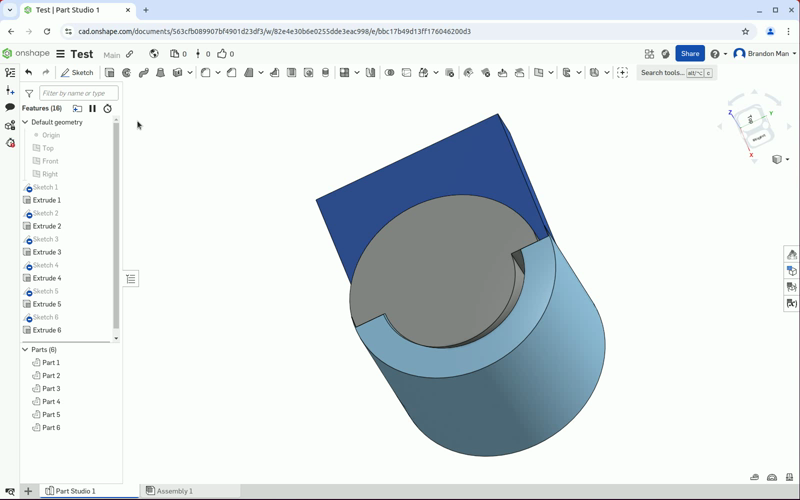
key(up, 2)
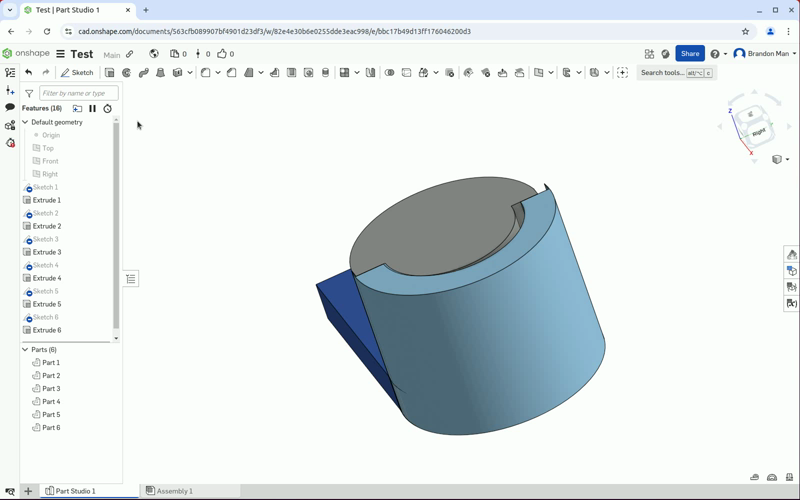
key(right, 2)
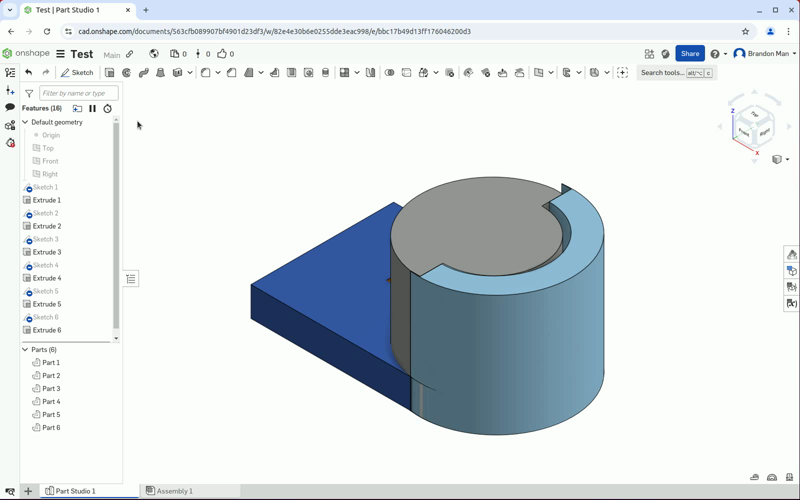
mouse_move(69, 189)
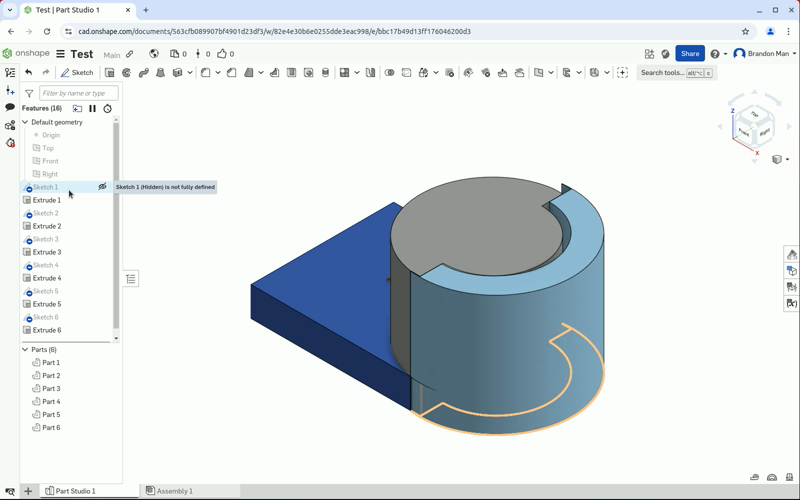
click(69, 189)